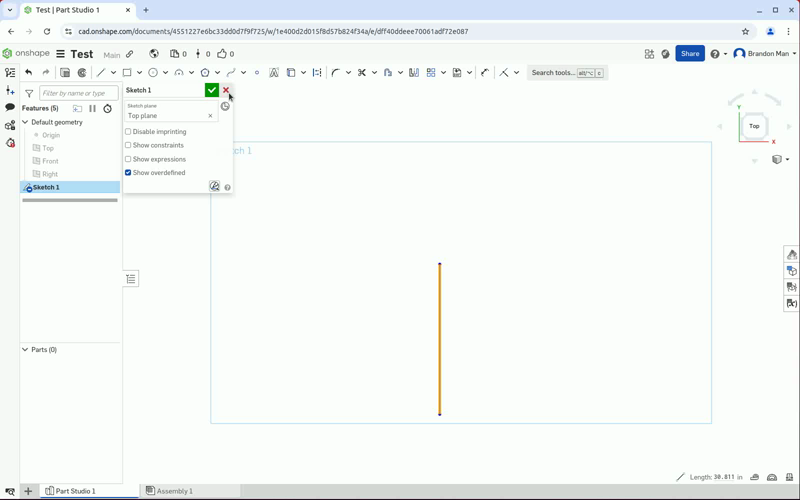
key(shift+h)
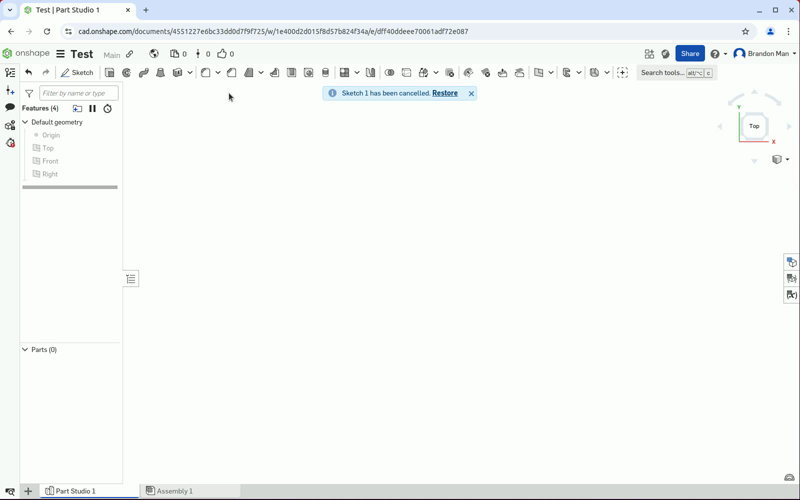
mouse_move(73, 352)
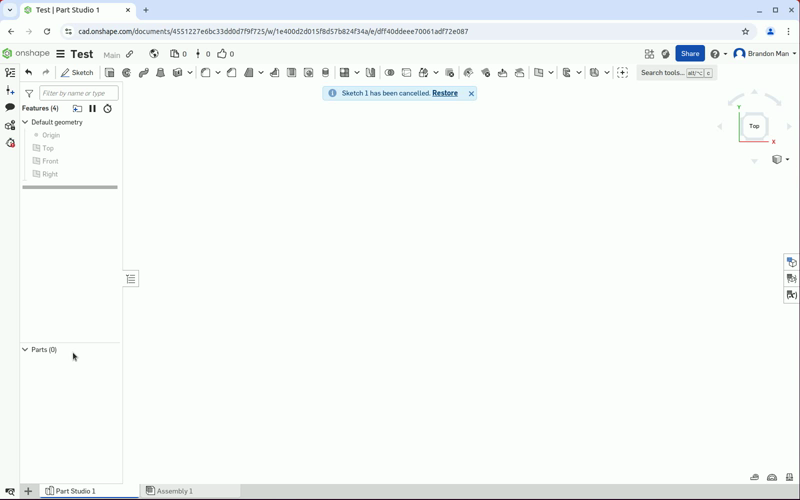
key(y)
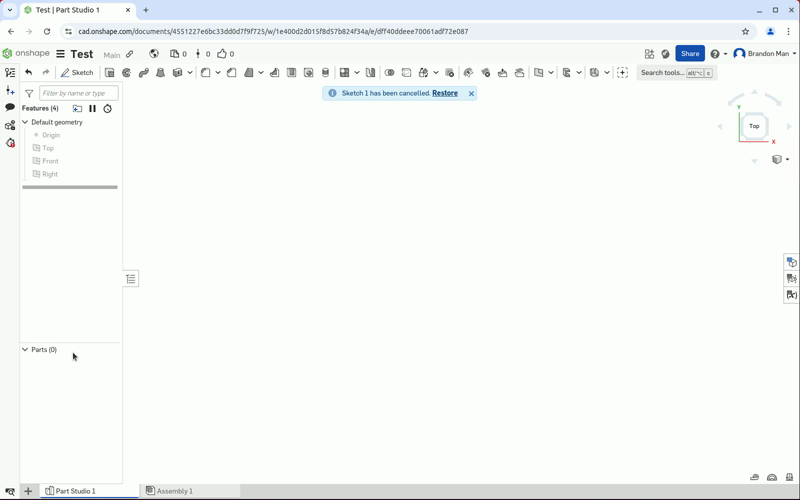
key(shift+p)
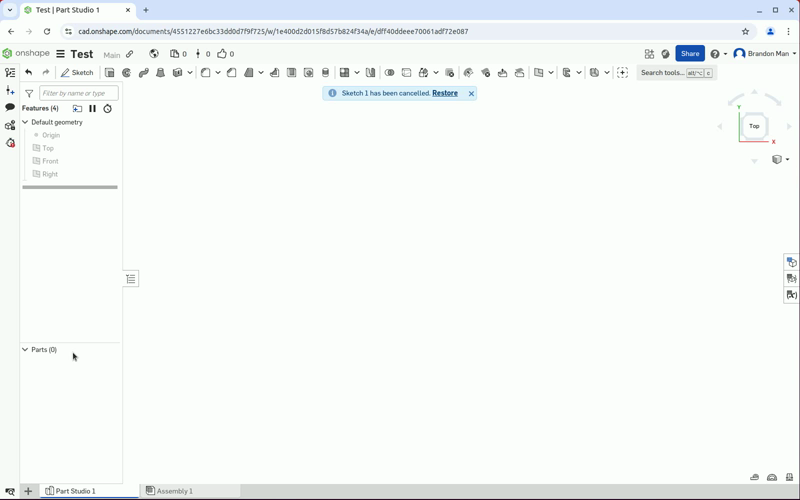
key(space)
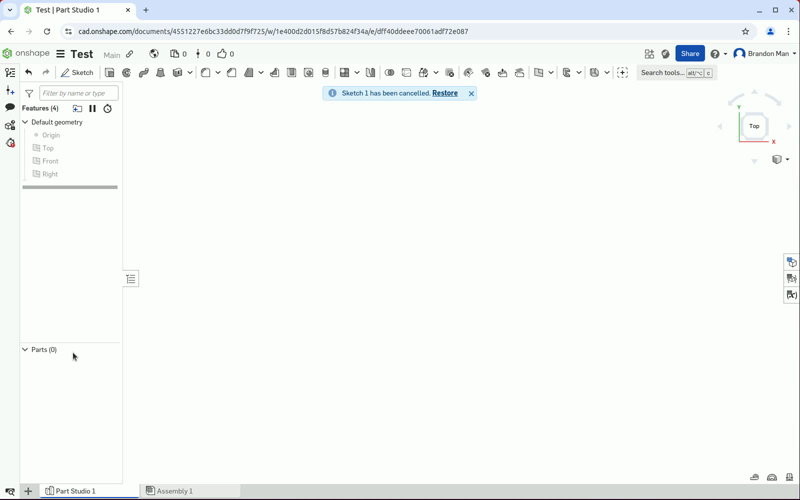
key_down(shift)
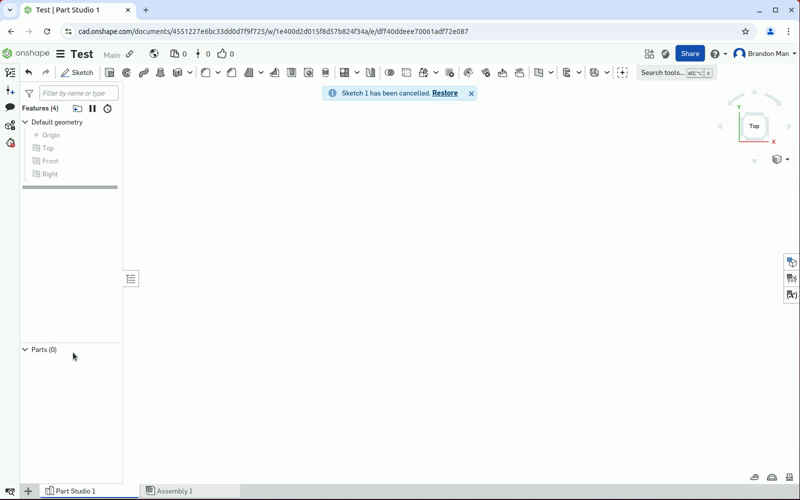
key(up)
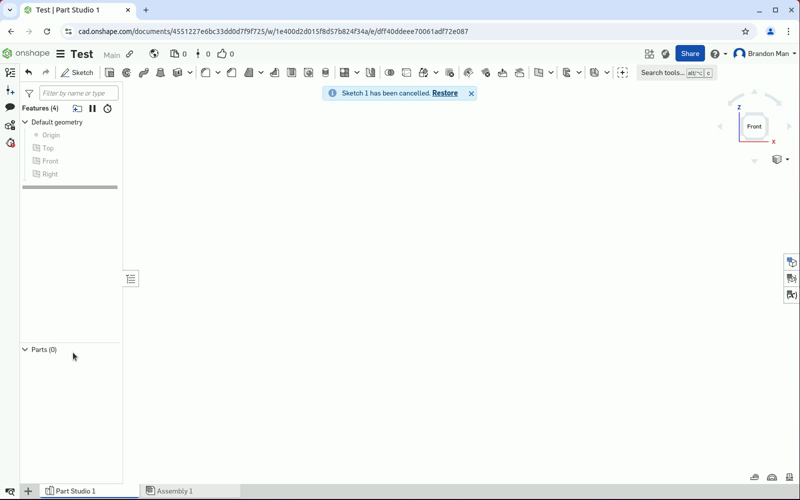
key_up(shift)
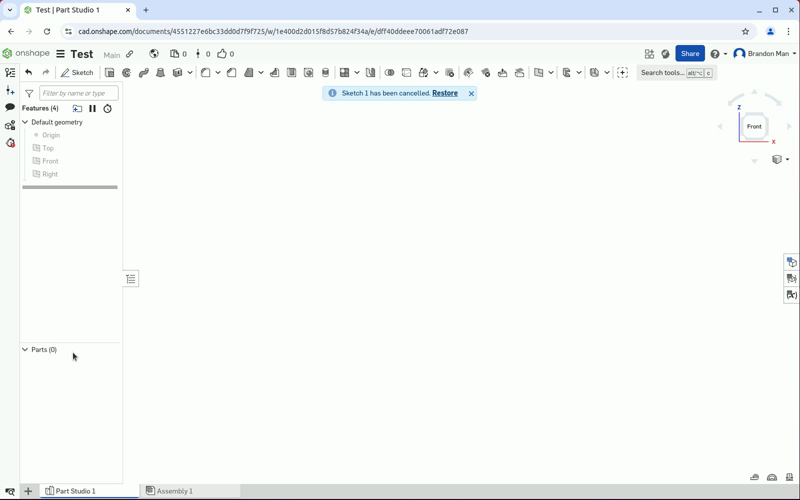
mouse_move(73, 352)
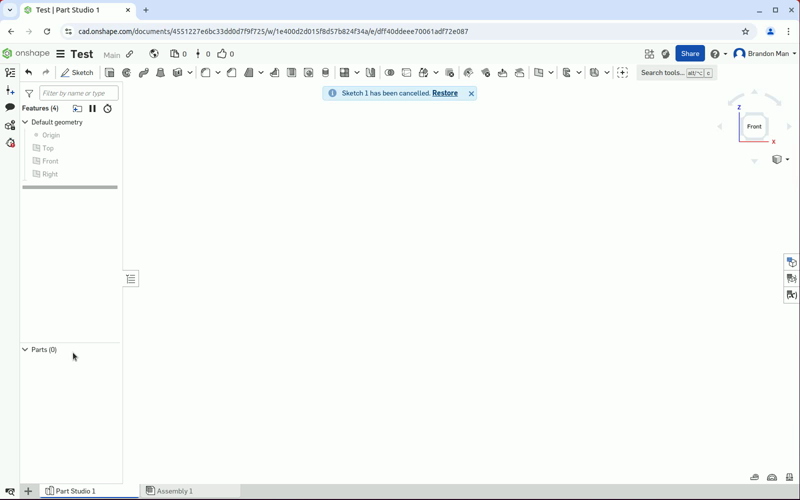
key(shift+y)
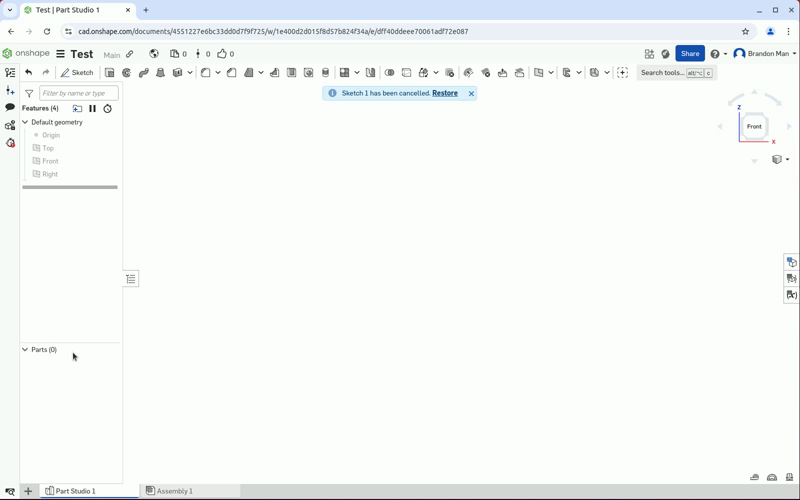
key(shift+s)
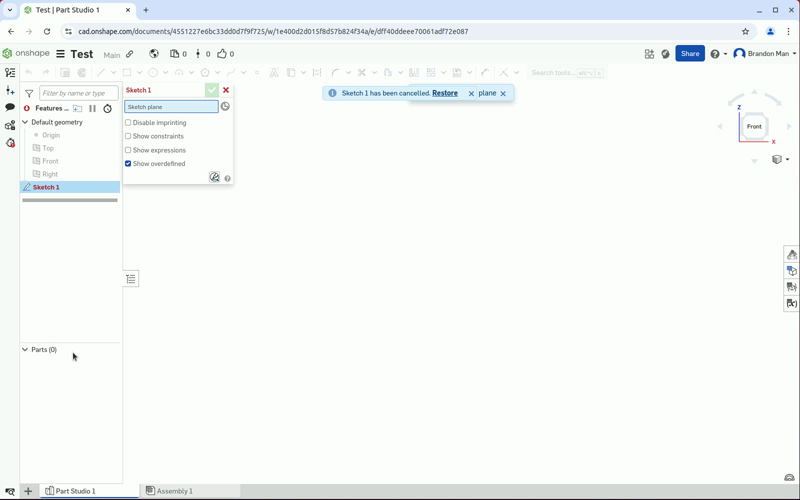
mouse_move(73, 163)
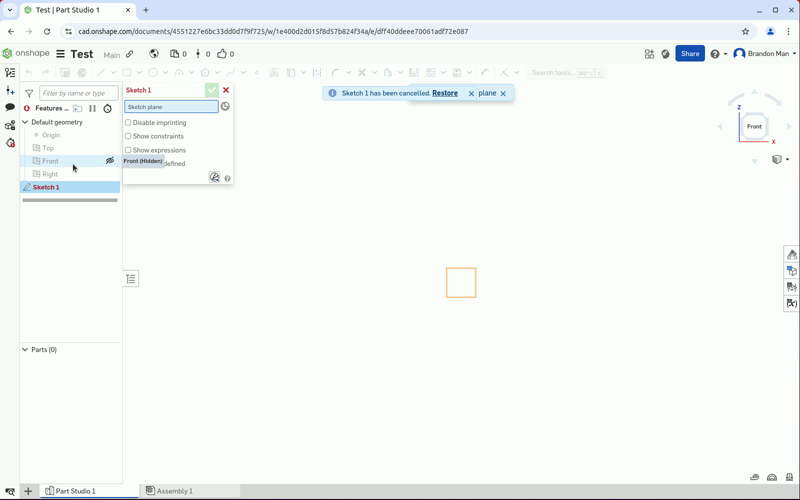
click(73, 163)
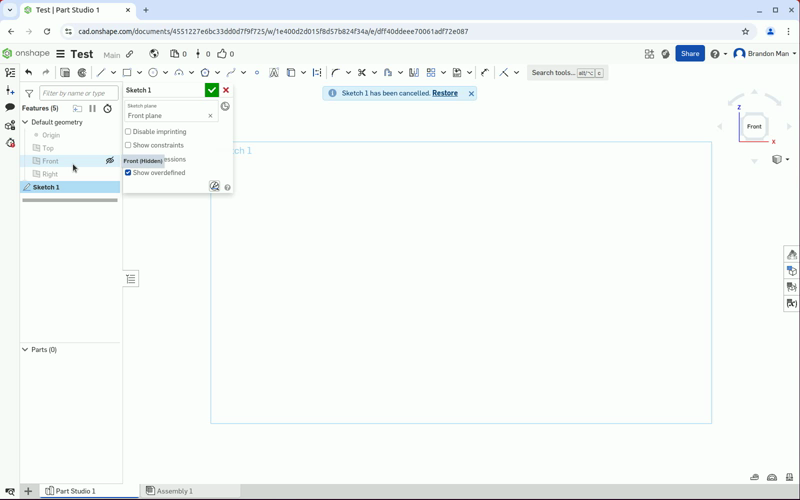
mouse_move(73, 352)
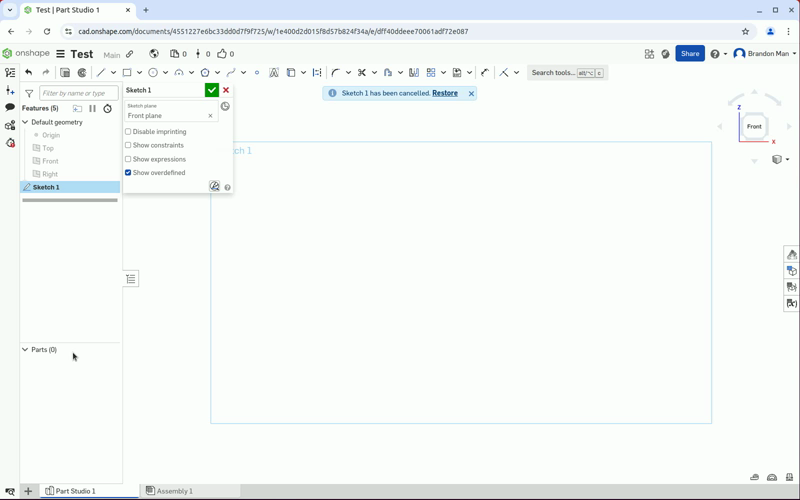
key(y)
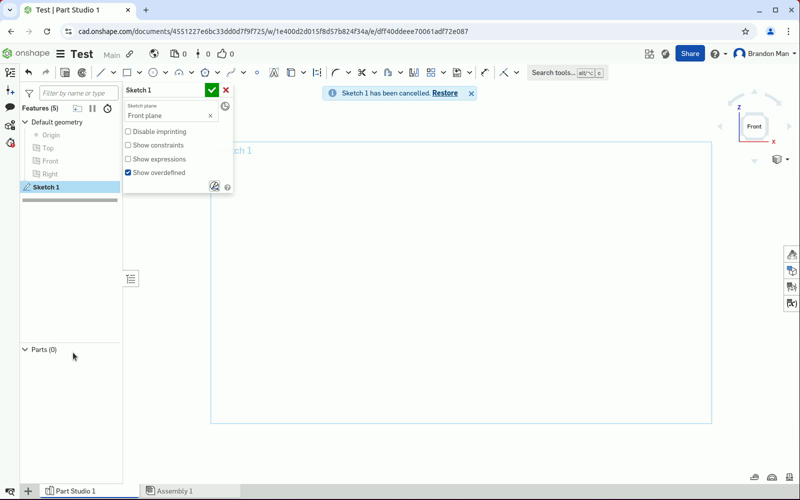
key(l)
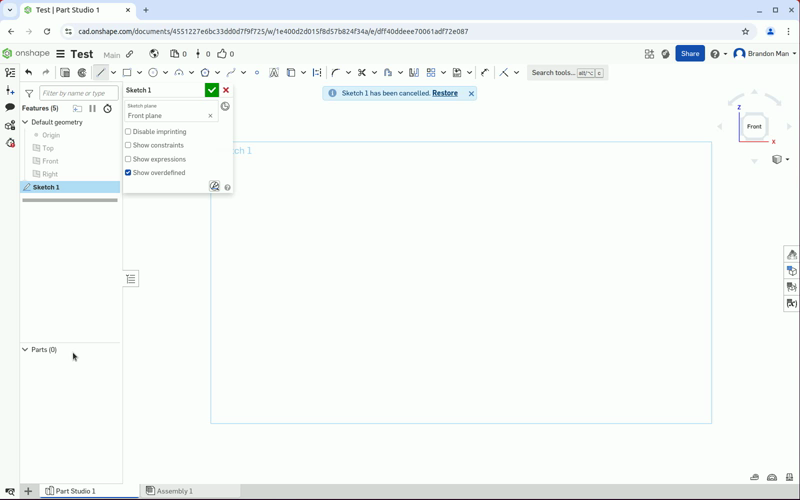
key_down(shift)
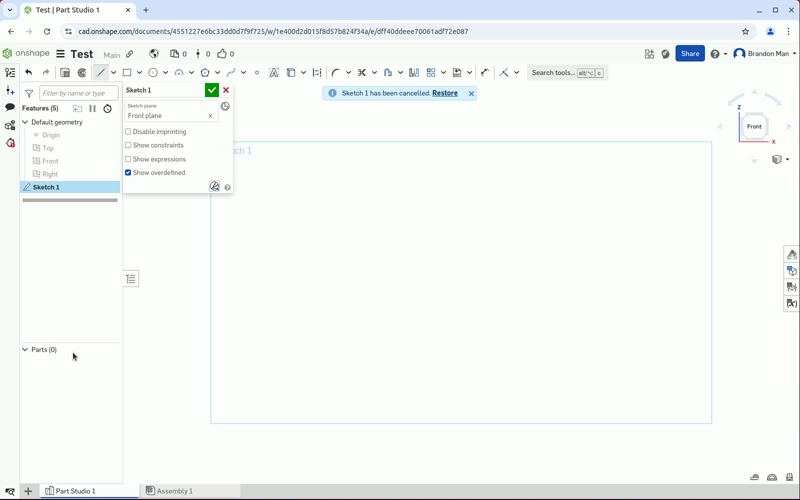
mouse_move(460, 282)
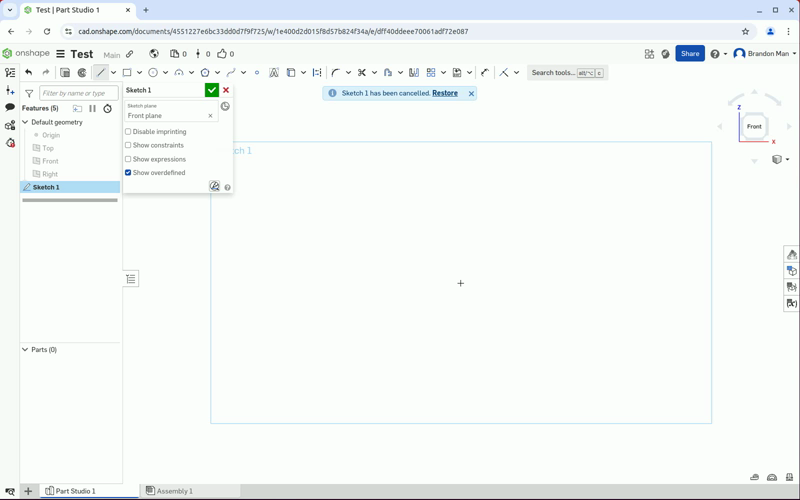
click(460, 282)
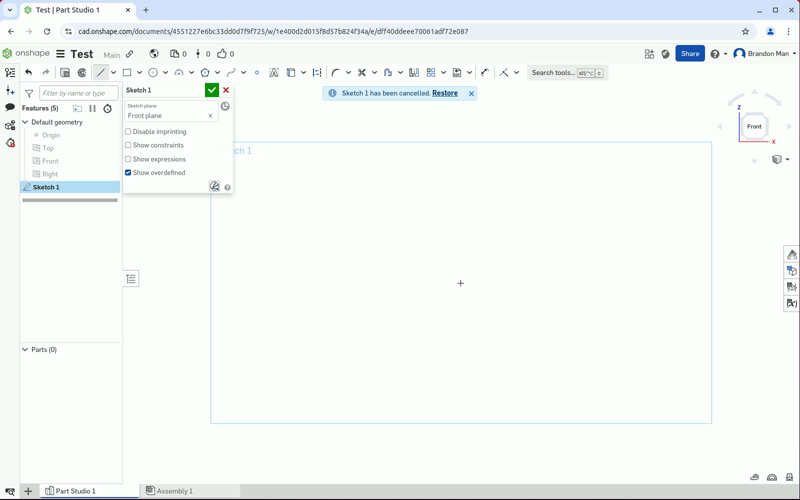
key_up(shift)
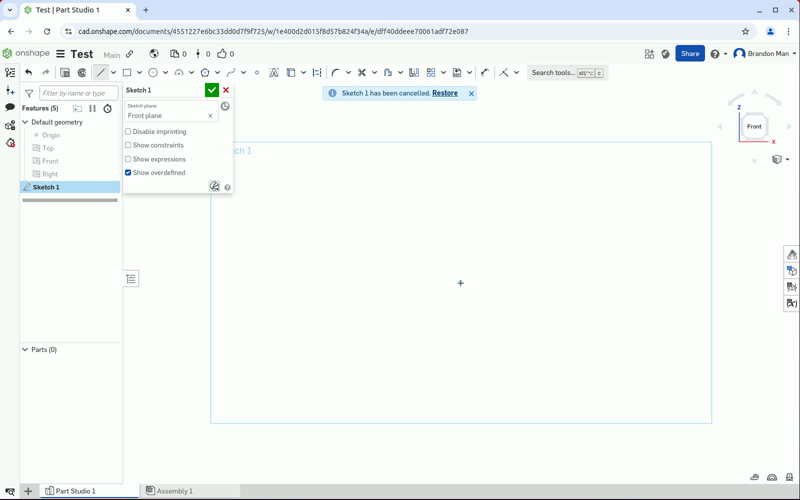
key_down(shift)
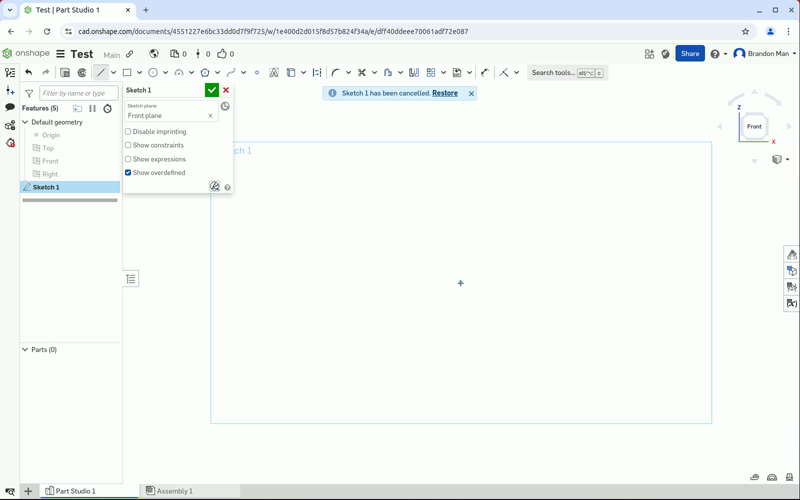
mouse_move(573, 282)
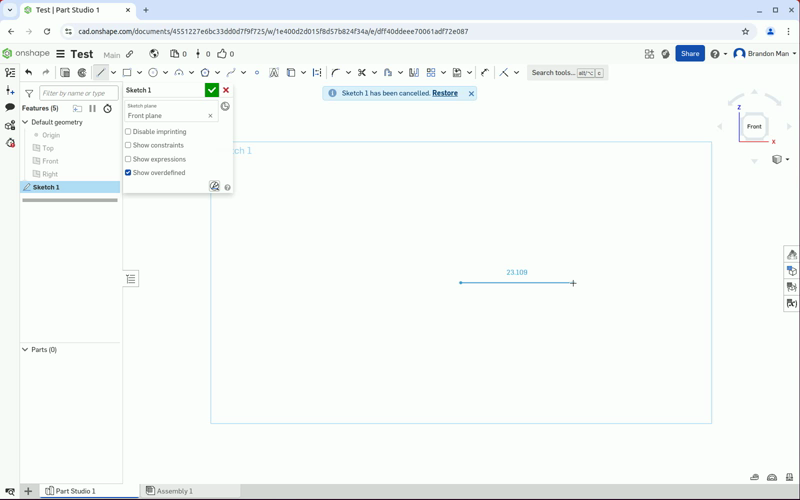
click(573, 282)
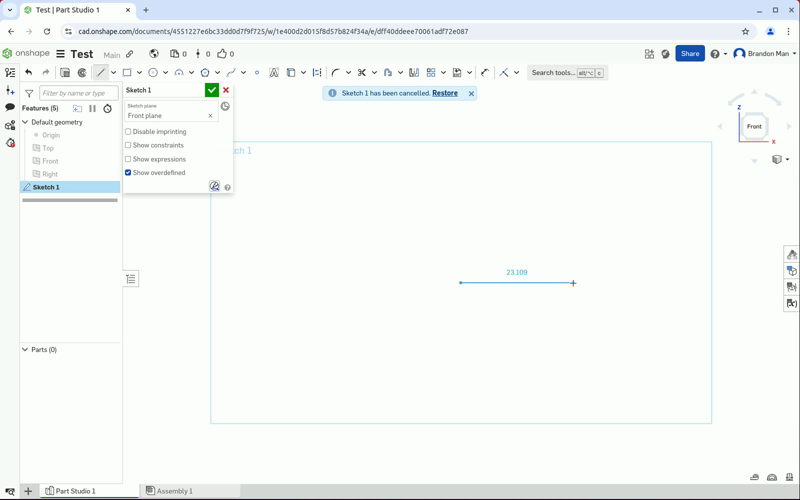
key_up(shift)
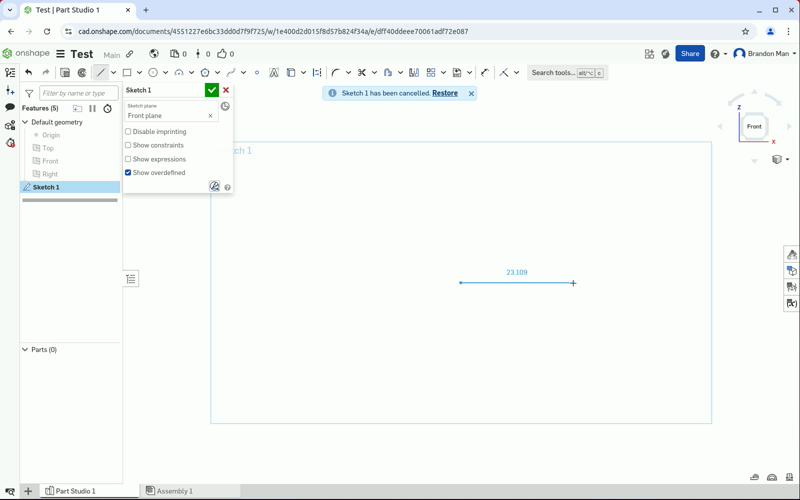
key_down(shift)
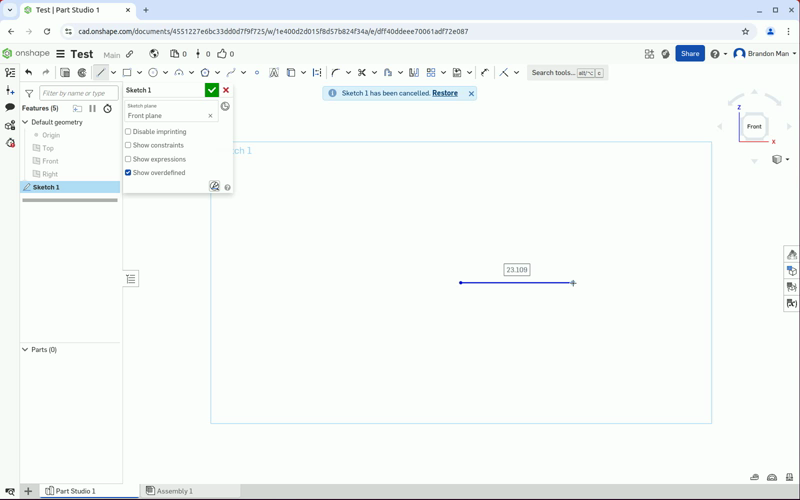
mouse_move(573, 208)
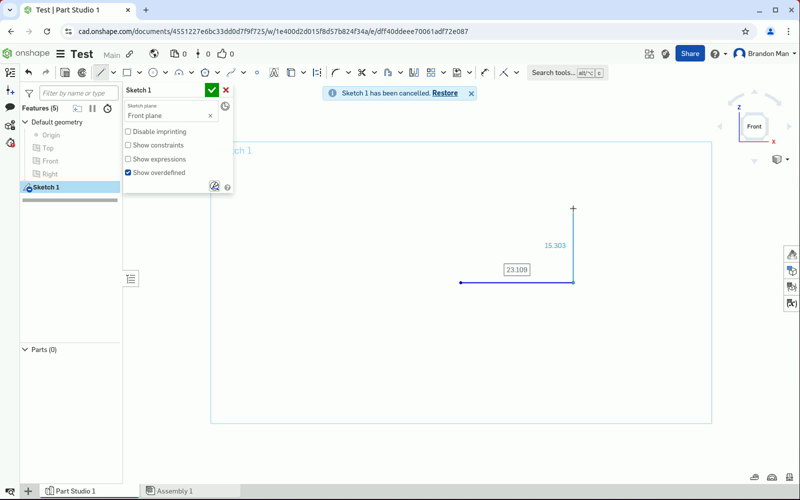
click(573, 208)
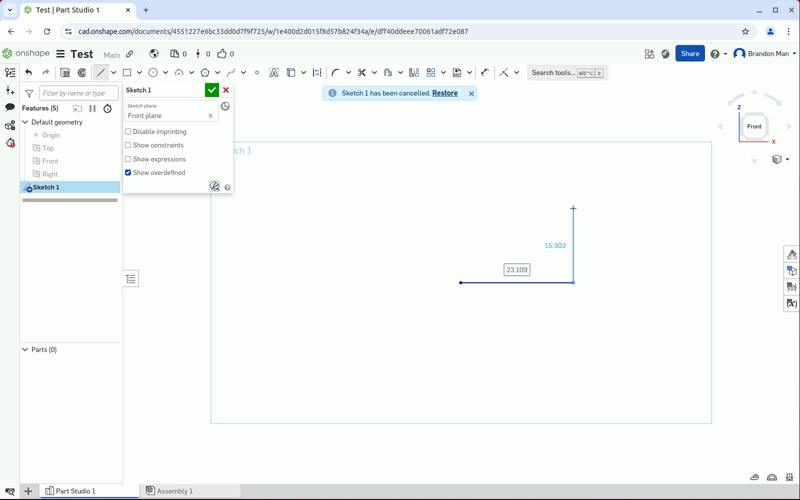
key_up(shift)
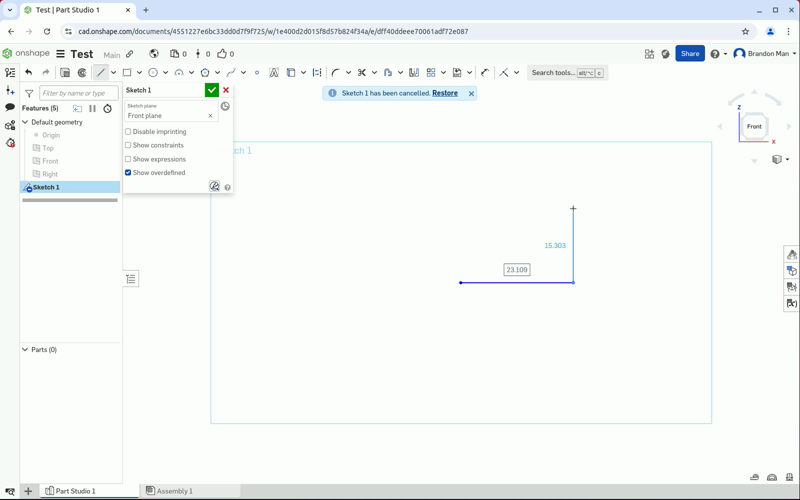
key_down(shift)
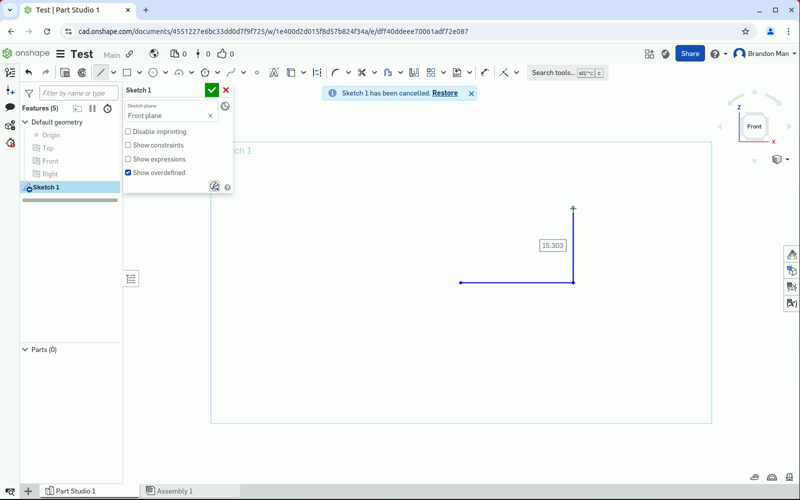
mouse_move(460, 208)
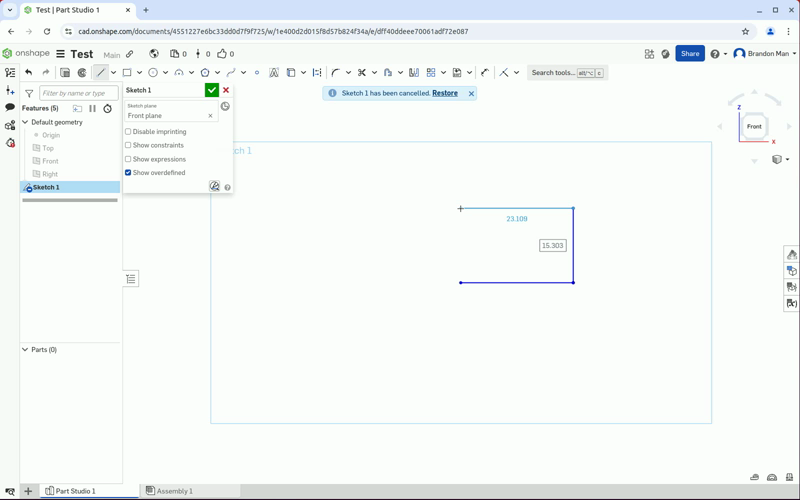
click(460, 208)
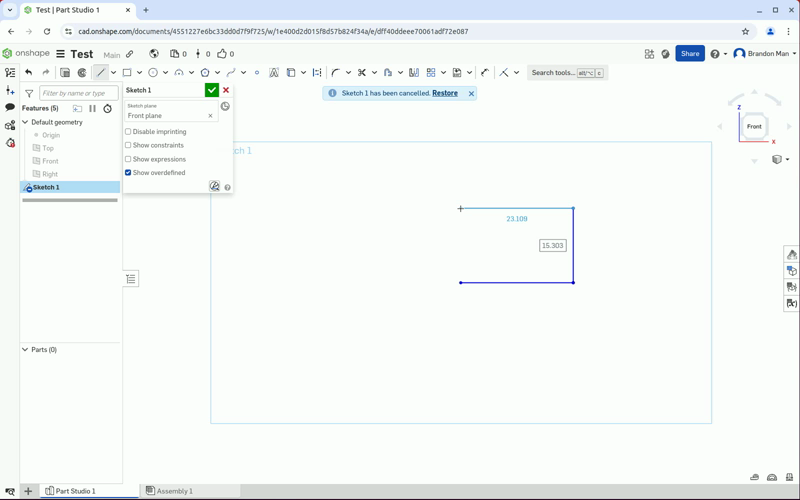
key_up(shift)
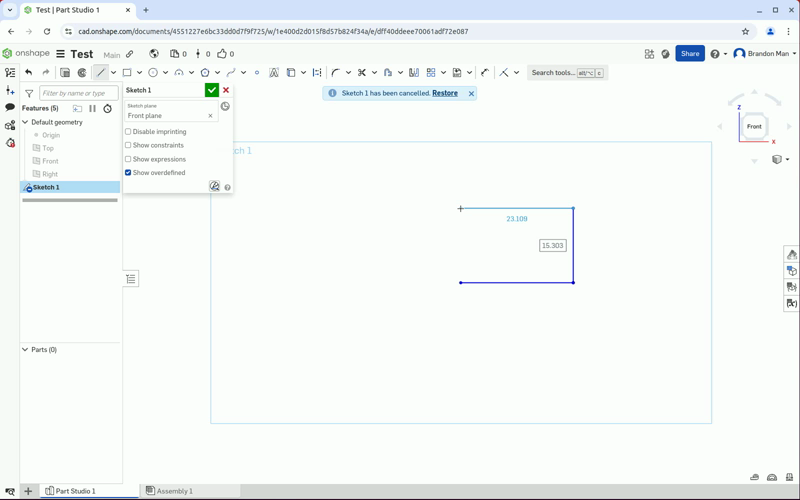
key_down(shift)
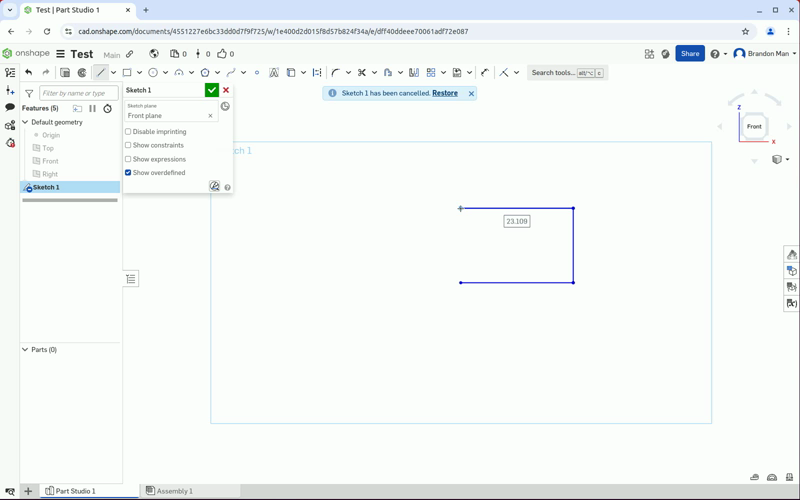
mouse_move(460, 282)
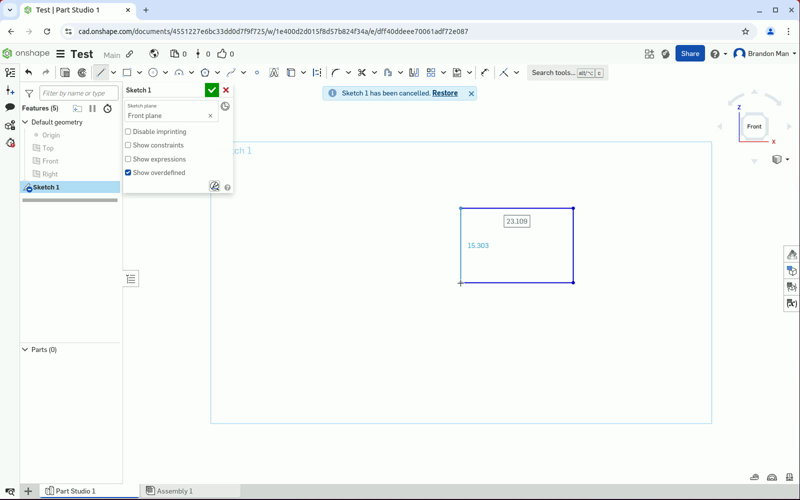
key_up(shift)
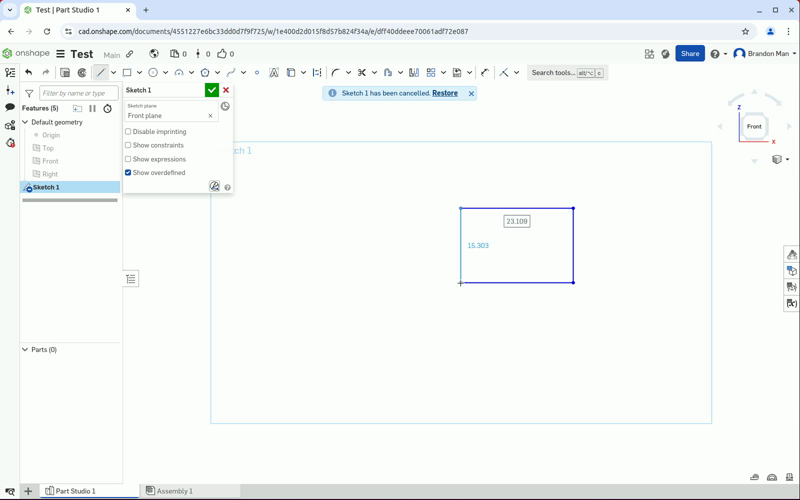
click(460, 282)
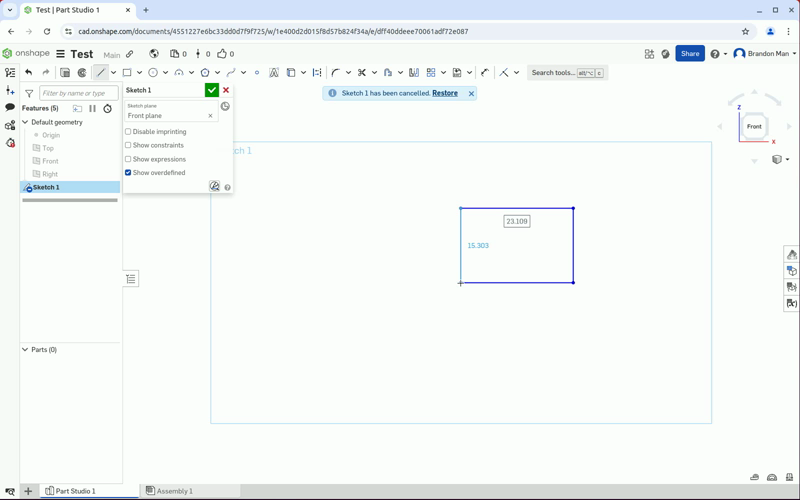
key(esc)
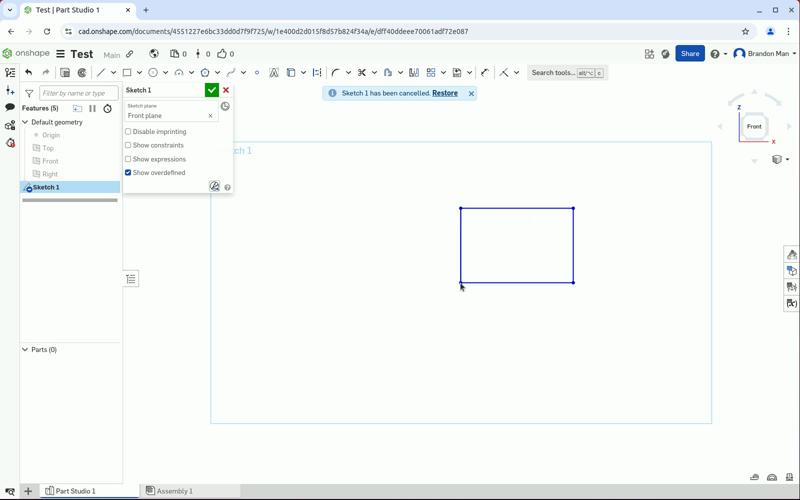
mouse_move(535, 217)
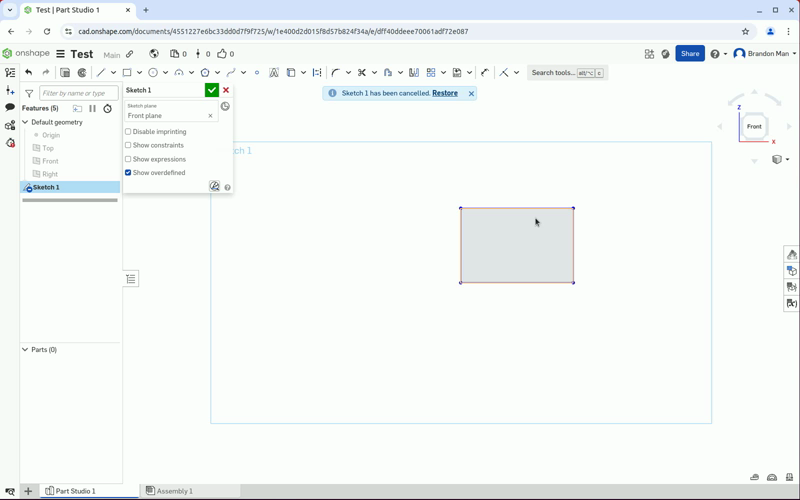
click(535, 217)
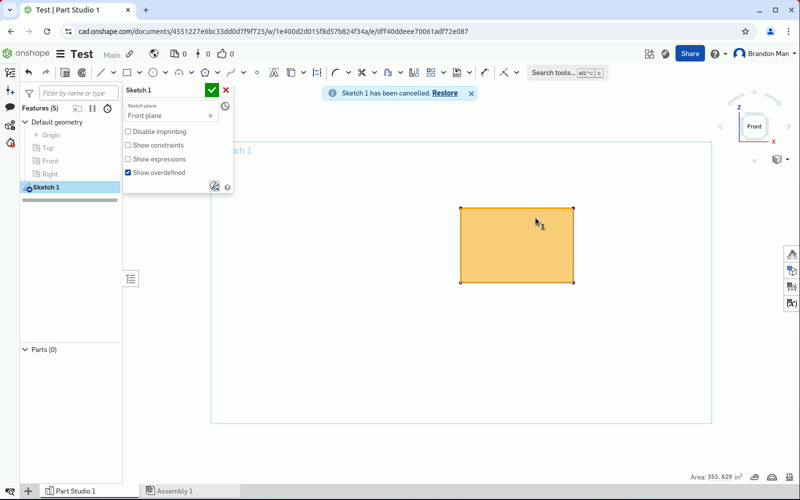
mouse_move(73, 352)
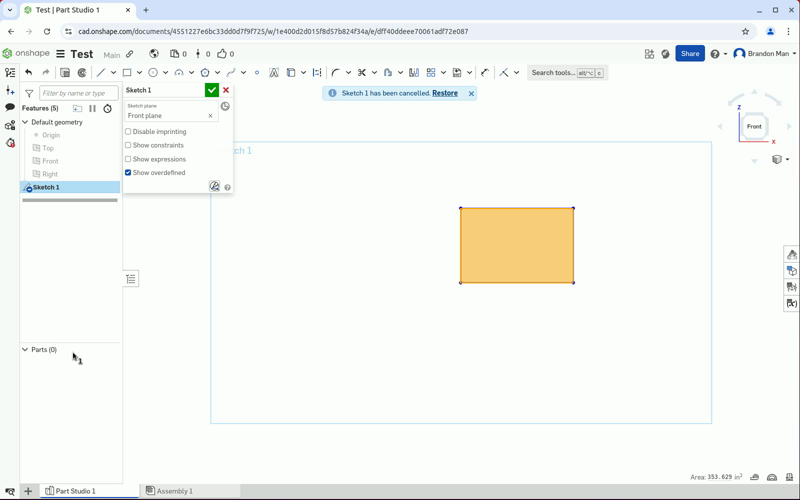
key(shift+y)
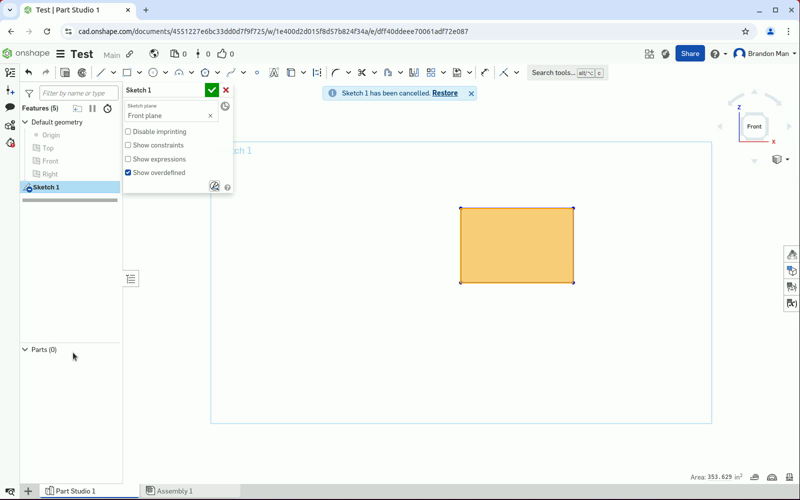
key(shift+e)
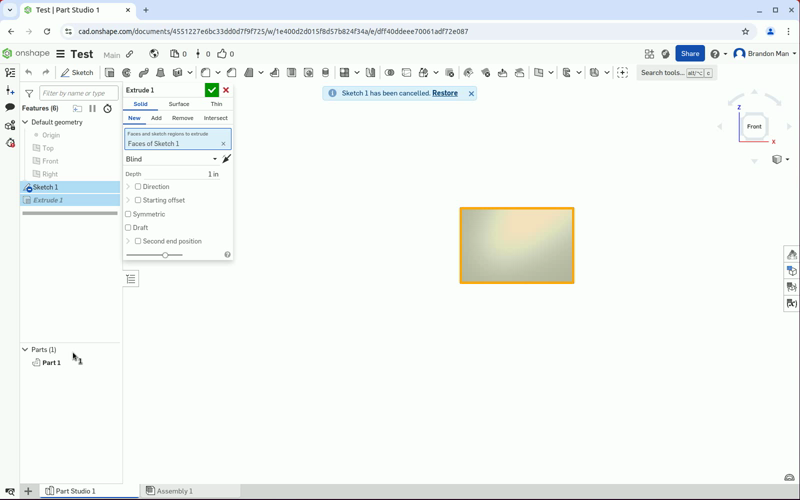
mouse_move(143, 106)
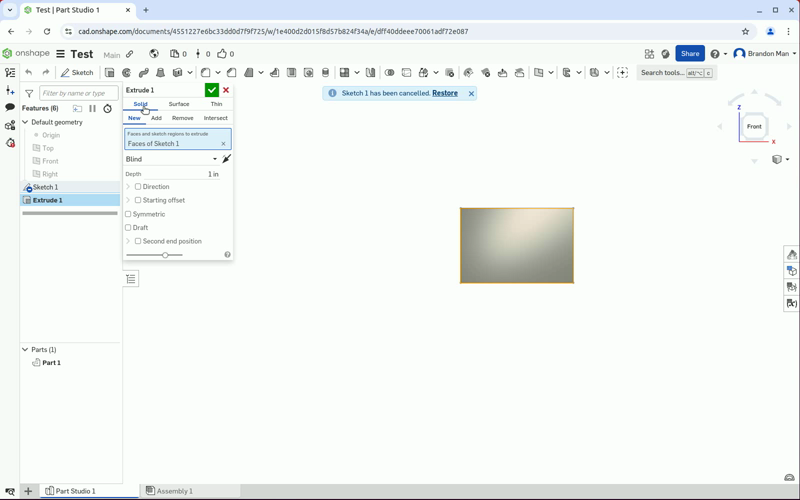
click(143, 106)
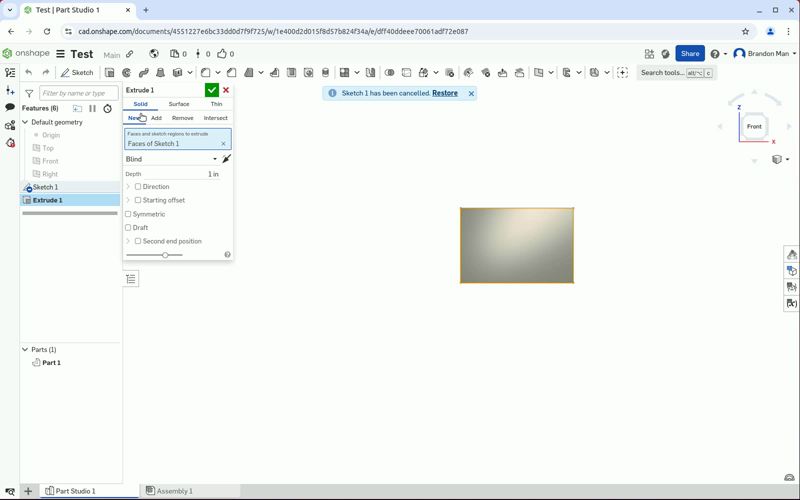
mouse_move(137, 120)
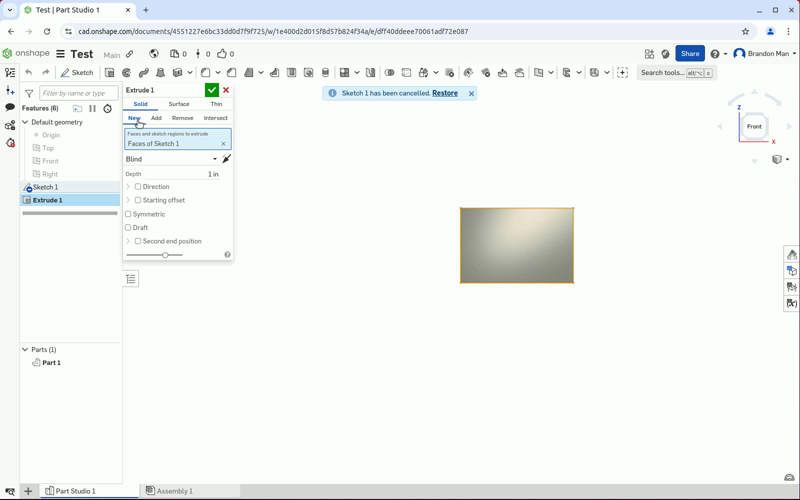
click(137, 120)
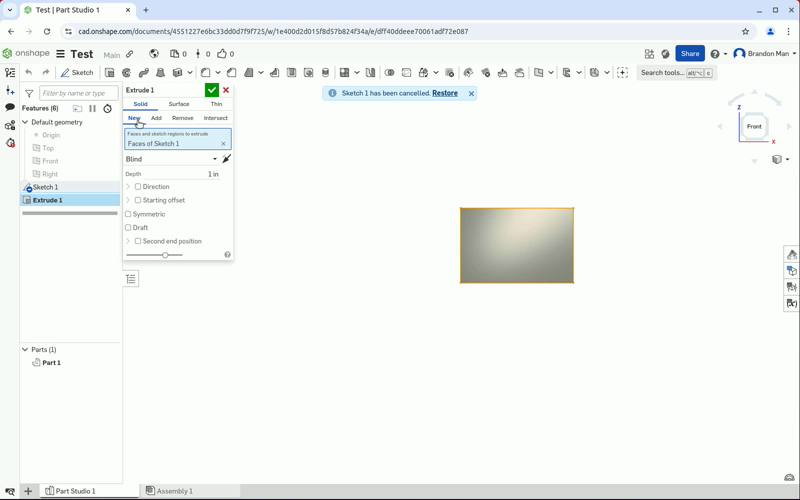
key(tab, 4)
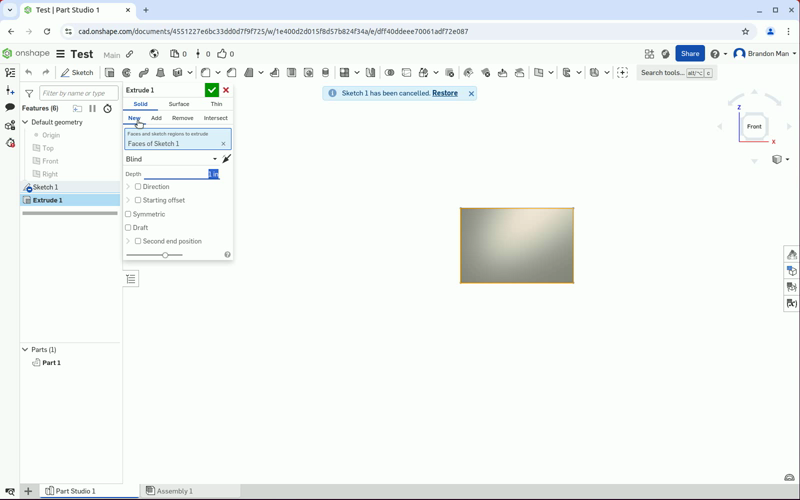
text(15.405)
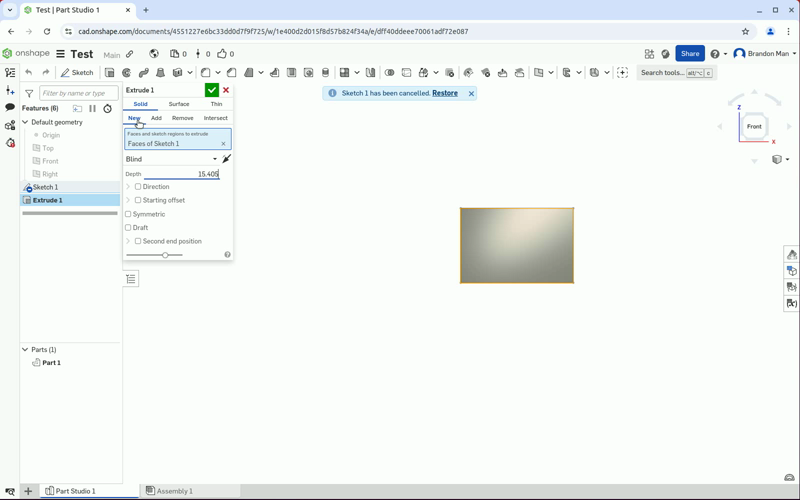
key(enter)
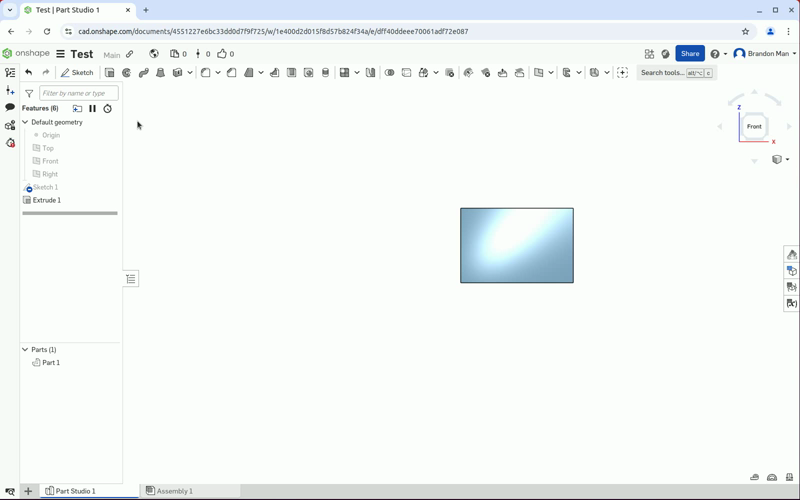
key(shift+h)
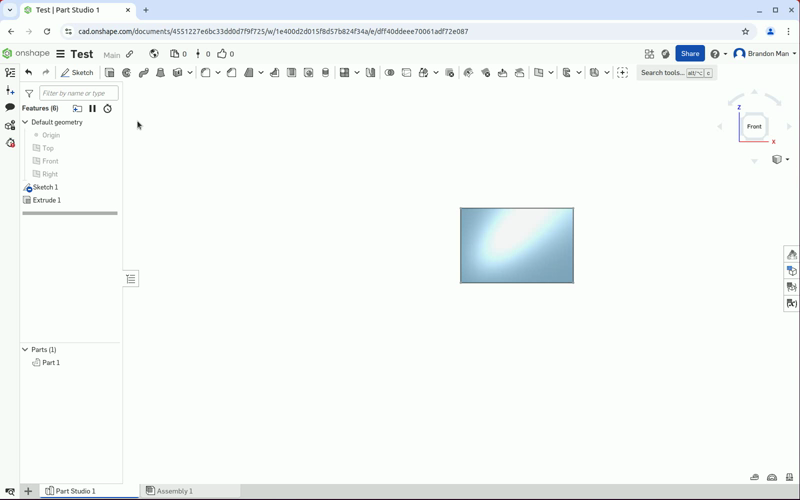
key(shift+h)
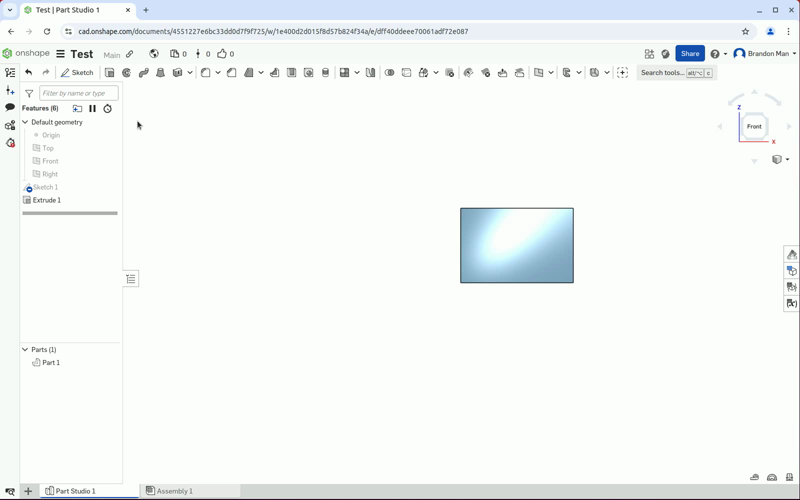
mouse_move(73, 189)
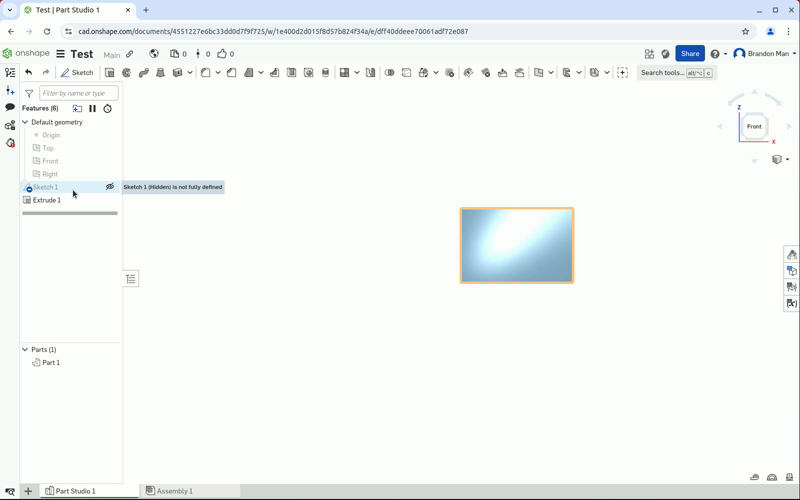
click(73, 189)
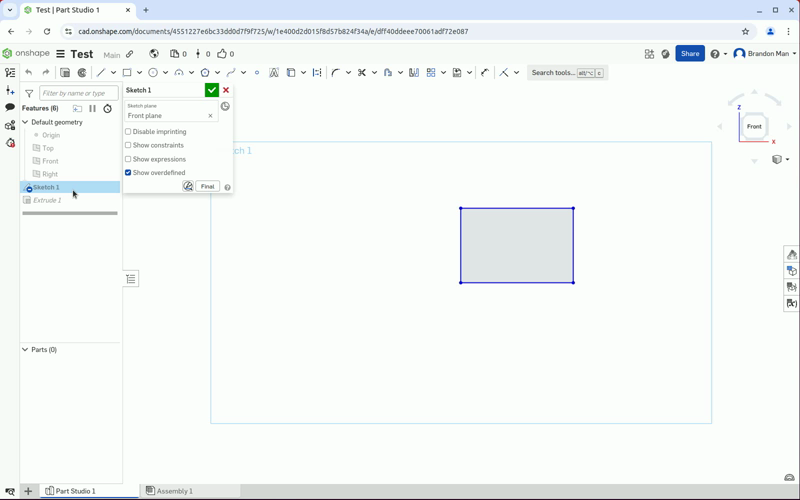
mouse_move(229, 92)
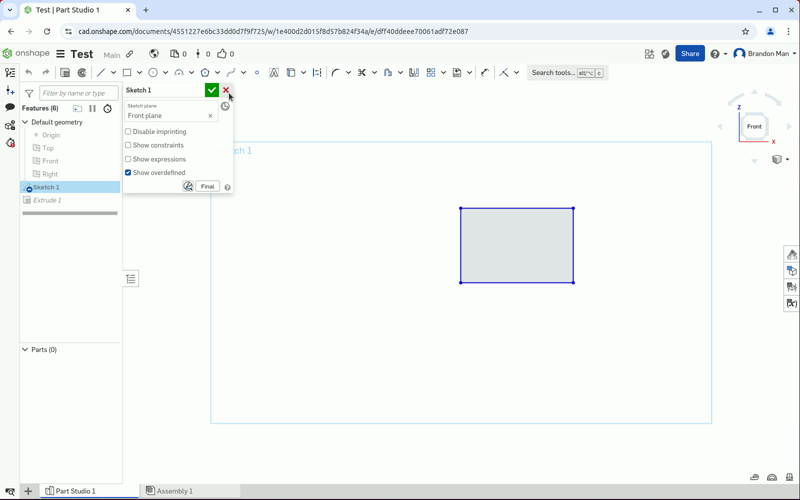
click(229, 92)
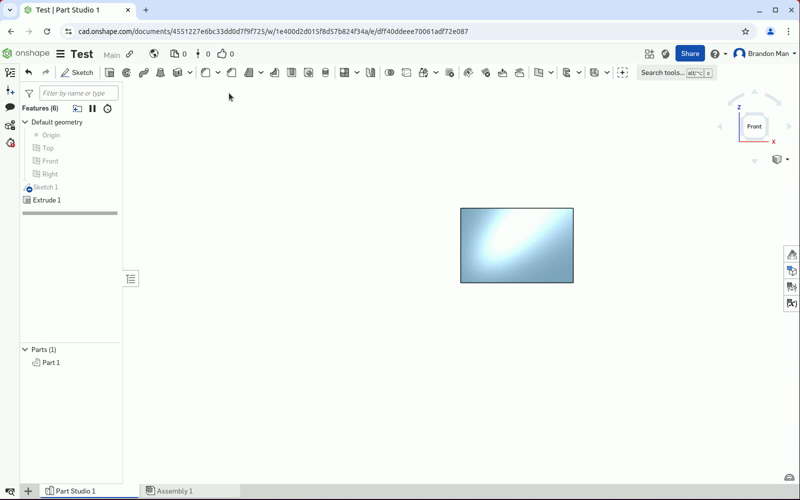
mouse_move(73, 352)
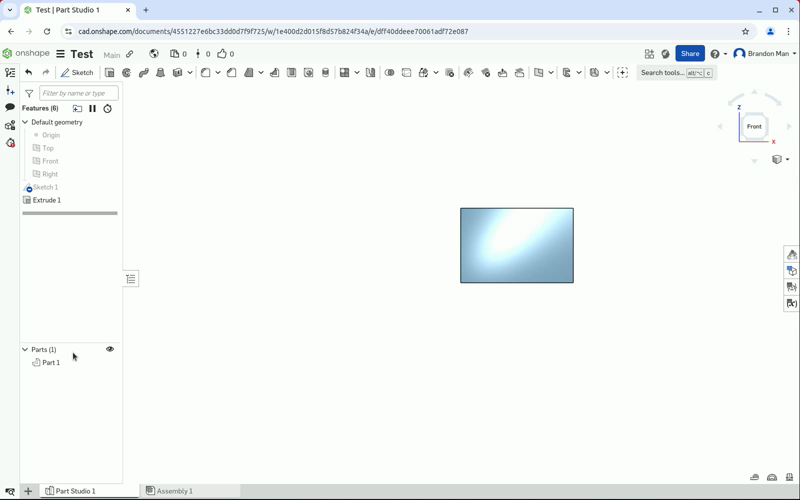
key(y)
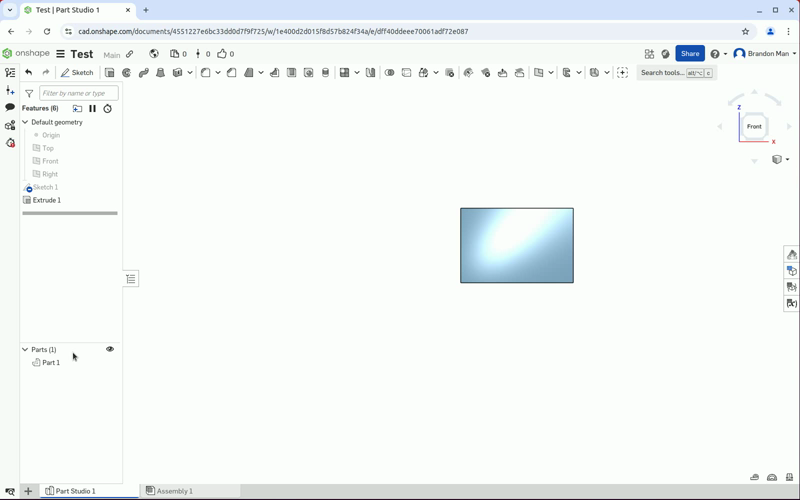
key(shift+p)
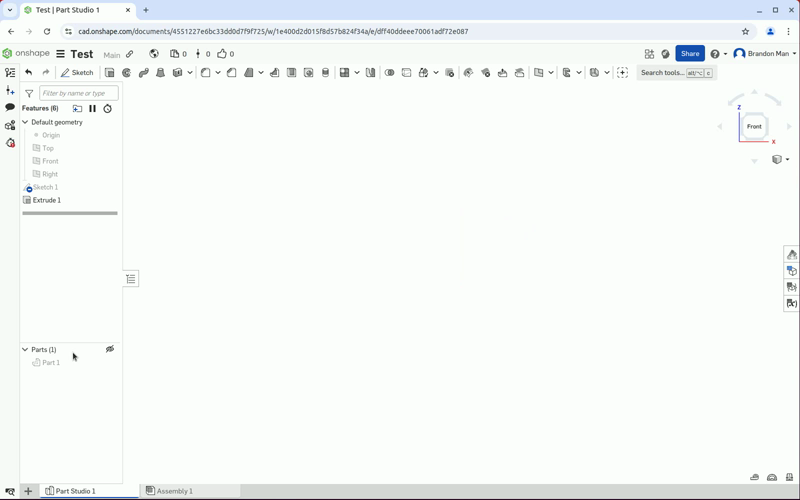
key(space)
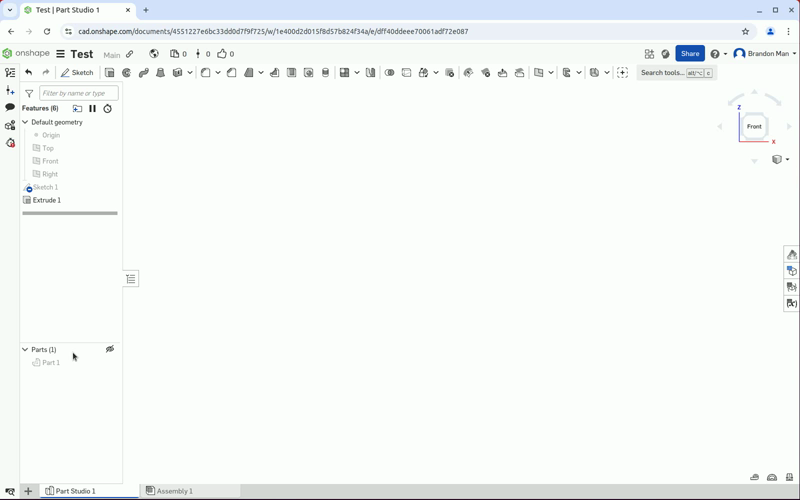
key_down(shift)
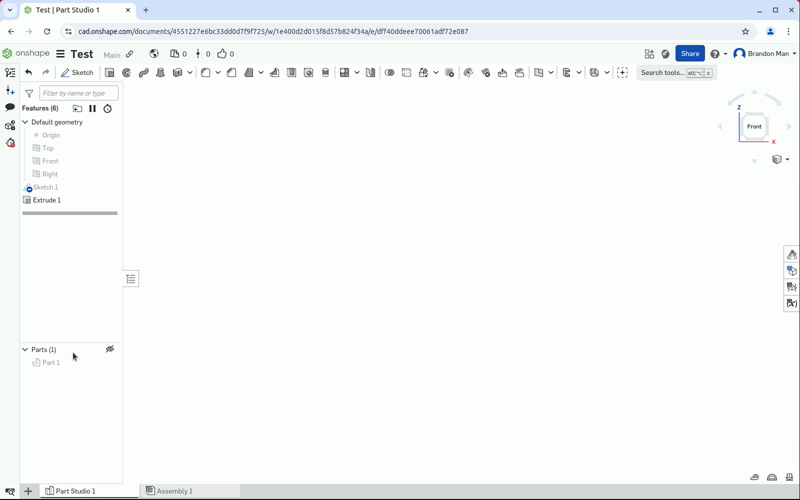
key(left)
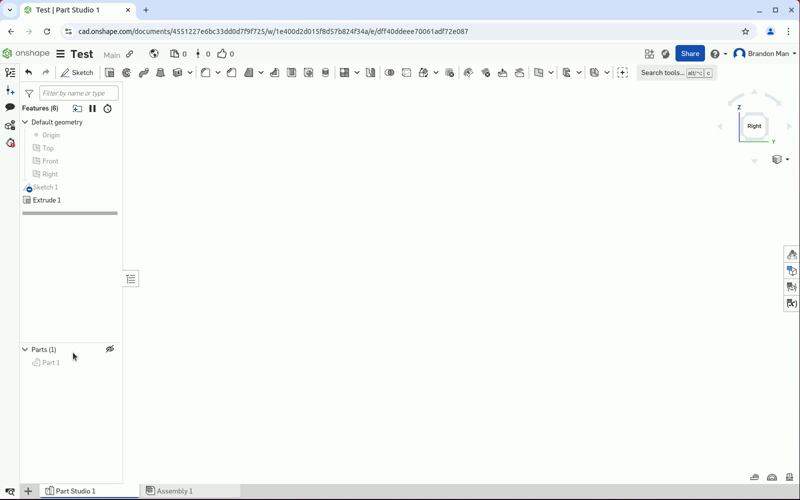
key_up(shift)
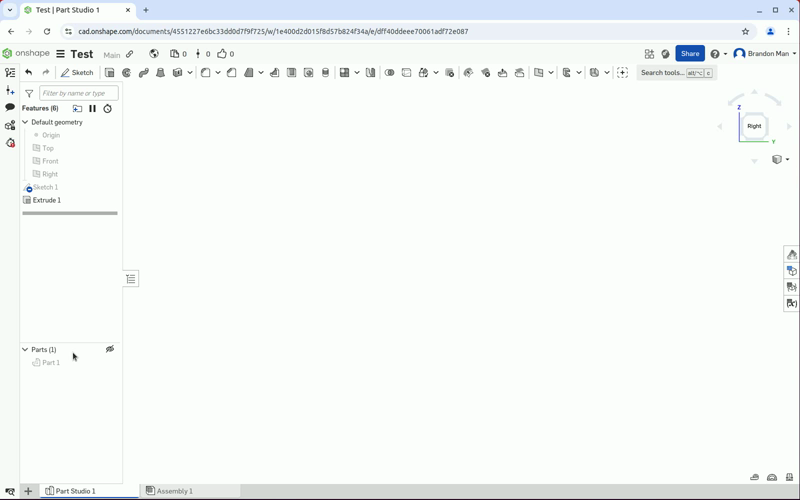
mouse_move(73, 352)
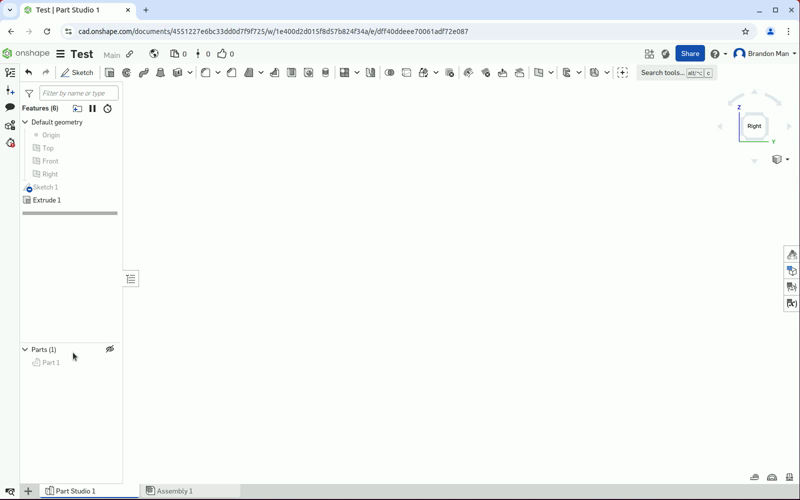
key(shift+y)
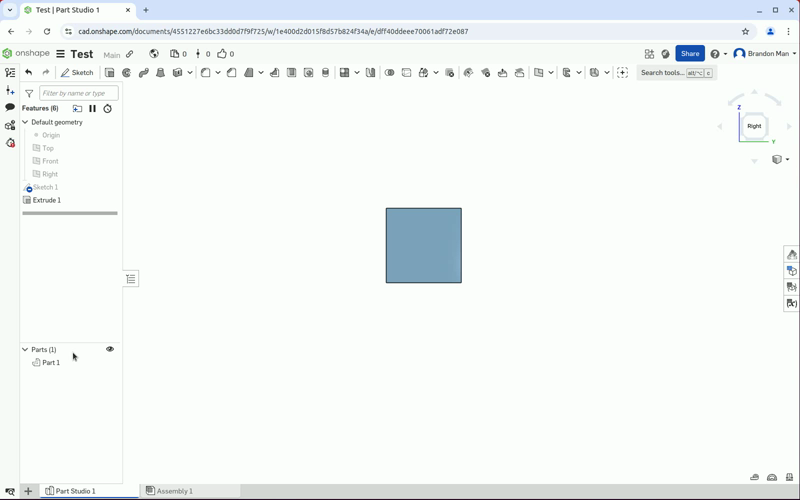
mouse_move(541, 75)
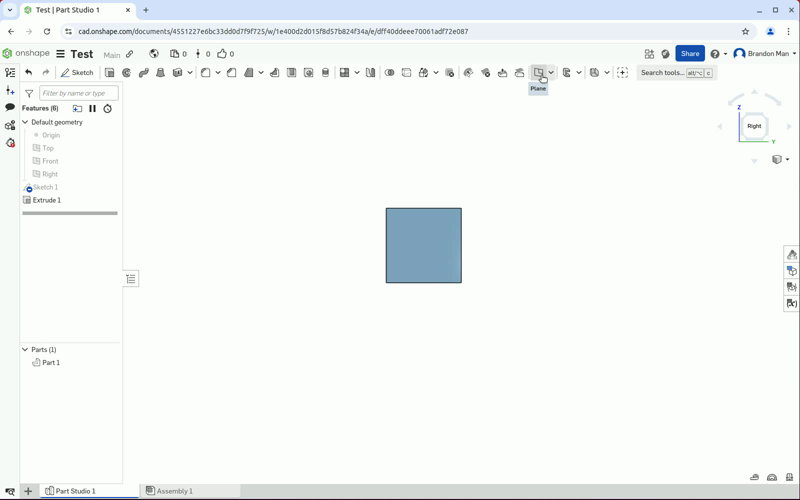
click(541, 75)
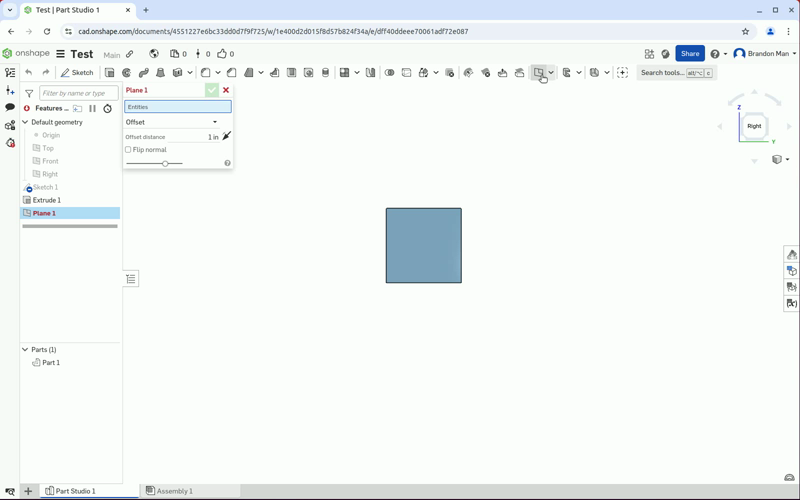
mouse_move(73, 176)
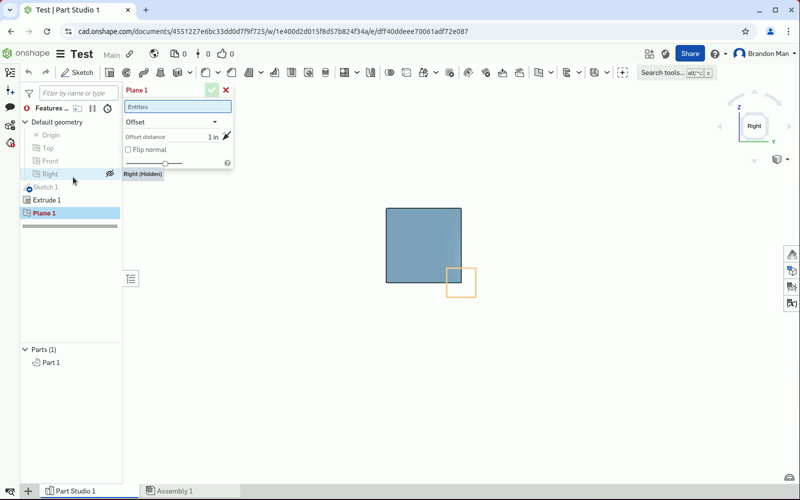
click(73, 176)
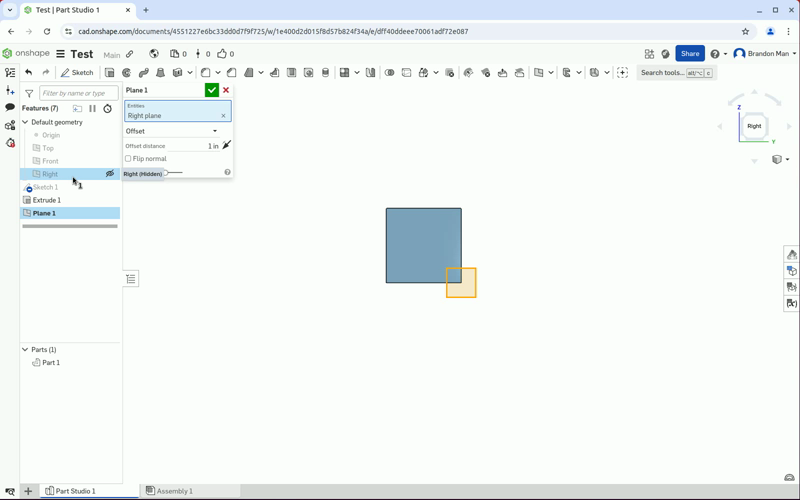
key(tab, 2)
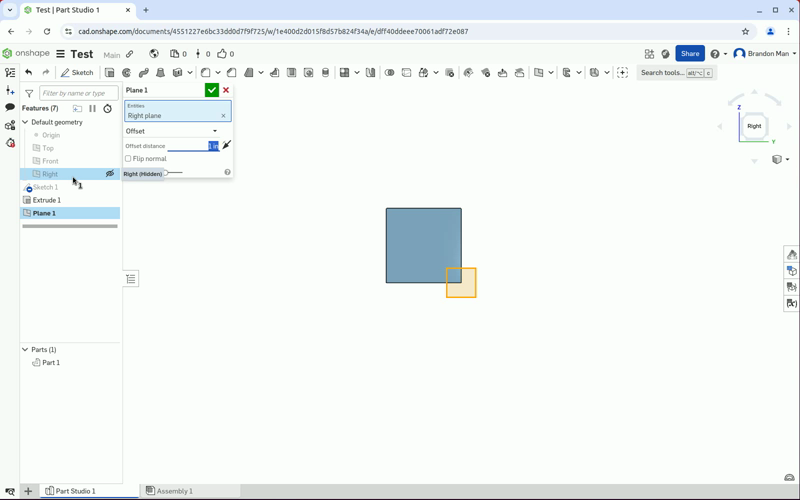
text(23.108)
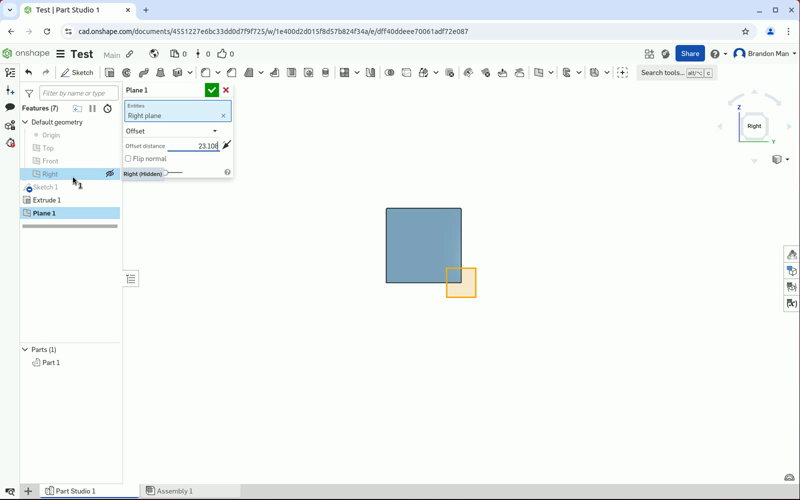
key(enter, 2)
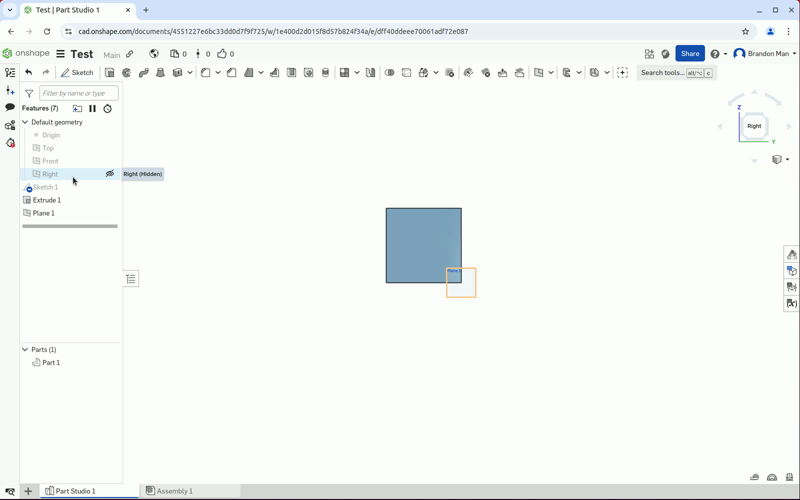
key(shift+s)
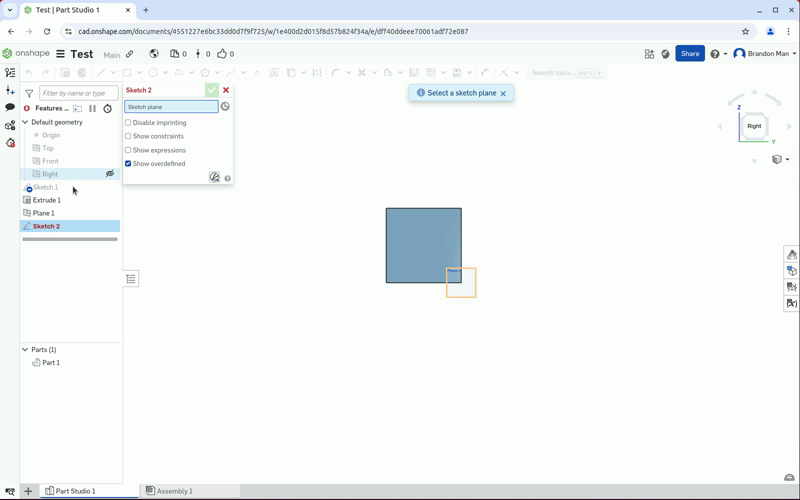
mouse_move(73, 215)
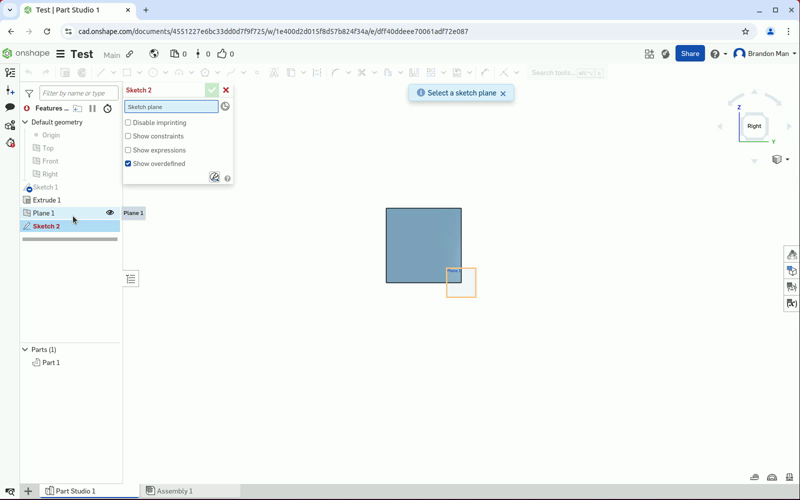
click(73, 215)
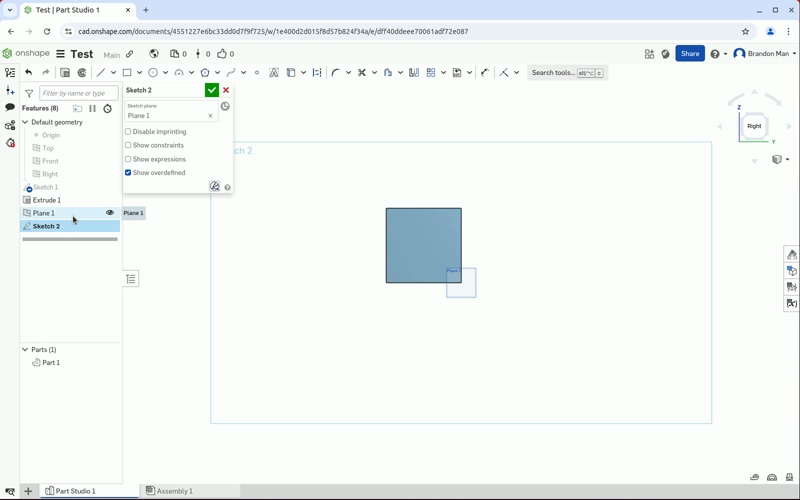
mouse_move(73, 352)
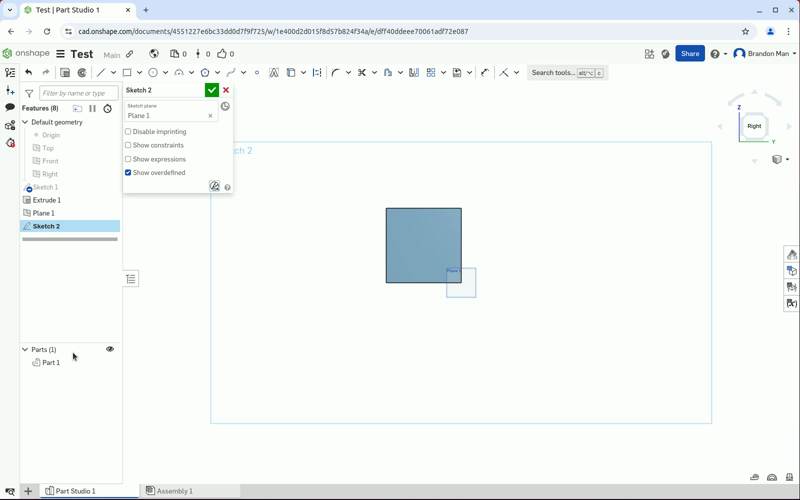
key(y)
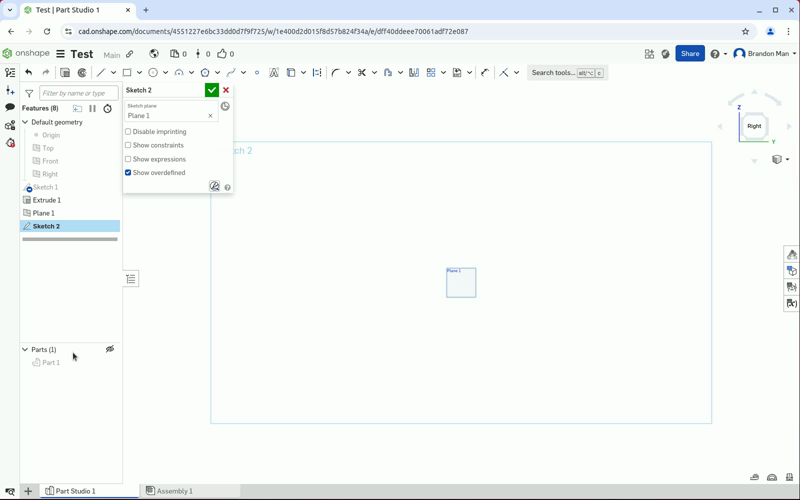
key(l)
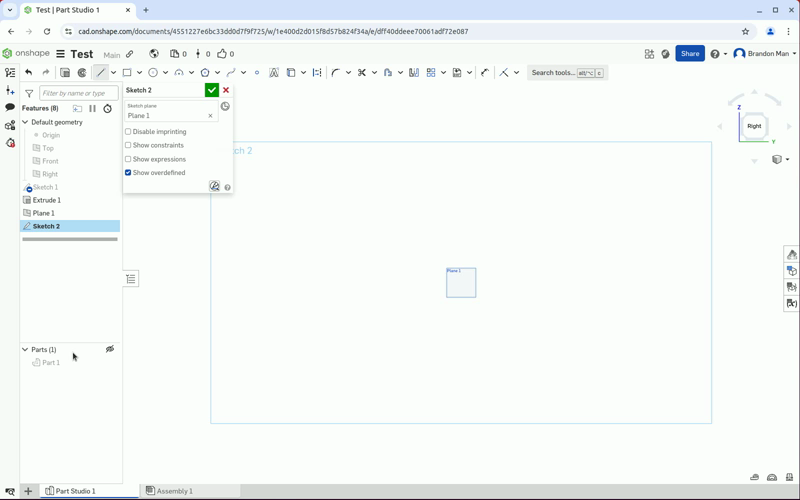
key_down(shift)
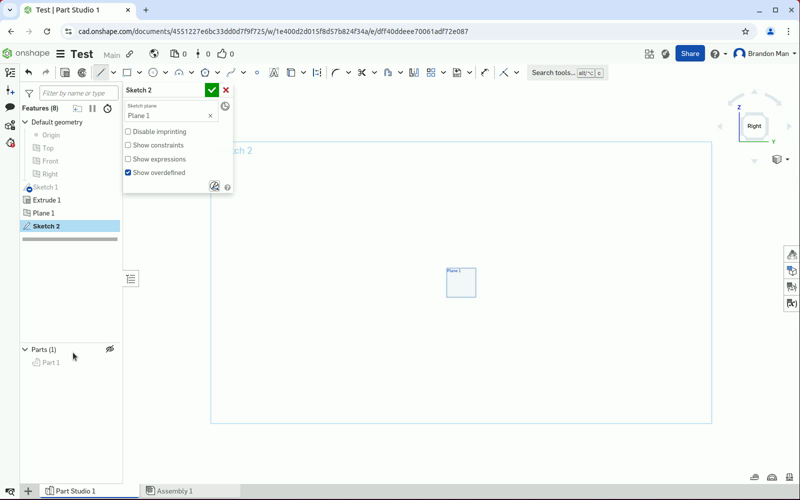
mouse_move(385, 245)
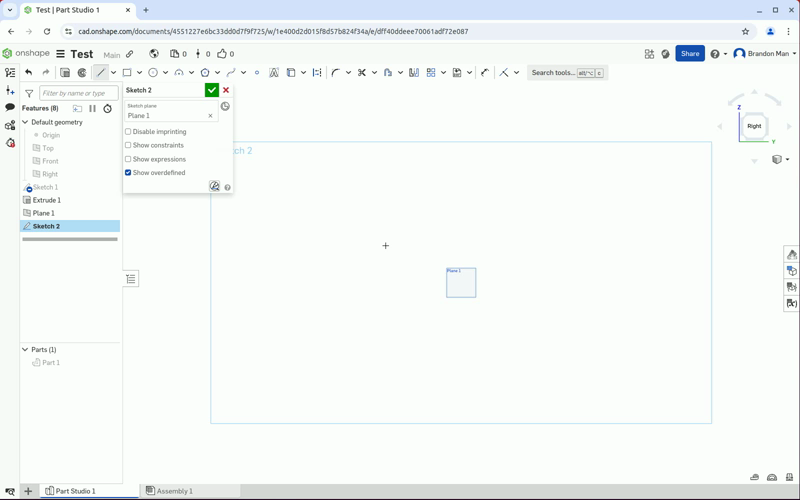
click(385, 245)
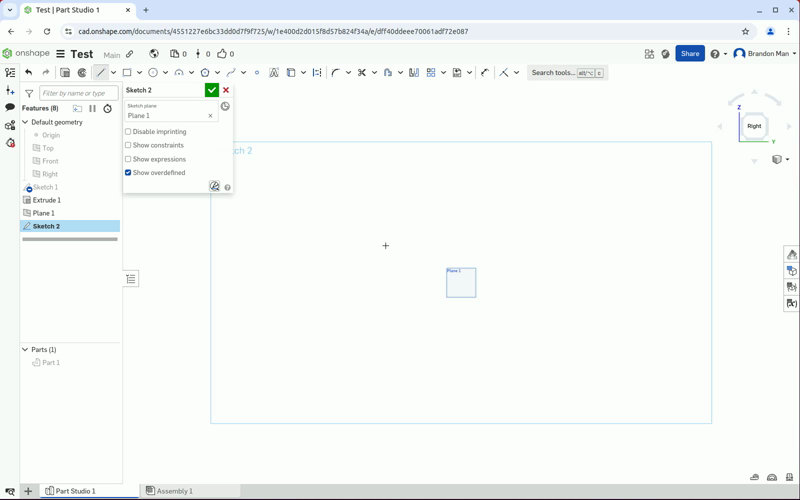
key_up(shift)
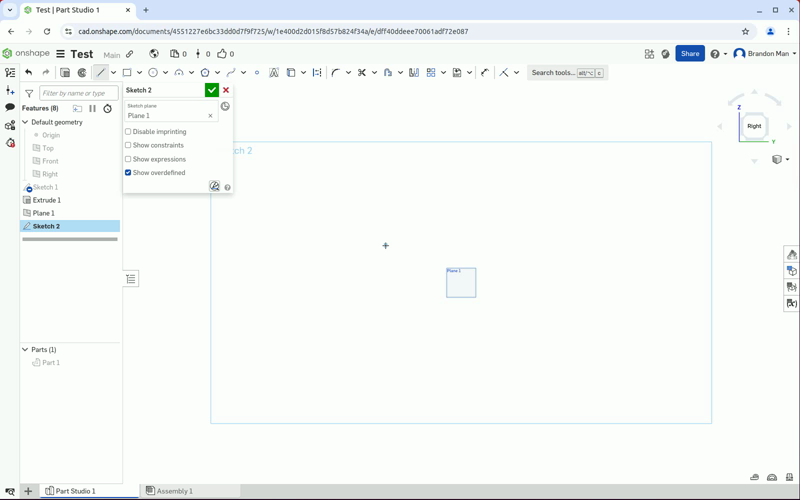
key_down(shift)
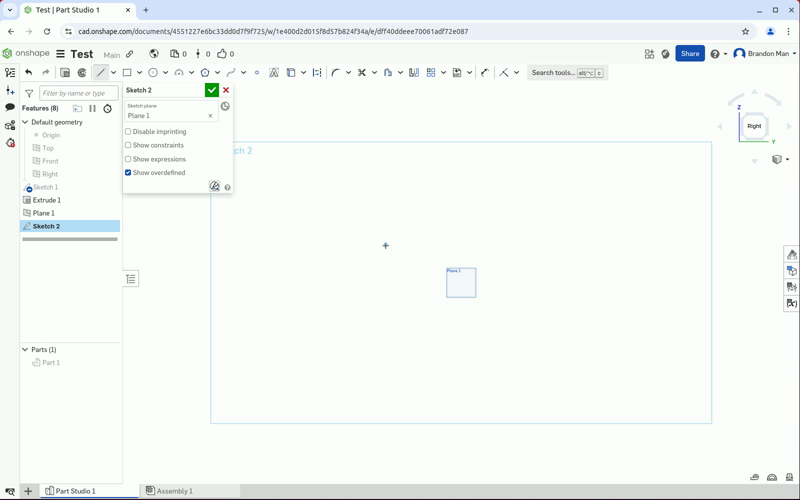
mouse_move(415, 245)
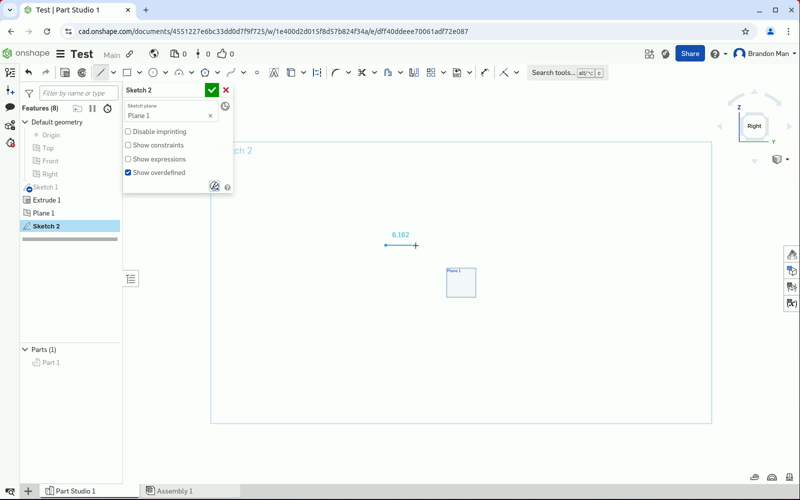
mouse_move(424, 207)
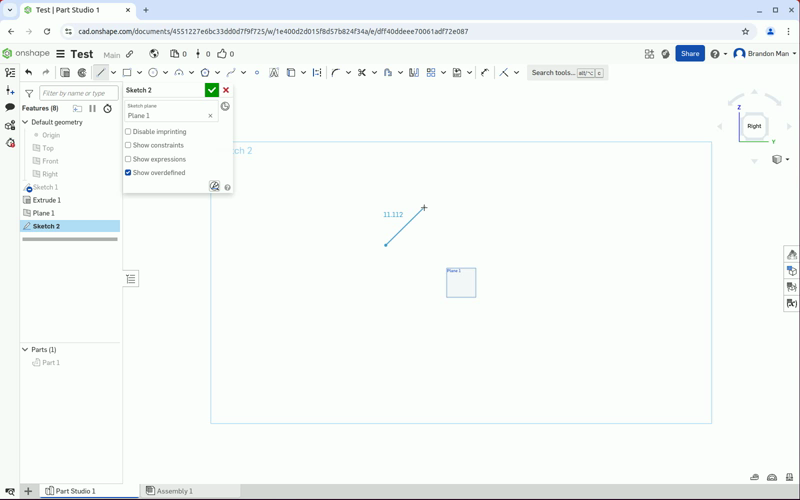
click(424, 207)
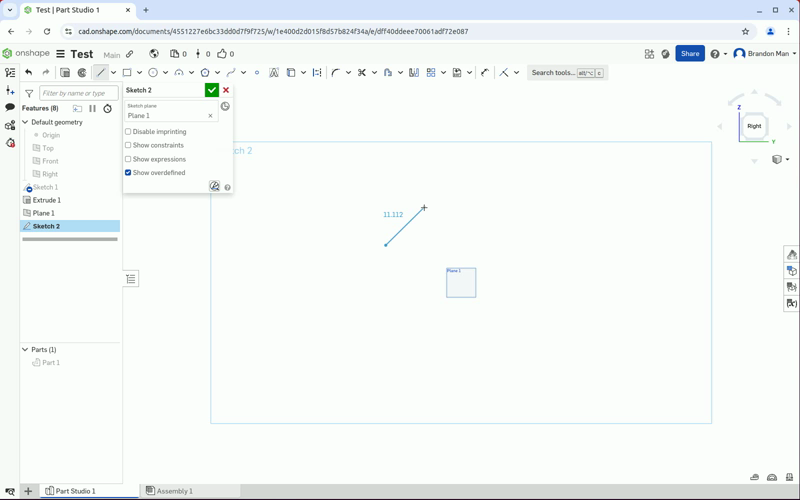
key_up(shift)
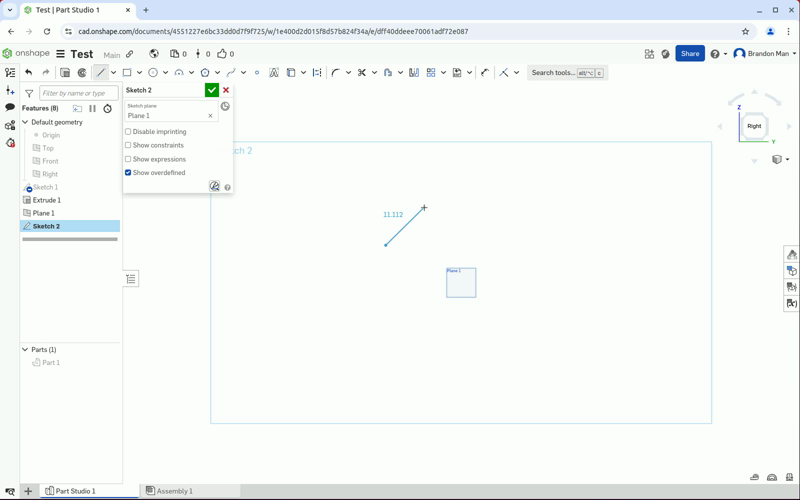
key_down(shift)
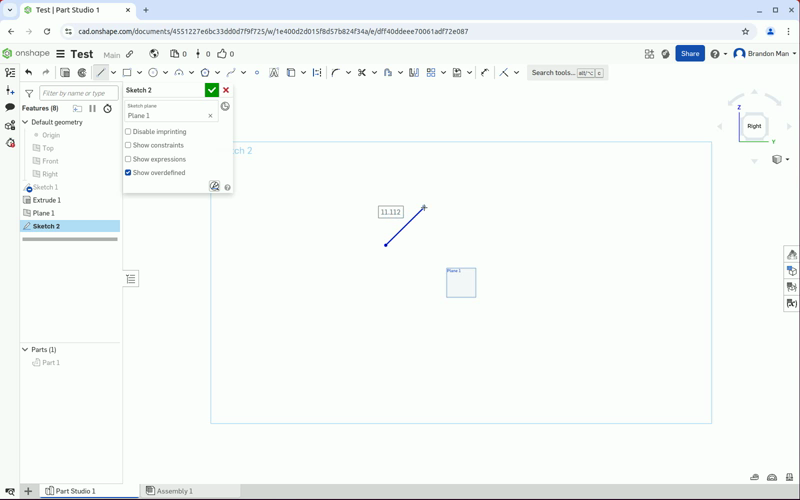
mouse_move(454, 207)
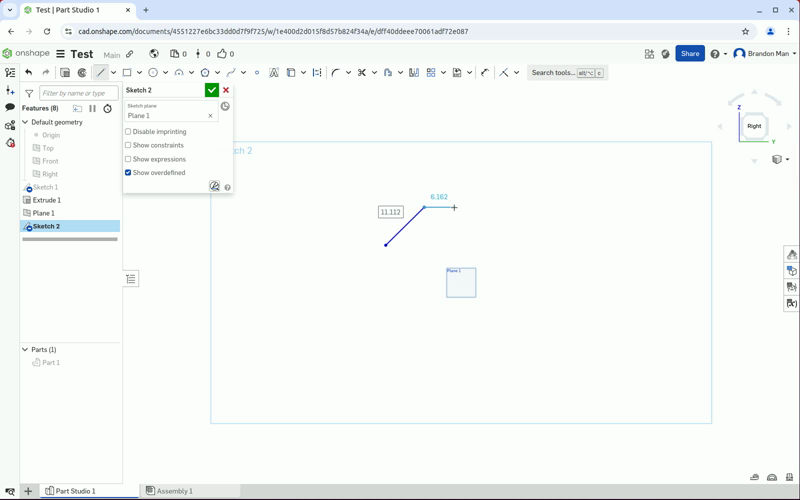
mouse_move(385, 207)
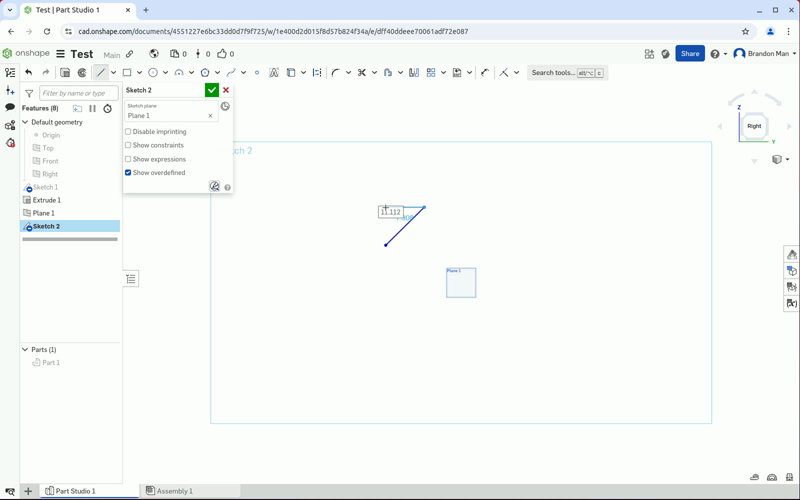
click(385, 207)
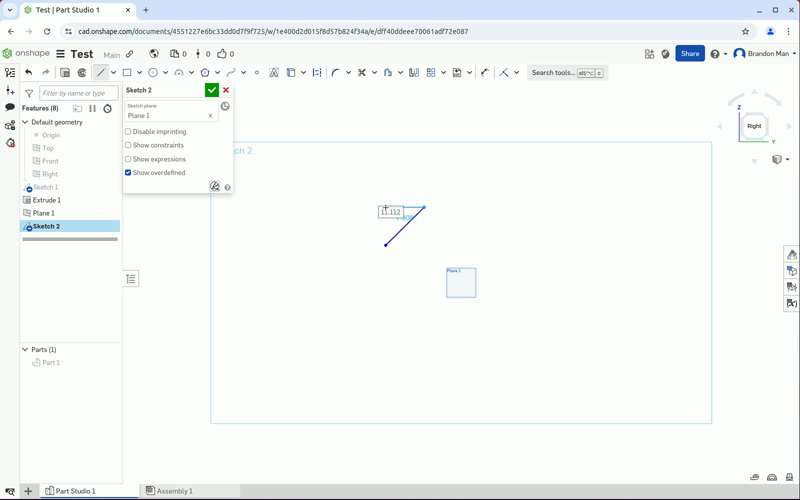
key_up(shift)
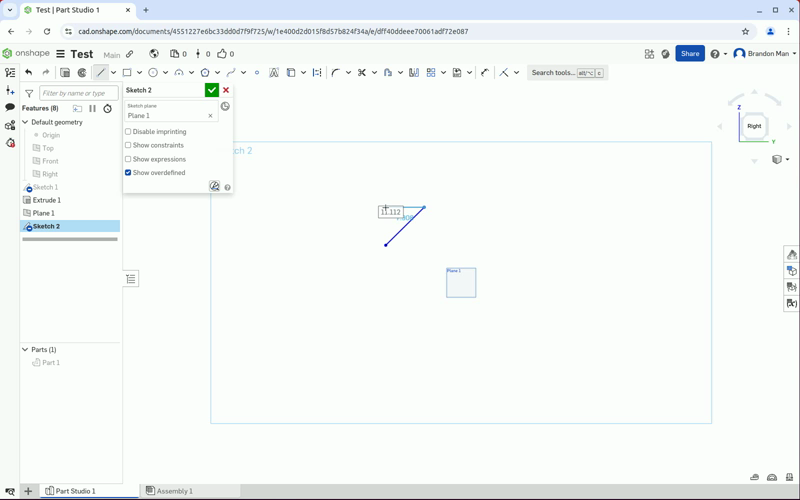
mouse_move(415, 207)
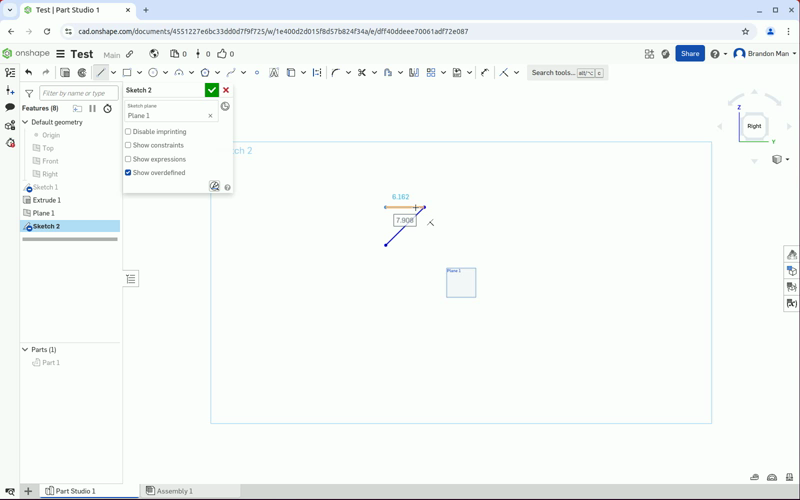
key_down(shift)
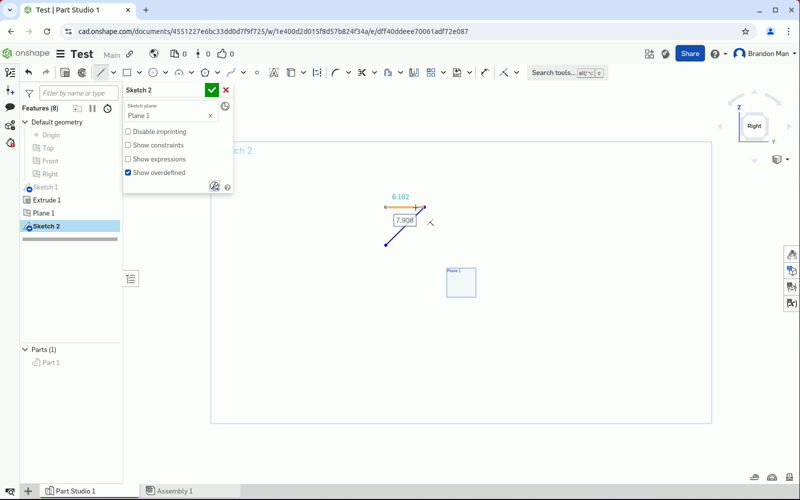
mouse_move(385, 245)
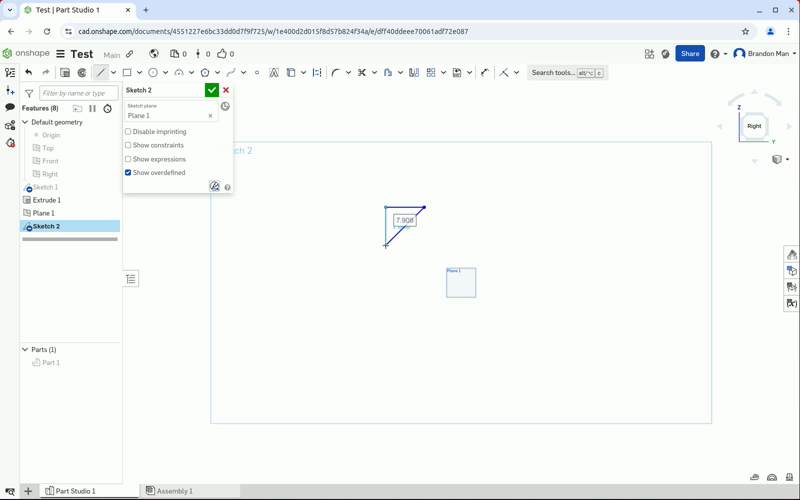
key_up(shift)
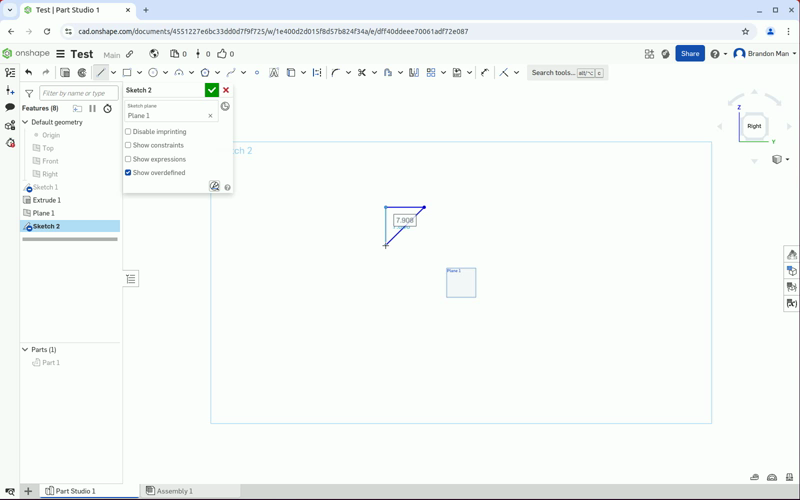
click(385, 245)
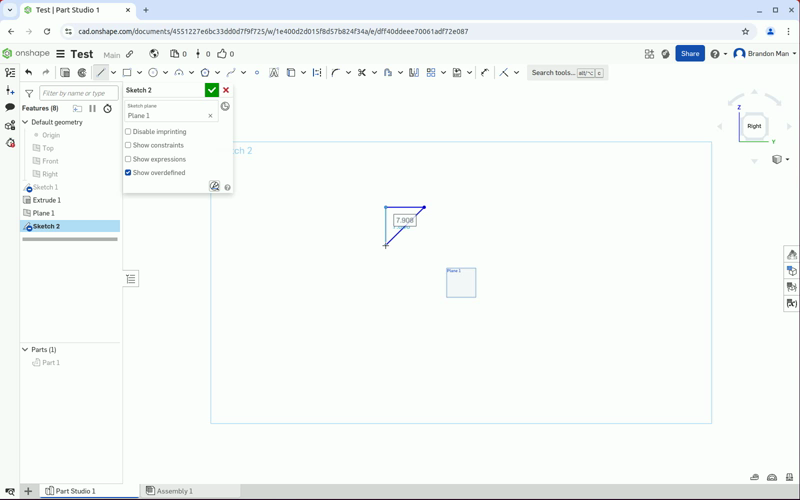
key(esc)
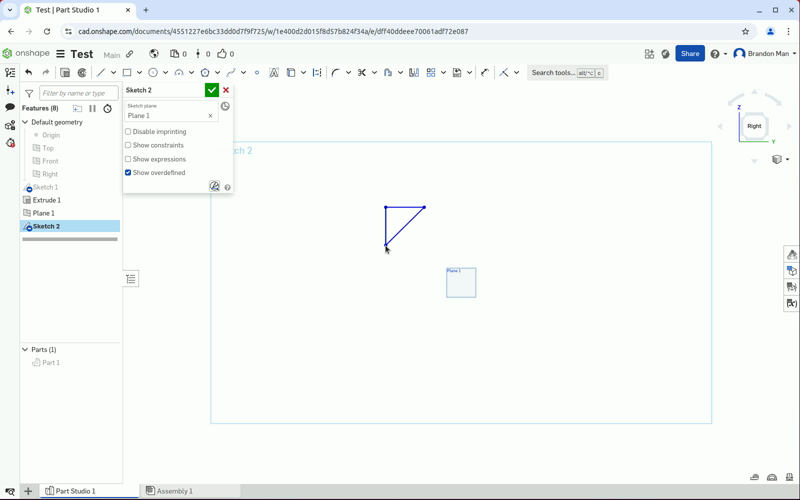
mouse_move(390, 215)
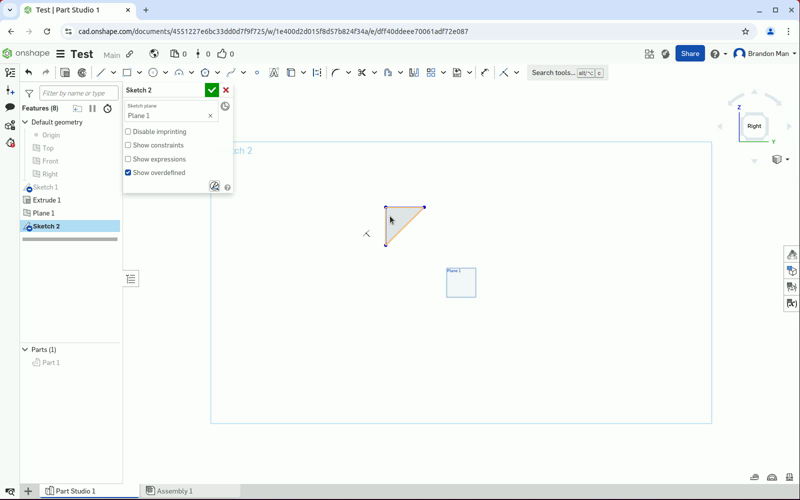
scroll(6)
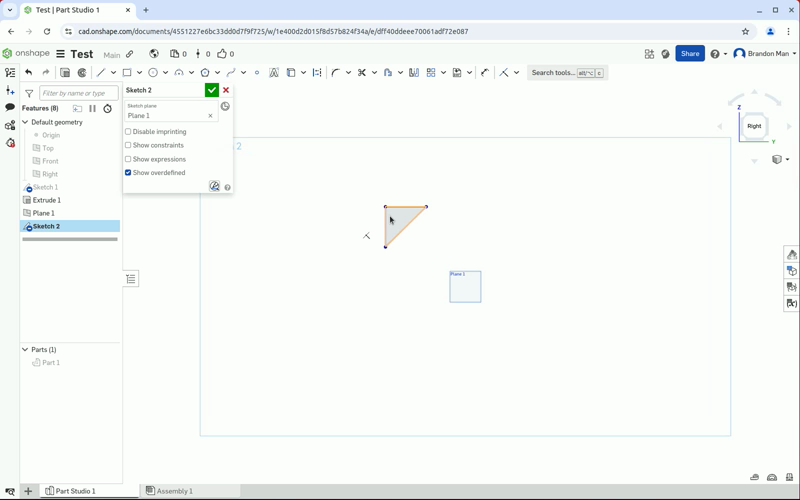
scroll(6)
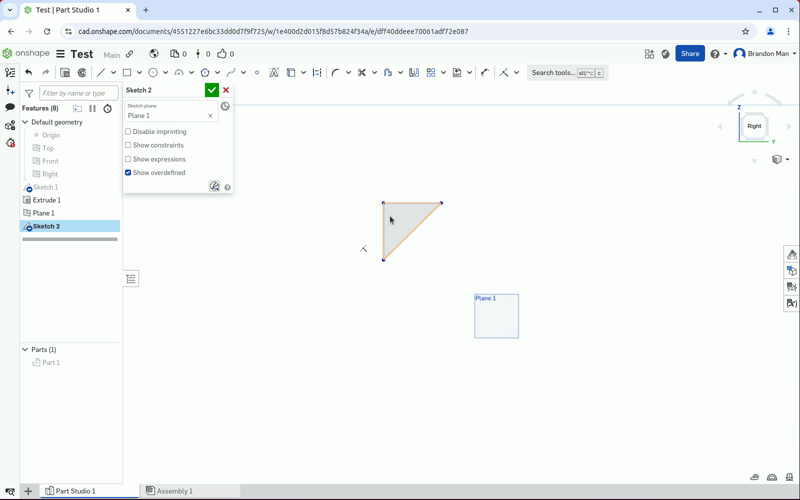
scroll(6)
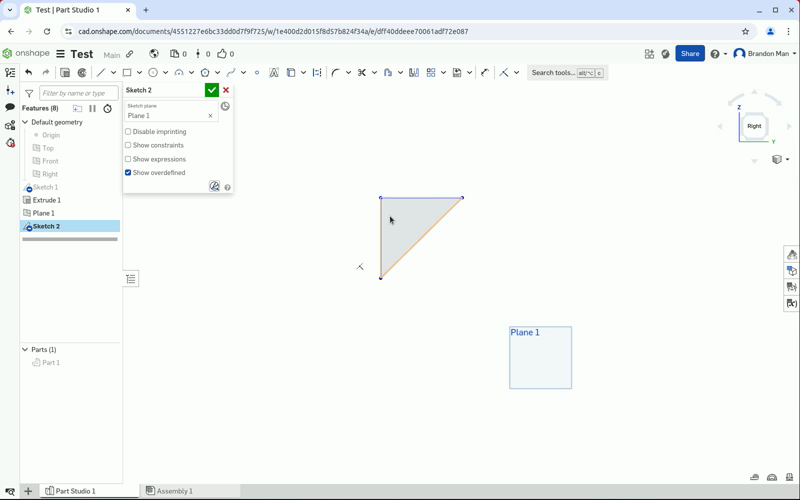
scroll(6)
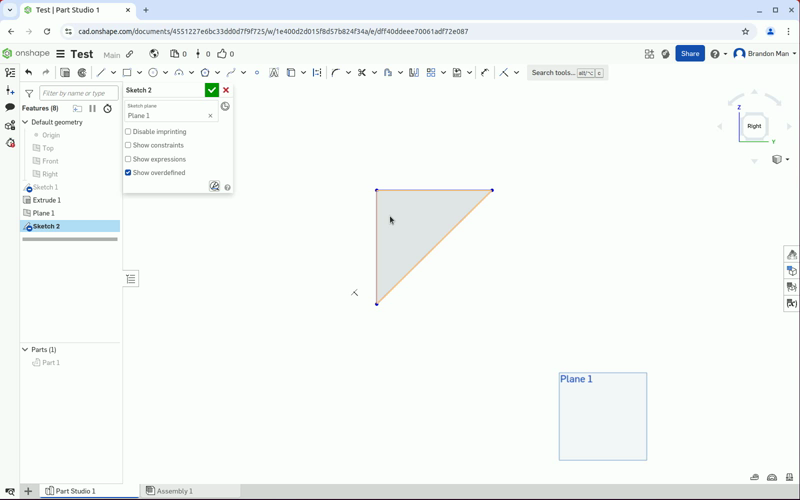
scroll(6)
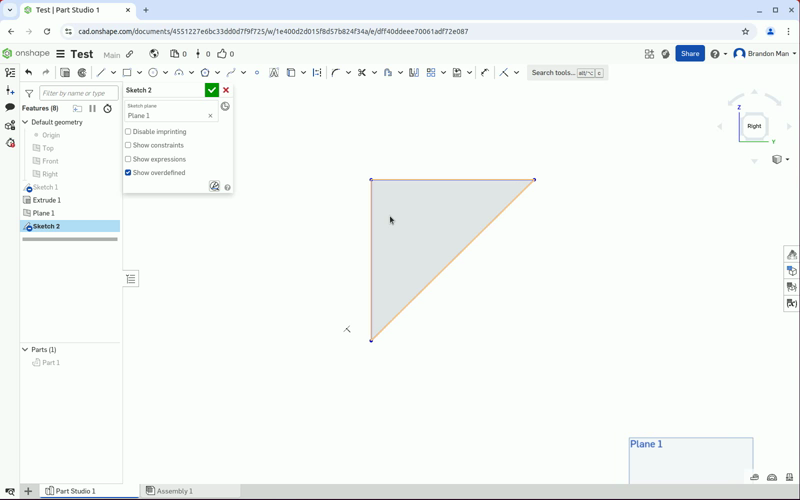
scroll(6)
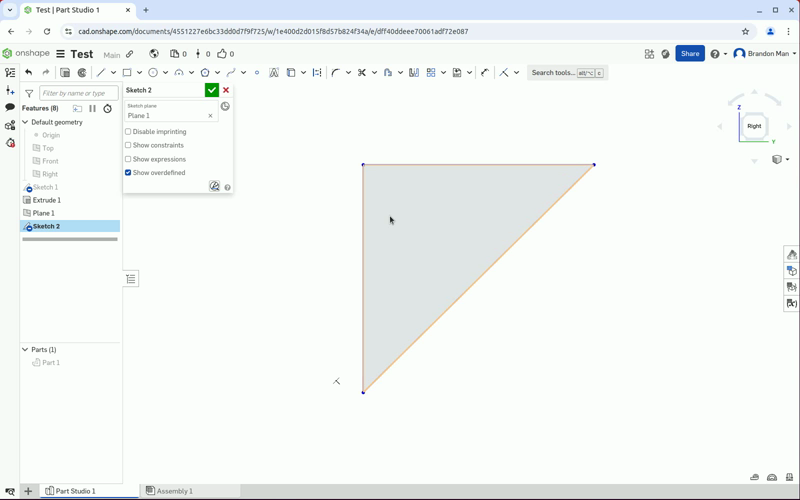
scroll(6)
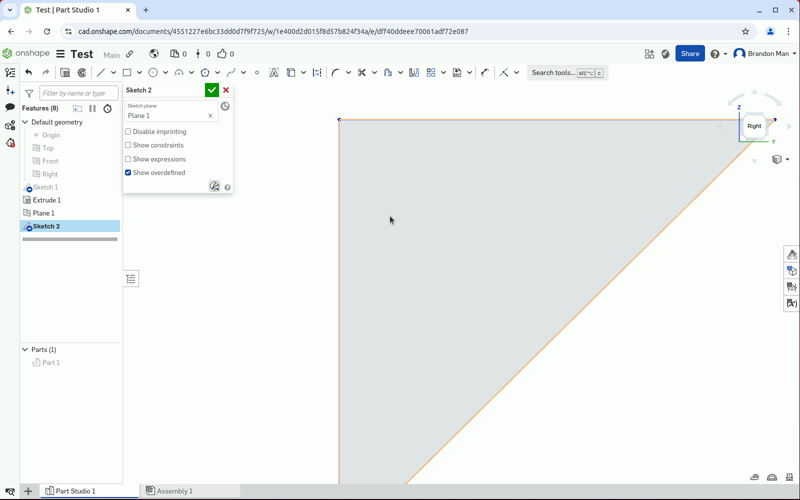
click(390, 215)
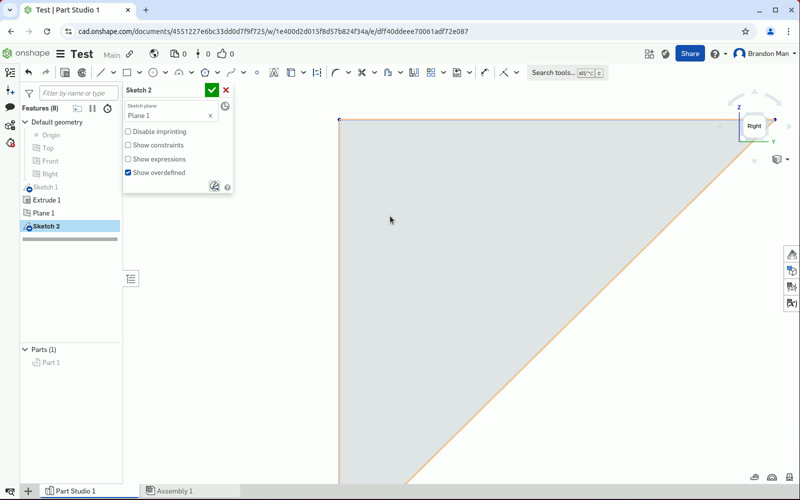
scroll(-6)
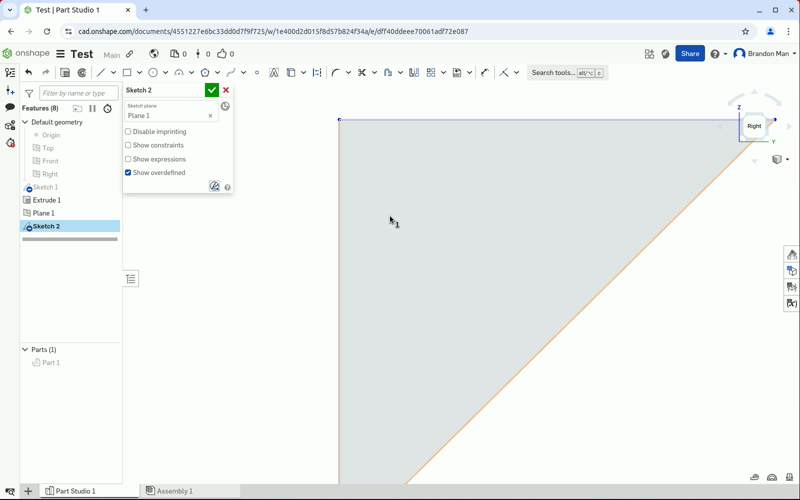
scroll(-6)
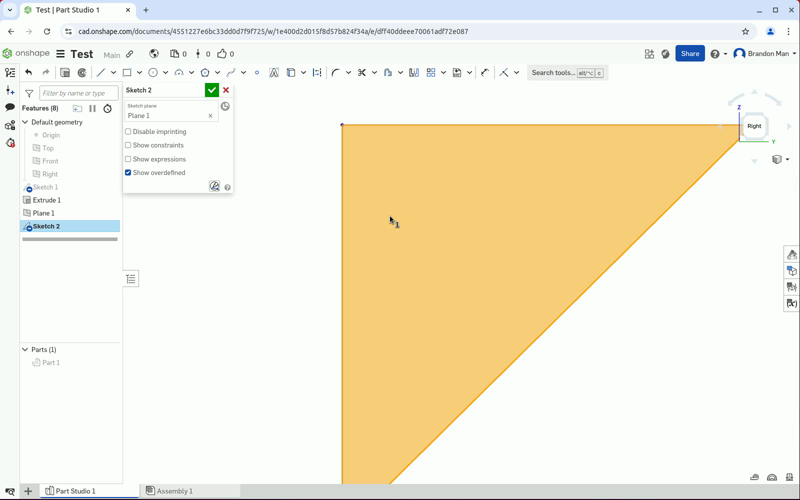
scroll(-6)
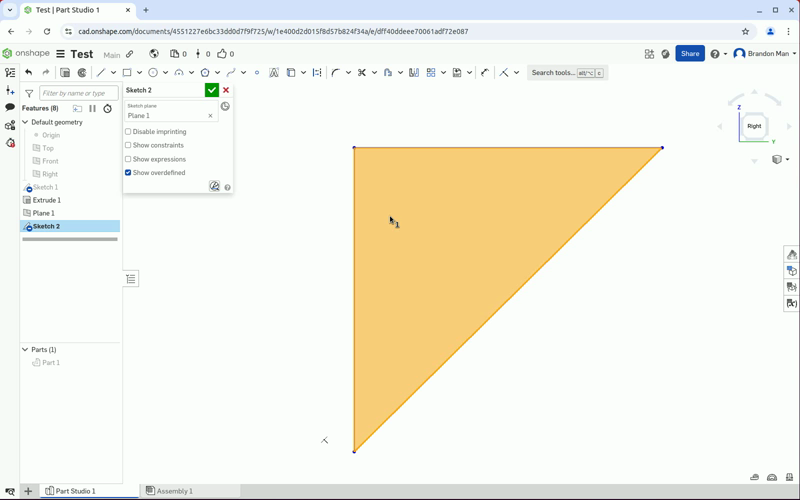
scroll(-6)
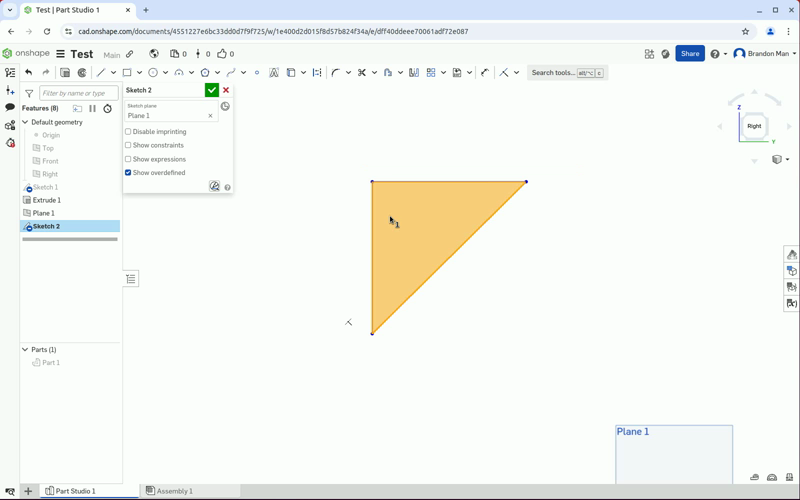
scroll(-6)
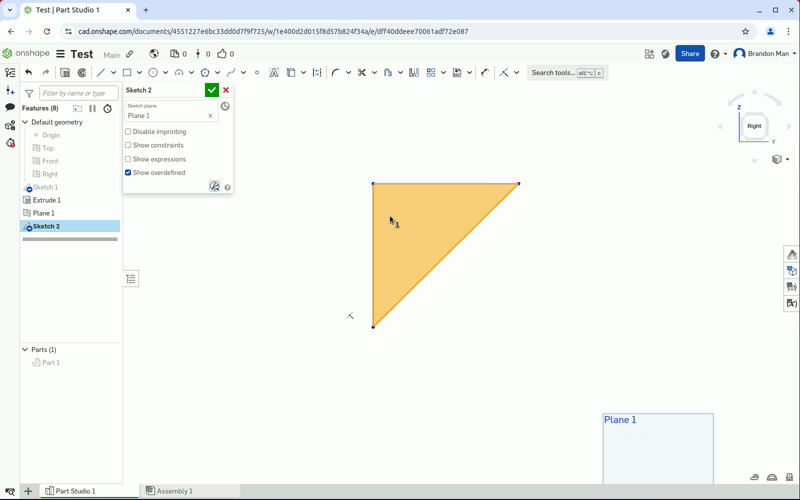
scroll(-6)
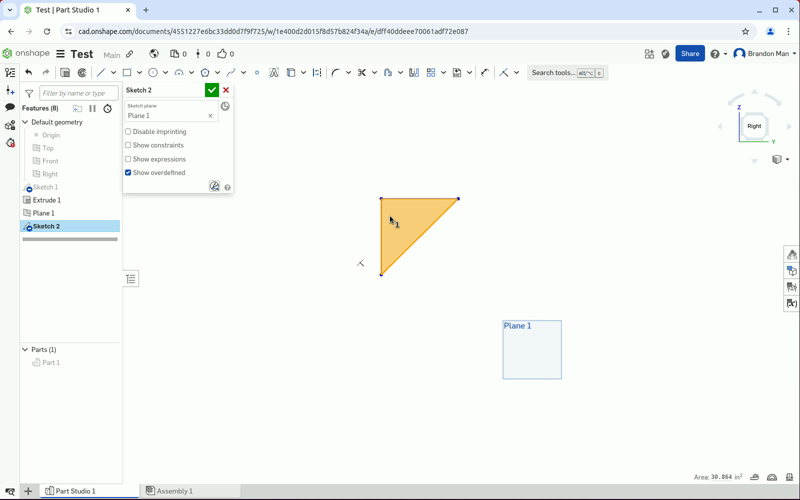
scroll(-6)
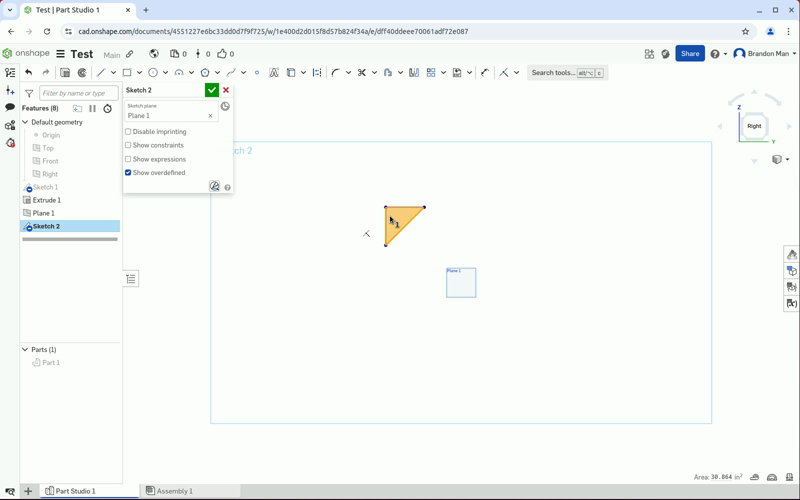
mouse_move(73, 352)
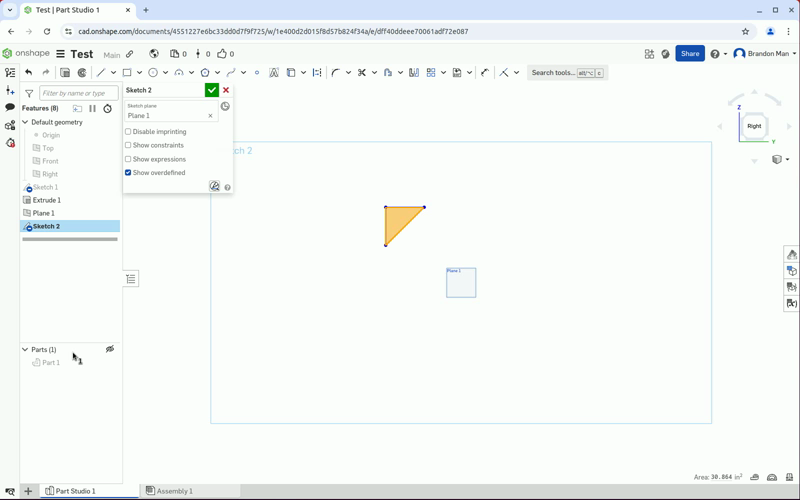
key(shift+y)
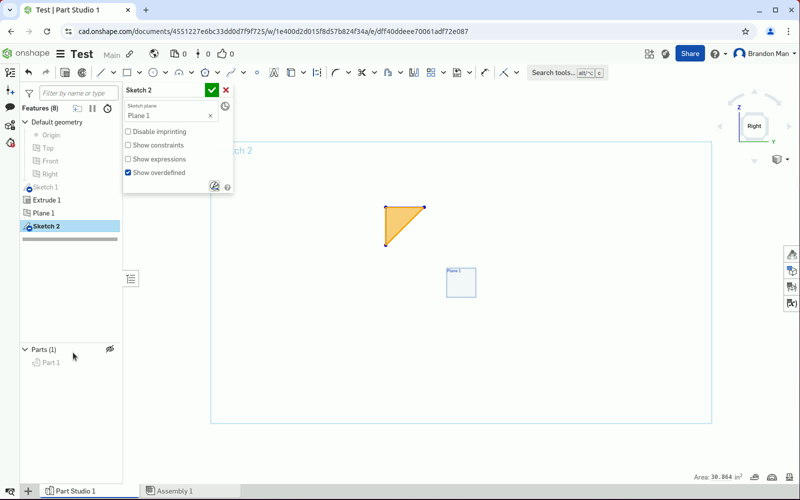
key(shift+e)
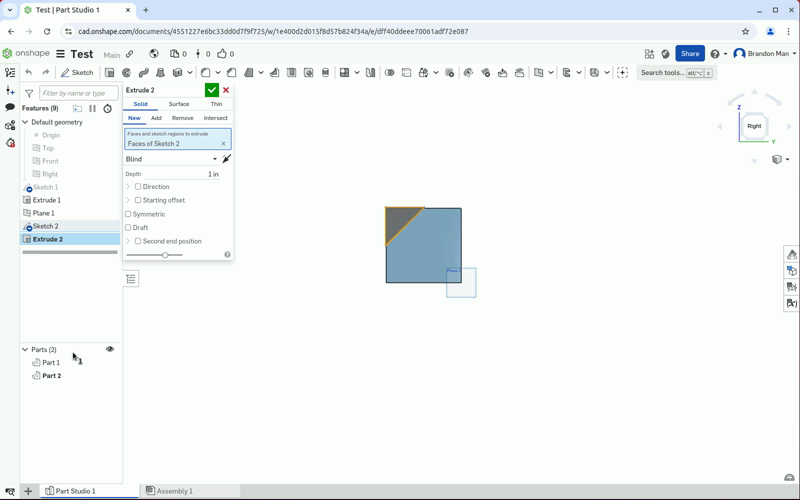
mouse_move(143, 106)
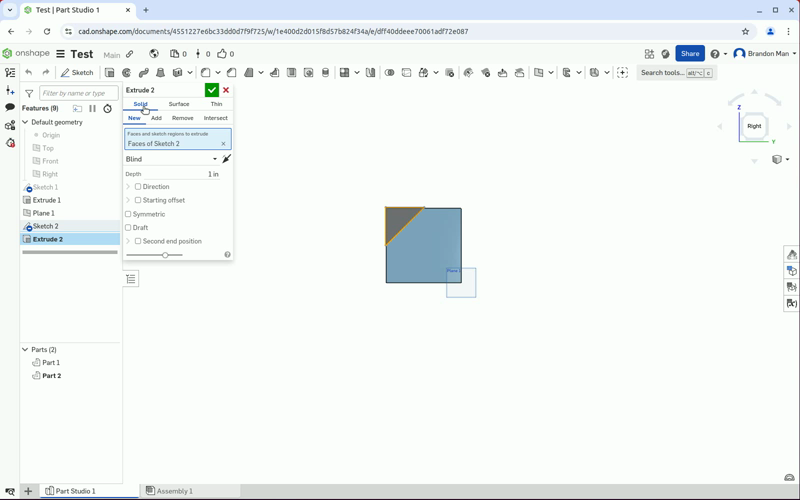
click(143, 106)
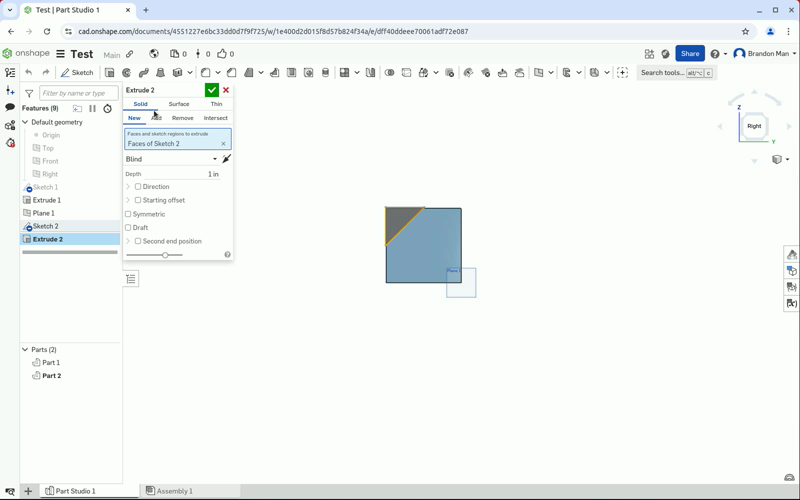
mouse_move(186, 120)
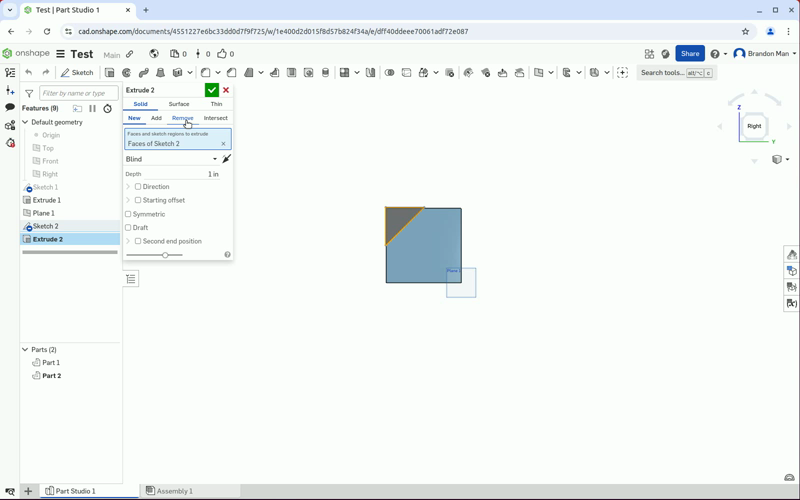
click(186, 120)
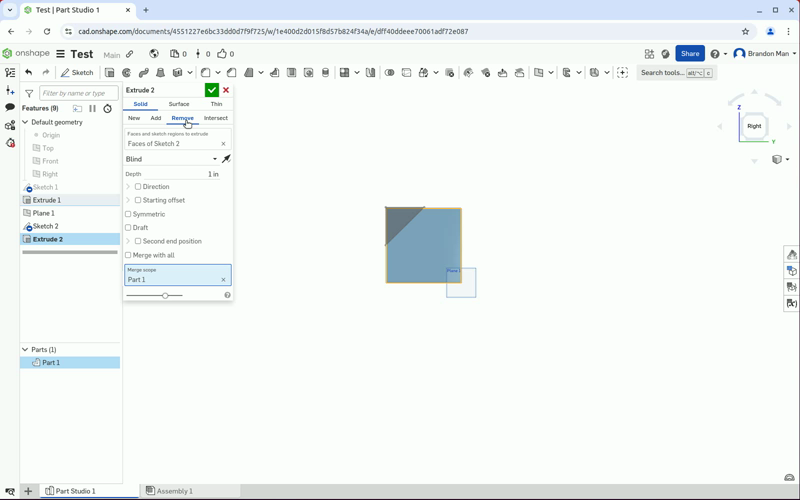
key(tab, 4)
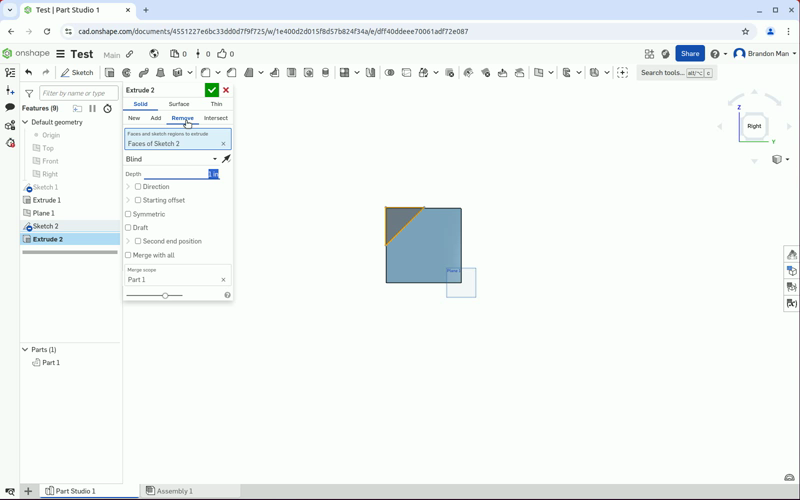
text(7.703)
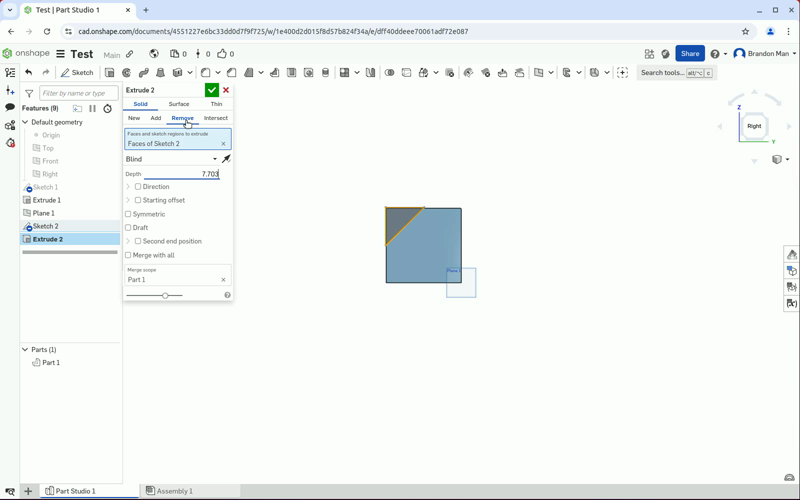
key(tab, 6)
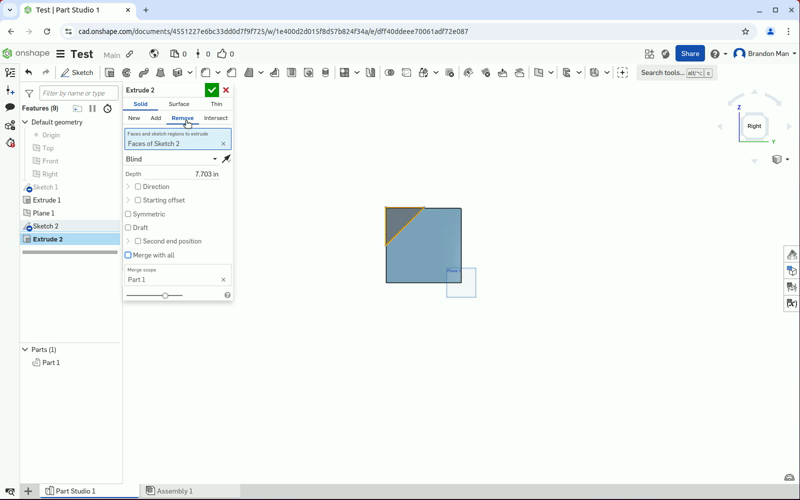
key(space)
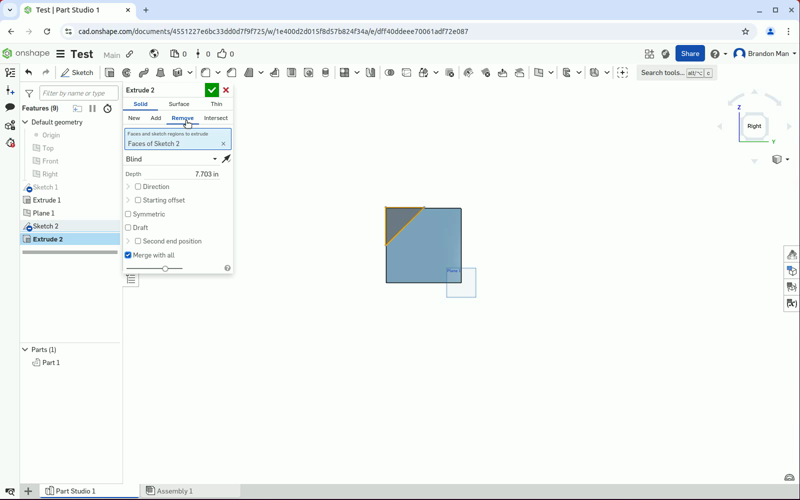
key(enter)
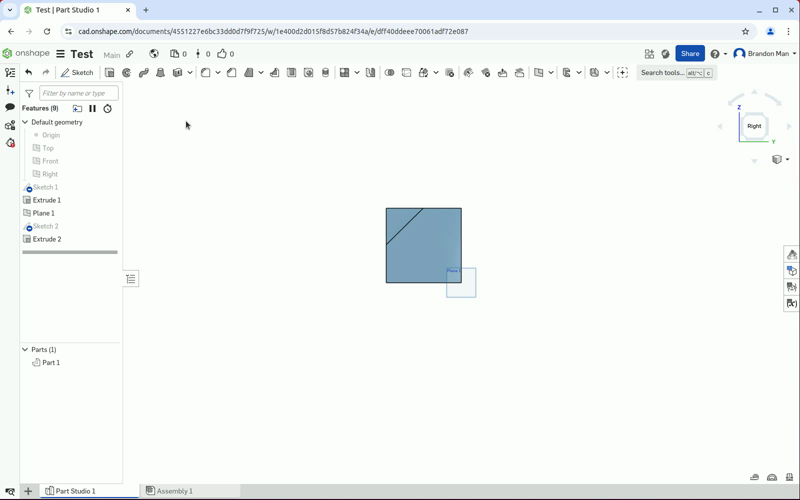
key(shift+h)
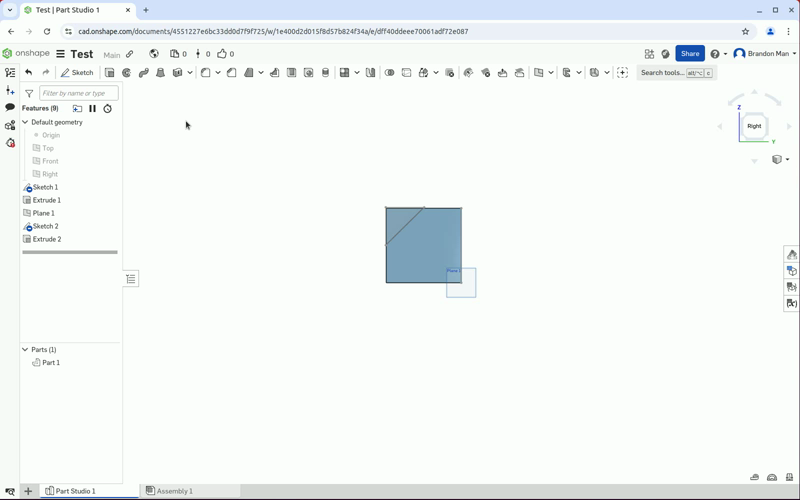
key(shift+h)
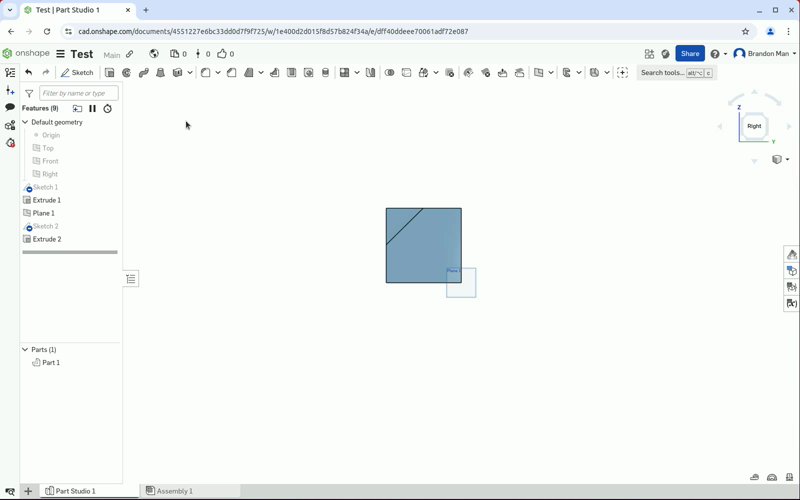
mouse_move(73, 189)
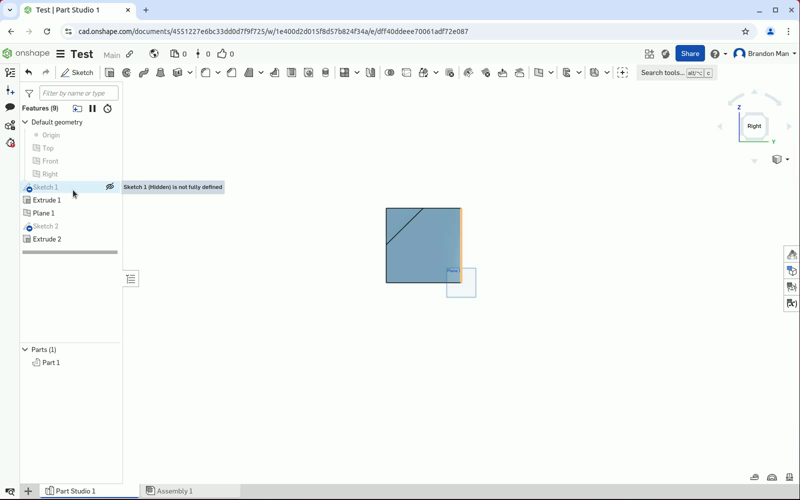
click(73, 189)
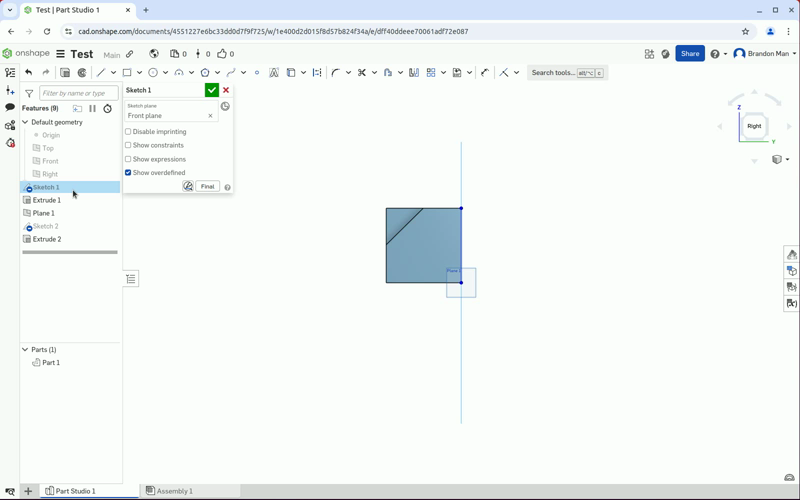
mouse_move(229, 92)
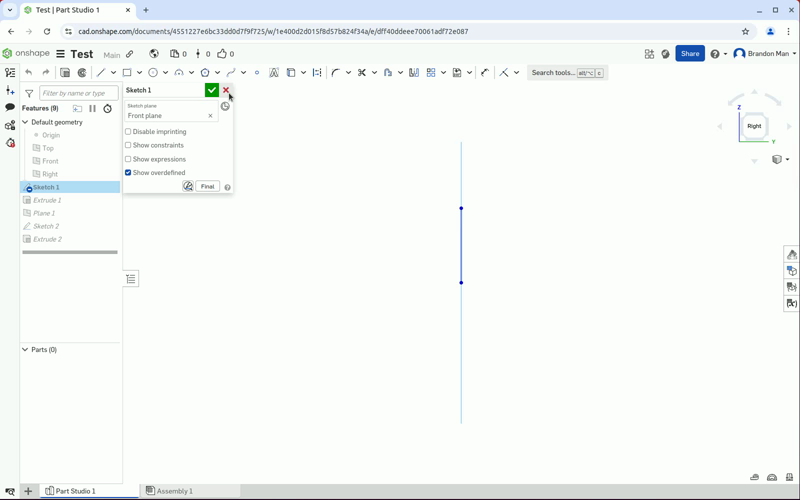
click(229, 92)
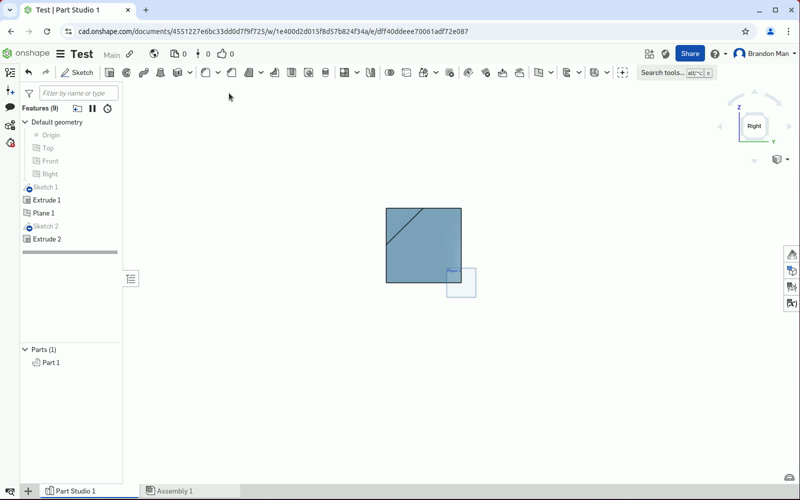
mouse_move(73, 352)
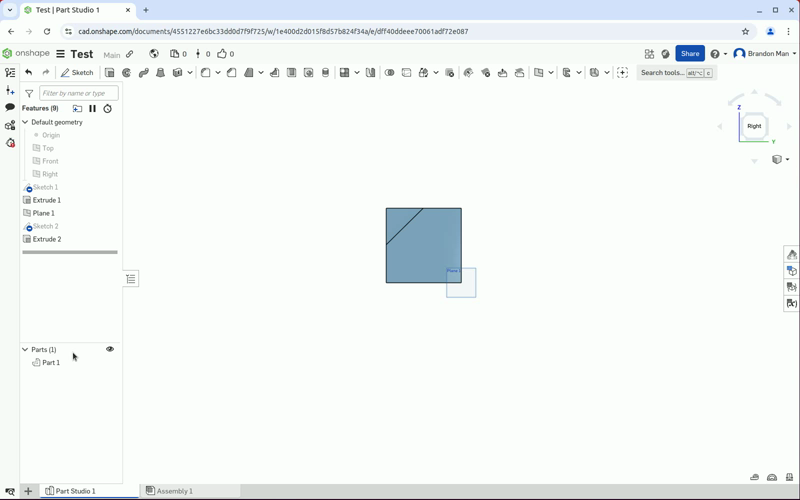
key(y)
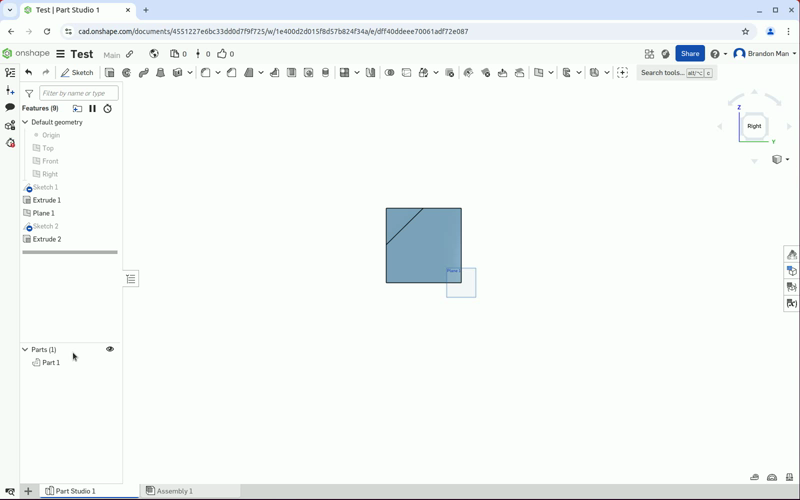
key(shift+p)
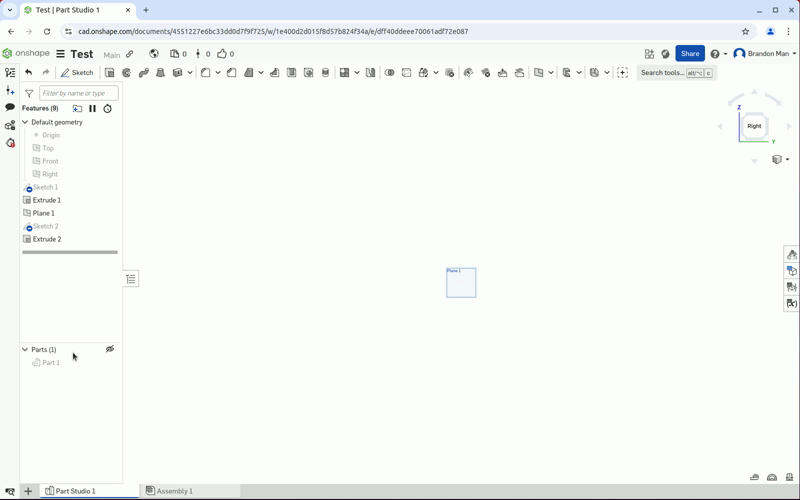
key(space)
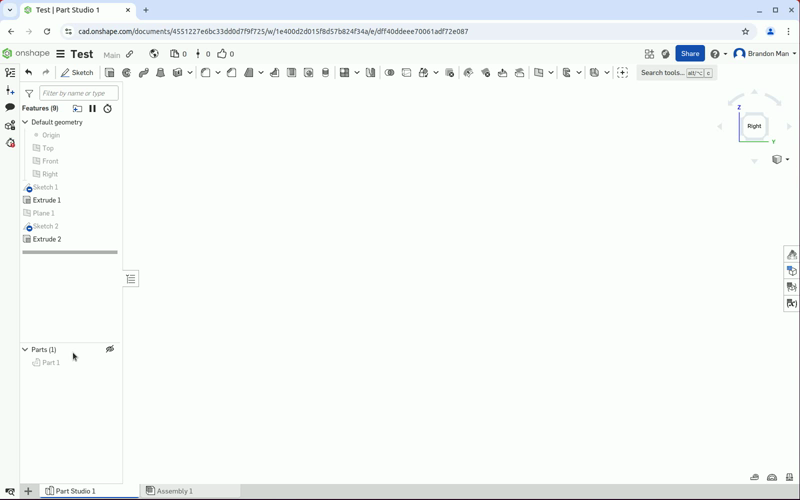
key_down(shift)
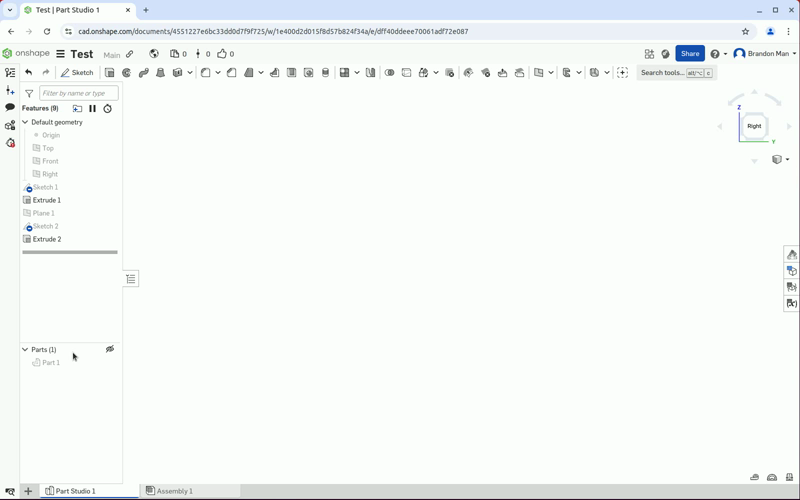
key(right)
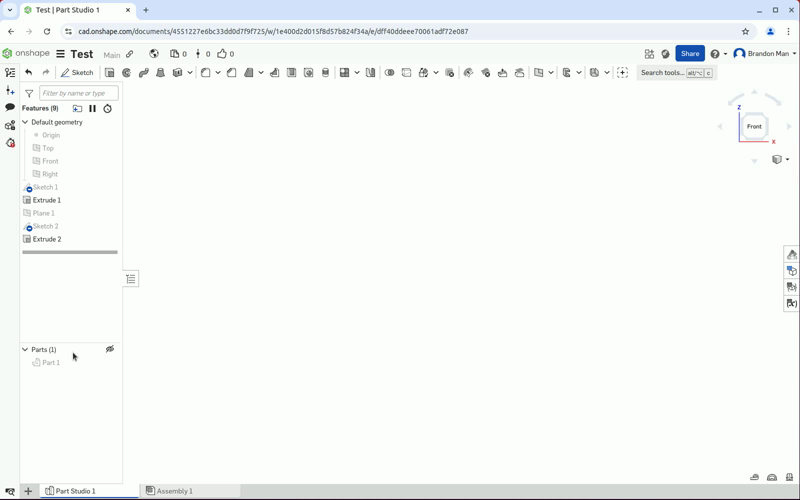
key_up(shift)
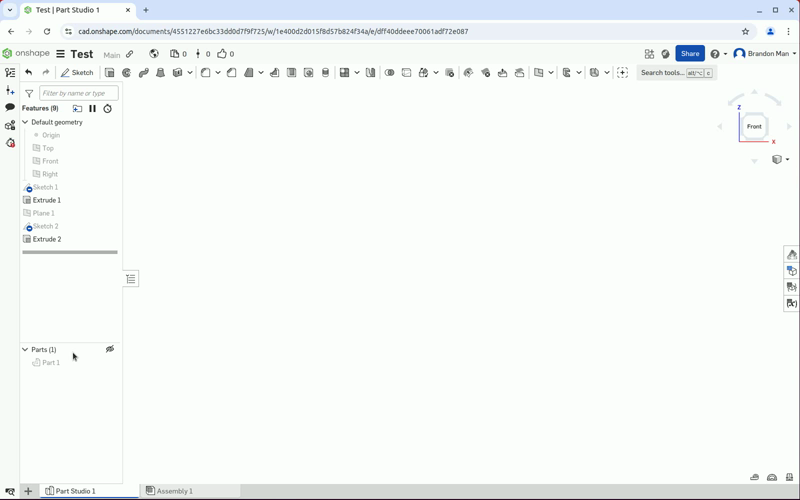
key(space)
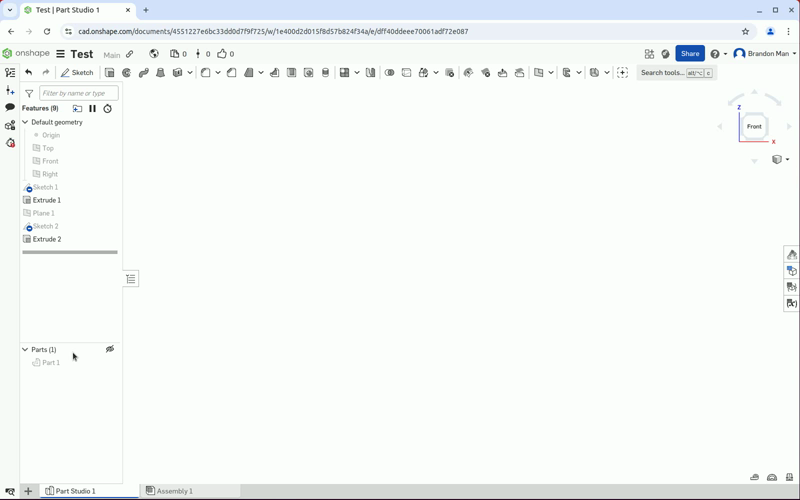
key_down(shift)
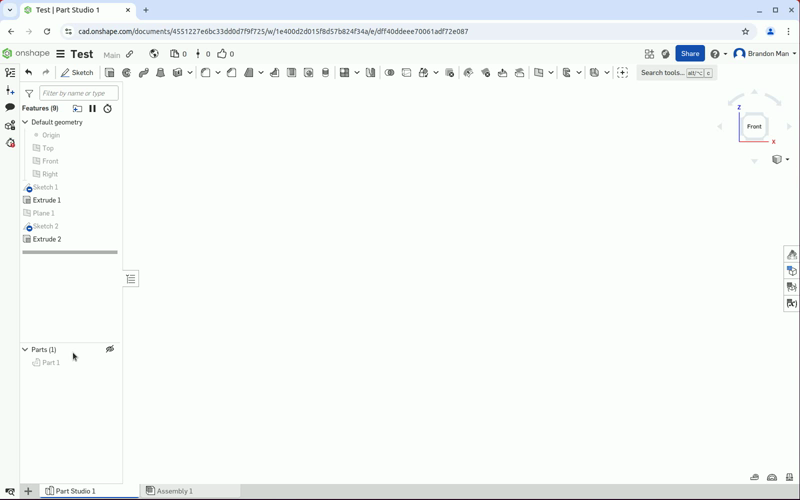
key(down)
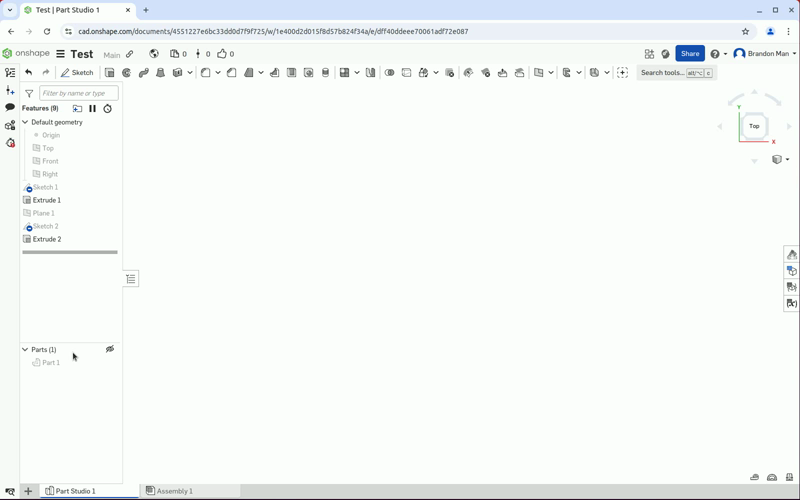
key_up(shift)
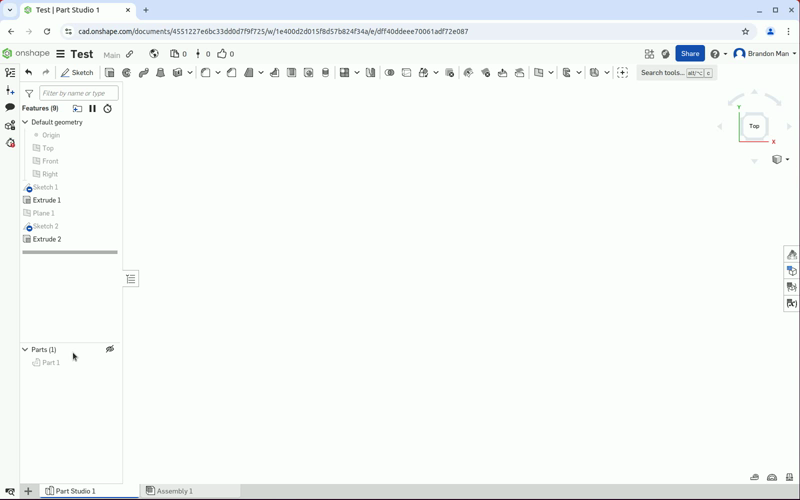
mouse_move(73, 352)
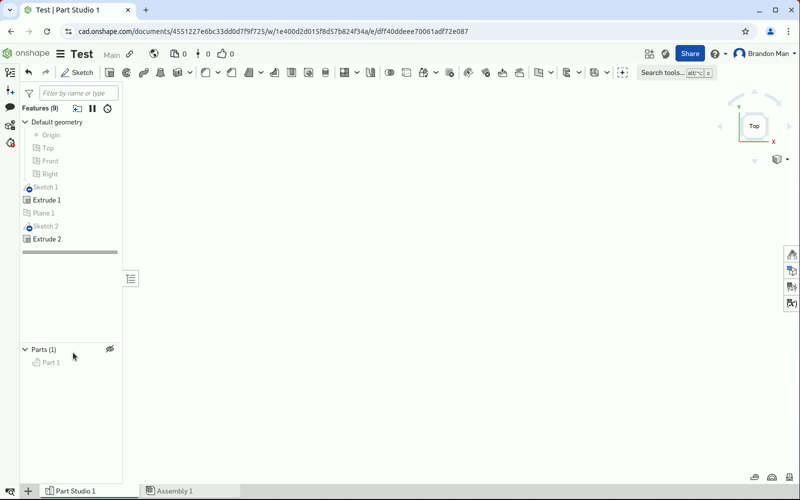
key(shift+y)
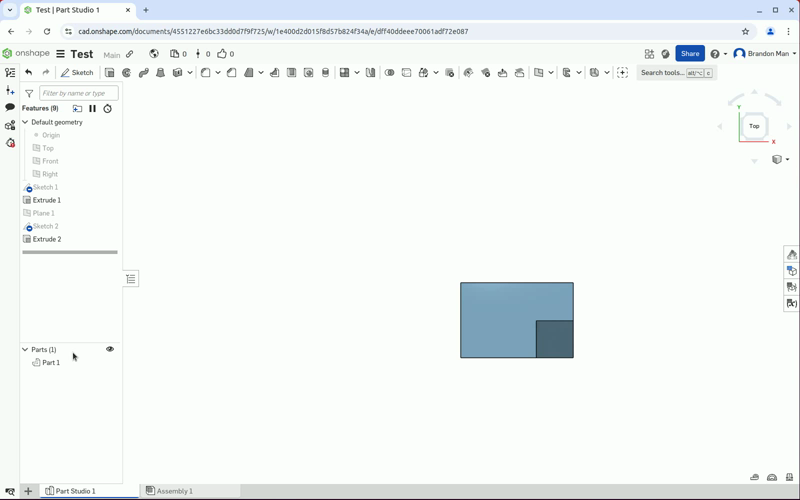
mouse_move(541, 75)
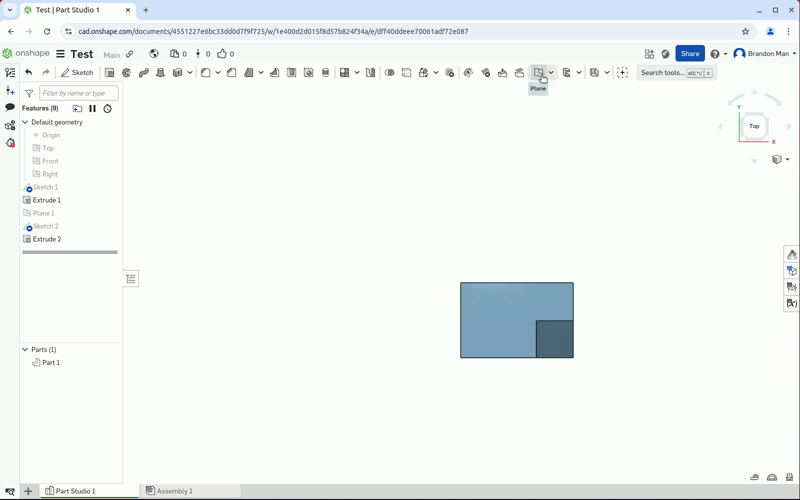
click(541, 75)
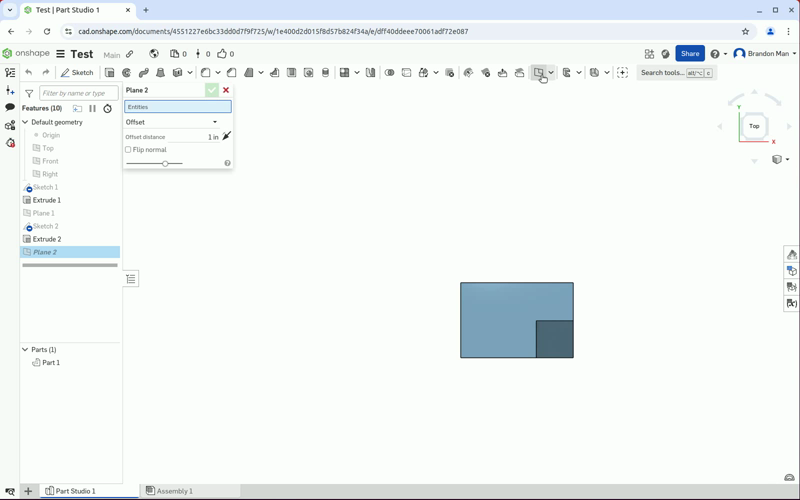
mouse_move(73, 150)
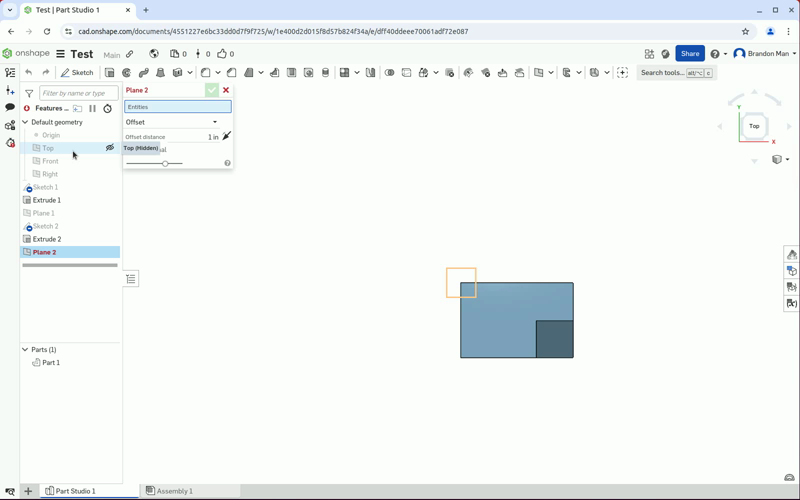
click(73, 150)
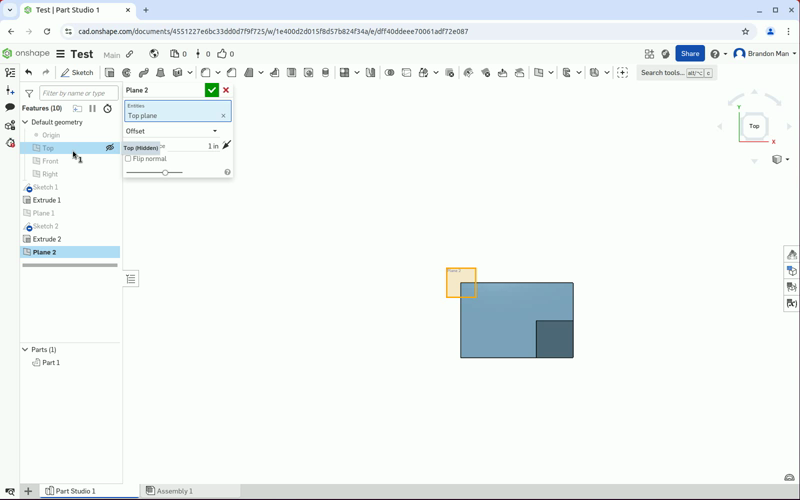
key(tab, 2)
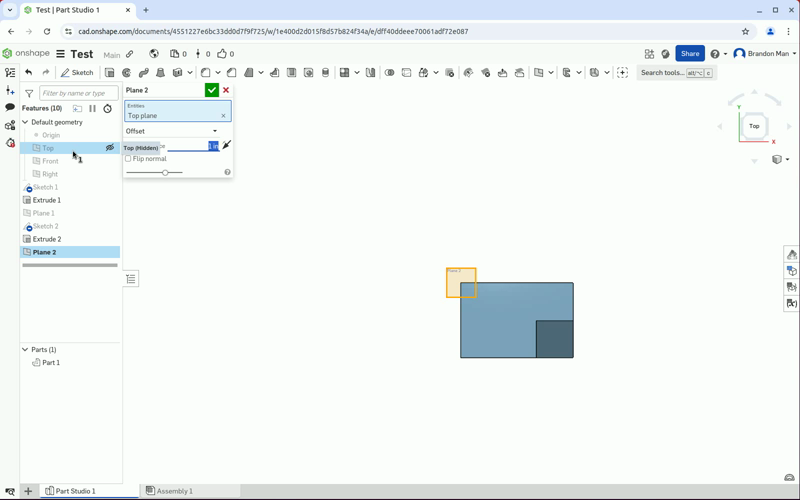
text(15.405)
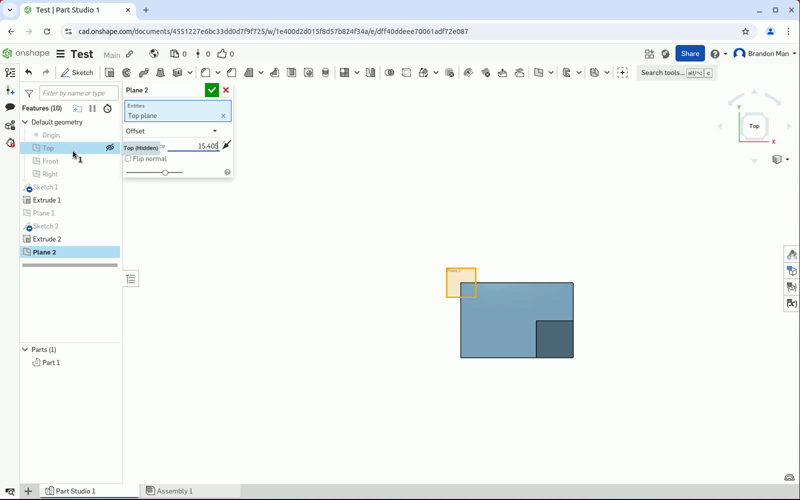
key(enter, 2)
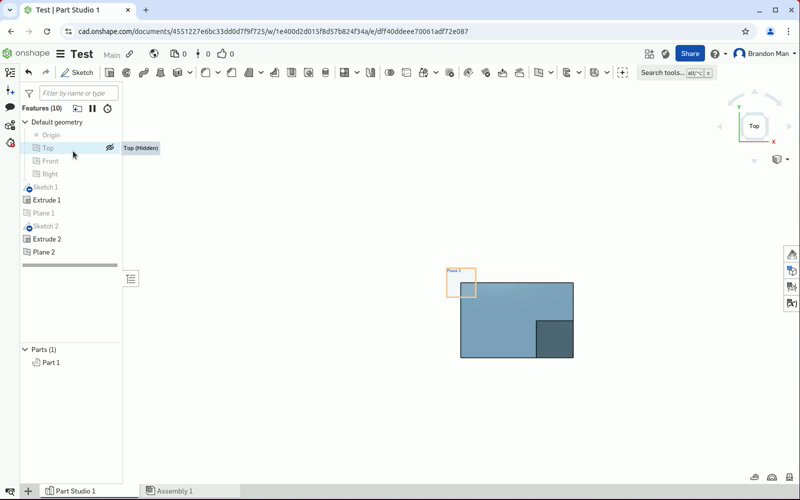
key(shift+s)
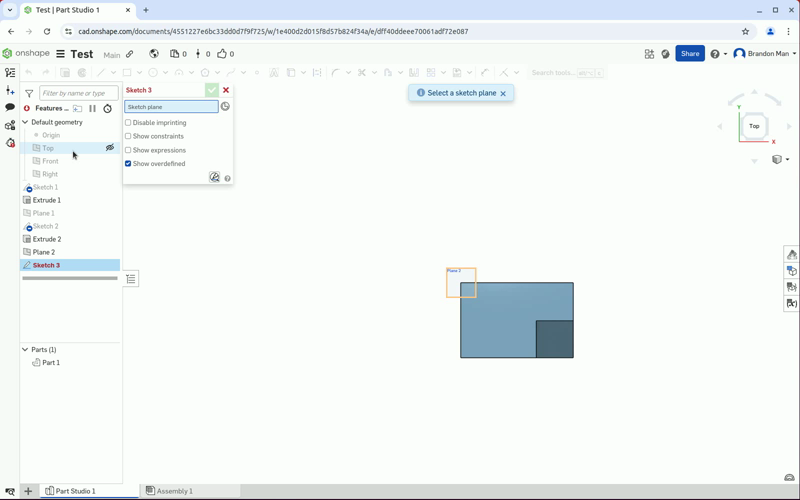
mouse_move(73, 254)
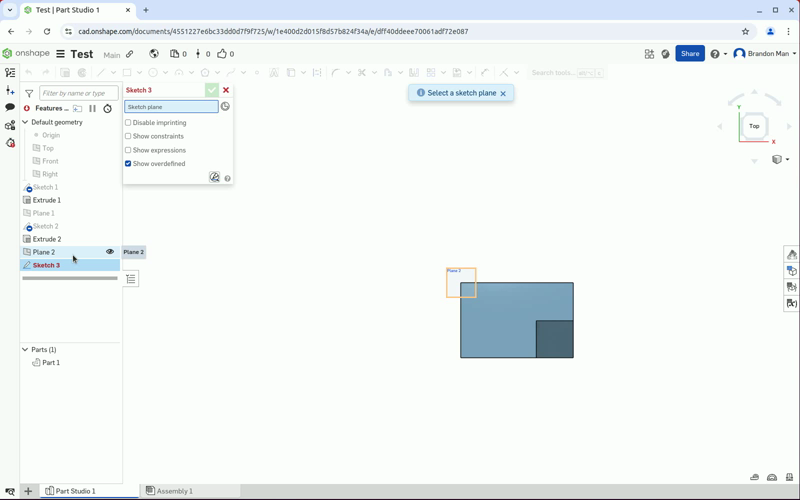
click(73, 254)
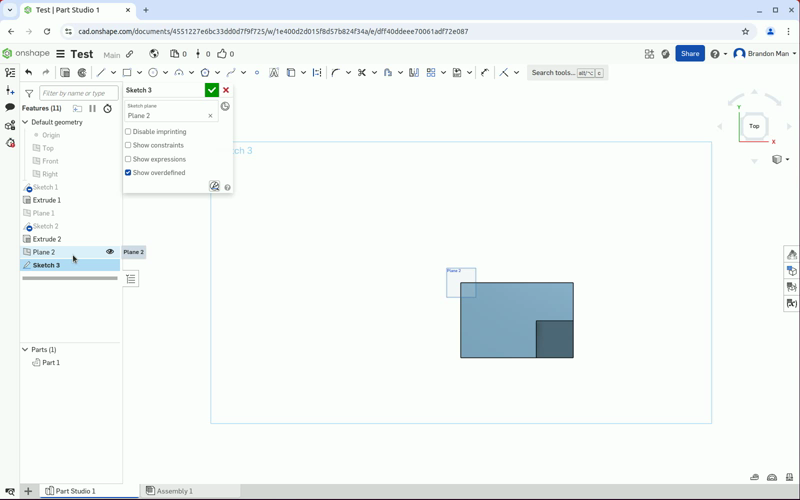
mouse_move(73, 352)
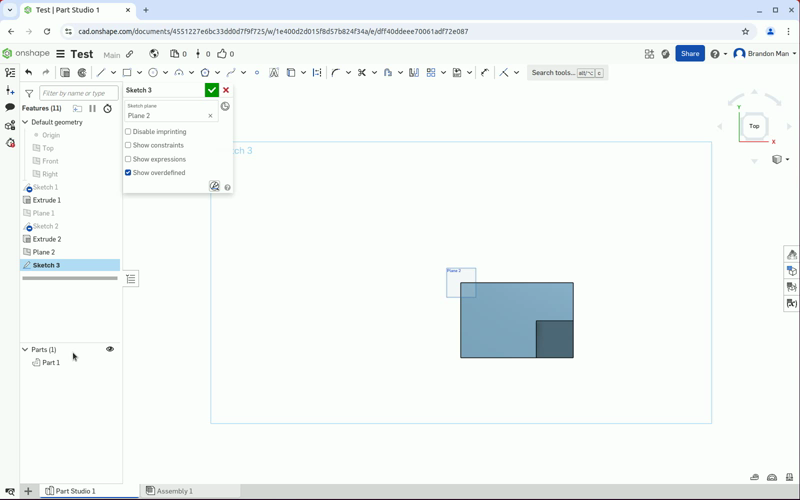
key(y)
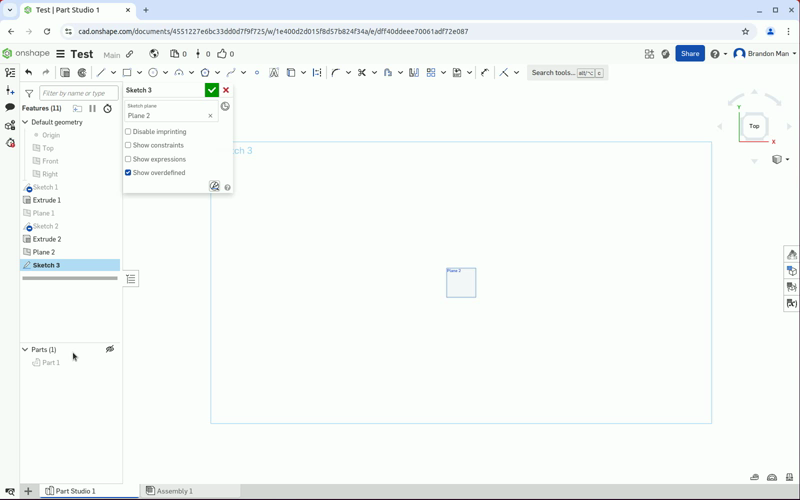
key(l)
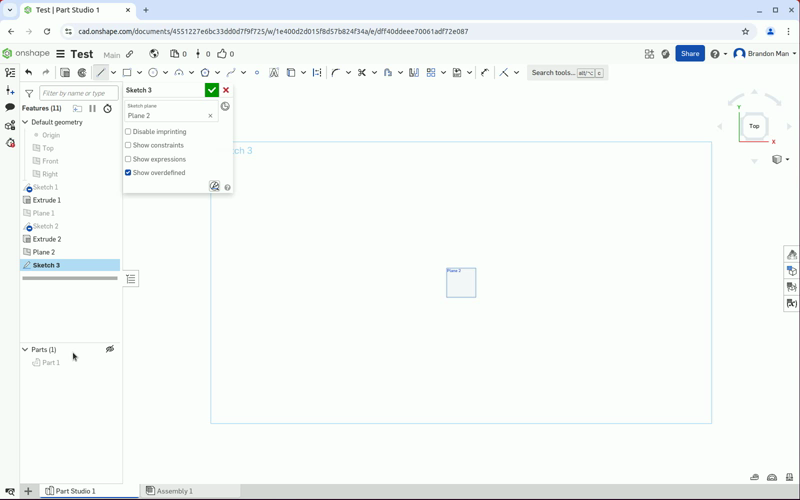
key_down(shift)
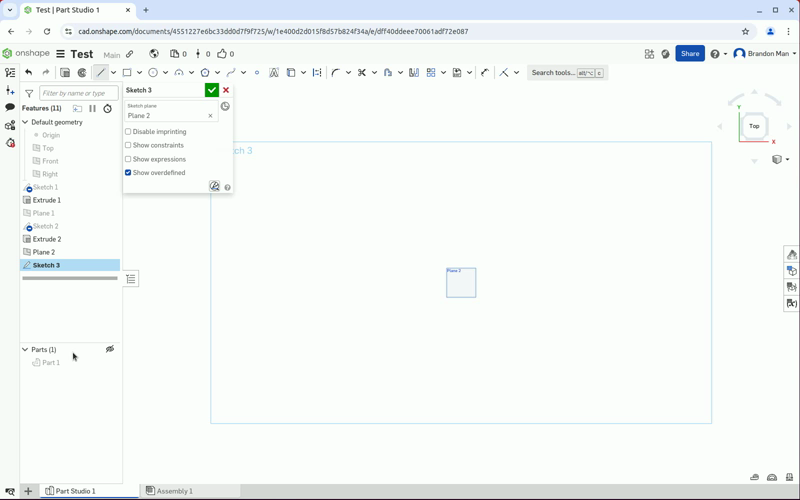
mouse_move(498, 320)
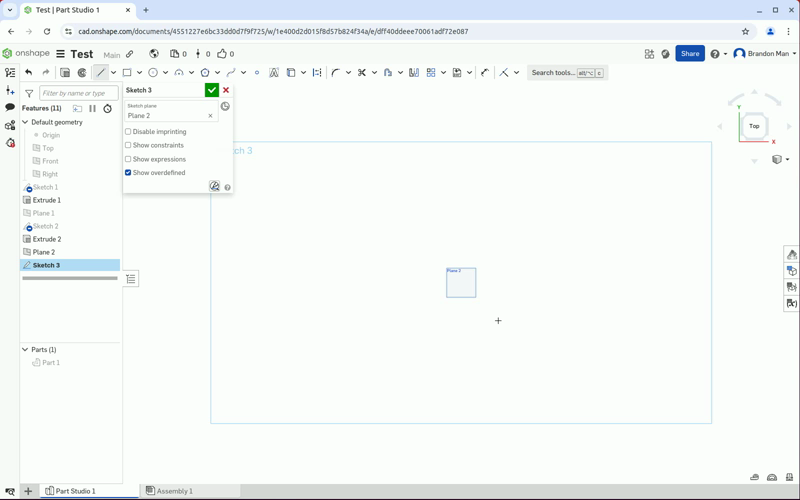
click(498, 320)
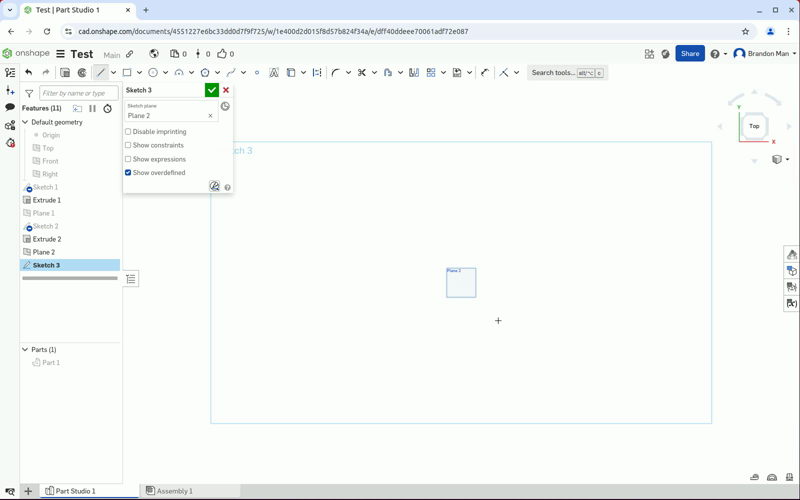
key_up(shift)
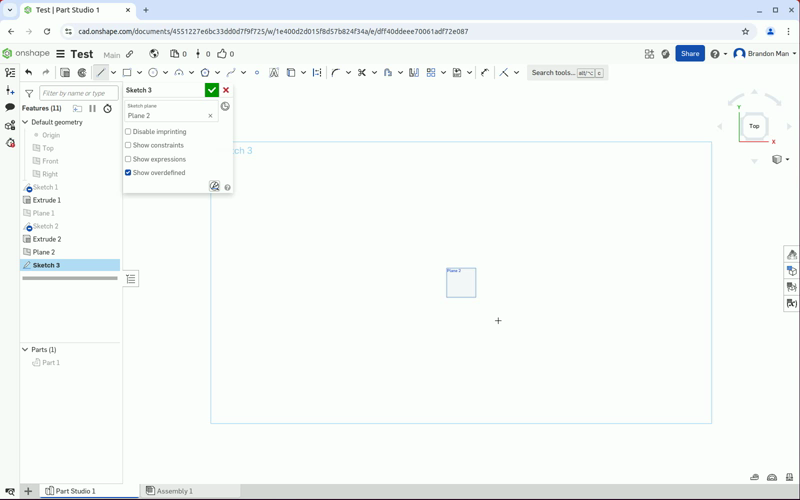
key_down(shift)
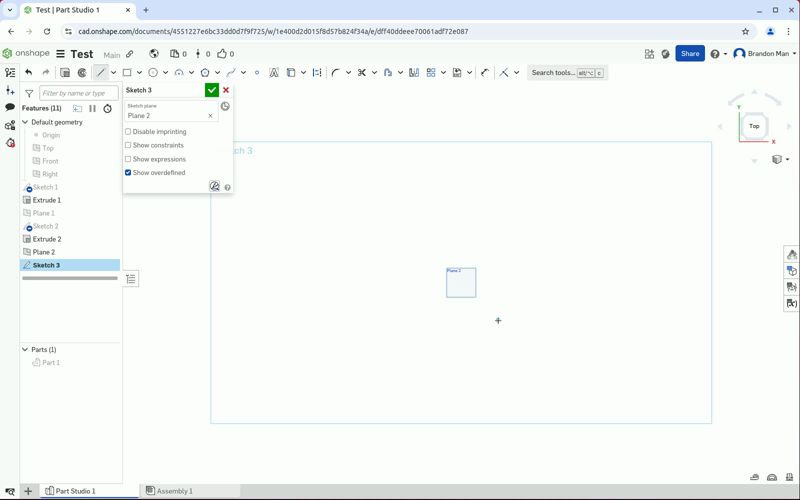
mouse_move(528, 320)
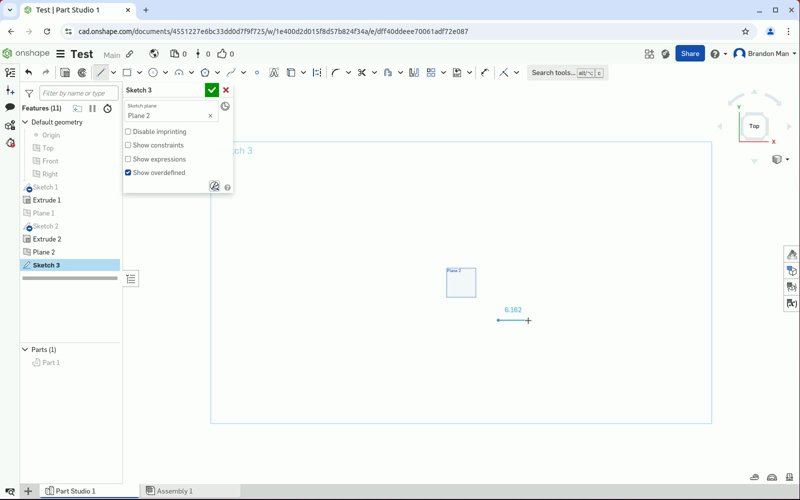
mouse_move(536, 320)
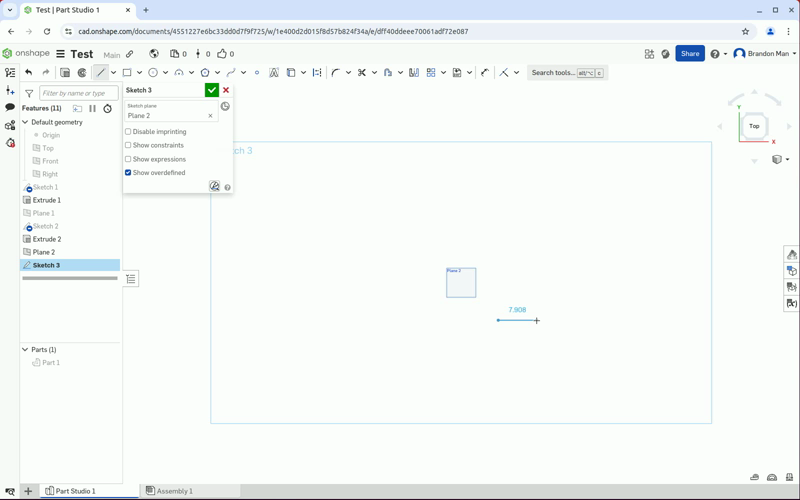
click(536, 320)
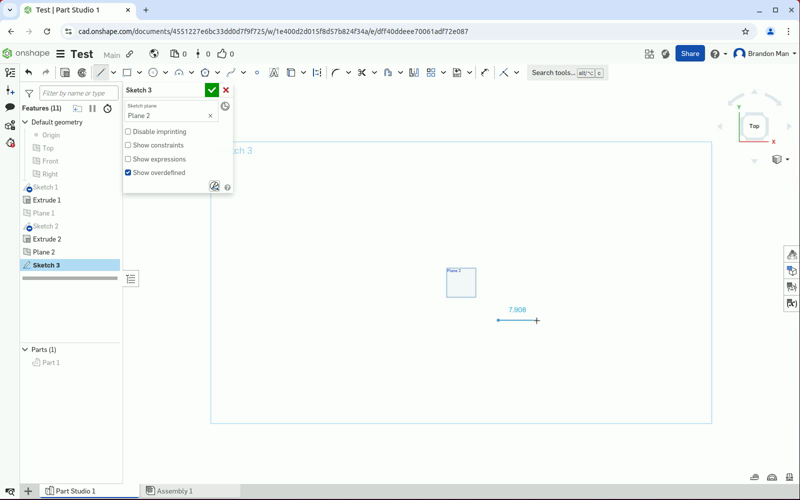
key_up(shift)
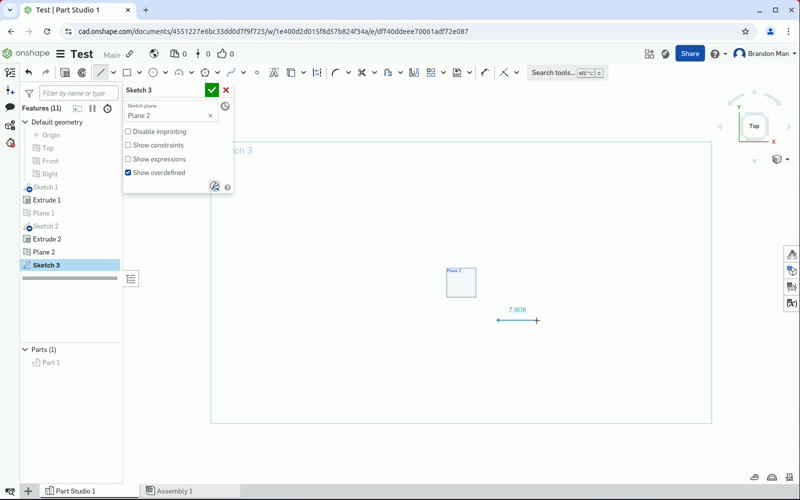
key_down(shift)
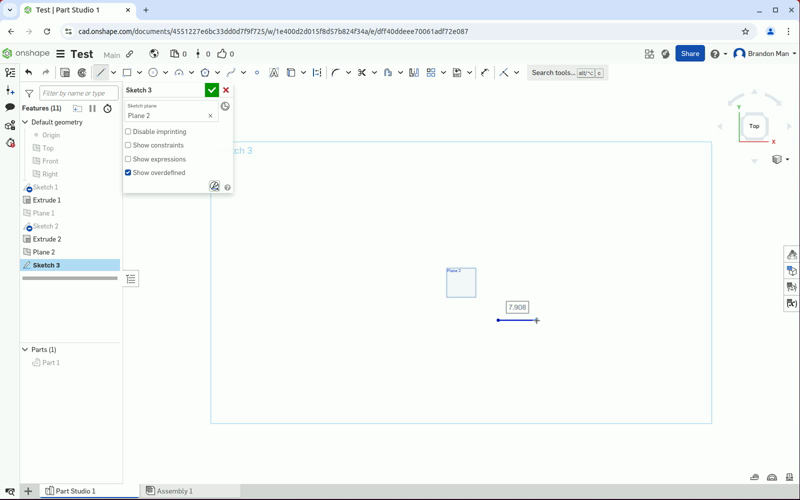
mouse_move(566, 320)
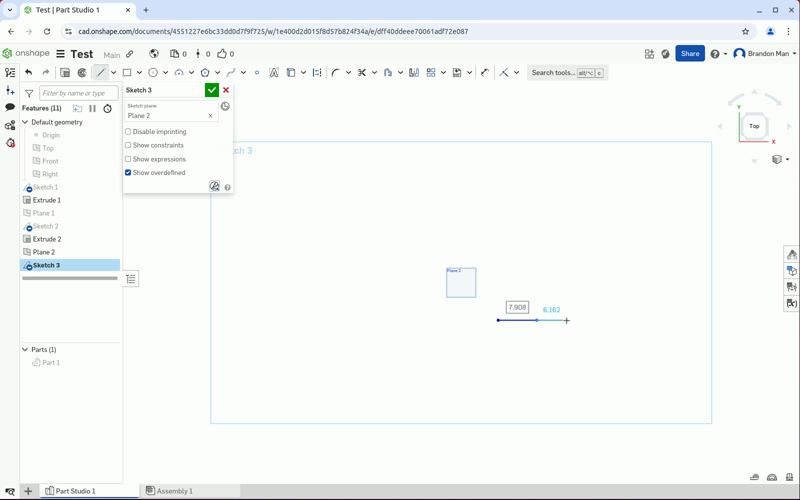
mouse_move(536, 301)
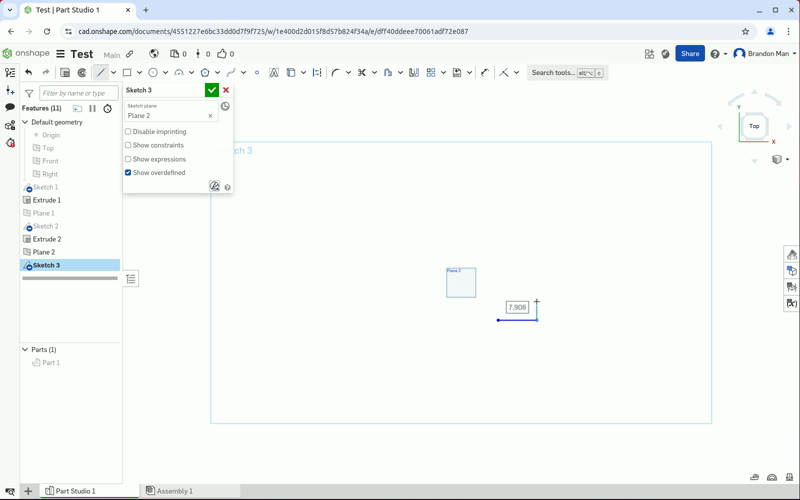
click(536, 301)
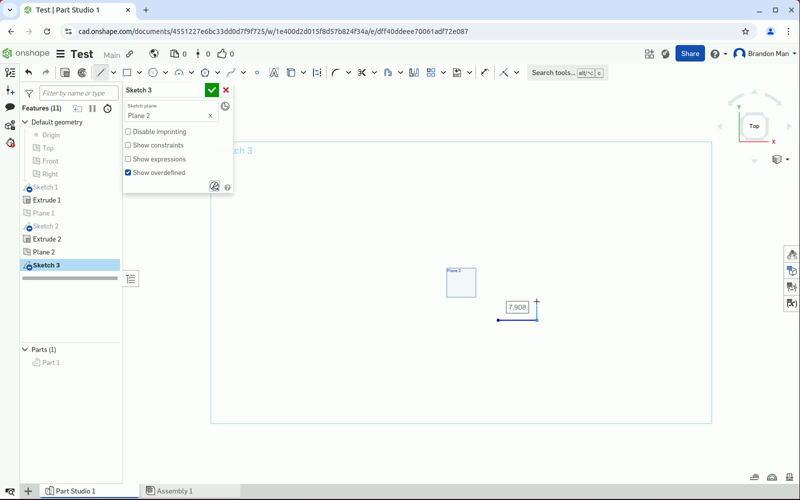
key_up(shift)
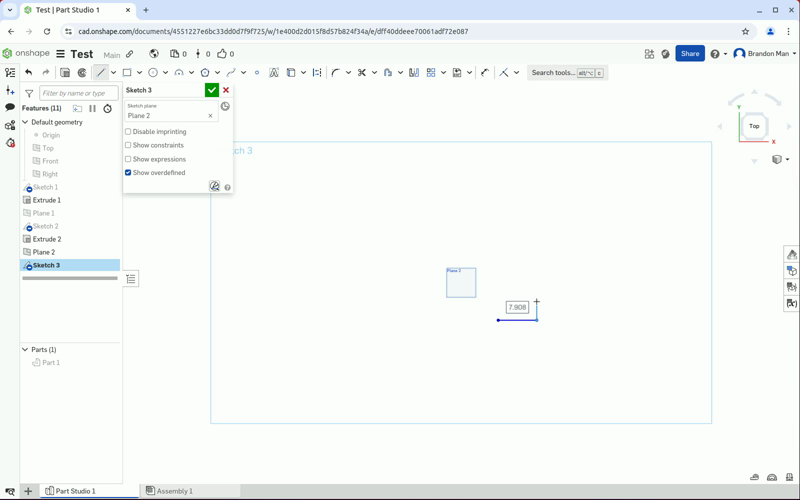
key_down(shift)
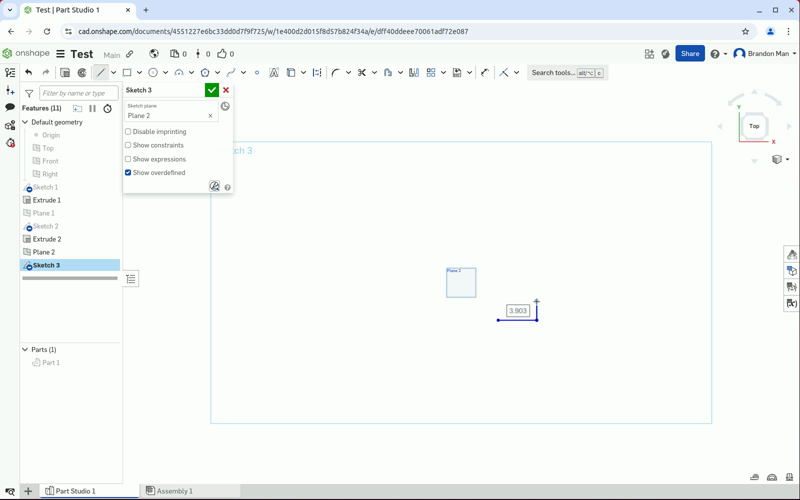
mouse_move(566, 301)
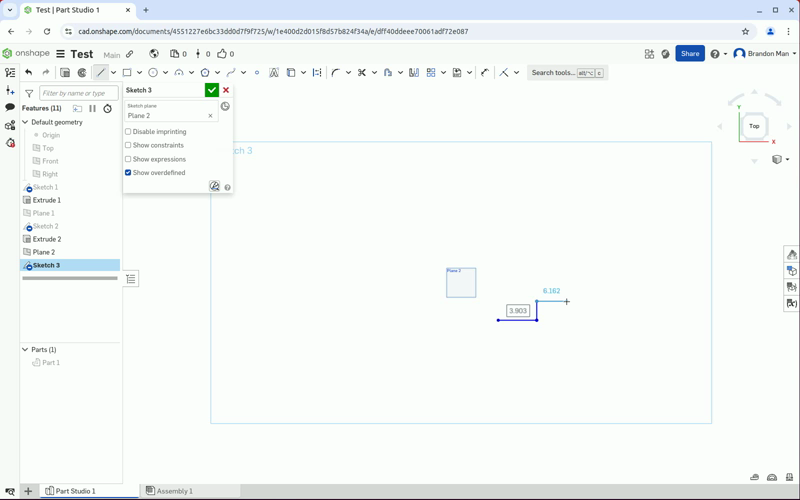
mouse_move(498, 301)
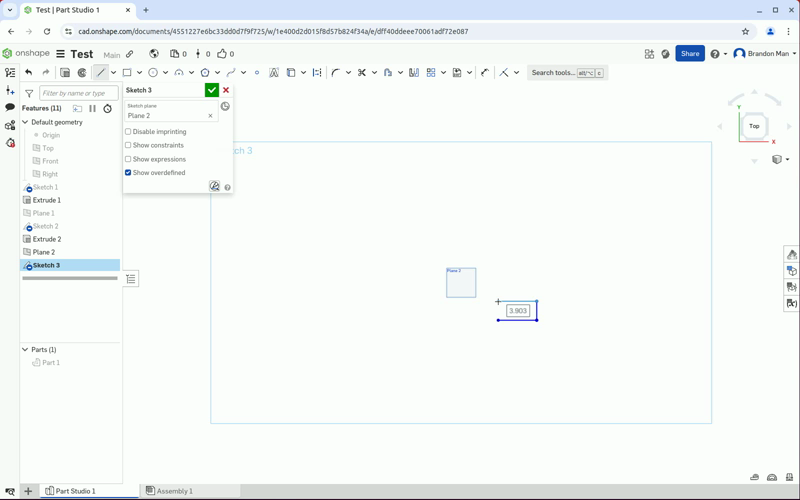
click(498, 301)
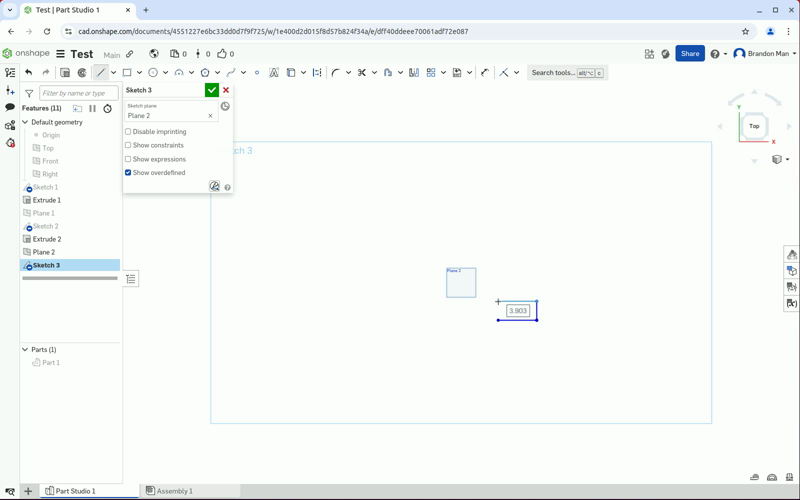
key_up(shift)
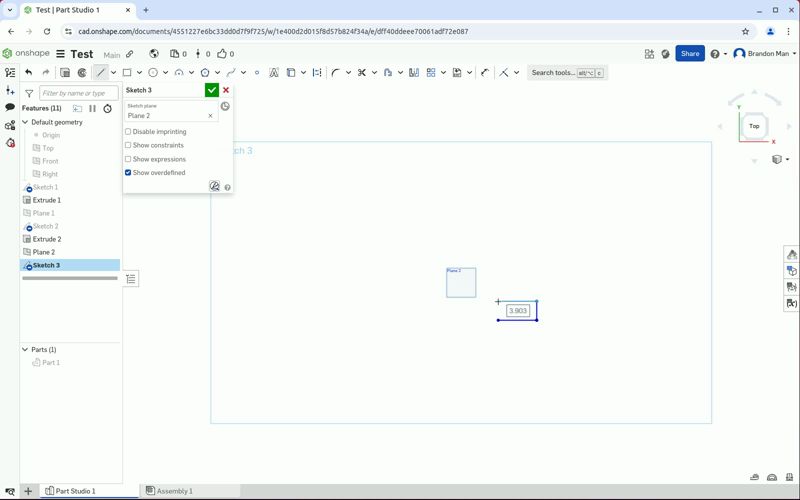
mouse_move(528, 301)
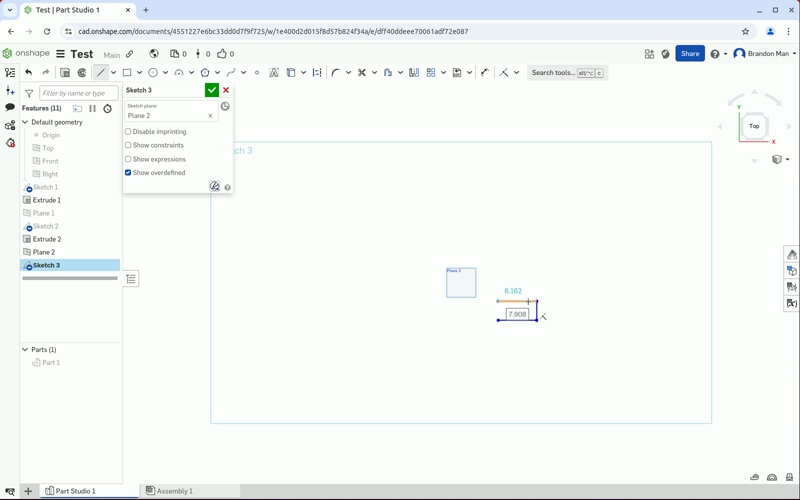
key_down(shift)
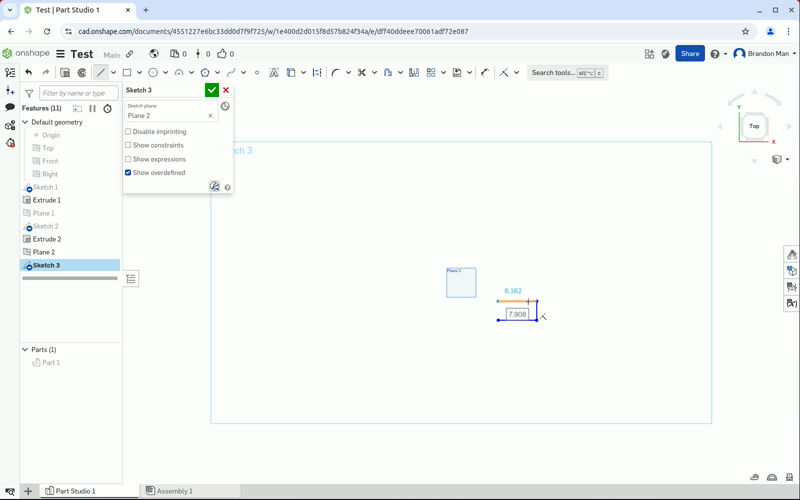
mouse_move(498, 320)
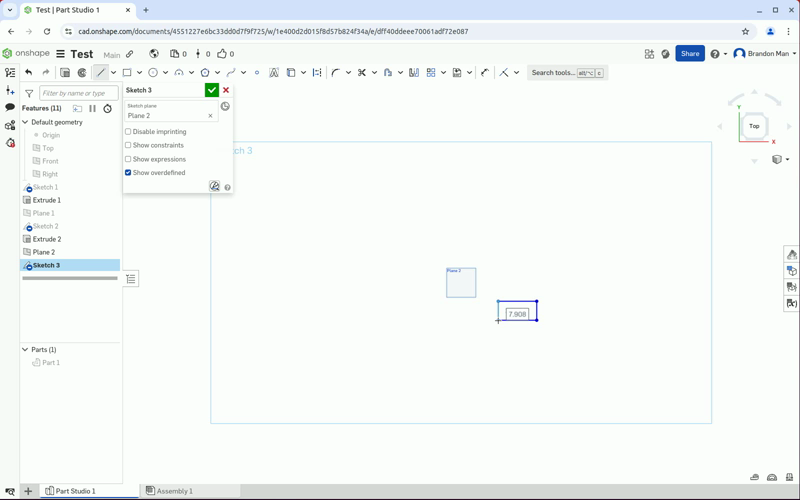
key_up(shift)
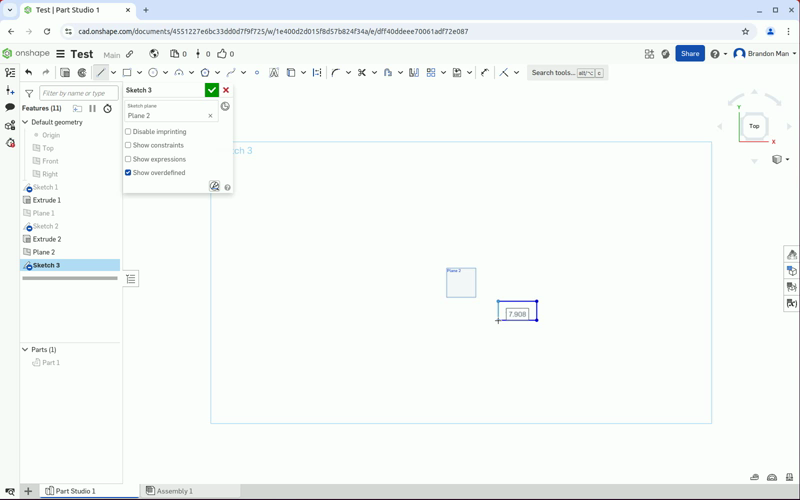
click(498, 320)
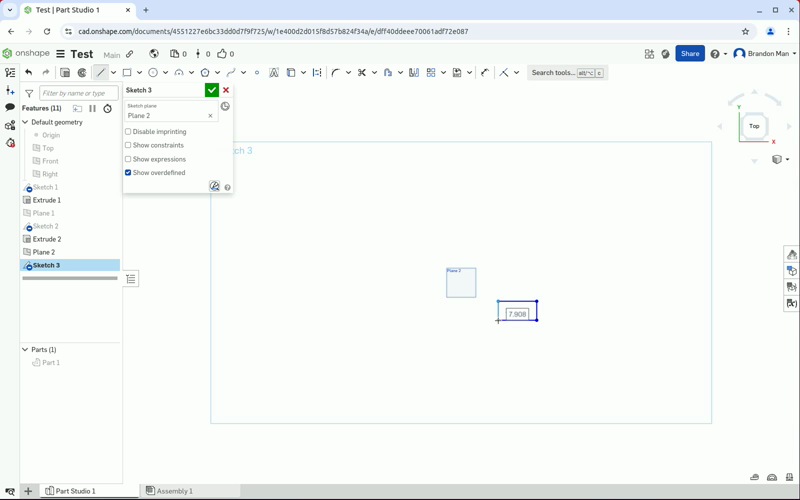
key(esc)
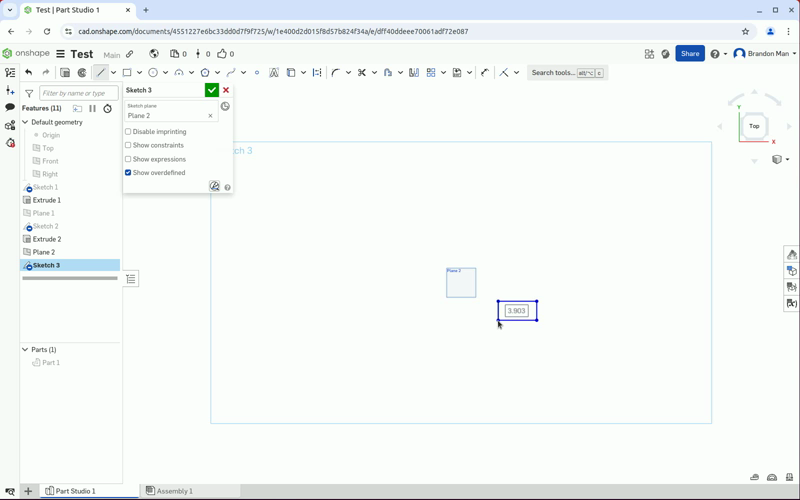
mouse_move(500, 318)
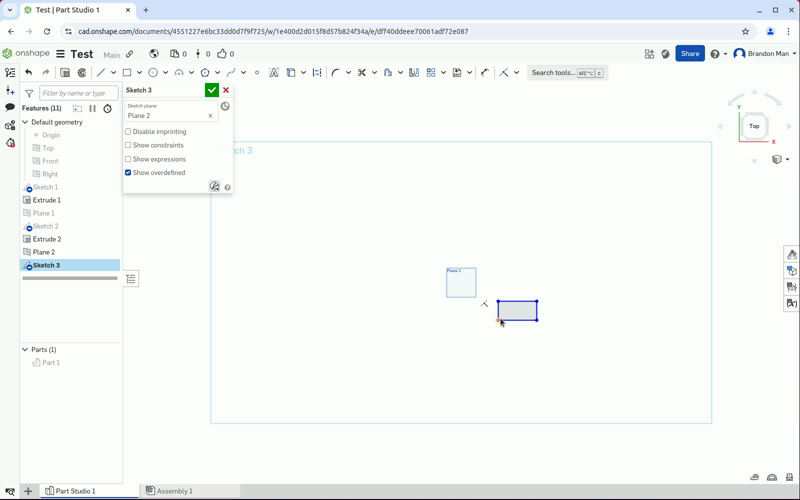
scroll(6)
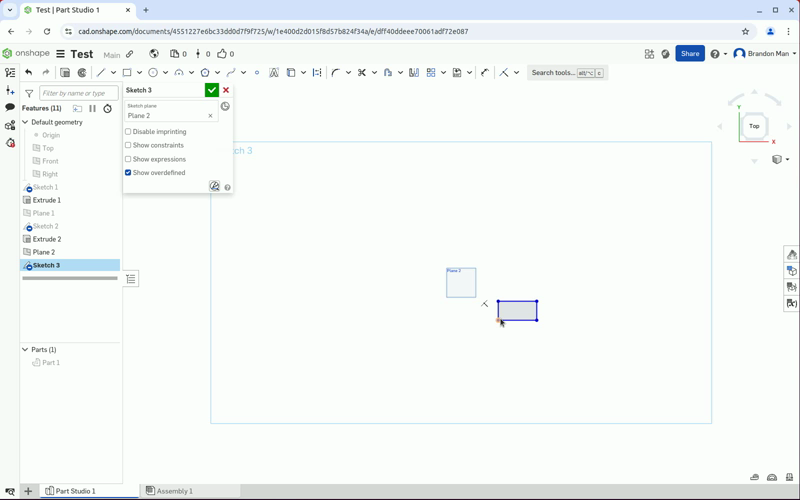
scroll(6)
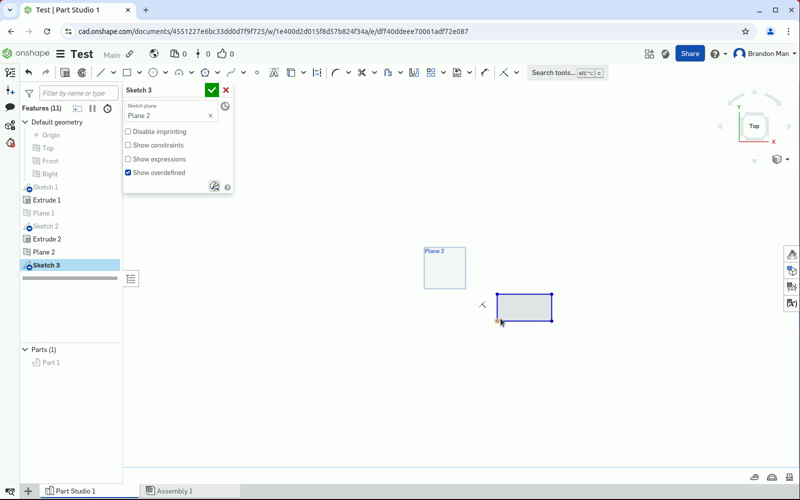
scroll(6)
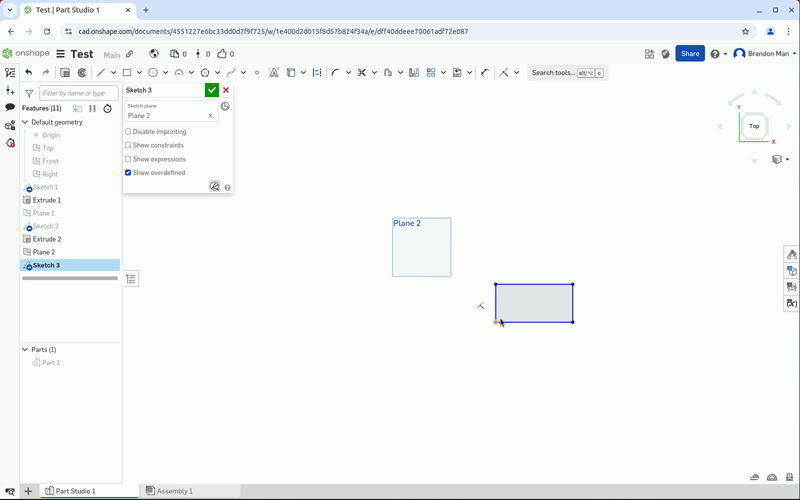
scroll(6)
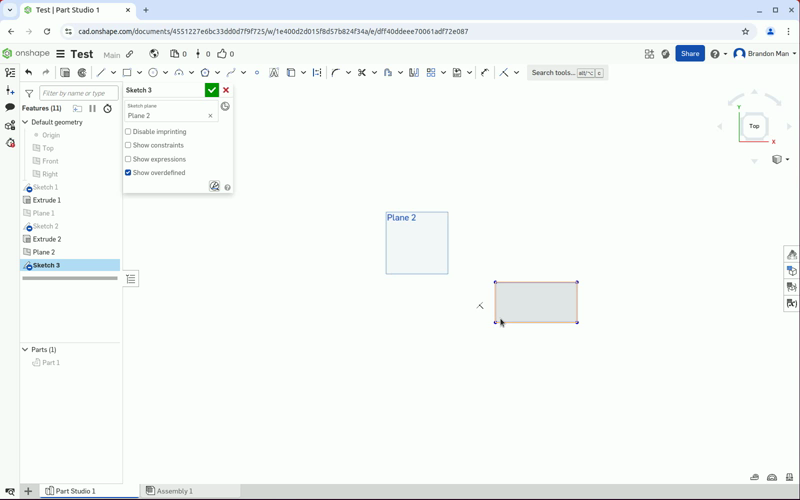
scroll(6)
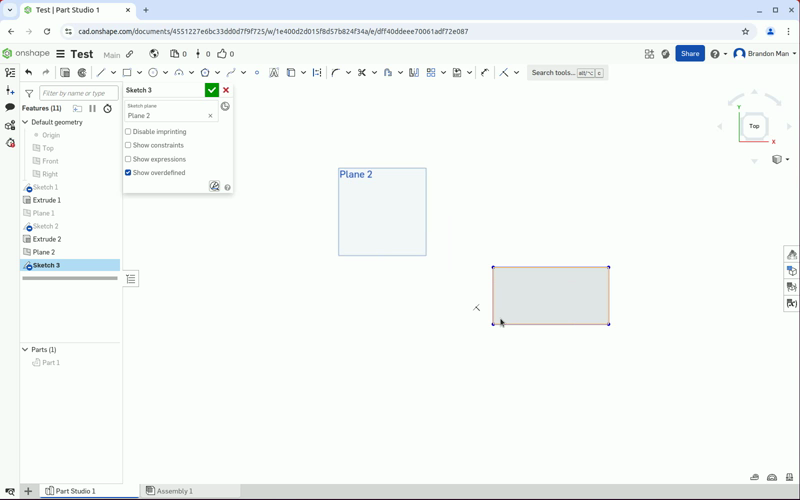
scroll(6)
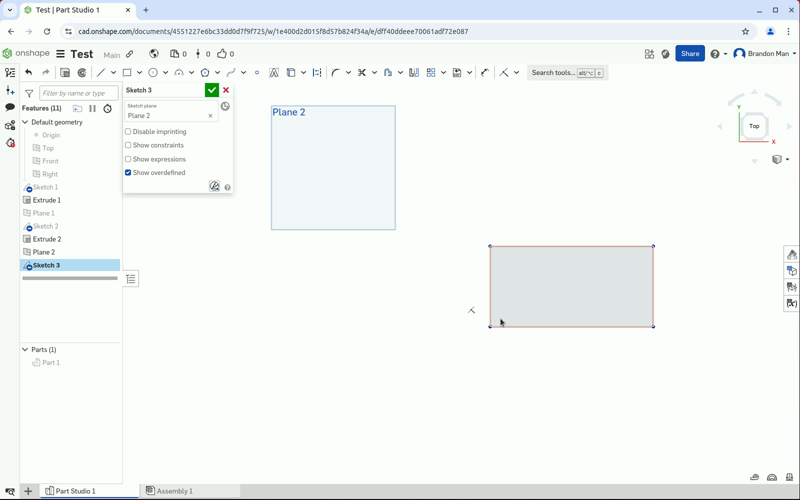
scroll(6)
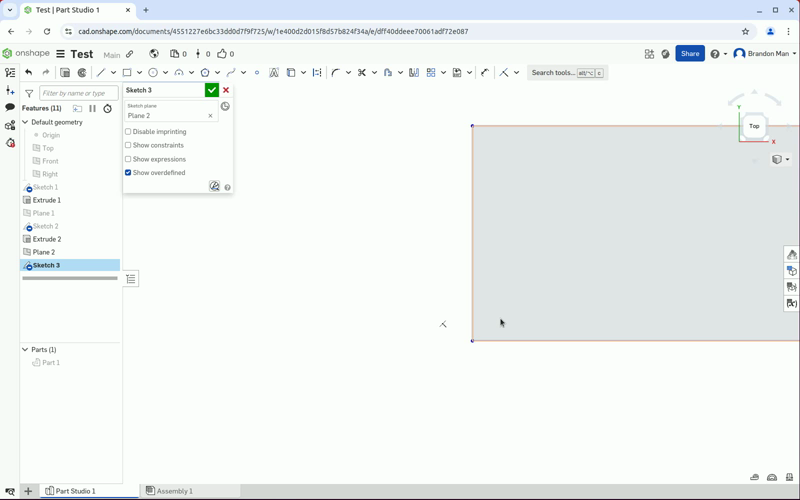
click(500, 318)
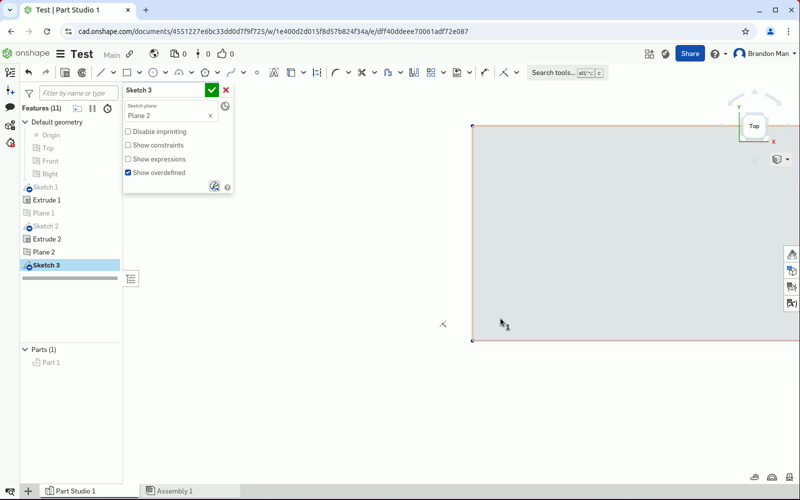
scroll(-6)
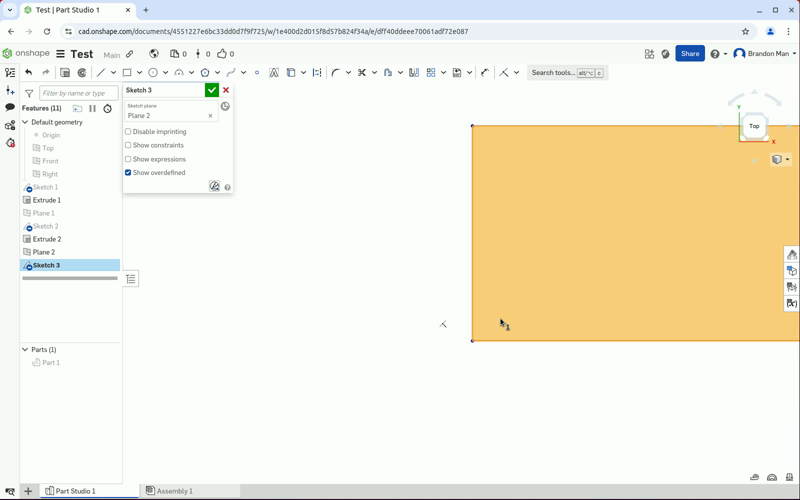
scroll(-6)
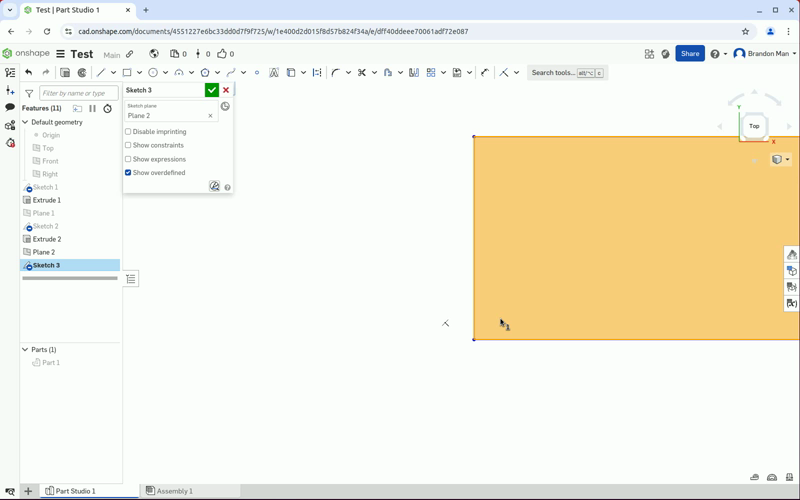
scroll(-6)
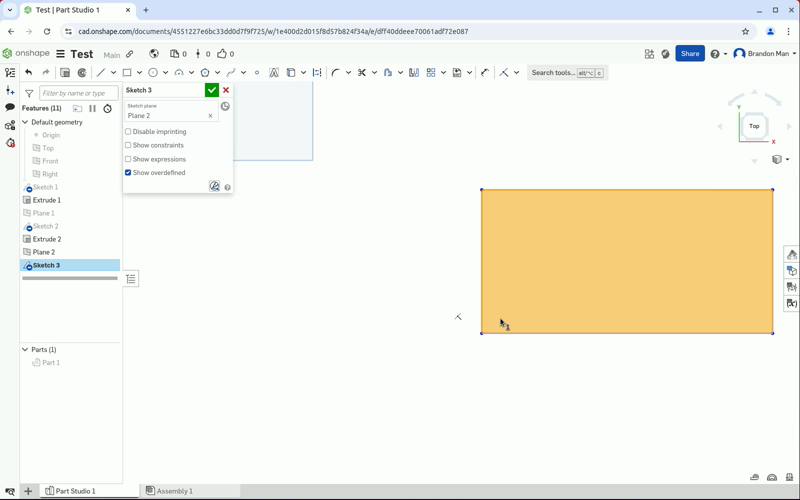
scroll(-6)
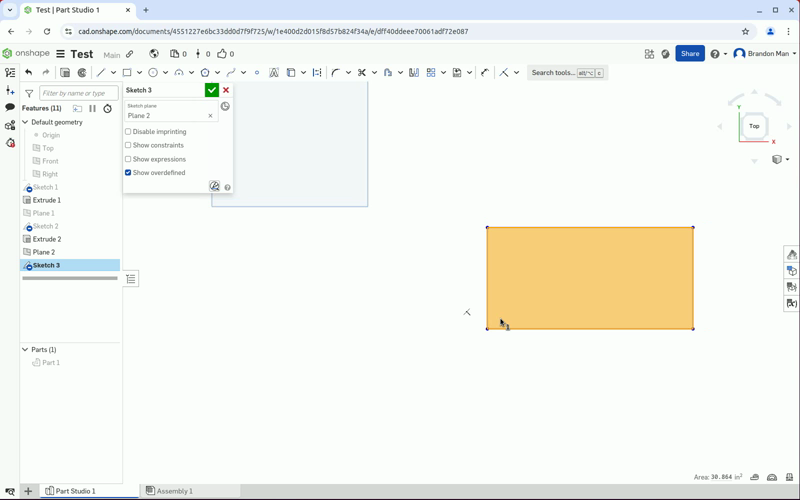
scroll(-6)
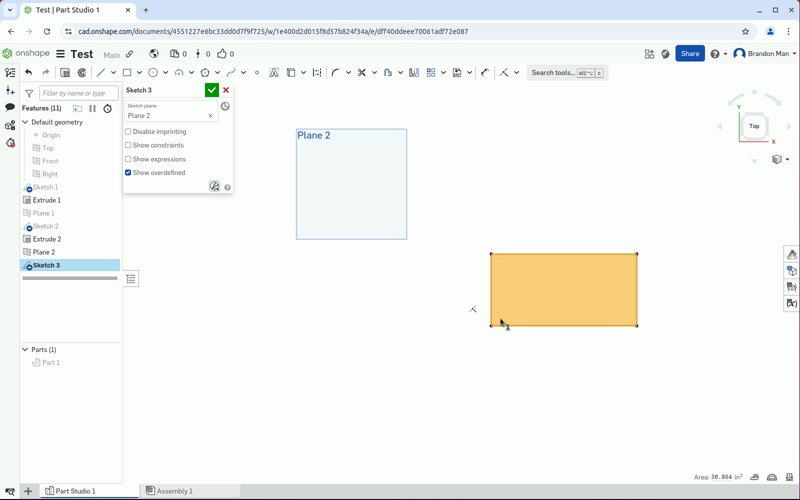
scroll(-6)
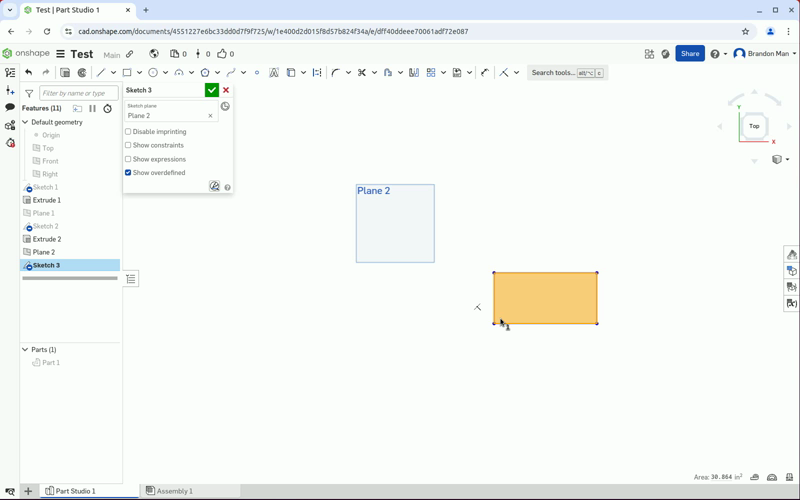
scroll(-6)
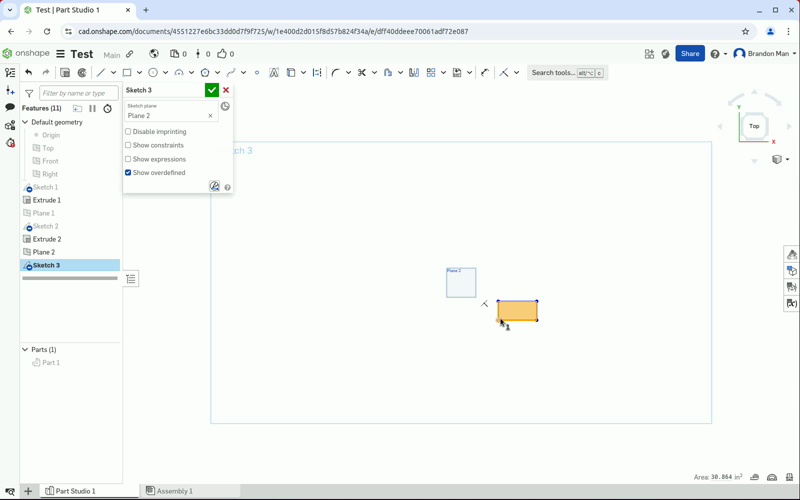
mouse_move(73, 352)
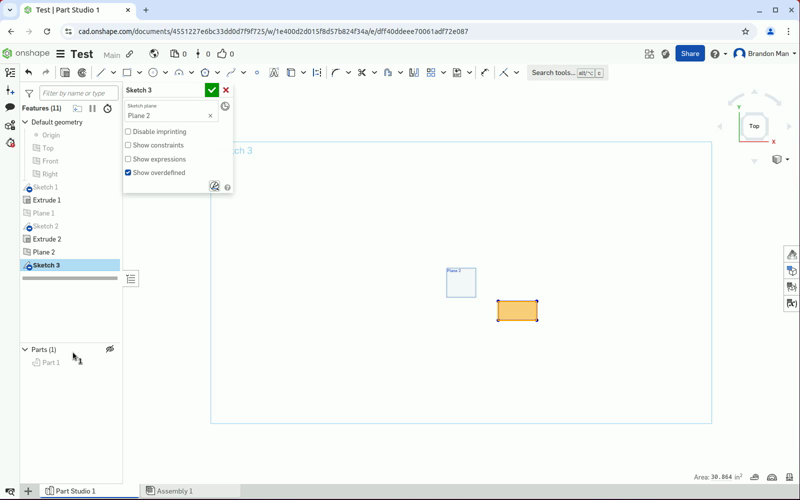
key(shift+y)
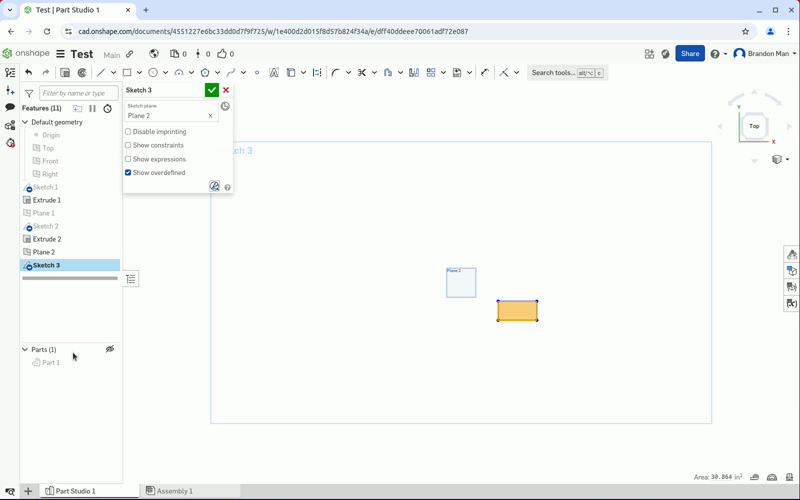
key(shift+e)
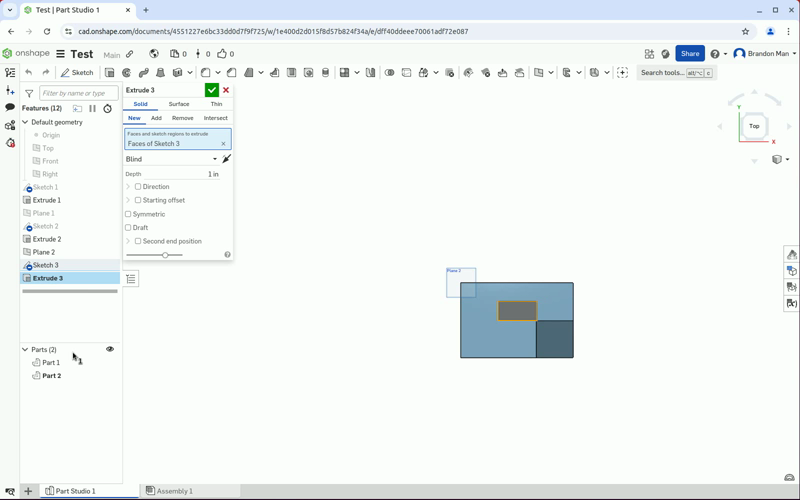
mouse_move(143, 106)
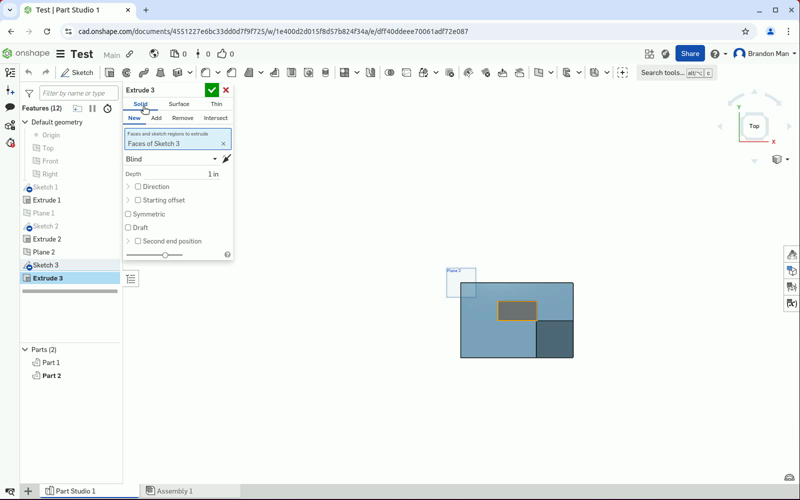
click(143, 106)
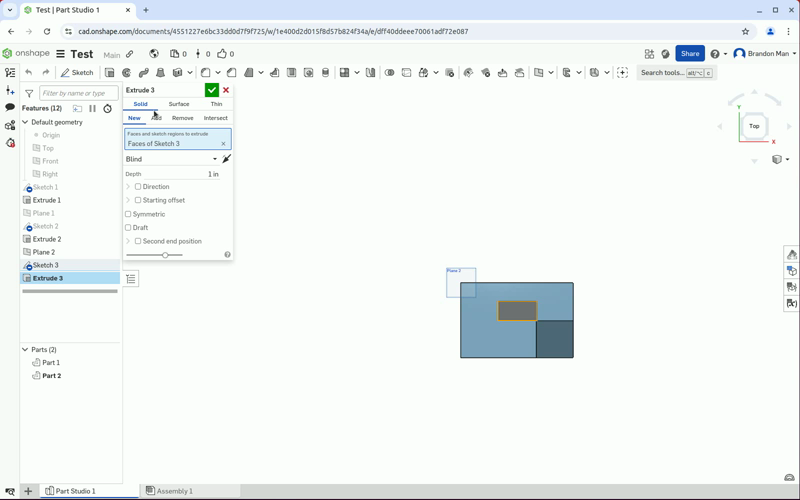
mouse_move(186, 120)
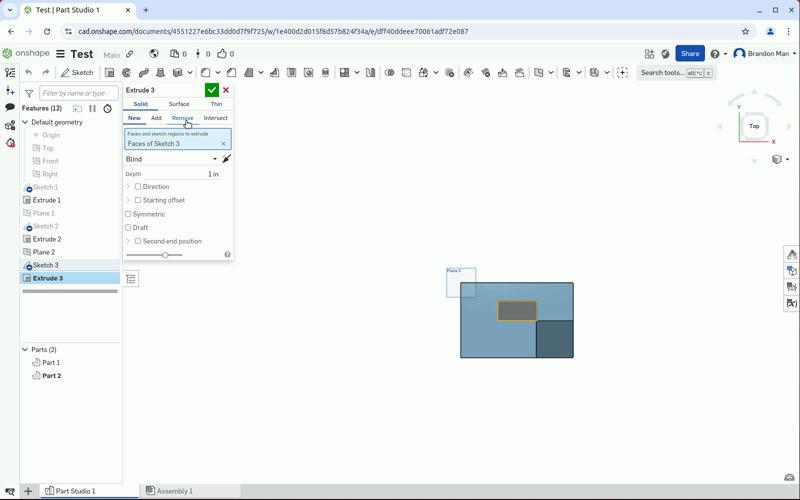
click(186, 120)
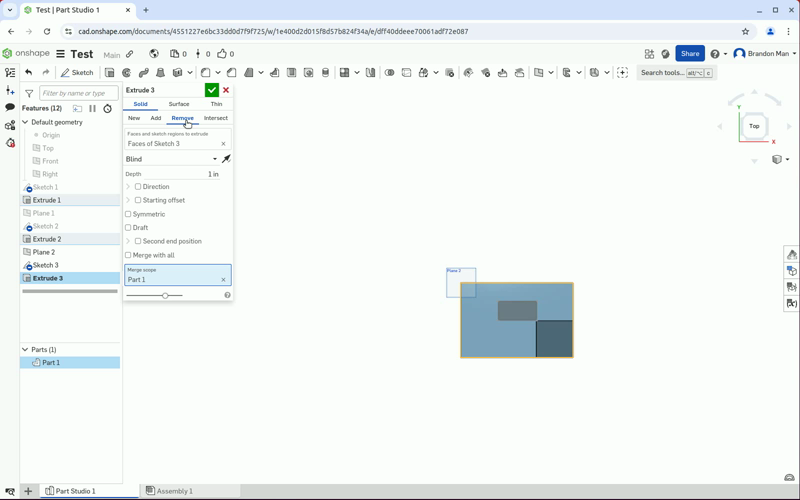
key(tab, 4)
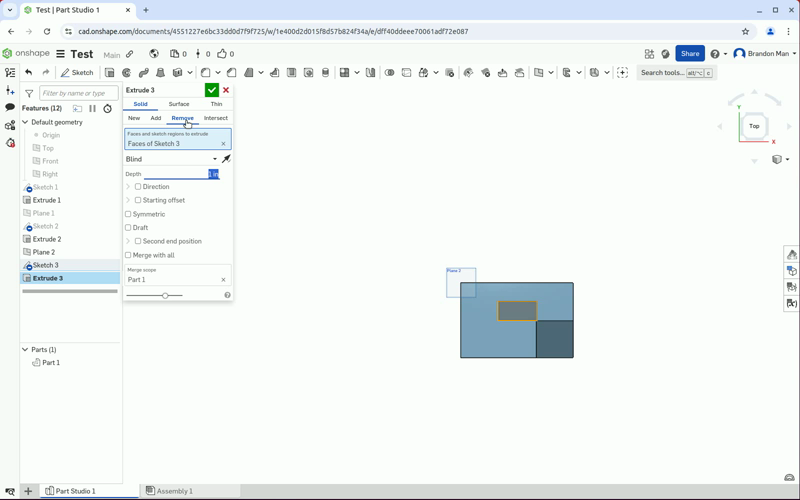
text(15.405)
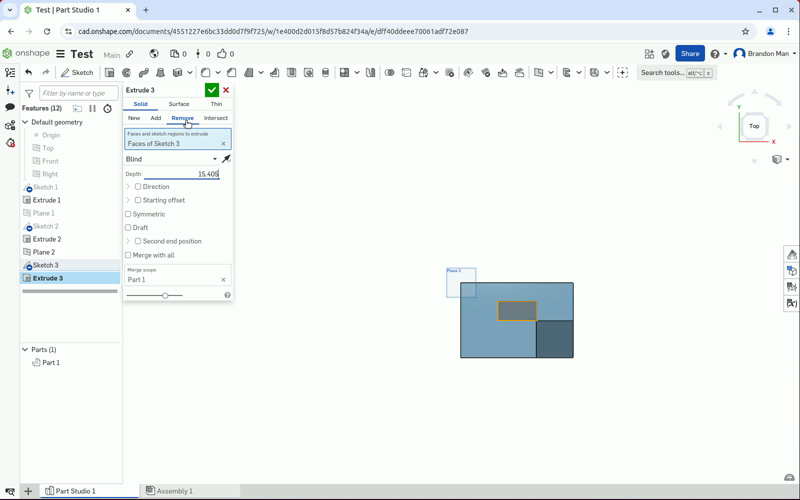
key(tab, 6)
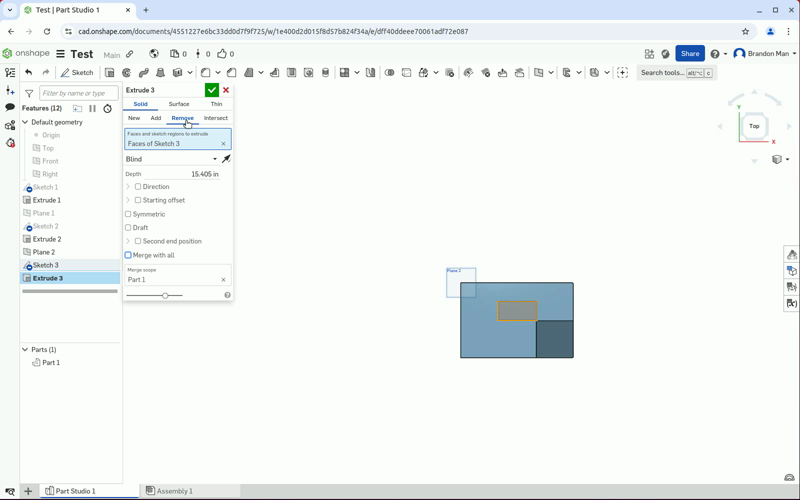
key(space)
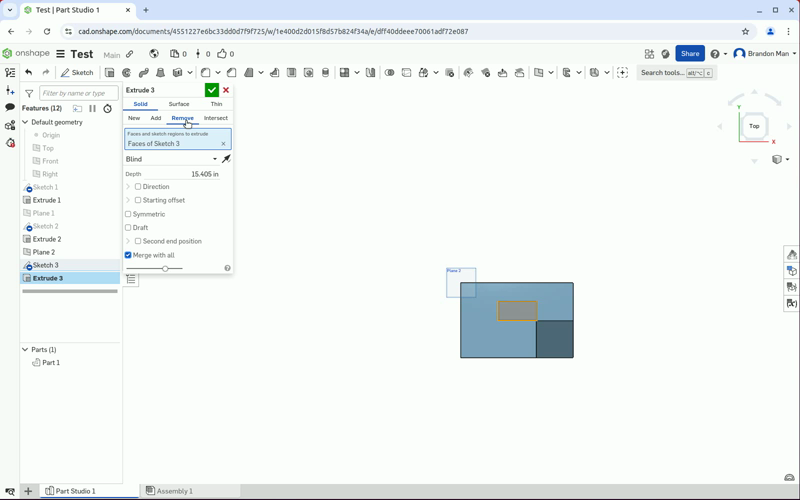
key(enter)
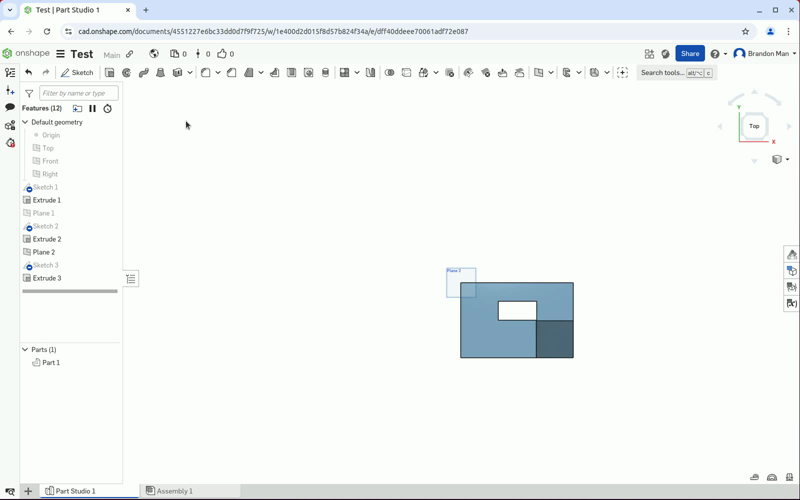
key(shift+h)
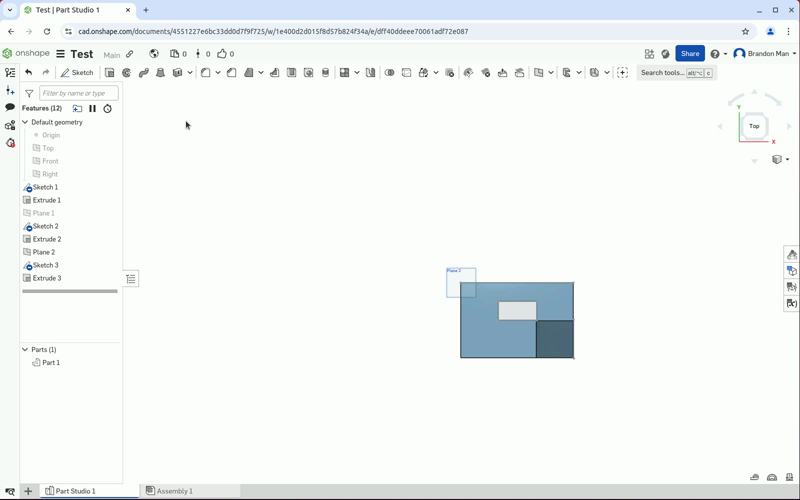
key(shift+h)
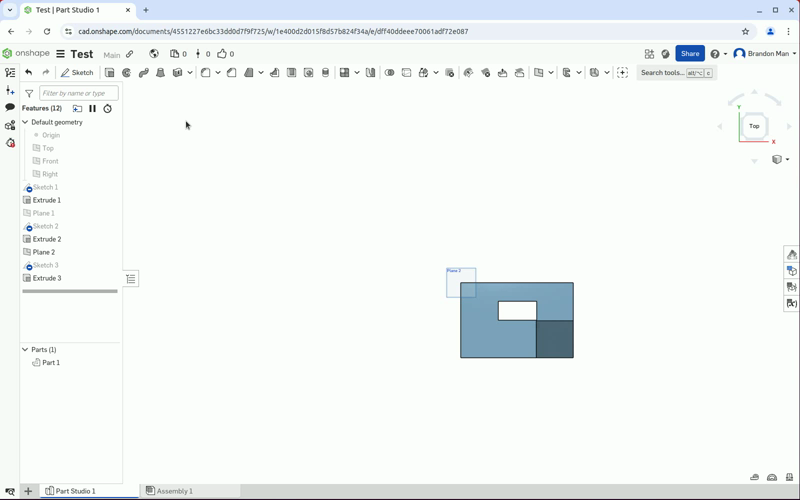
mouse_move(73, 189)
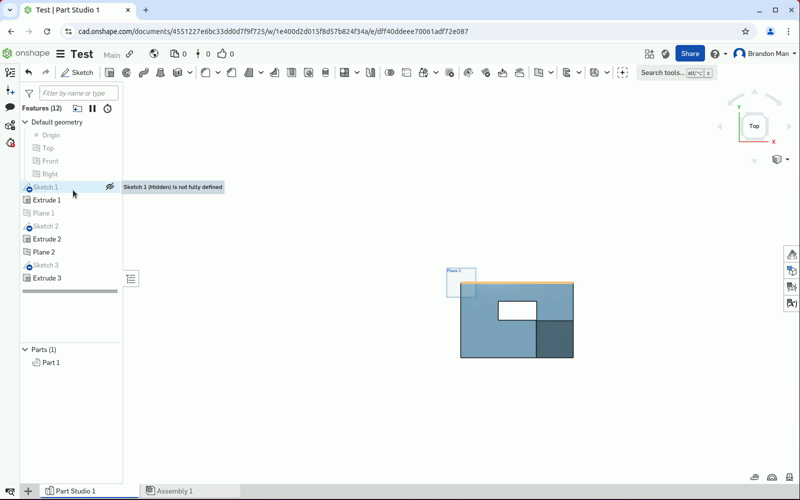
click(73, 189)
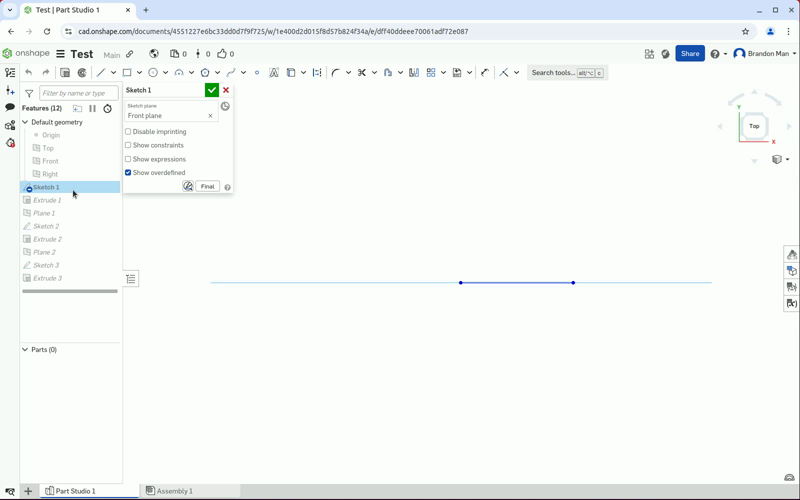
mouse_move(229, 92)
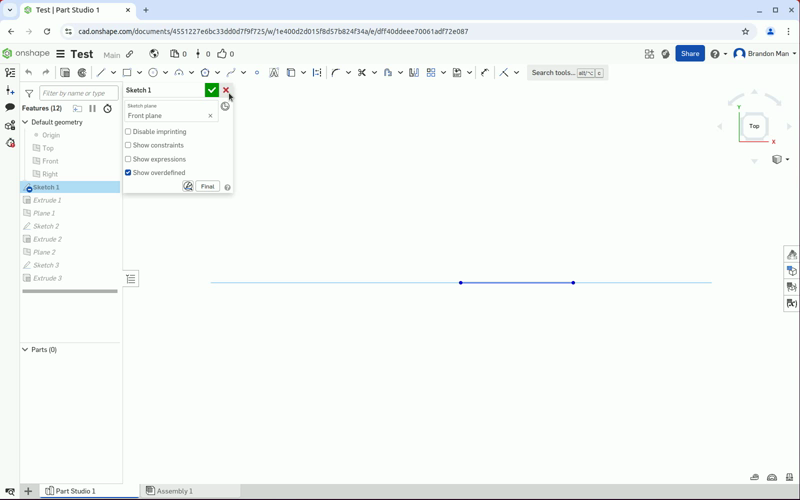
click(229, 92)
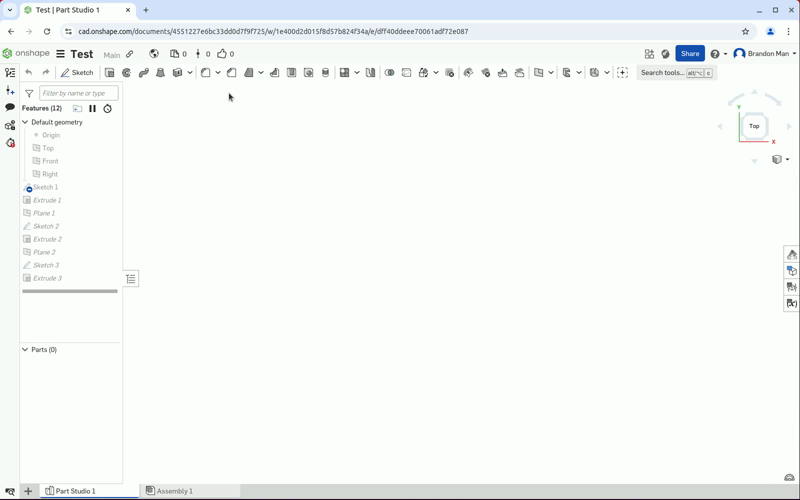
key(shift+s)
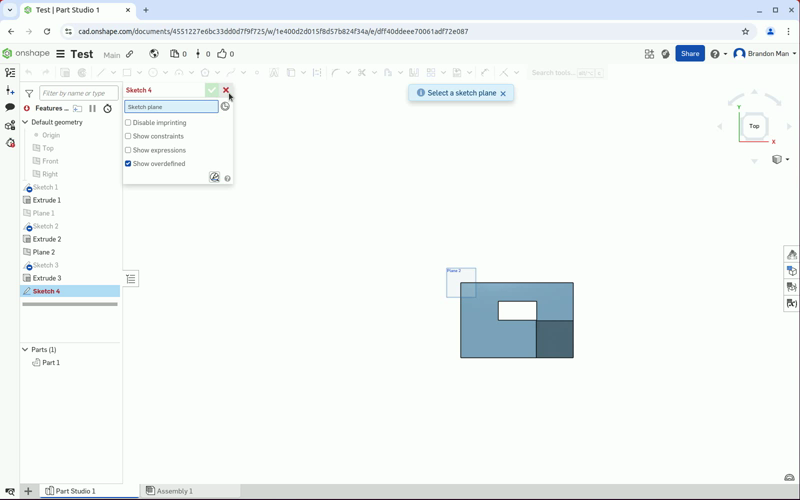
mouse_move(73, 254)
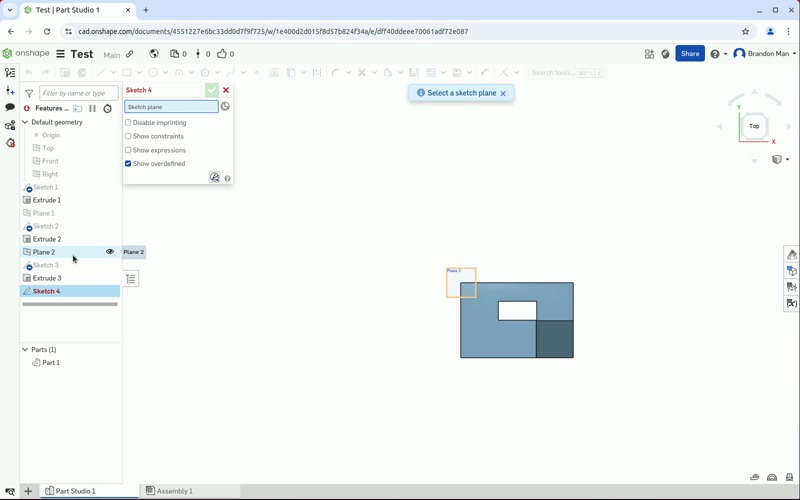
click(73, 254)
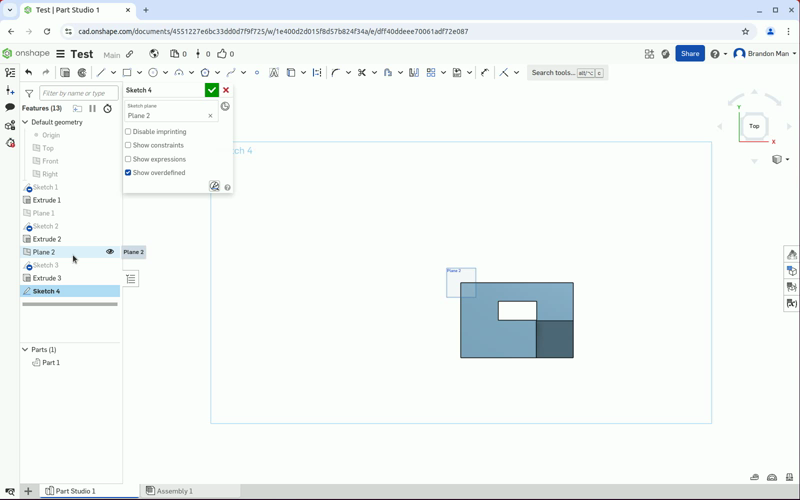
mouse_move(73, 352)
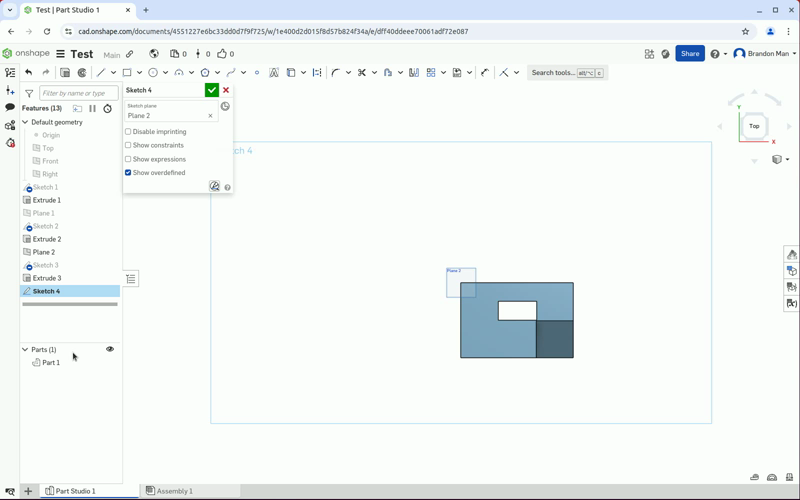
key(y)
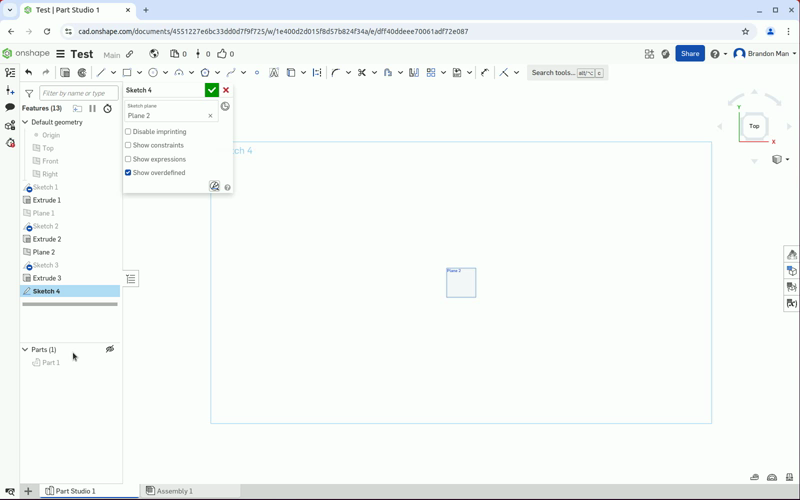
key(l)
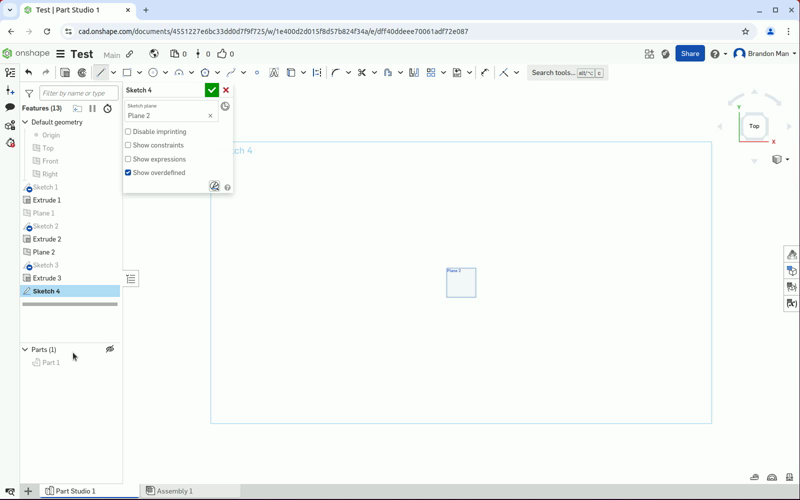
key_down(shift)
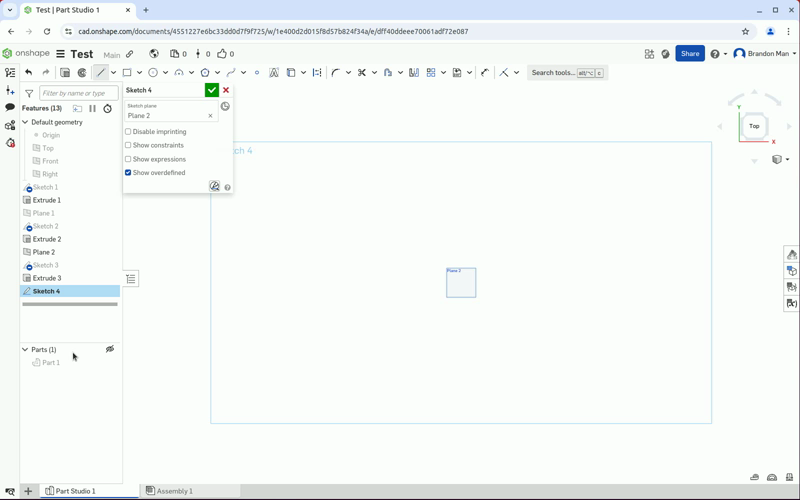
mouse_move(498, 357)
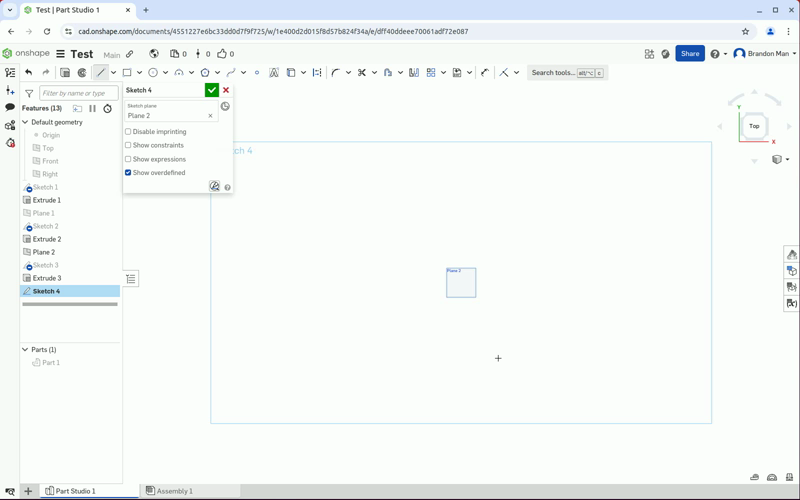
click(498, 357)
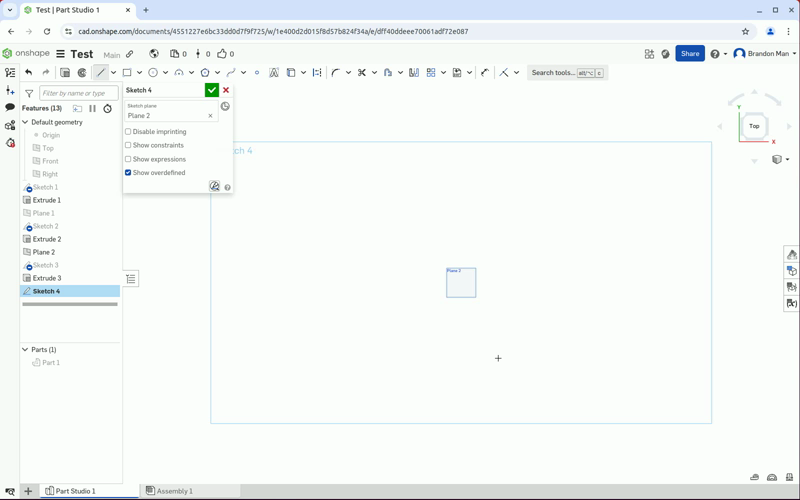
key_up(shift)
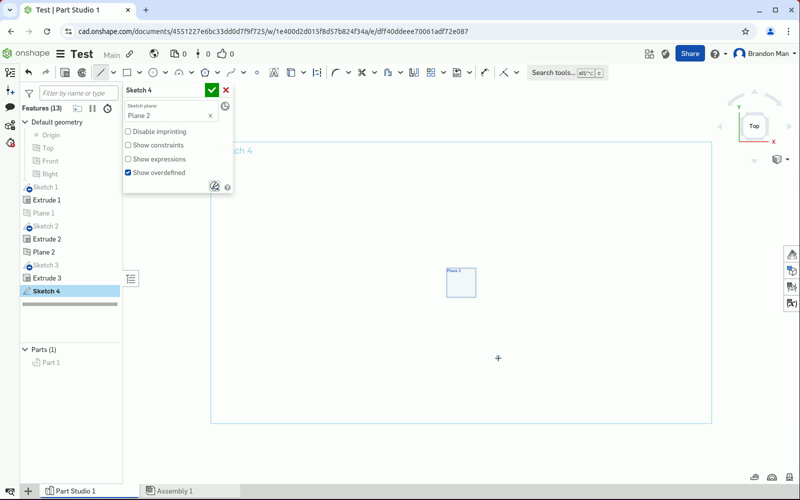
key_down(shift)
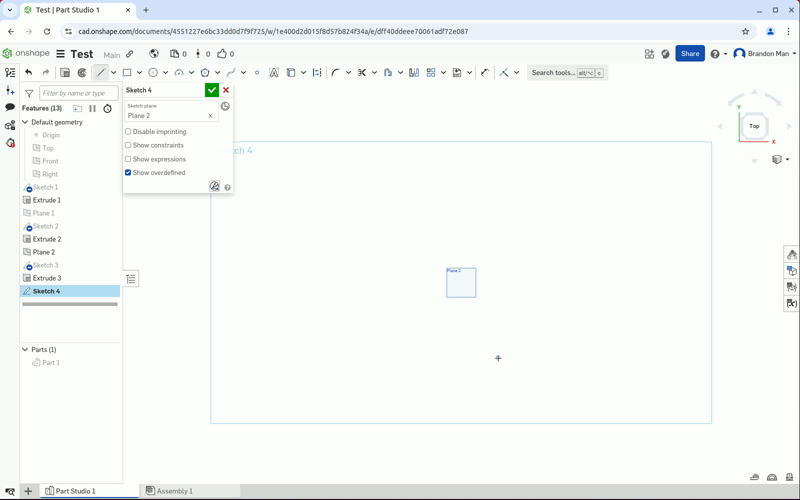
mouse_move(528, 357)
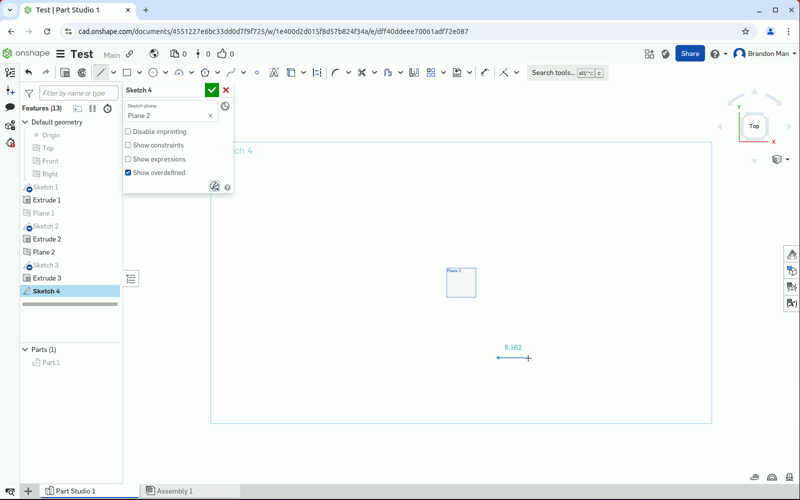
mouse_move(536, 357)
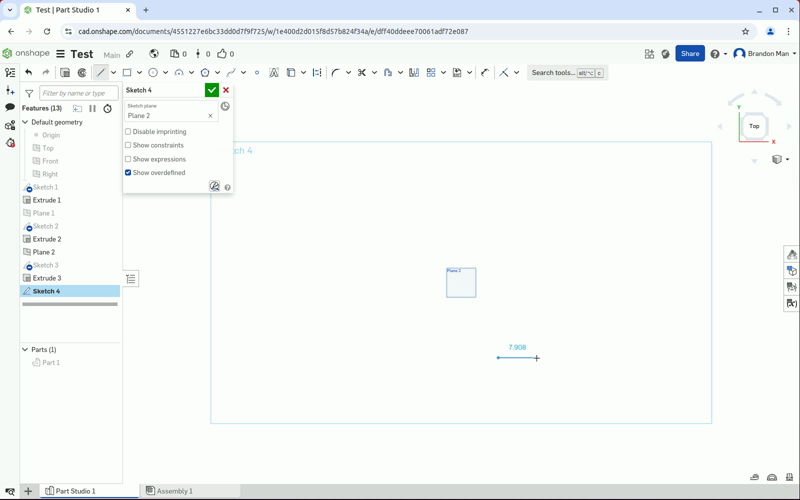
click(536, 357)
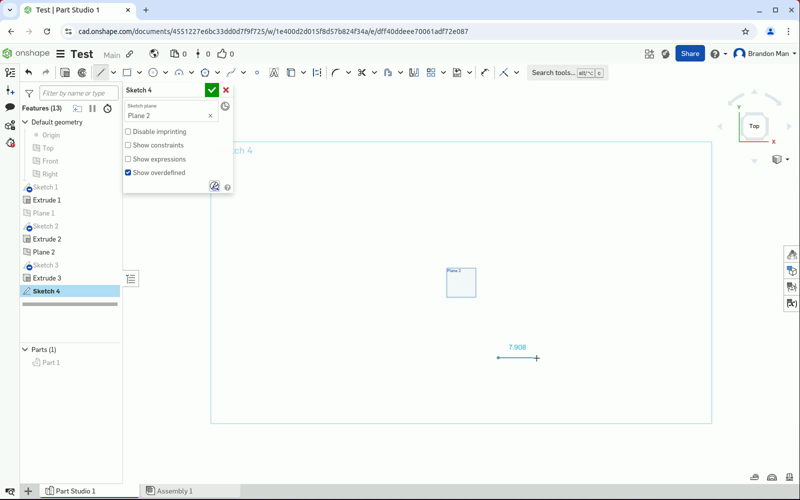
key_up(shift)
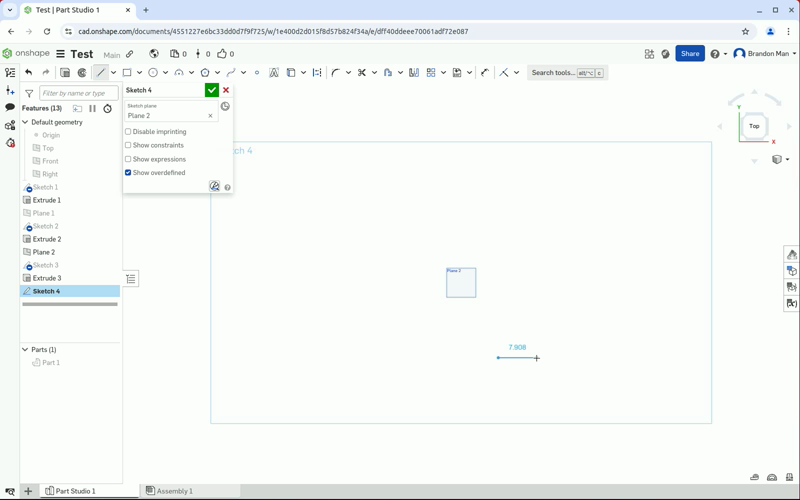
key_down(shift)
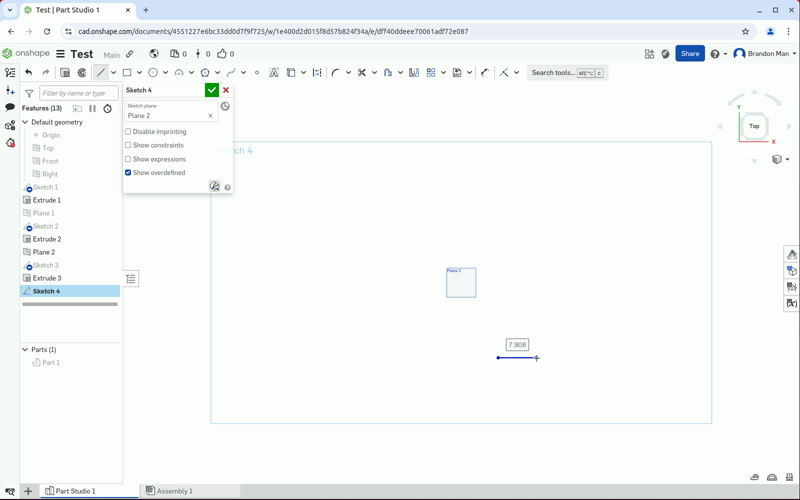
mouse_move(566, 357)
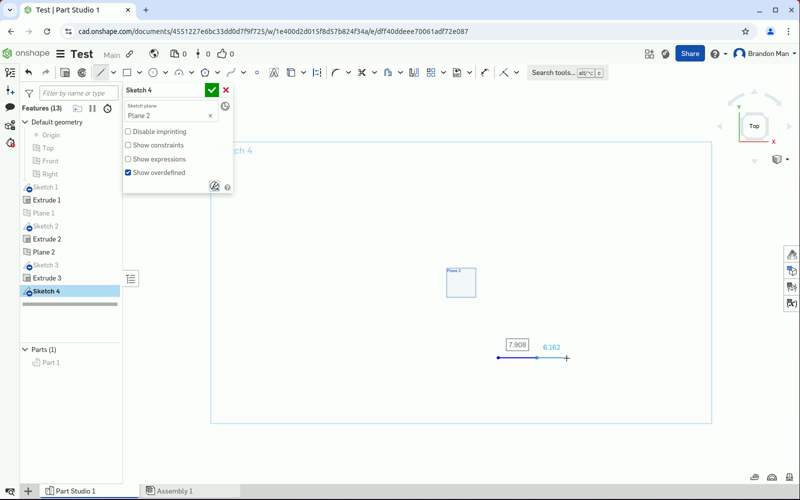
mouse_move(536, 319)
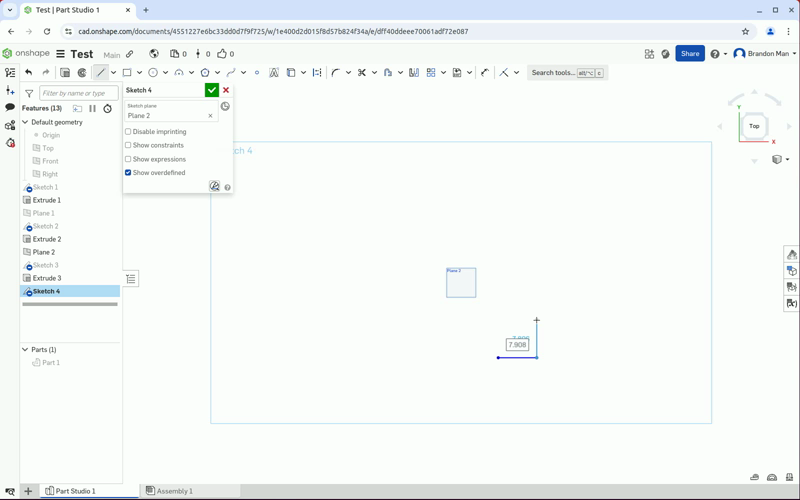
click(536, 319)
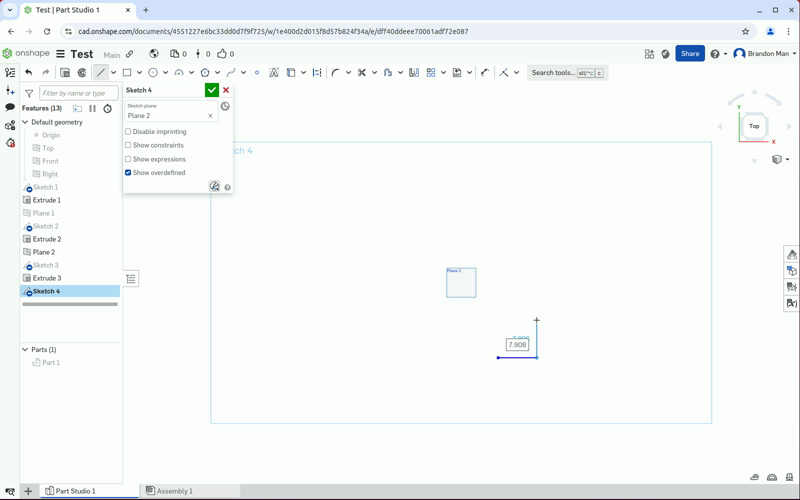
key_up(shift)
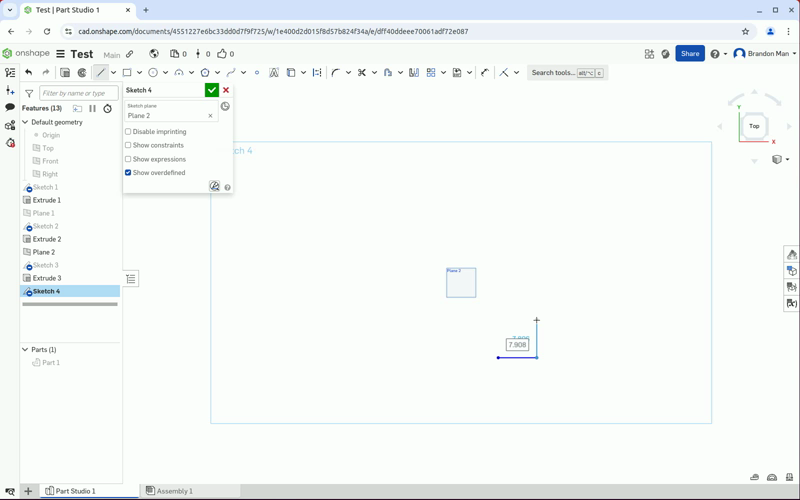
key_down(shift)
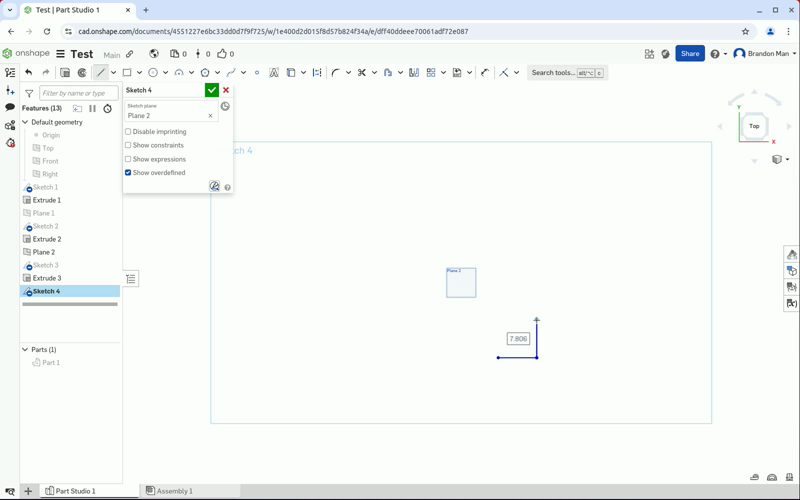
mouse_move(566, 319)
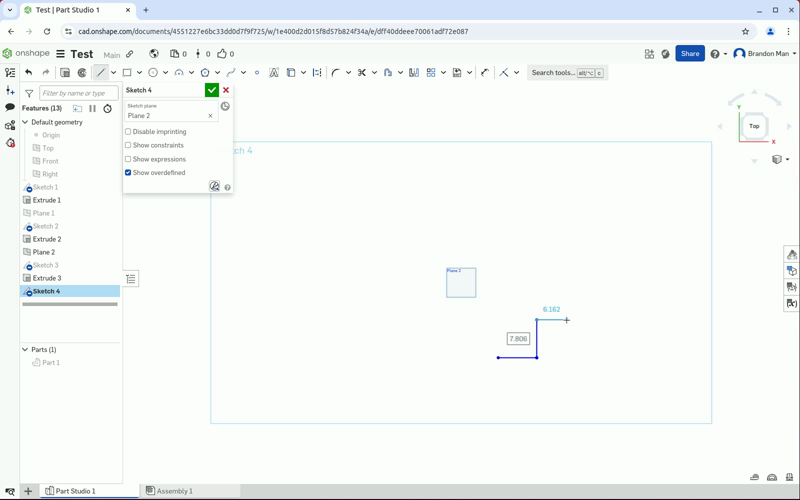
mouse_move(498, 319)
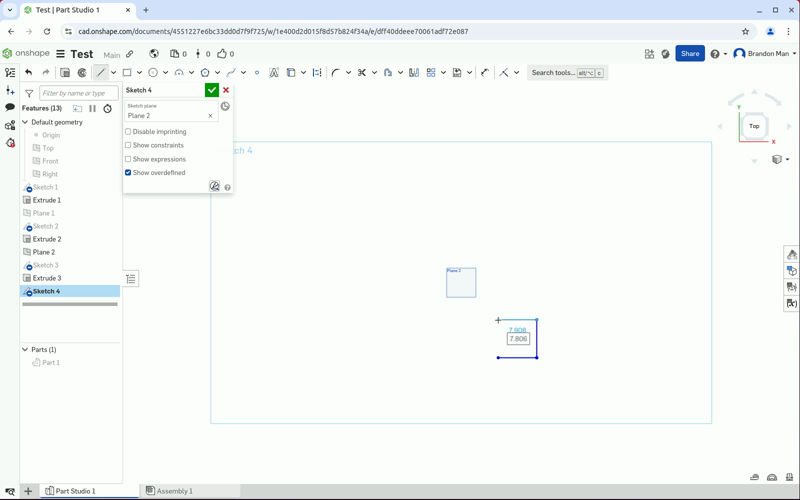
click(498, 319)
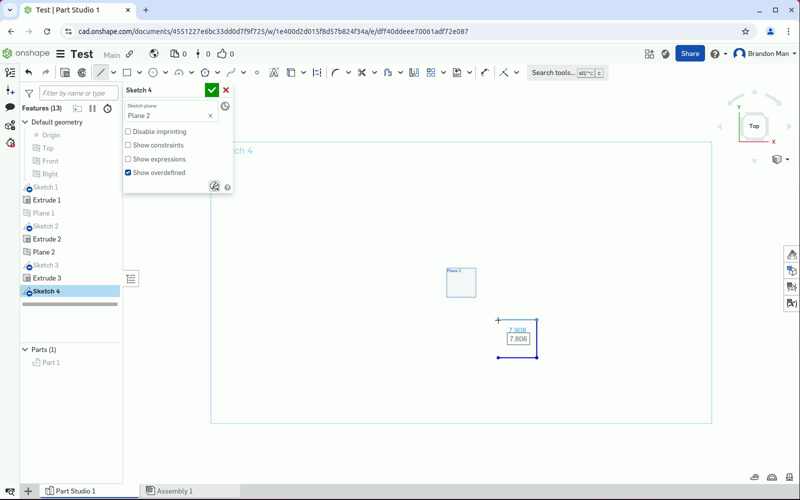
key_up(shift)
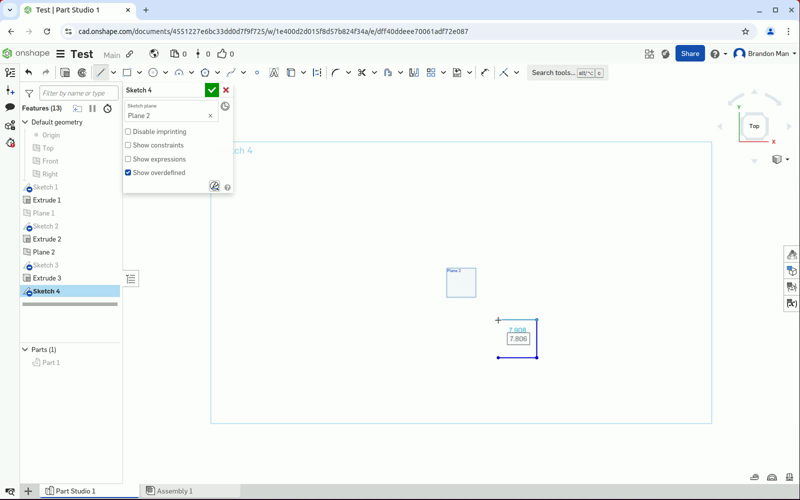
mouse_move(528, 319)
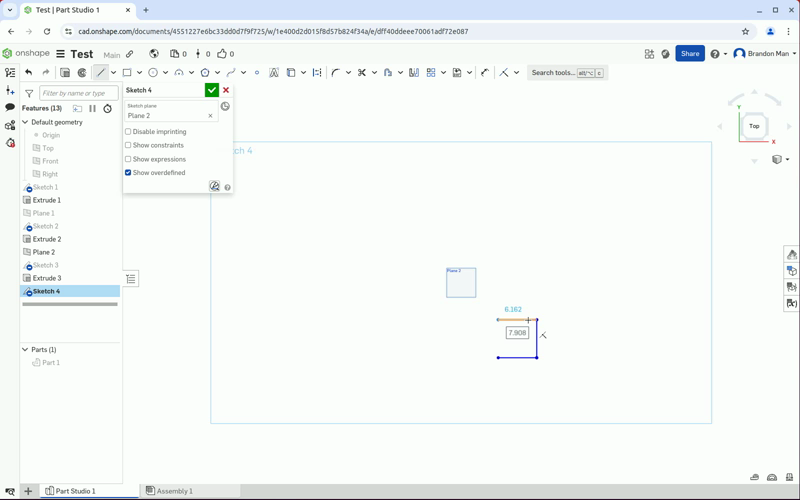
key_down(shift)
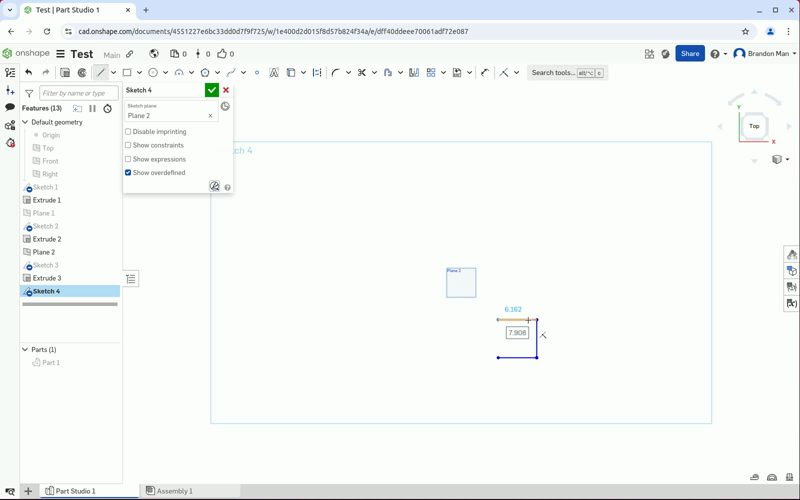
mouse_move(498, 357)
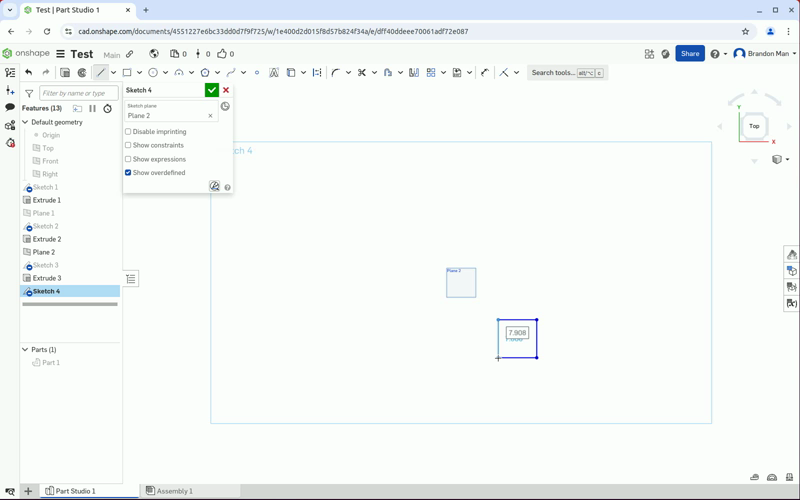
key_up(shift)
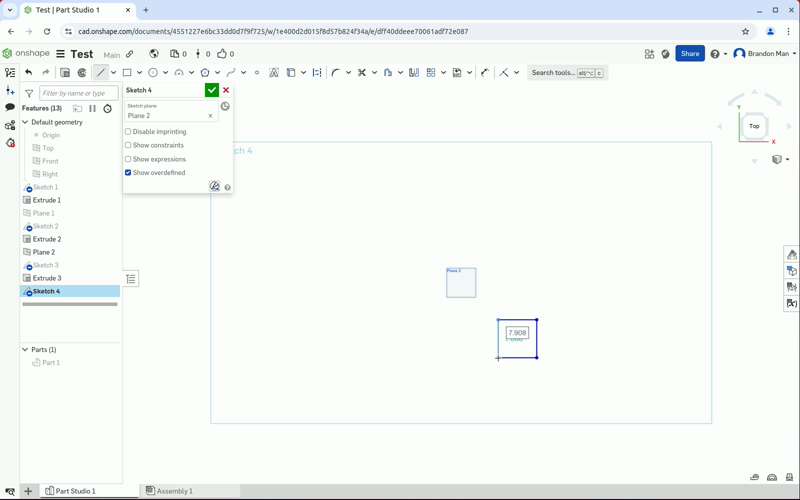
click(498, 357)
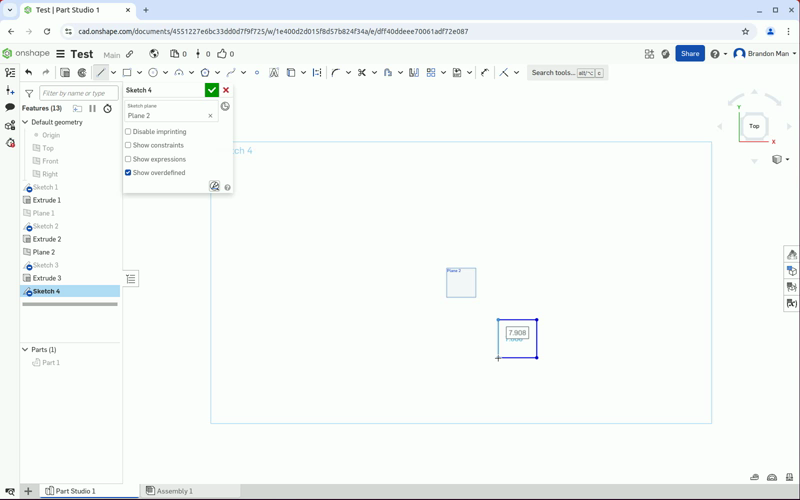
key(esc)
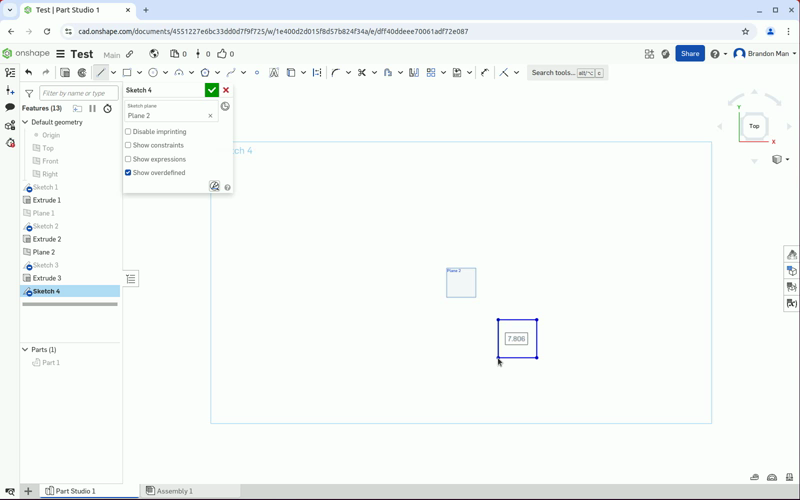
mouse_move(525, 320)
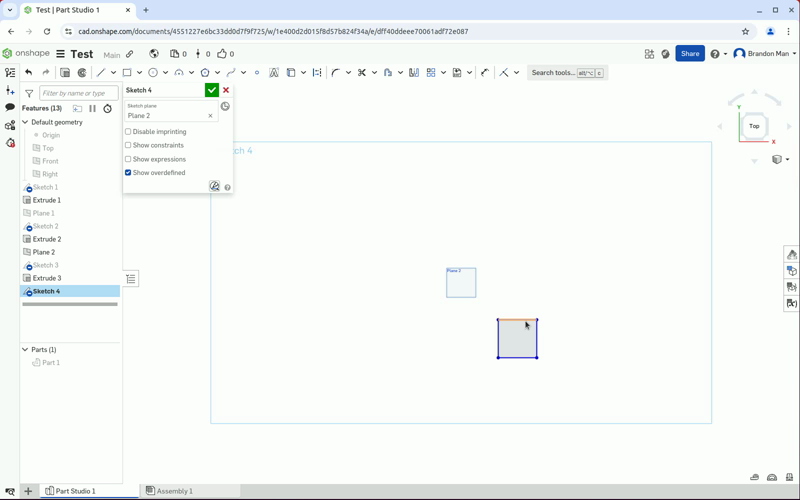
scroll(6)
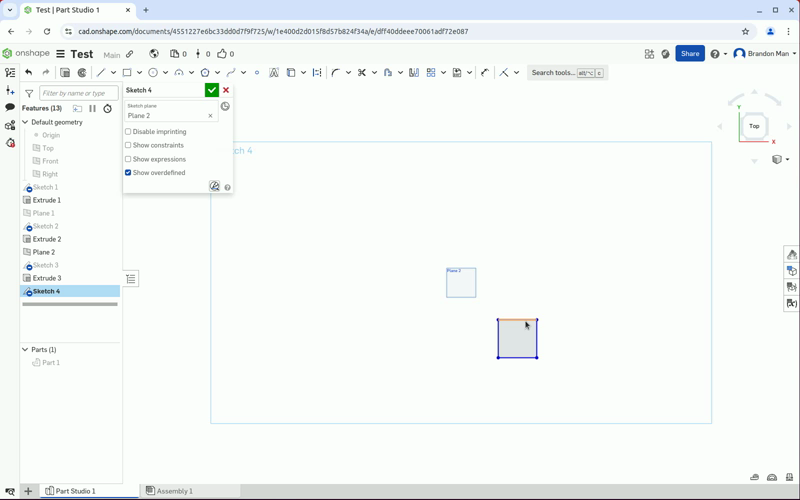
scroll(6)
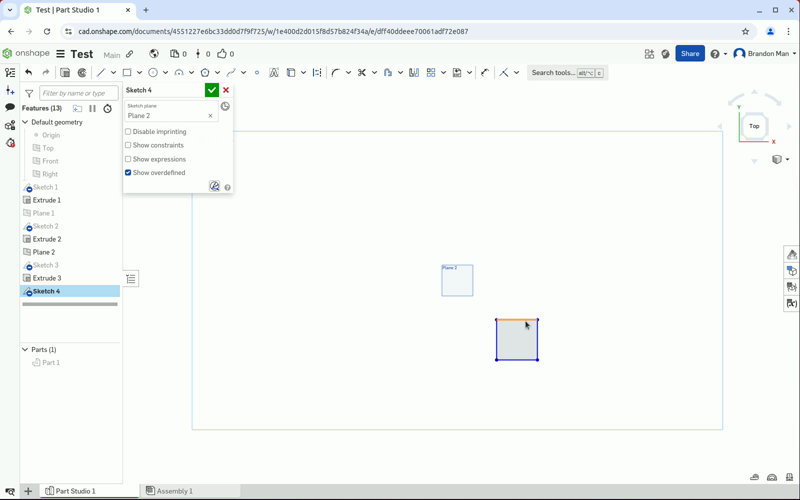
scroll(6)
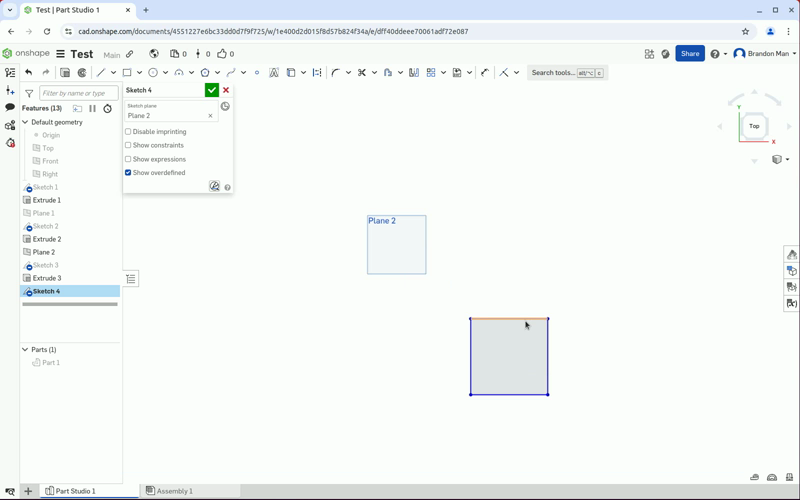
scroll(6)
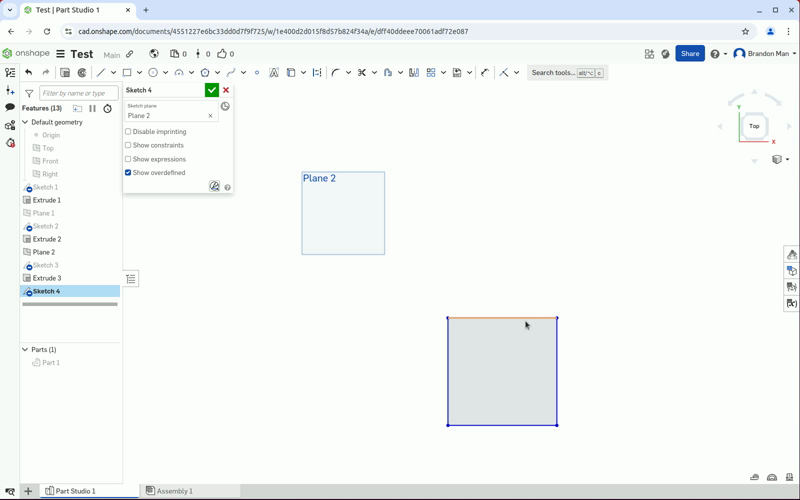
scroll(6)
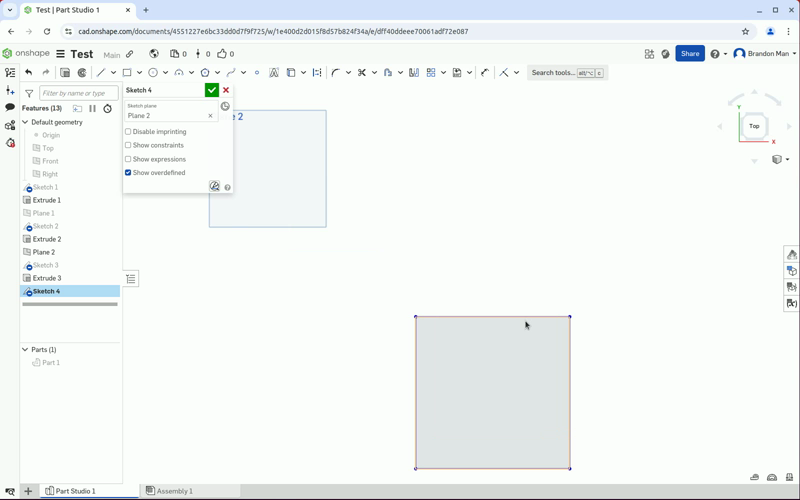
scroll(6)
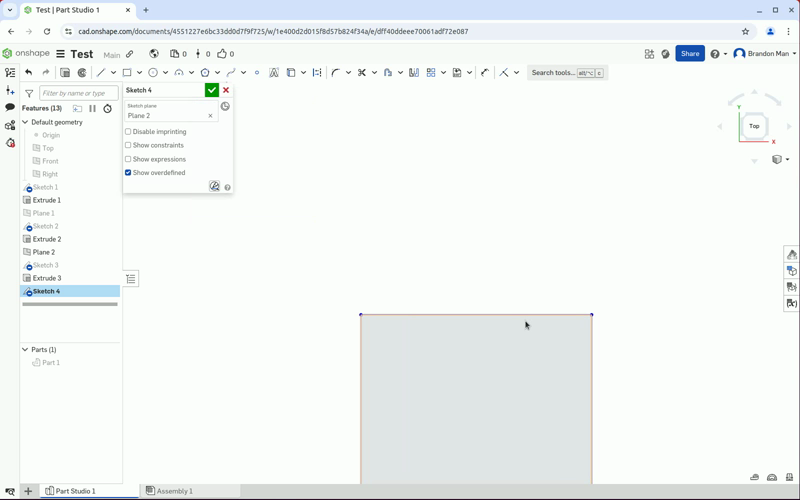
scroll(6)
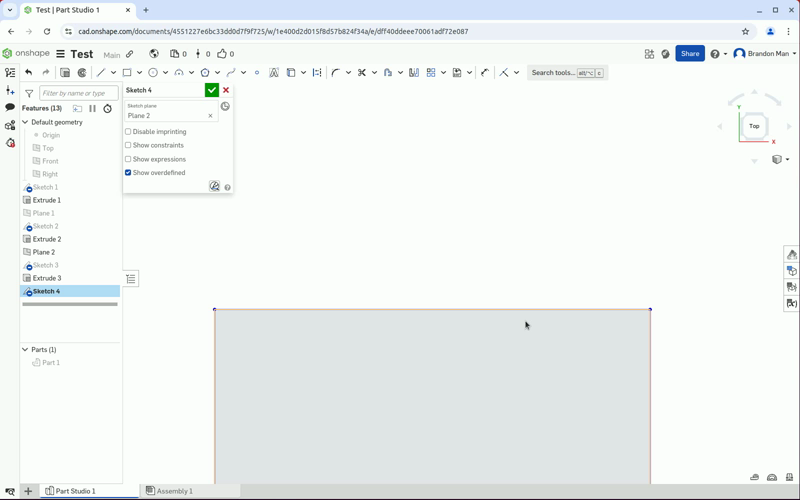
click(525, 320)
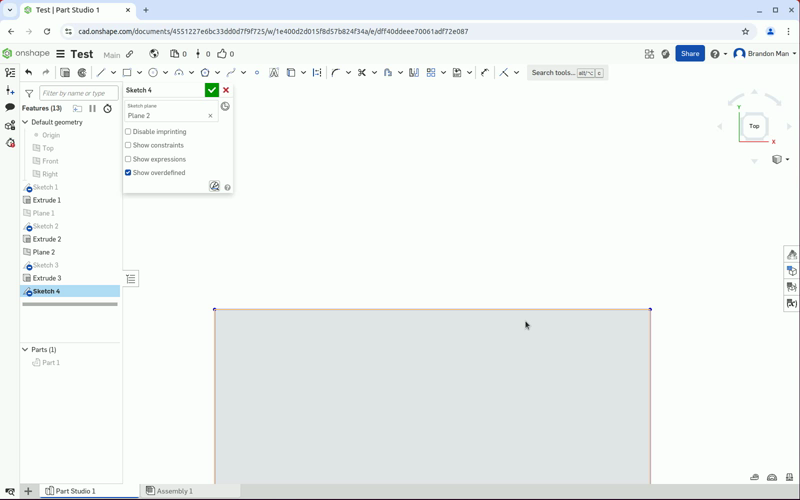
scroll(-6)
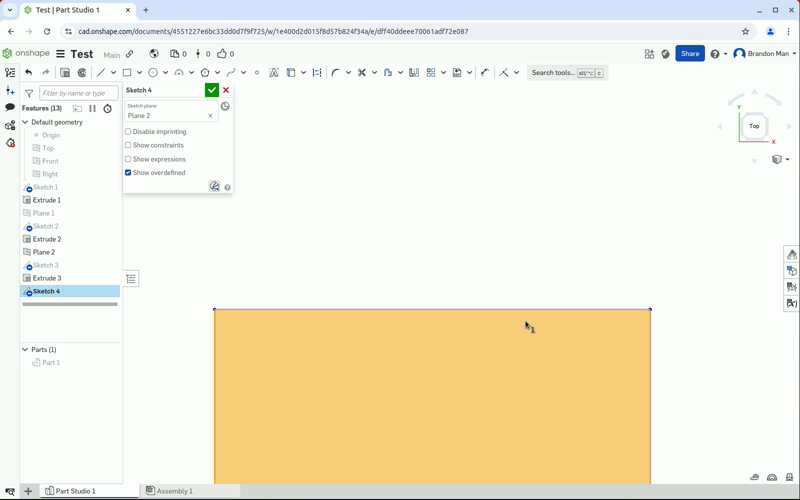
scroll(-6)
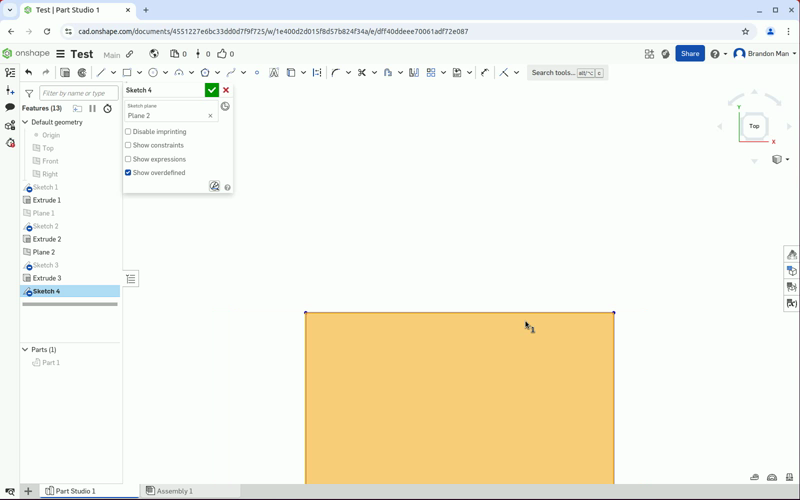
scroll(-6)
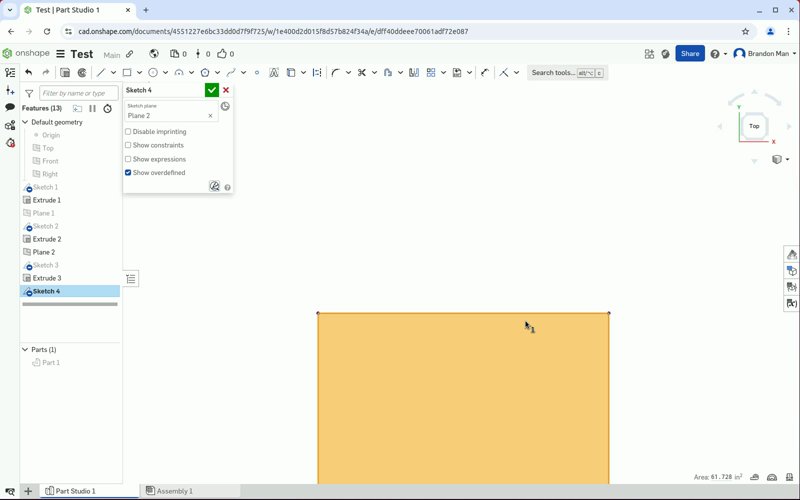
scroll(-6)
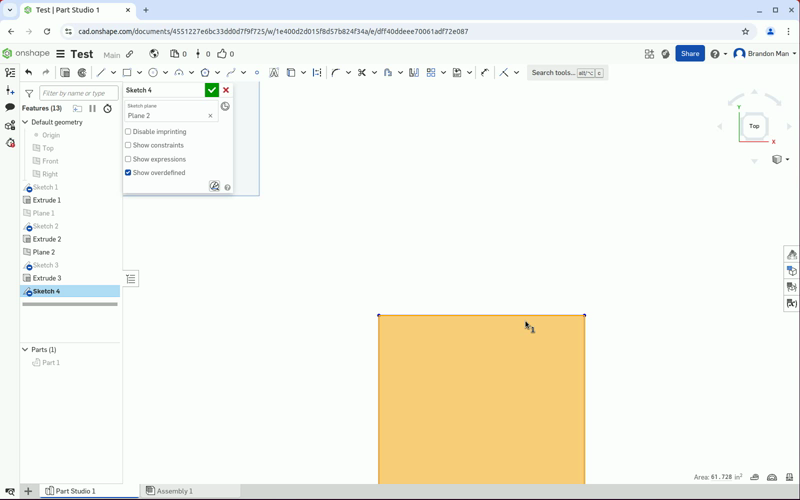
scroll(-6)
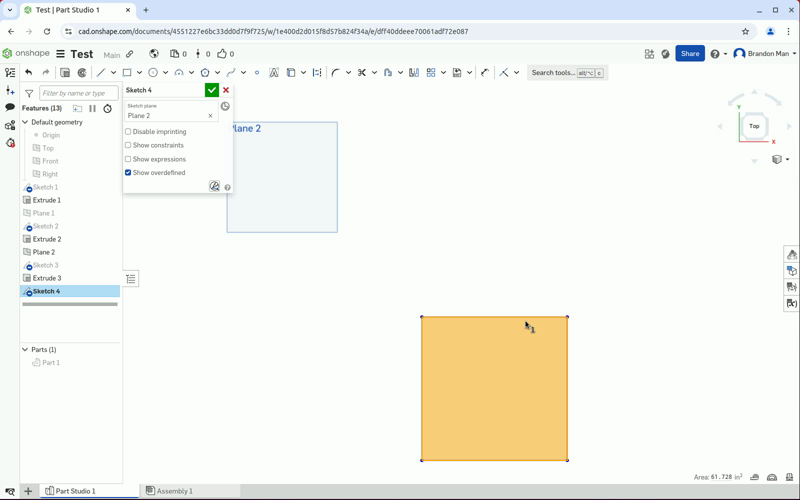
scroll(-6)
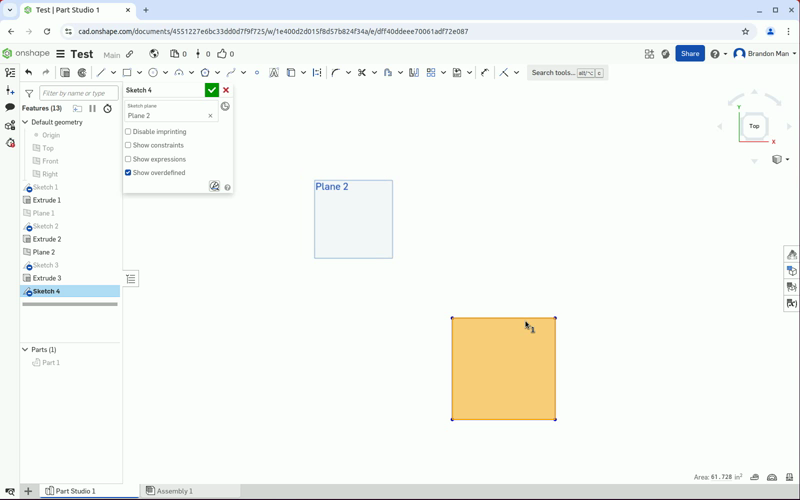
scroll(-6)
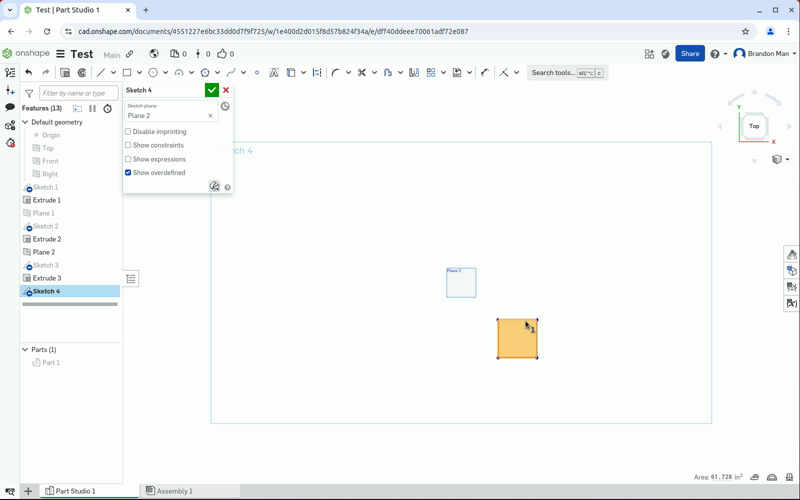
mouse_move(73, 352)
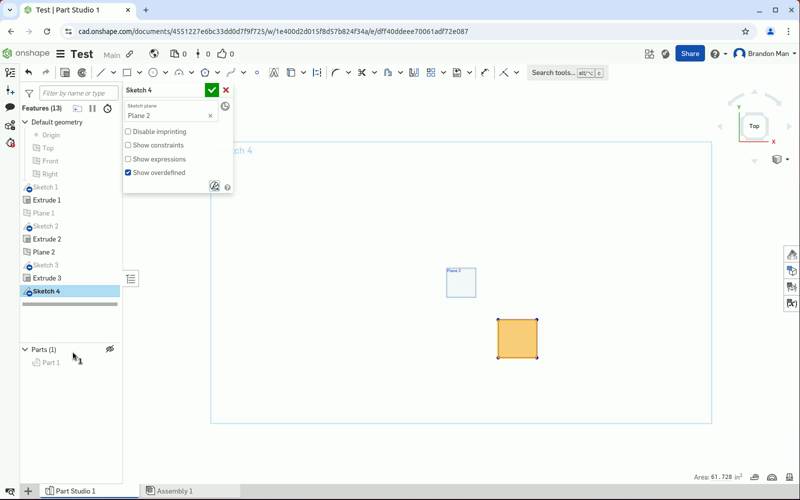
key(shift+y)
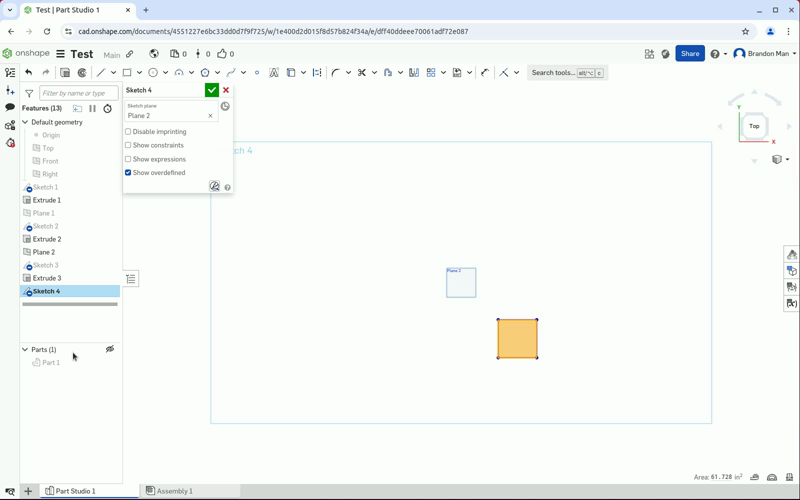
key(shift+e)
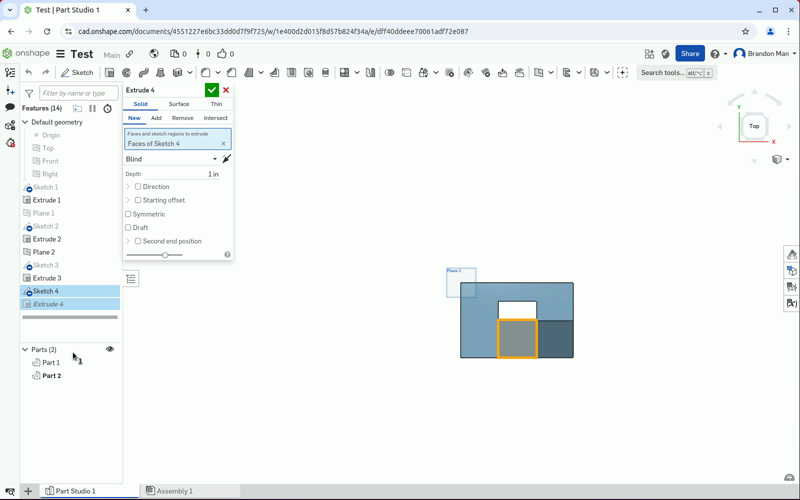
mouse_move(143, 106)
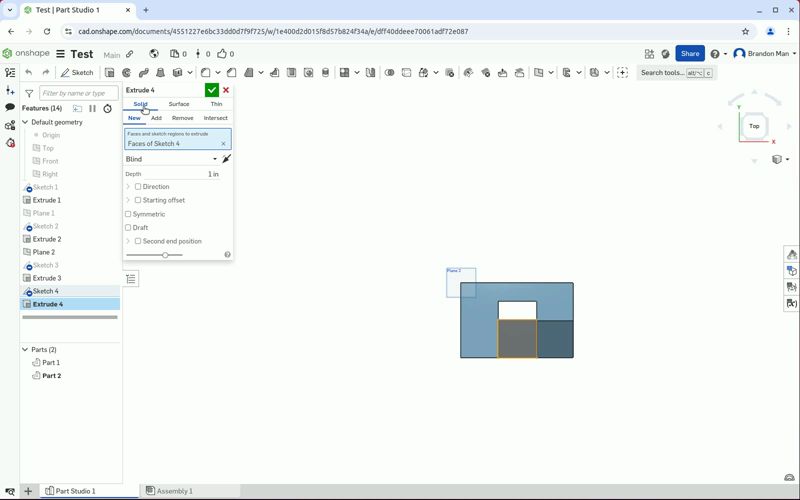
click(143, 106)
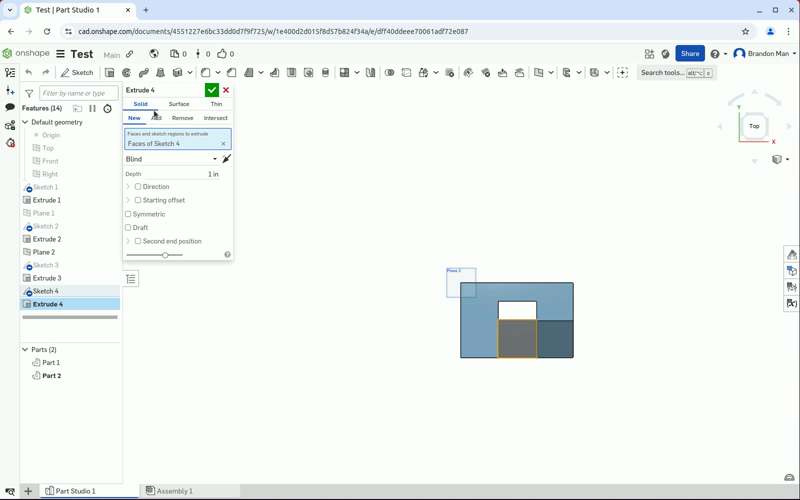
mouse_move(186, 120)
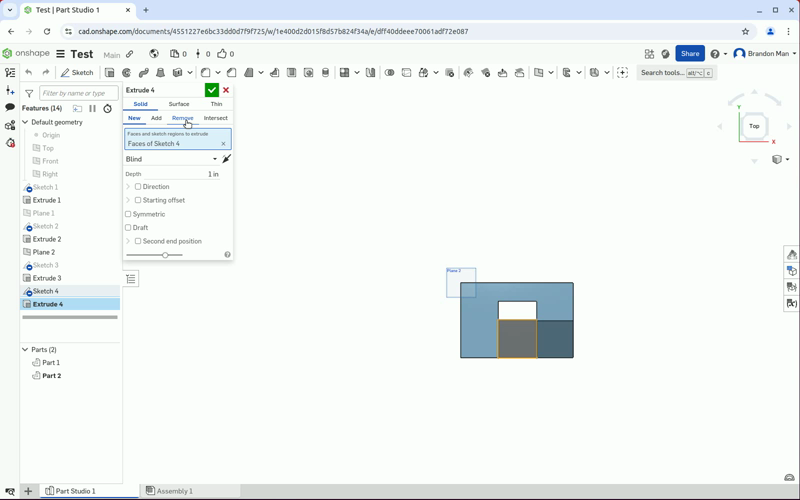
click(186, 120)
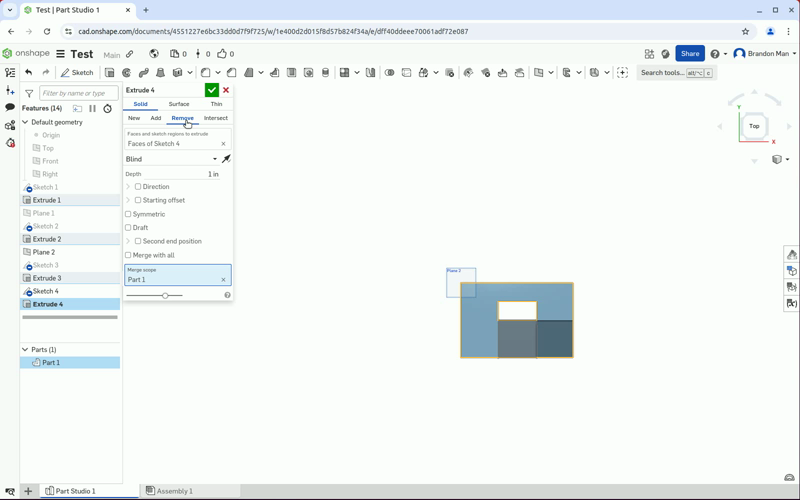
key(tab, 4)
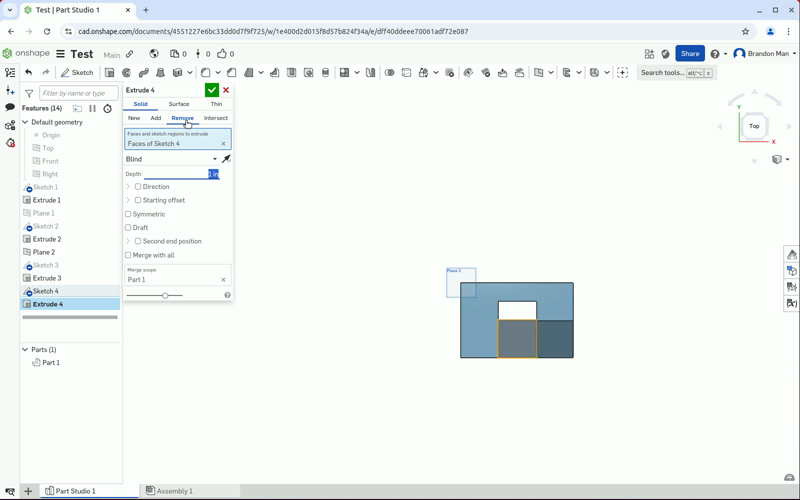
text(15.405)
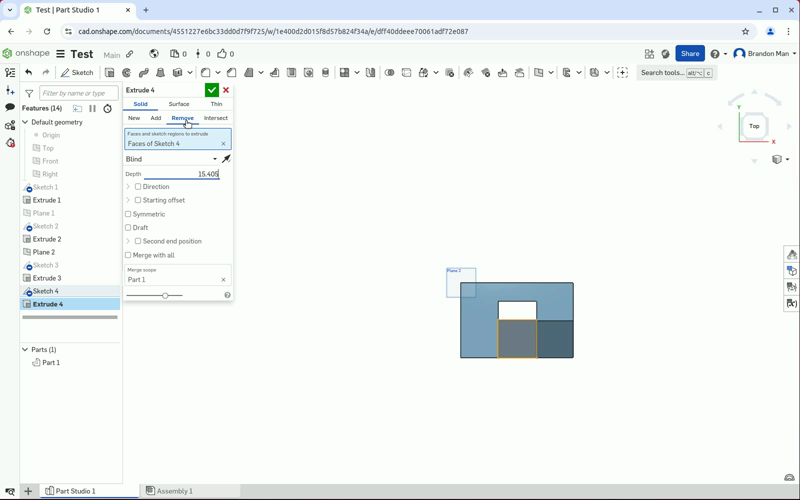
key(tab, 6)
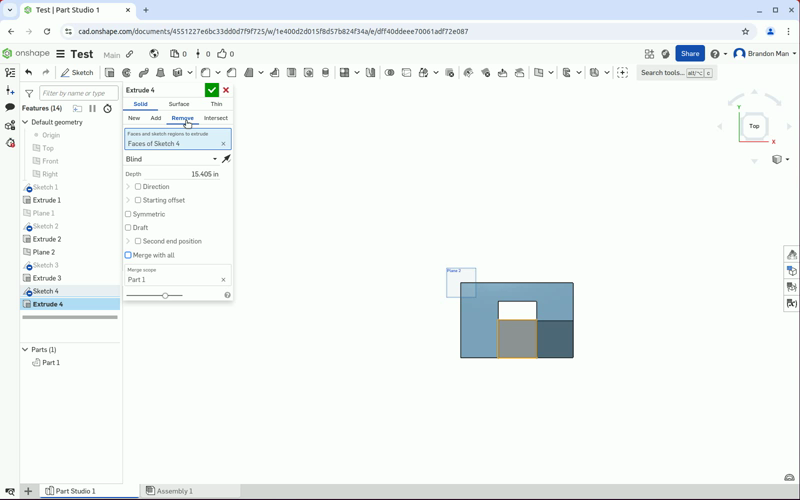
key(space)
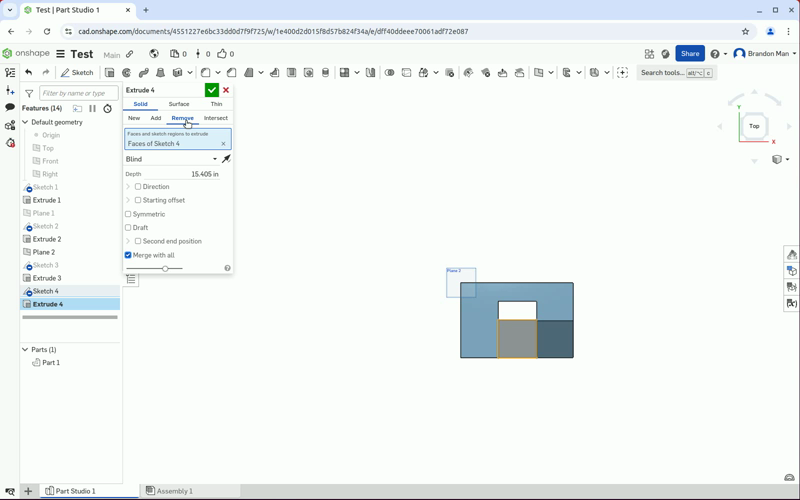
key(enter)
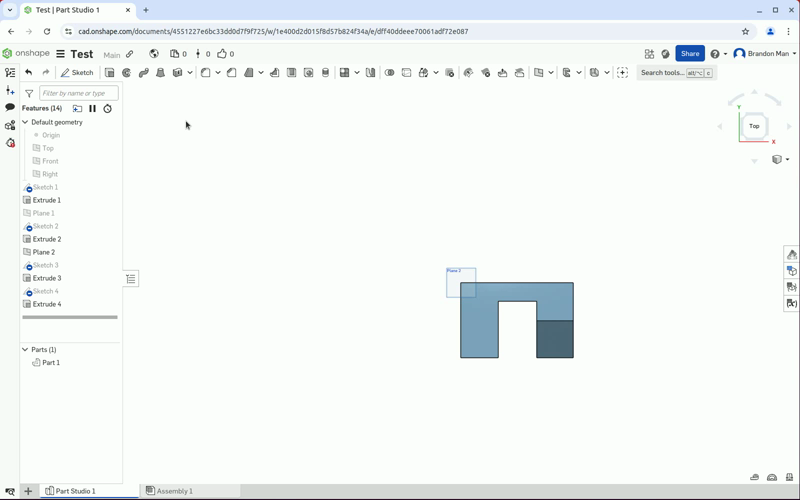
key(shift+h)
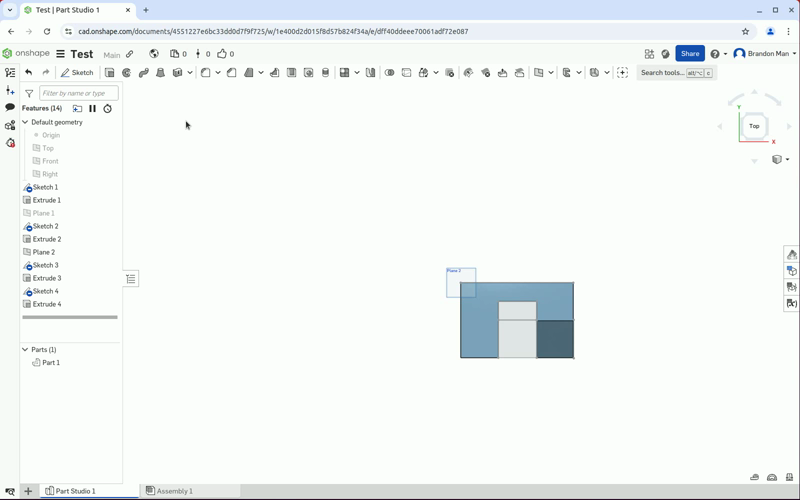
key(shift+h)
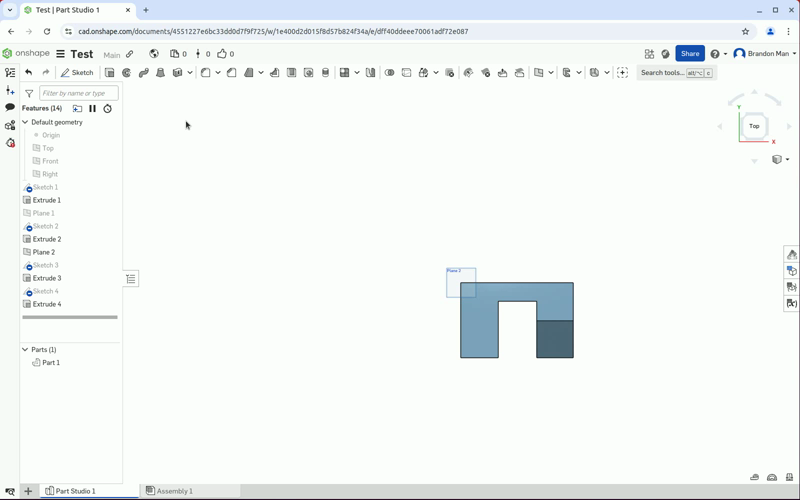
mouse_move(73, 189)
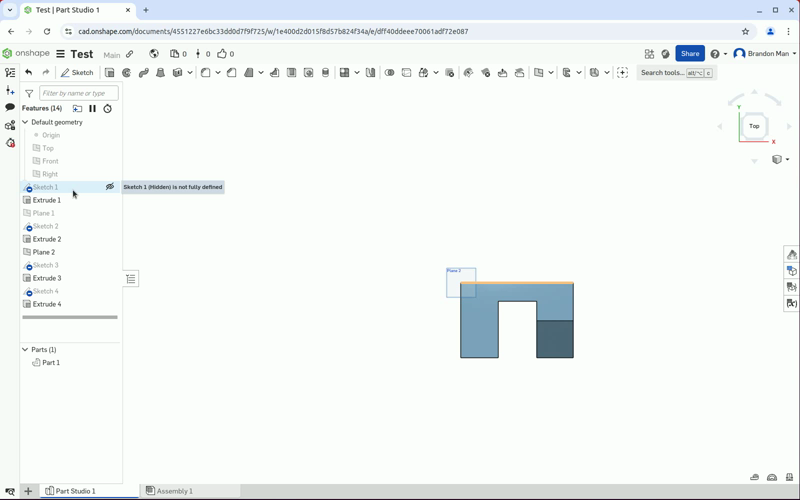
click(73, 189)
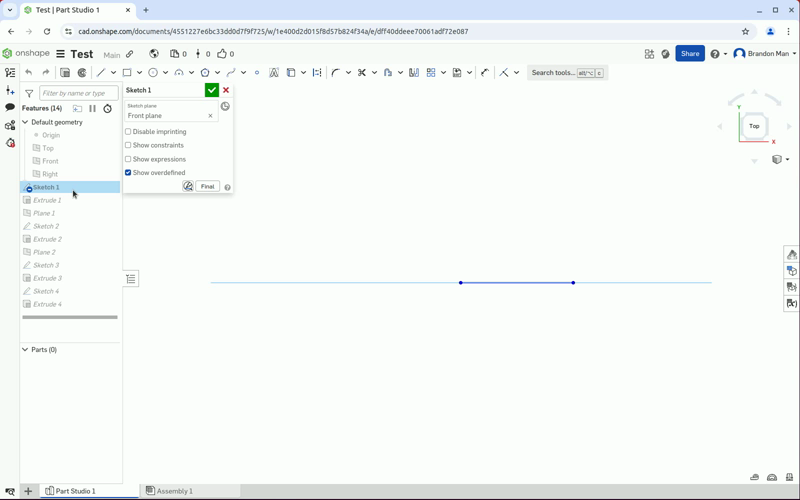
mouse_move(229, 92)
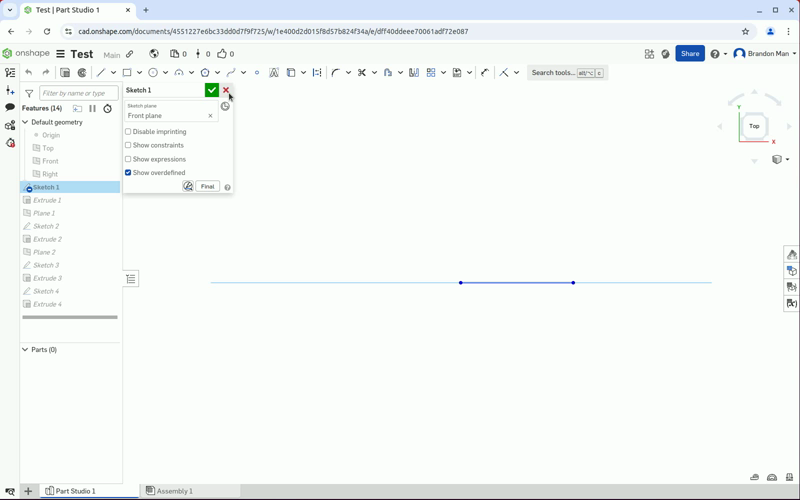
click(229, 92)
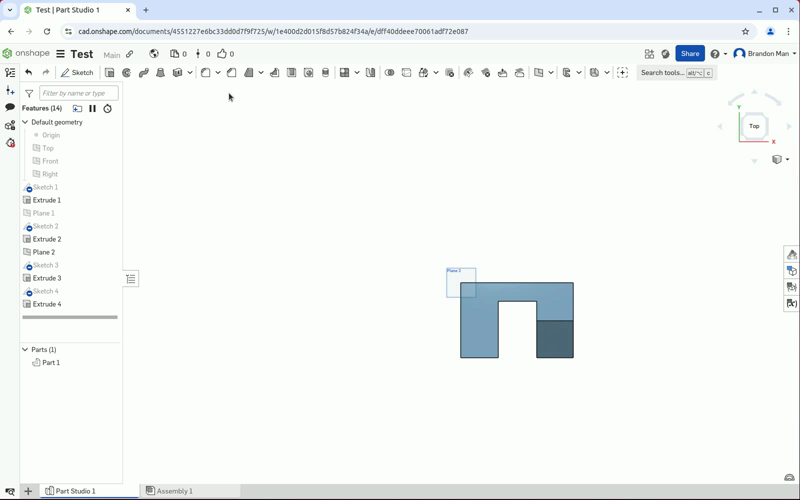
mouse_move(73, 352)
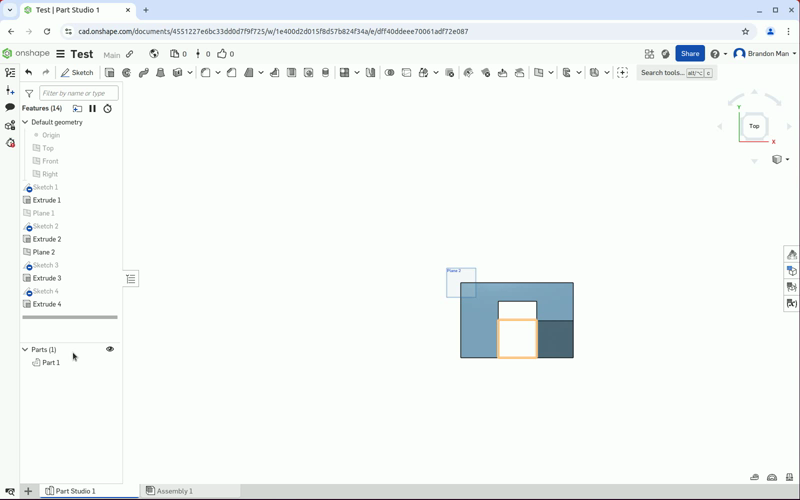
key(y)
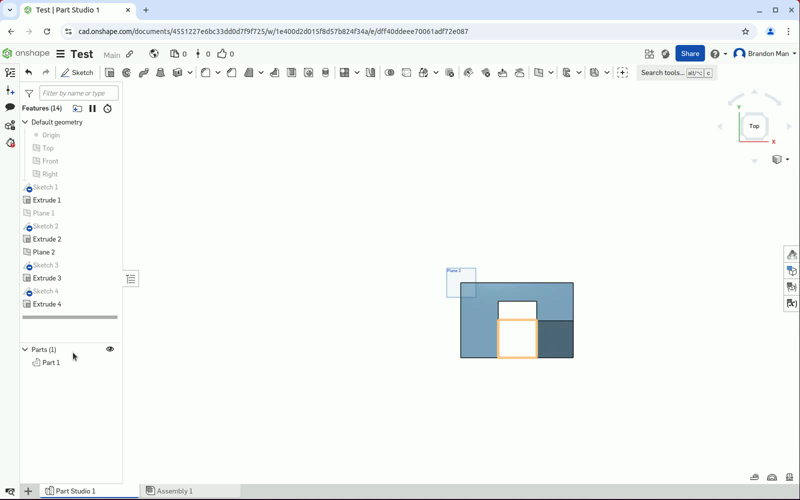
key(shift+p)
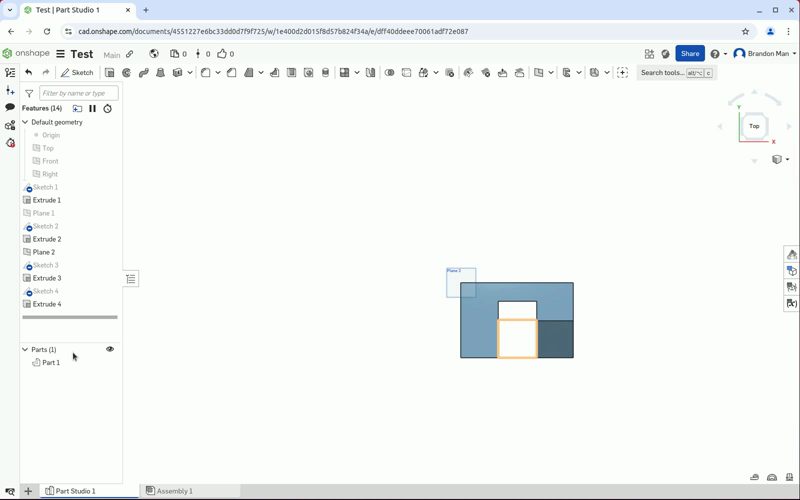
key(space)
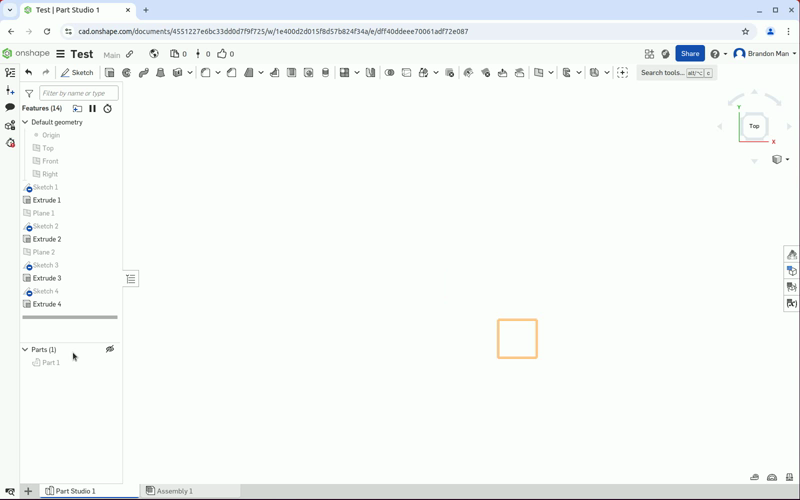
key_down(shift)
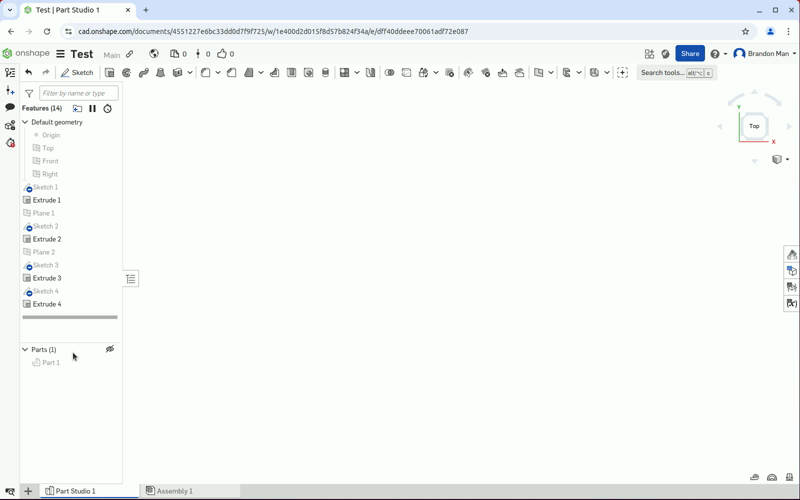
key(up)
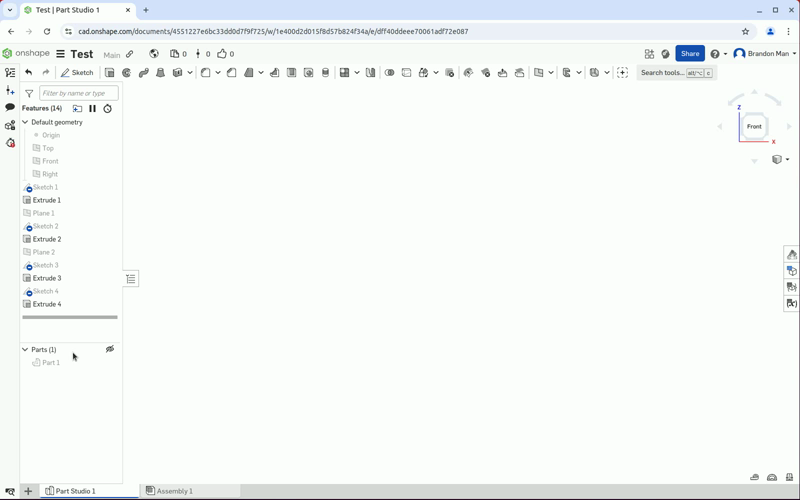
key_up(shift)
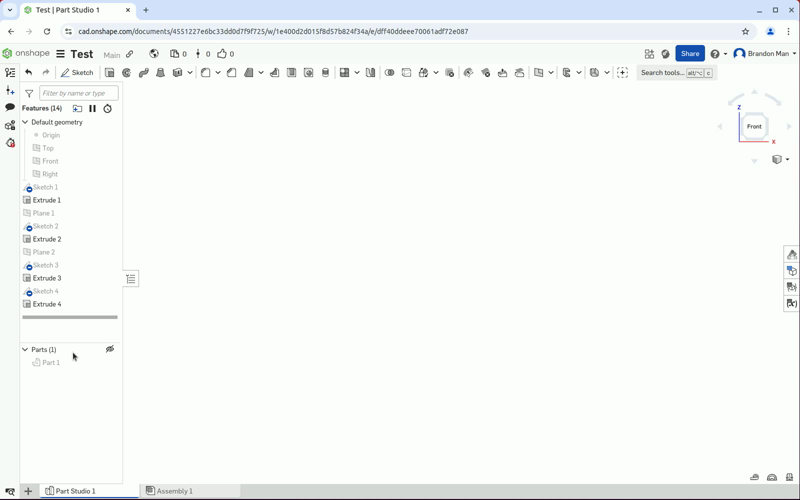
key(space)
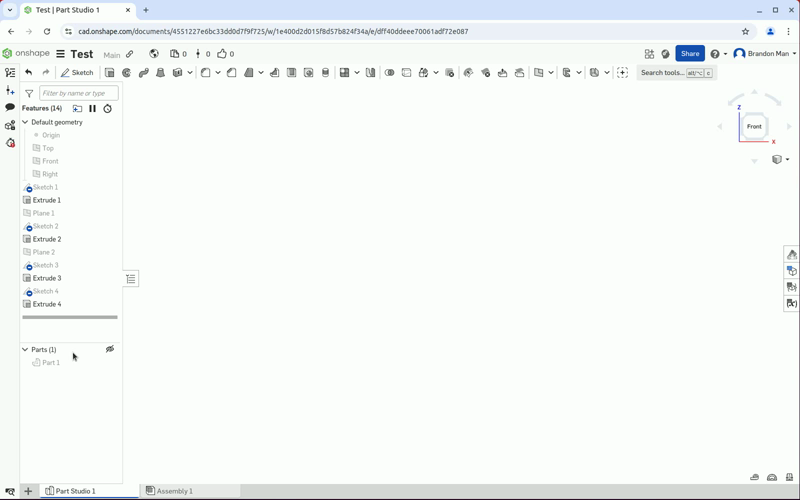
key_down(shift)
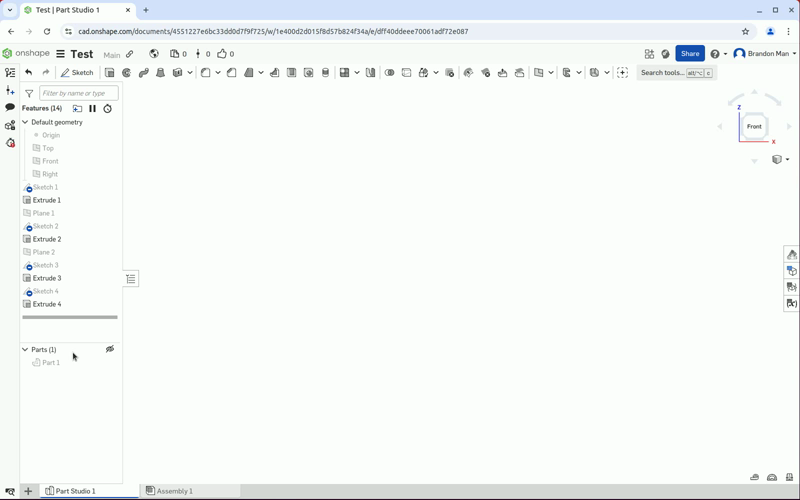
key(left)
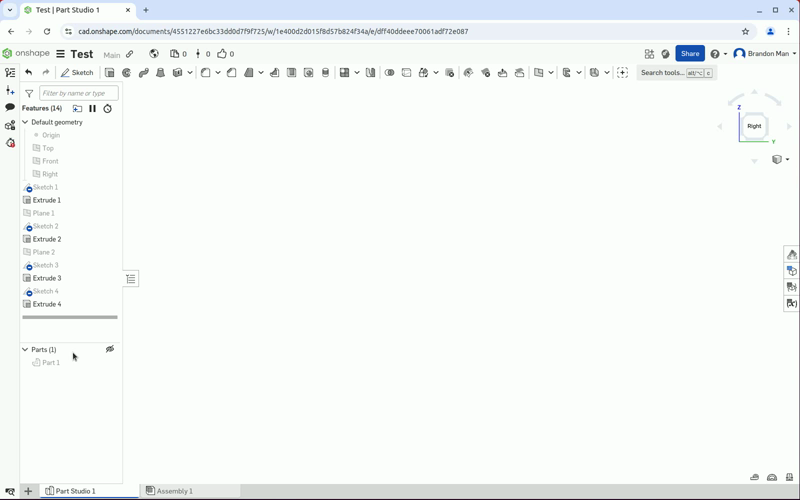
key_up(shift)
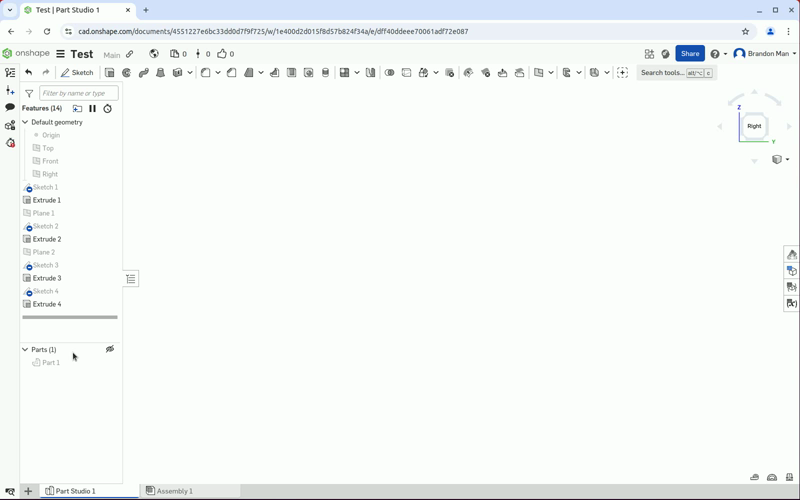
mouse_move(73, 352)
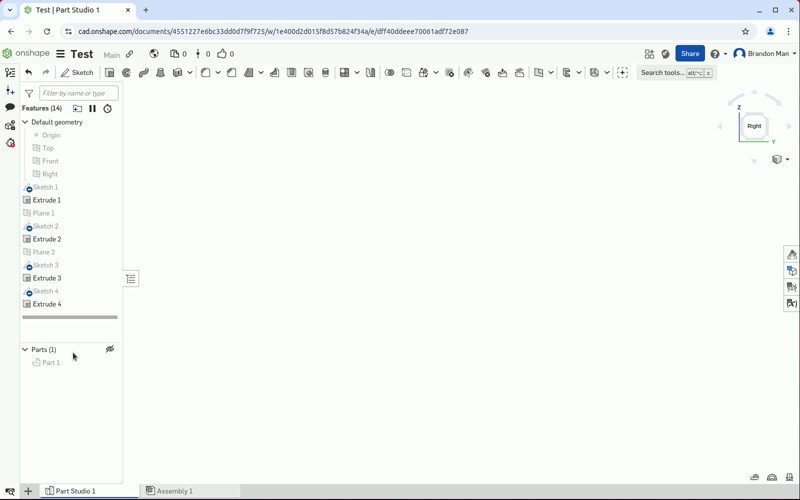
key(shift+y)
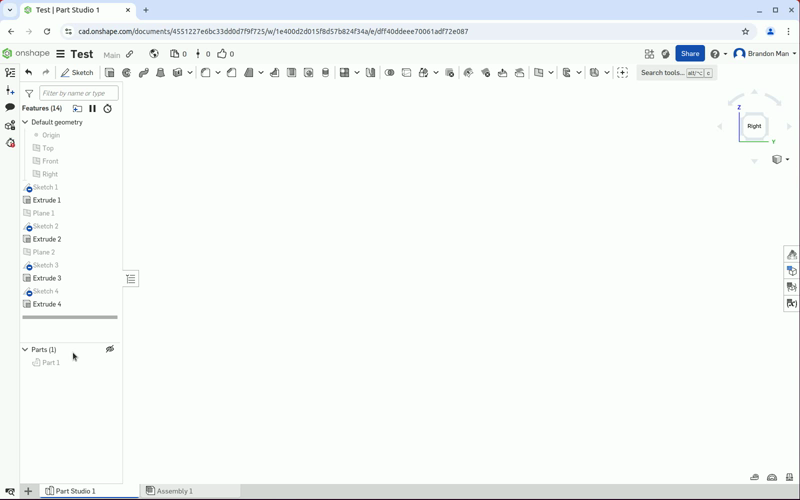
key(shift+s)
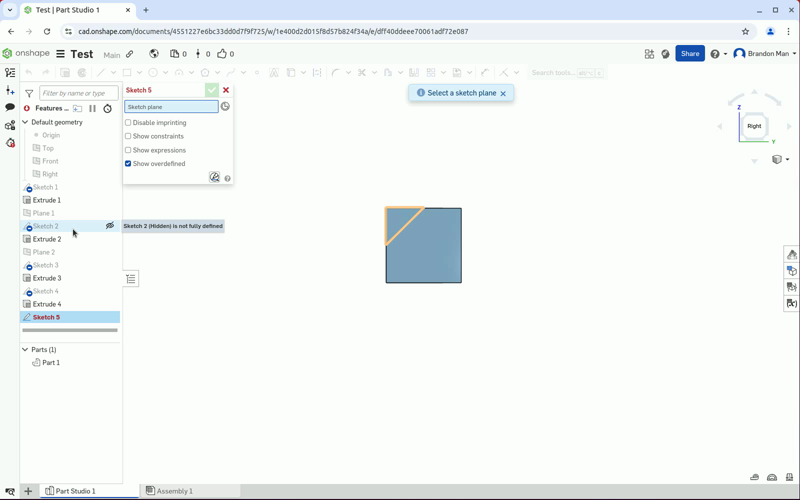
scroll(3)
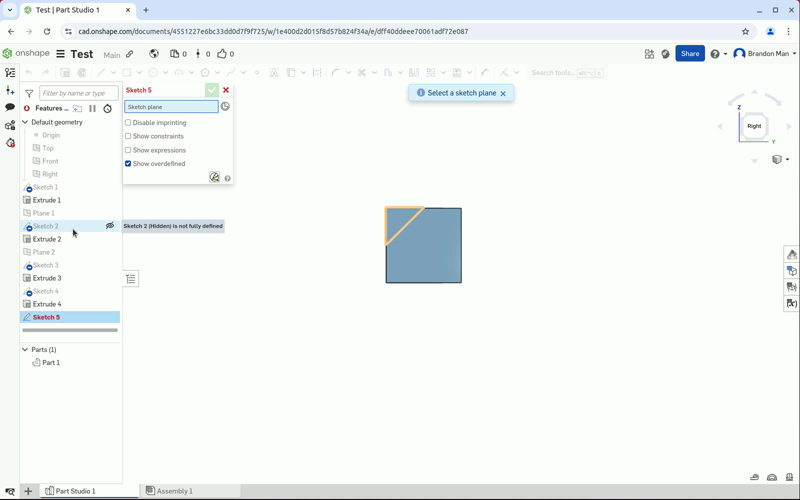
mouse_move(73, 176)
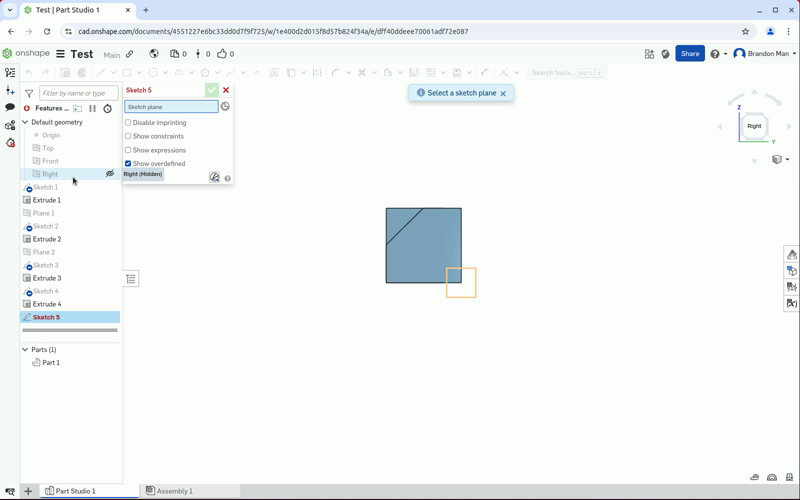
click(73, 176)
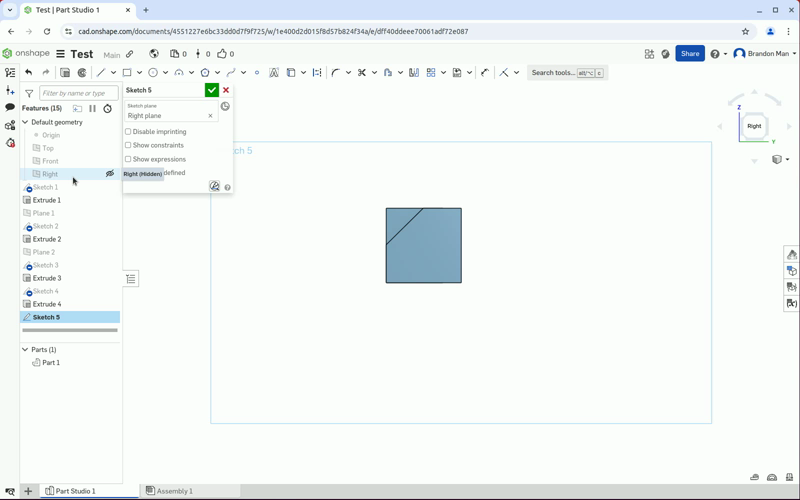
mouse_move(73, 352)
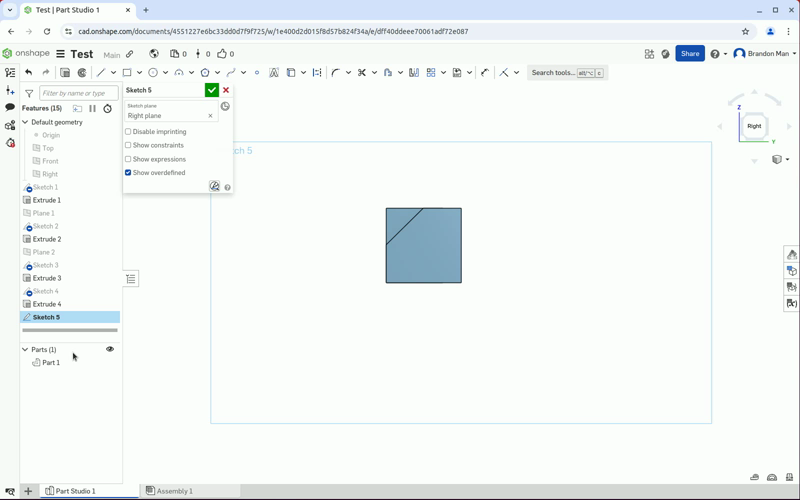
key(y)
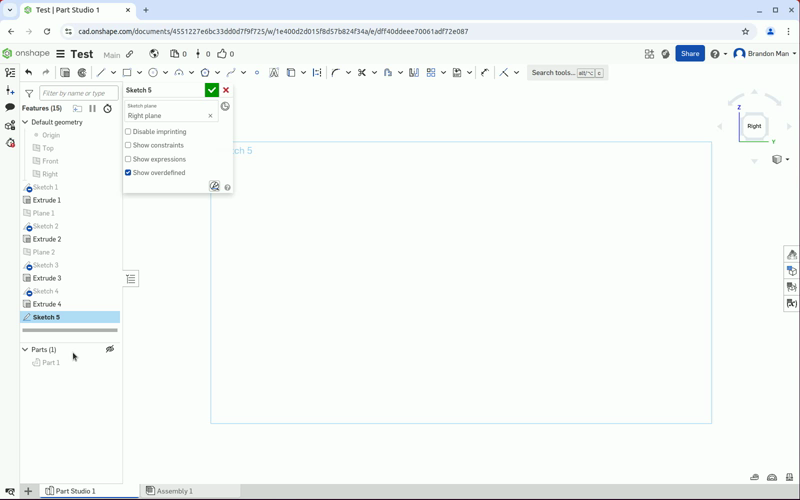
key(l)
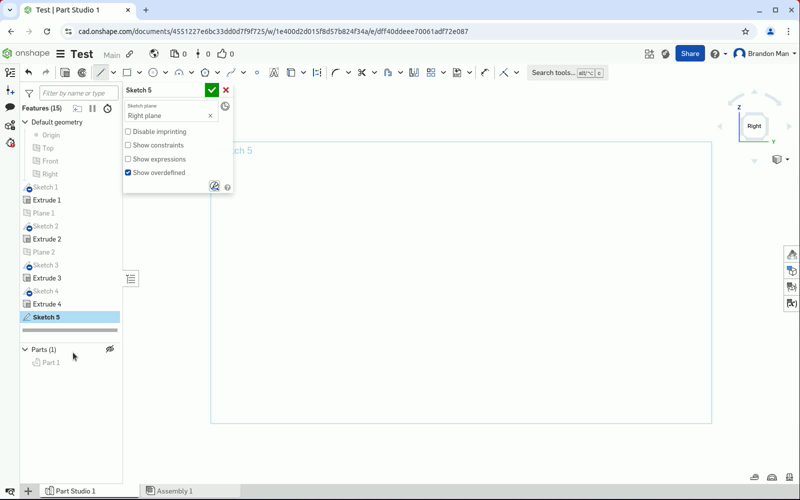
key_down(shift)
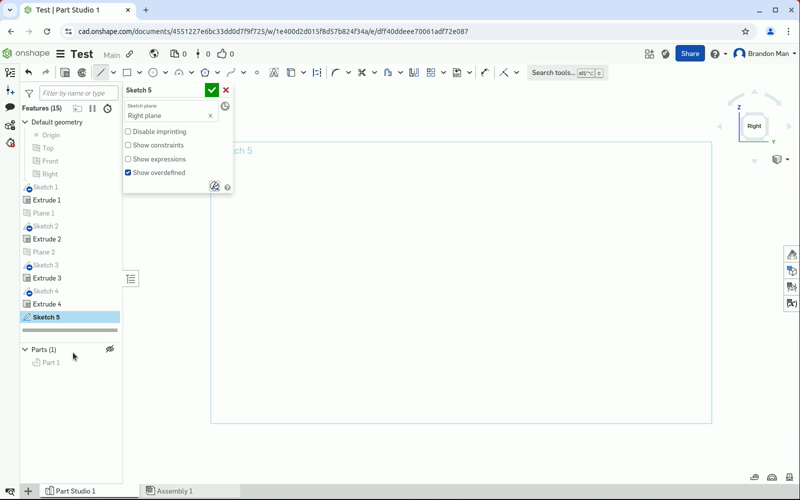
mouse_move(385, 245)
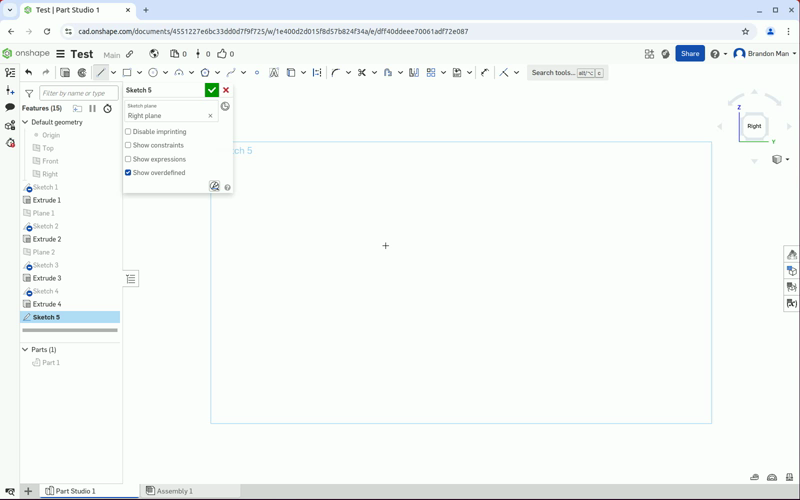
click(385, 245)
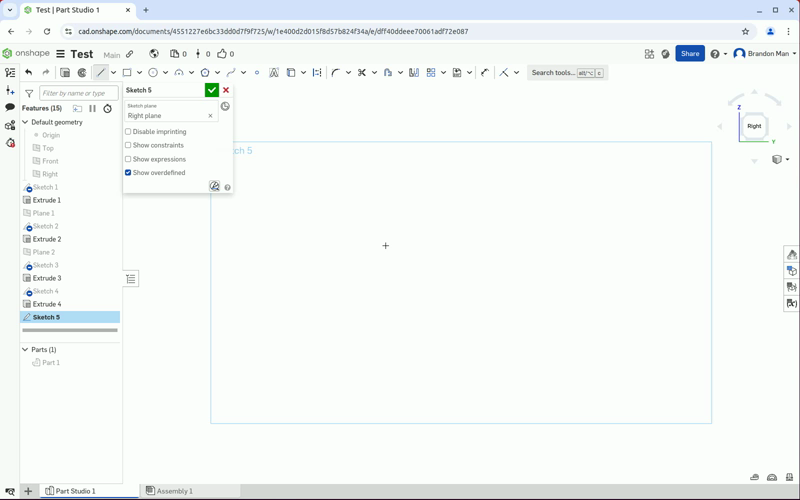
key_up(shift)
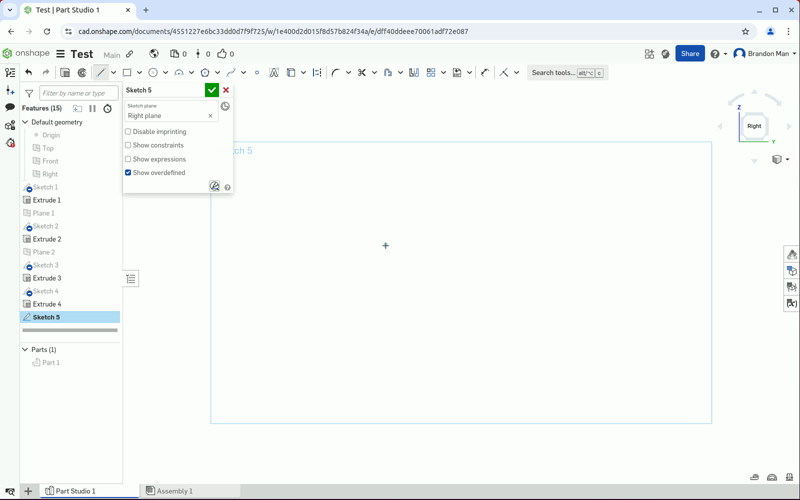
key_down(shift)
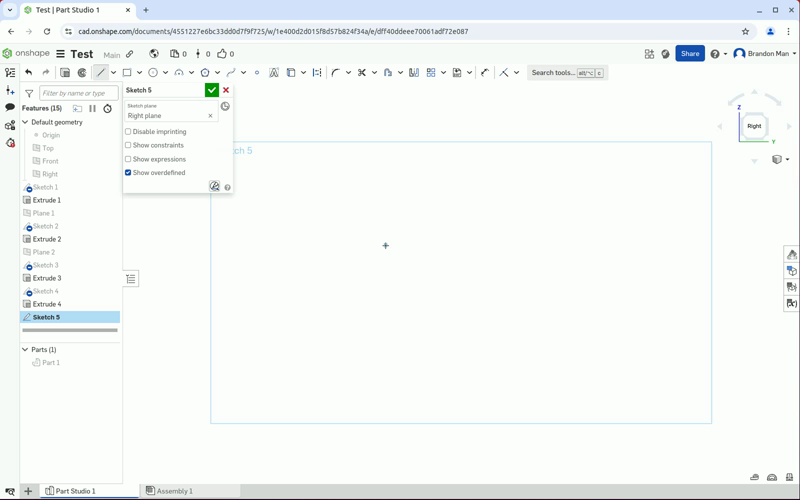
mouse_move(415, 245)
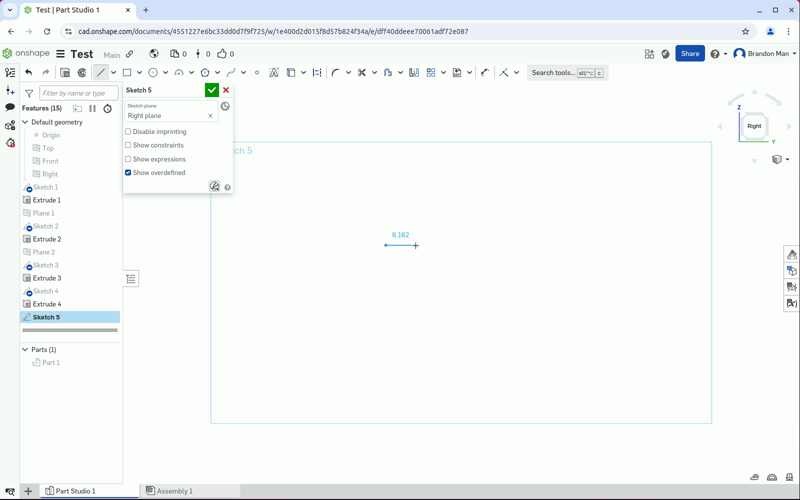
mouse_move(424, 245)
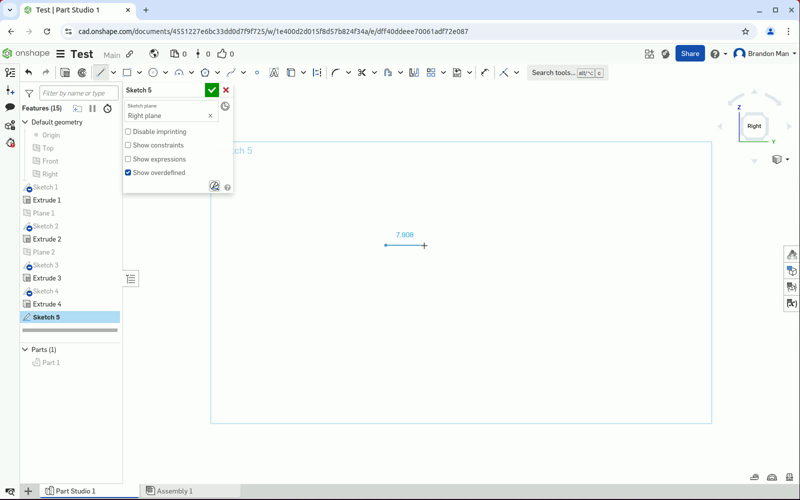
click(424, 245)
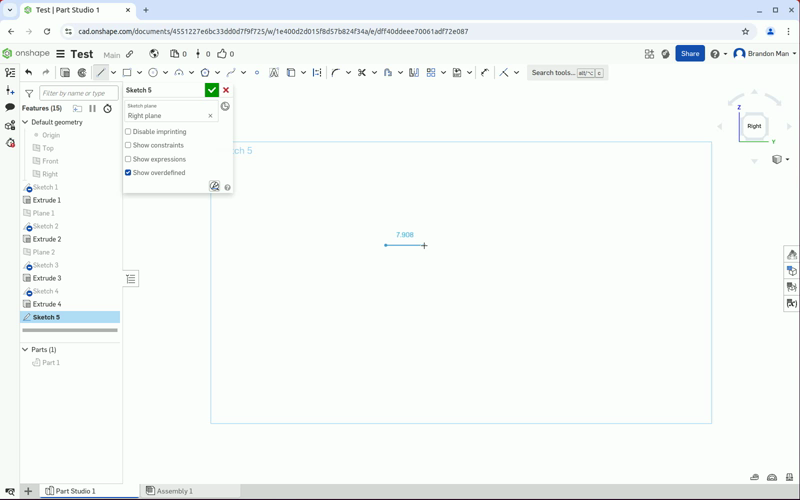
key_up(shift)
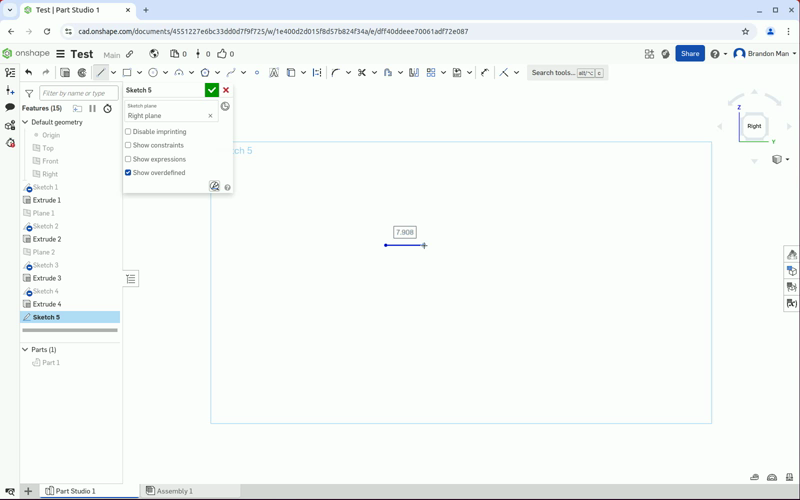
key_down(shift)
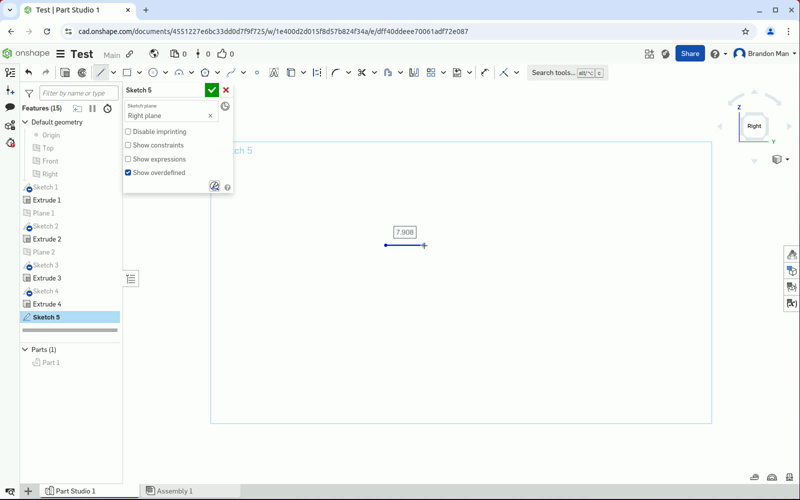
mouse_move(454, 245)
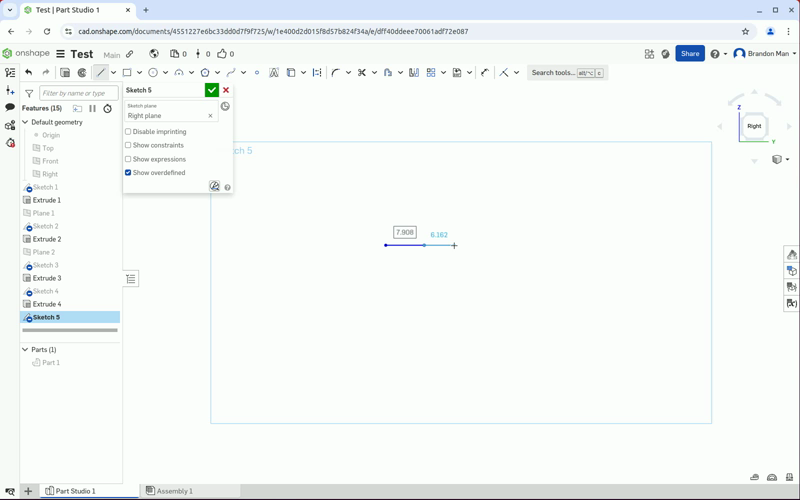
mouse_move(424, 207)
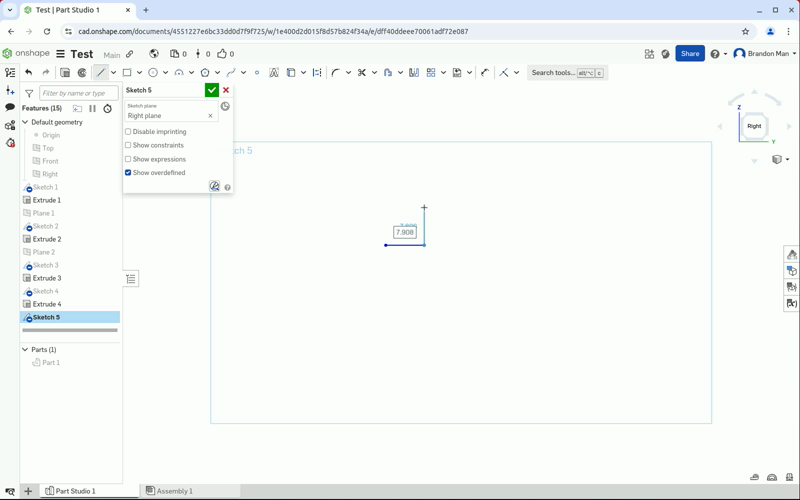
click(424, 207)
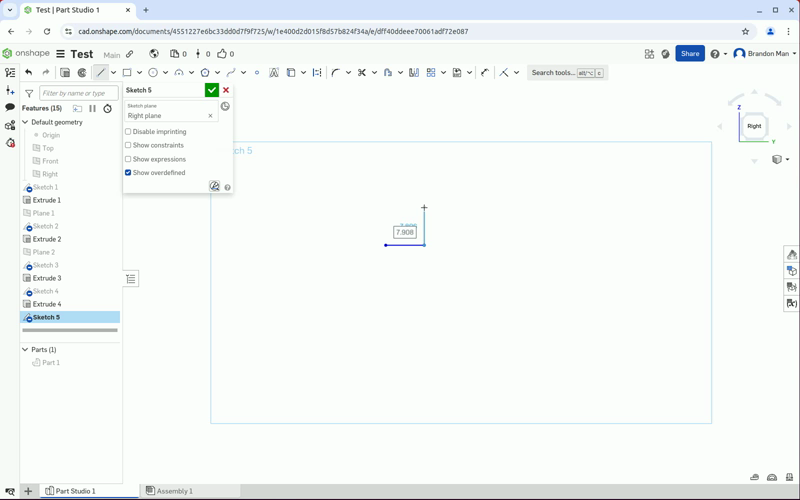
key_up(shift)
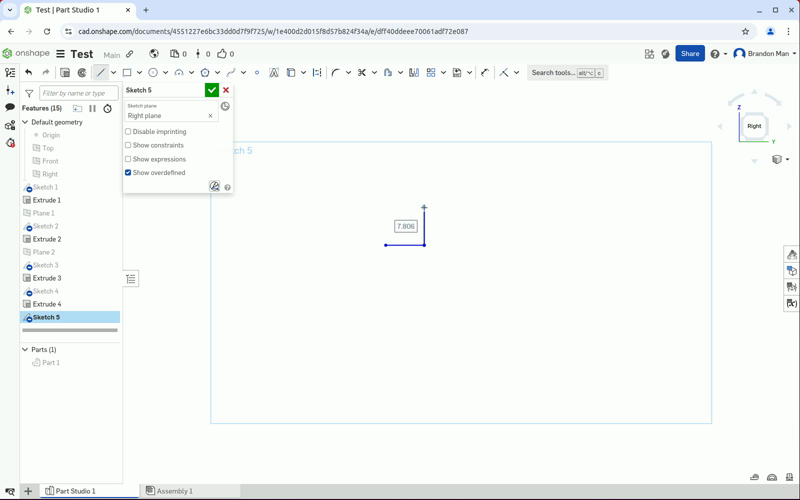
key_down(shift)
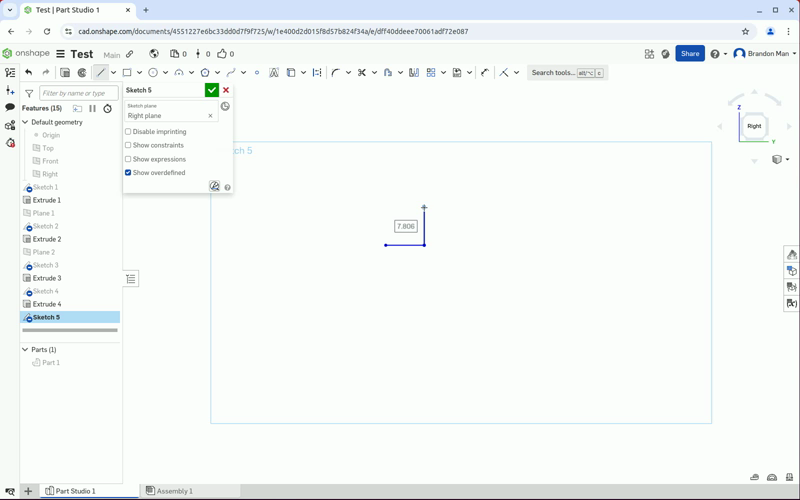
mouse_move(454, 207)
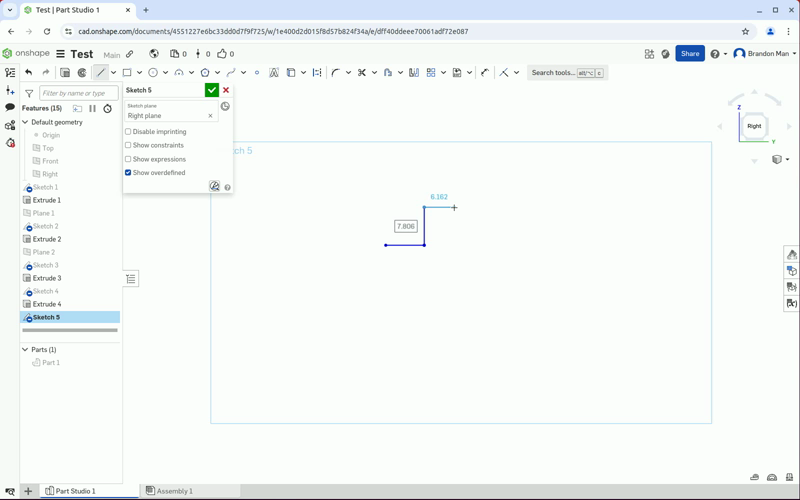
mouse_move(385, 207)
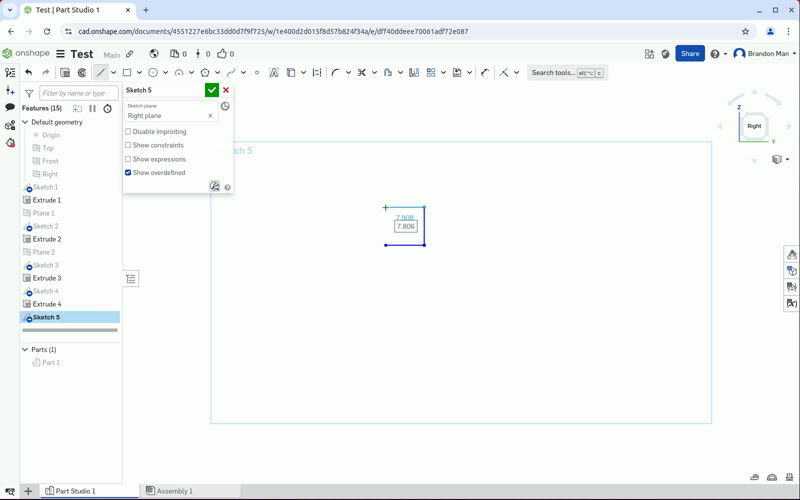
click(385, 207)
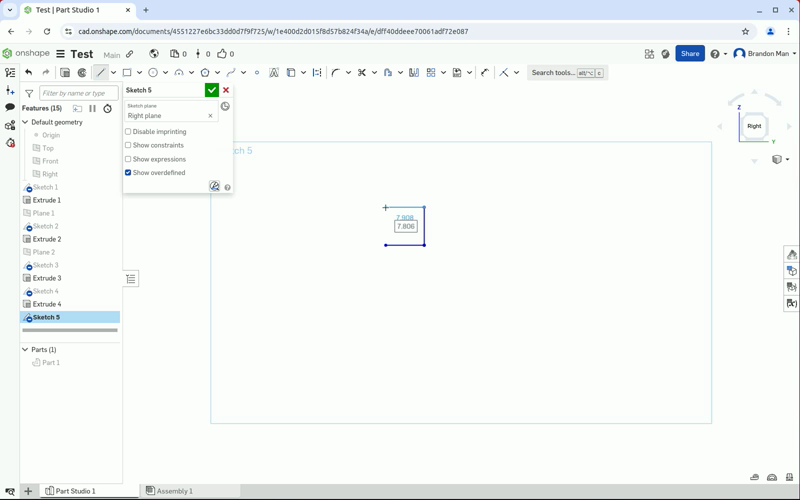
key_up(shift)
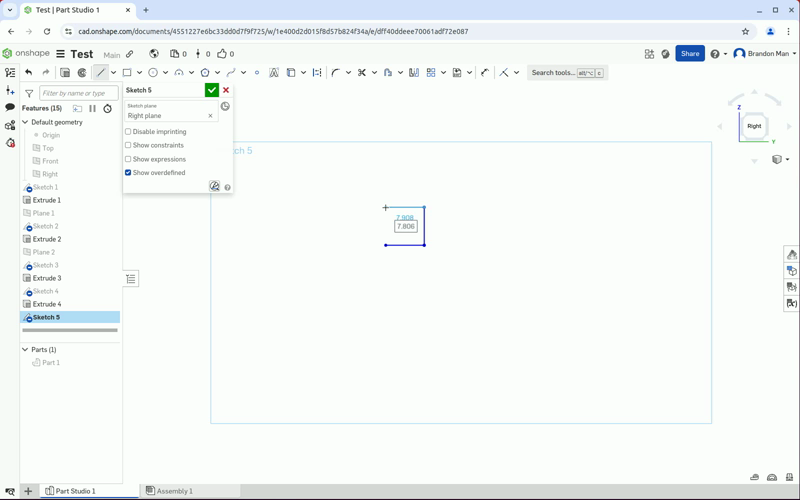
mouse_move(415, 207)
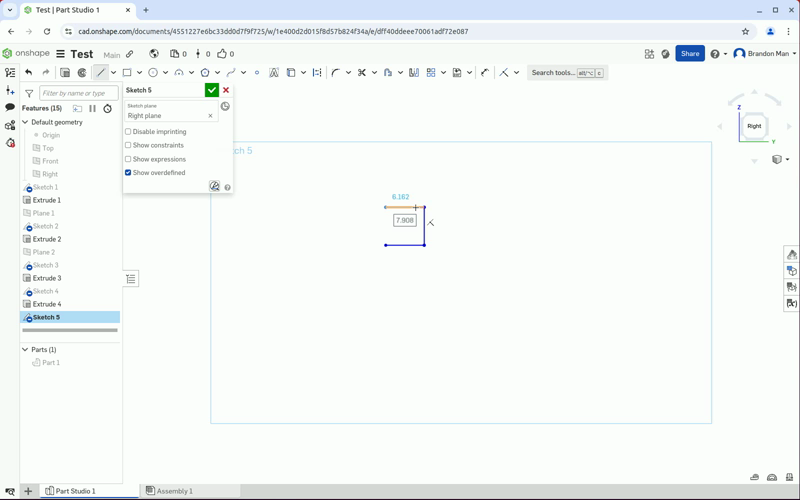
key_down(shift)
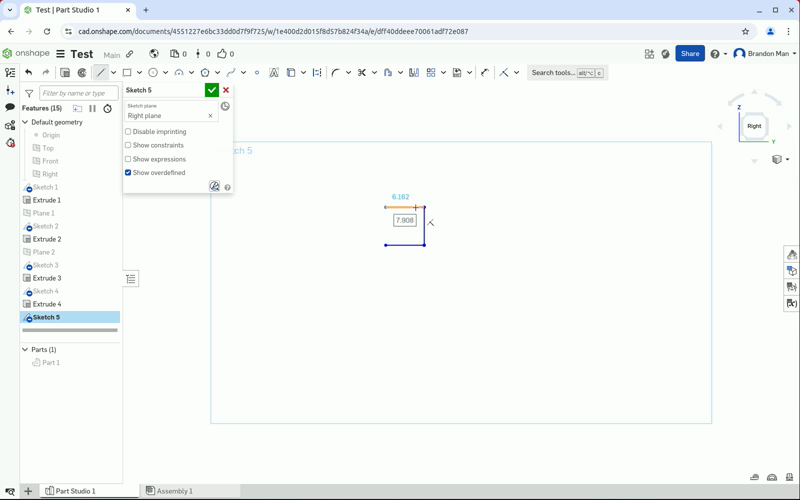
mouse_move(385, 245)
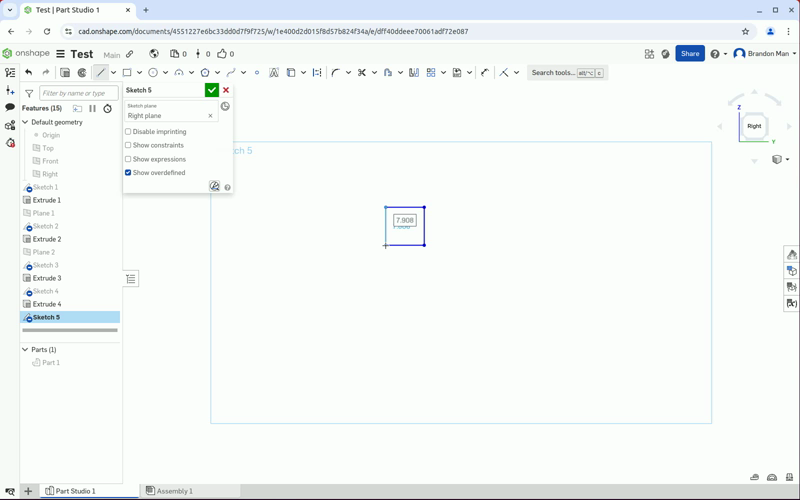
key_up(shift)
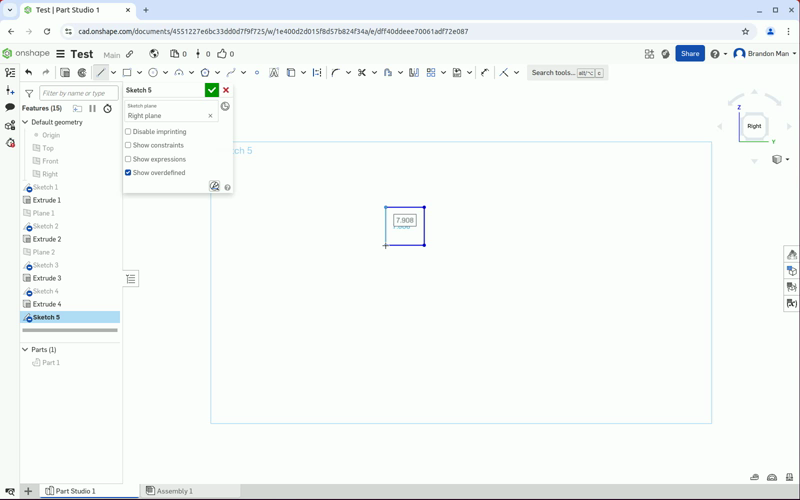
click(385, 245)
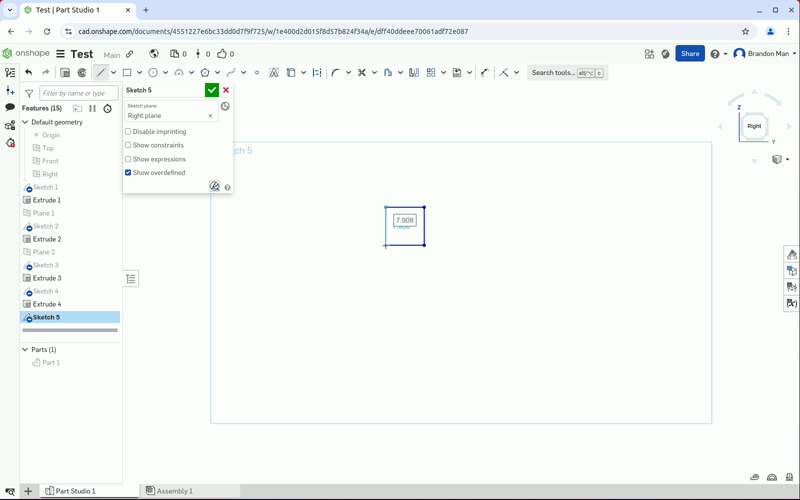
key(esc)
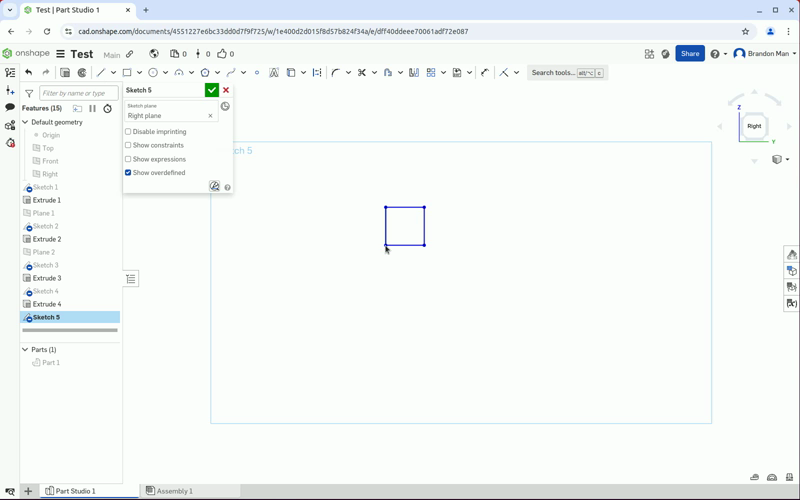
mouse_move(406, 224)
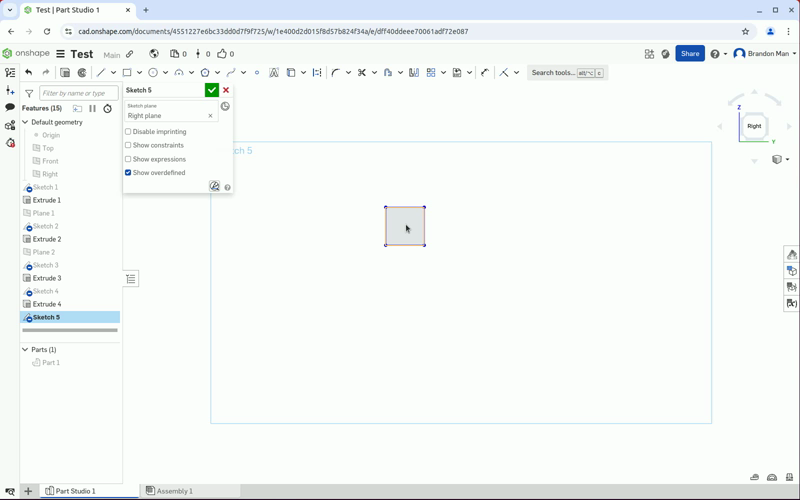
scroll(6)
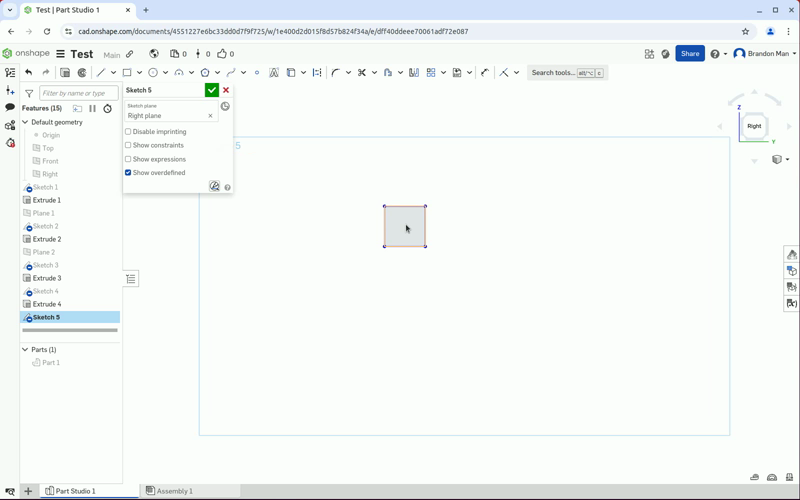
scroll(6)
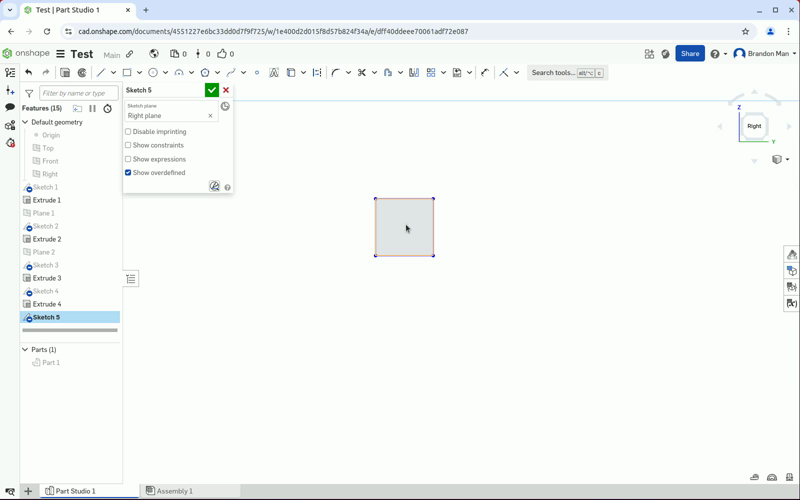
scroll(6)
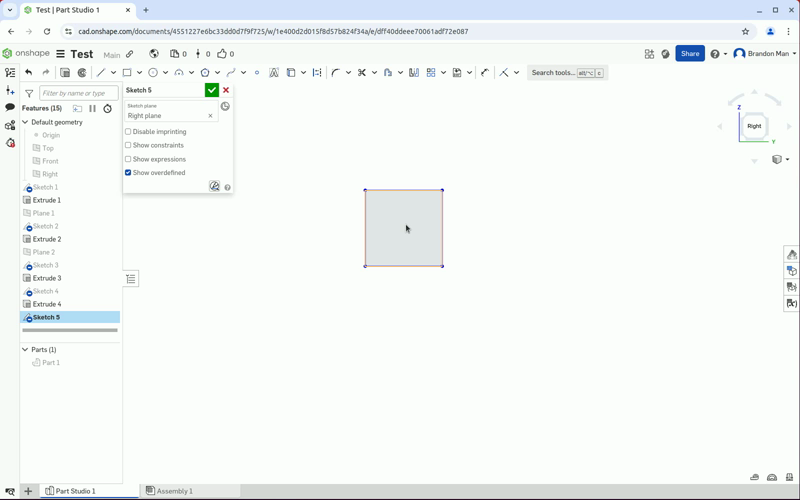
scroll(6)
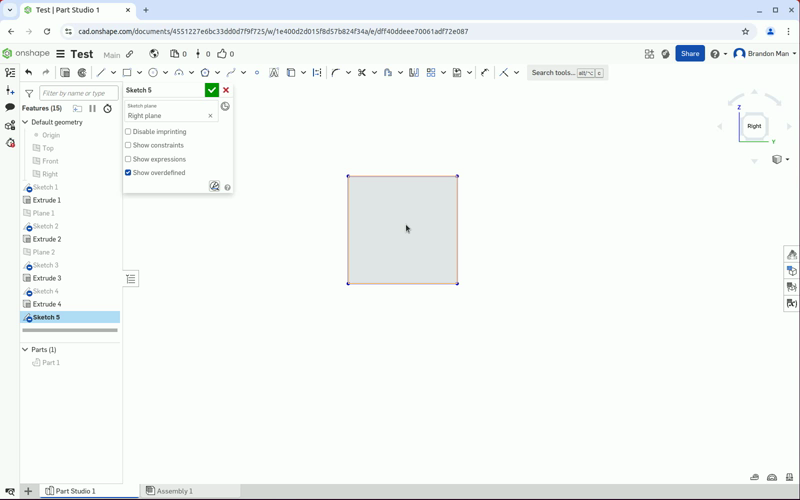
scroll(6)
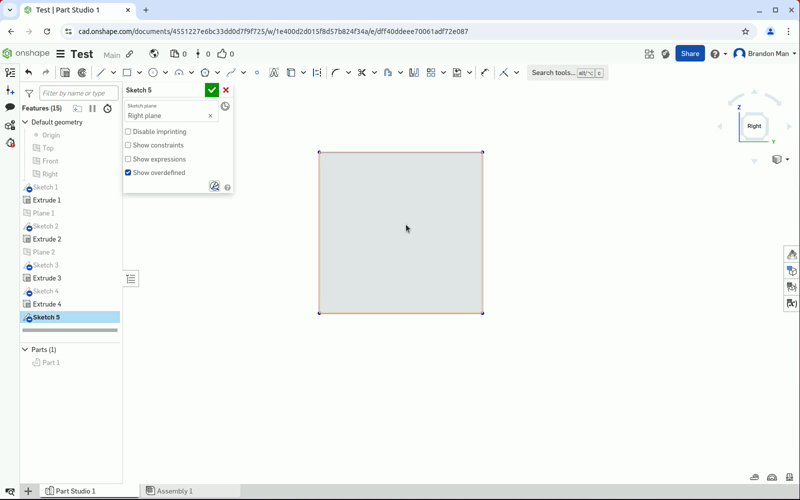
scroll(6)
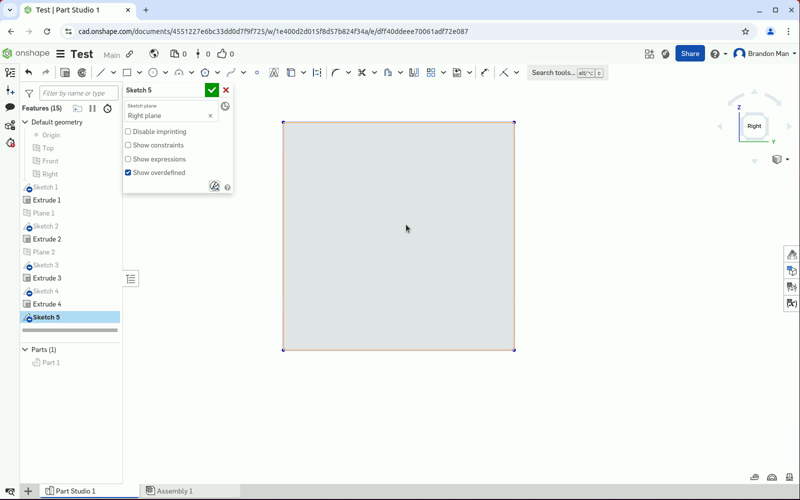
scroll(6)
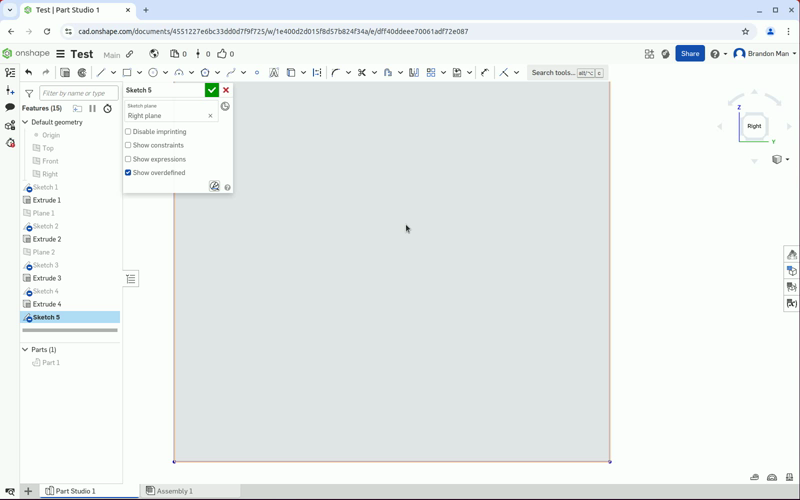
click(406, 224)
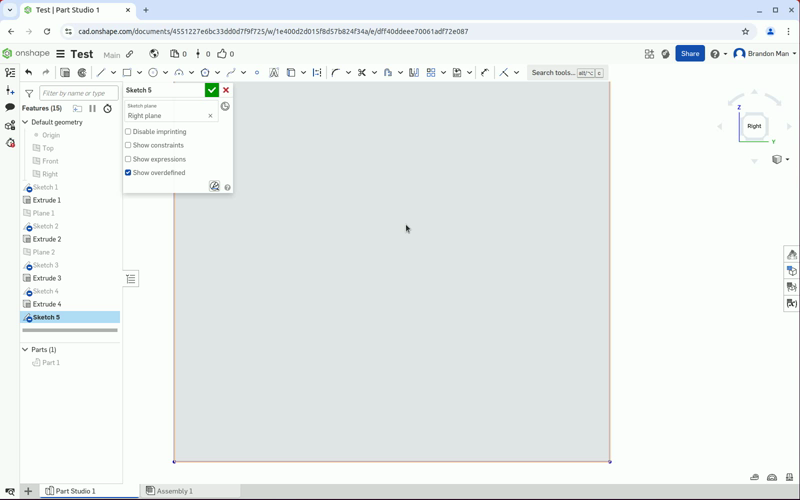
scroll(-6)
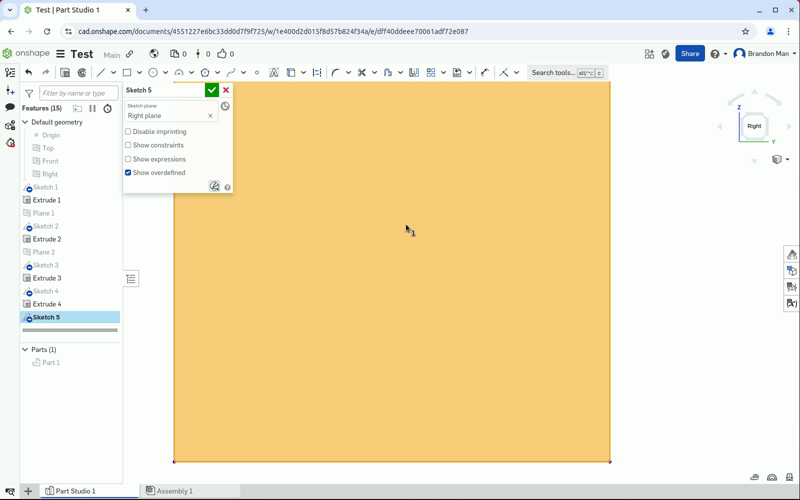
scroll(-6)
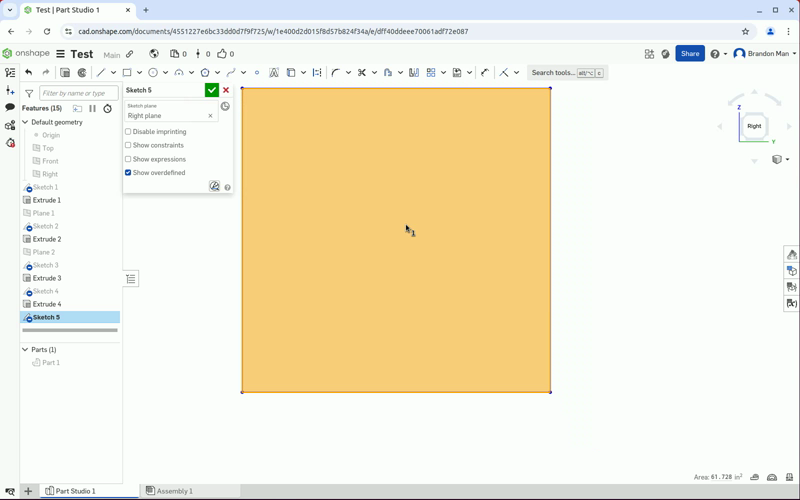
scroll(-6)
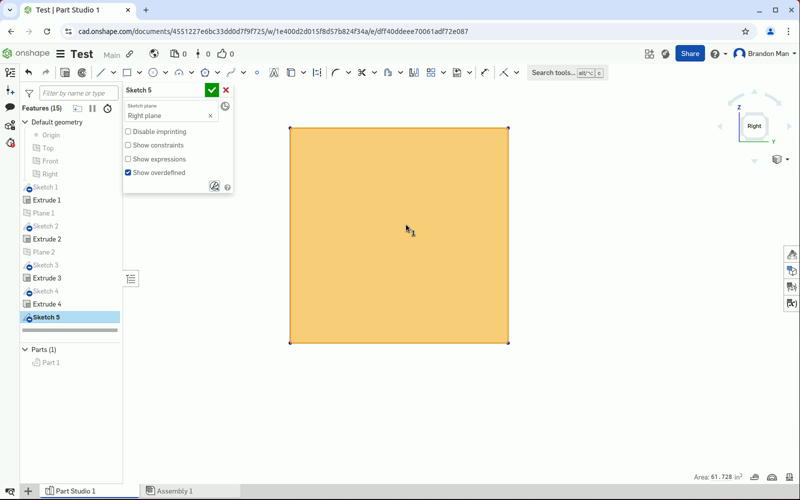
scroll(-6)
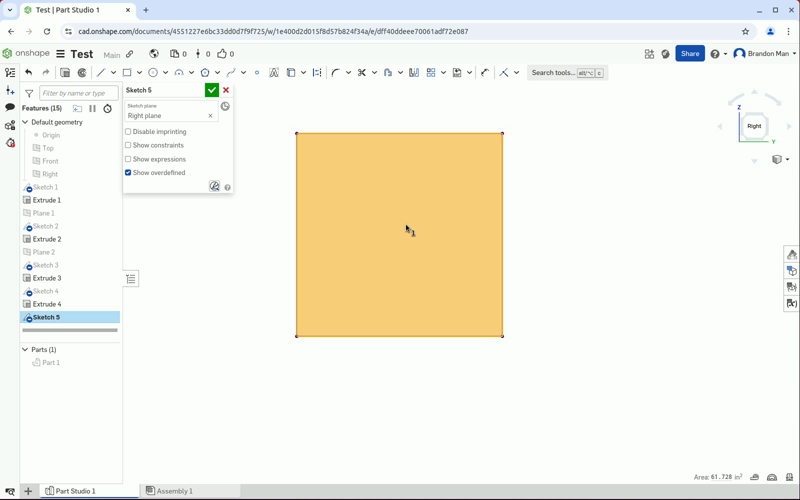
scroll(-6)
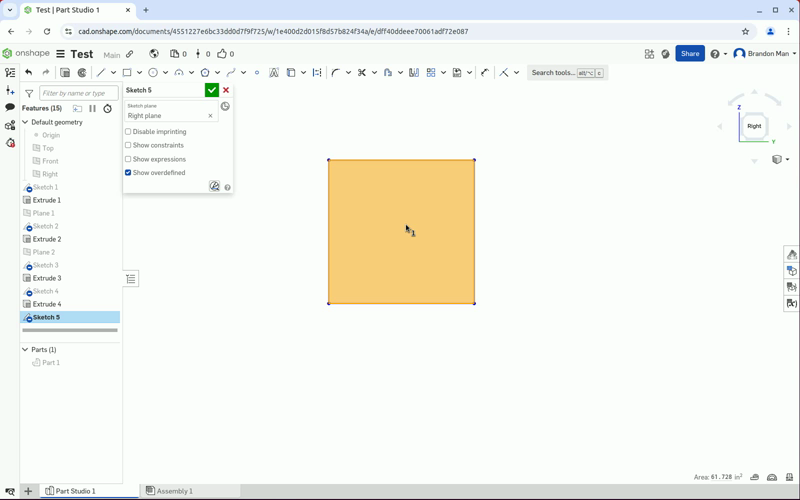
scroll(-6)
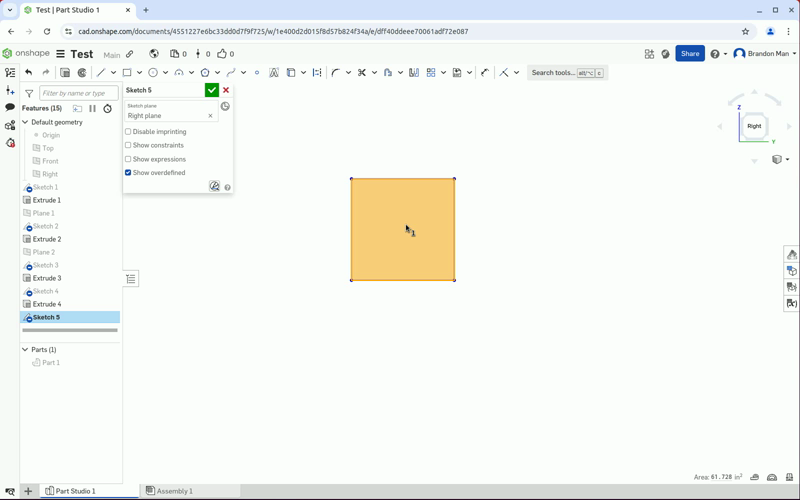
scroll(-6)
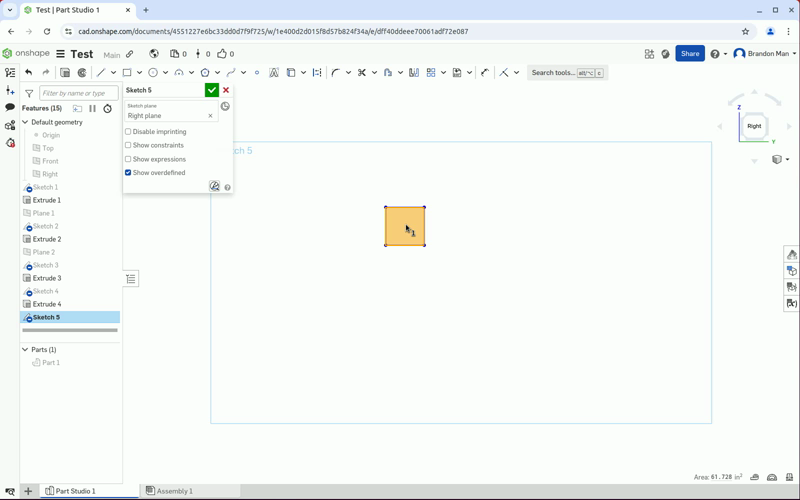
mouse_move(73, 352)
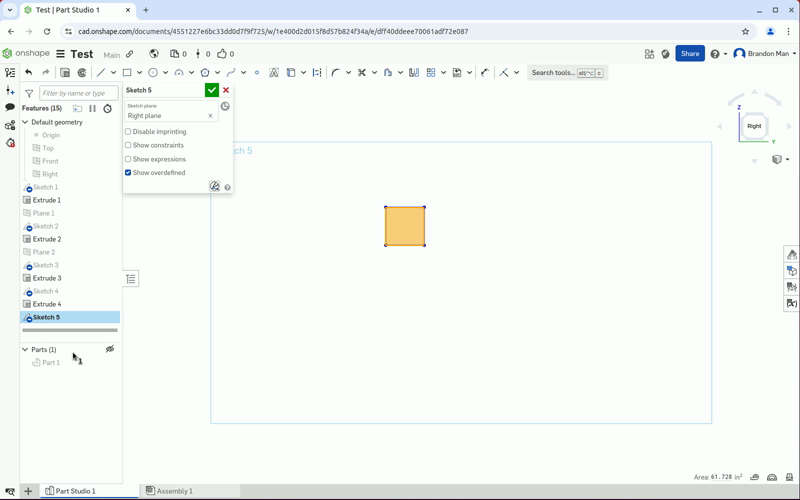
key(shift+y)
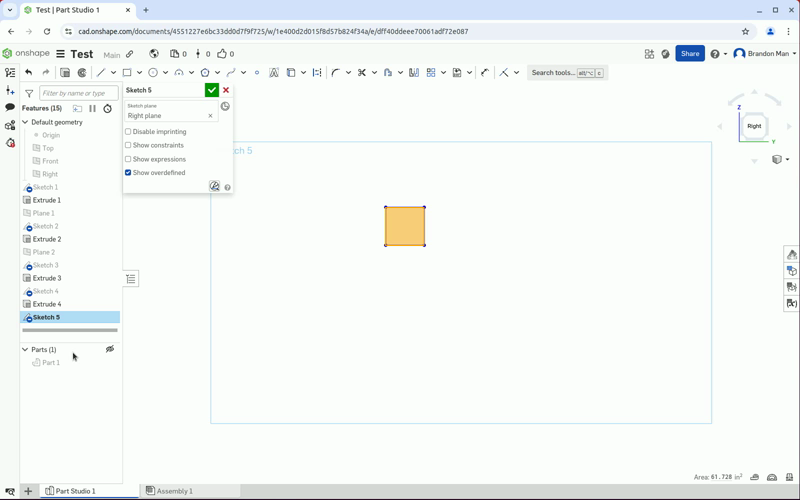
key(shift+e)
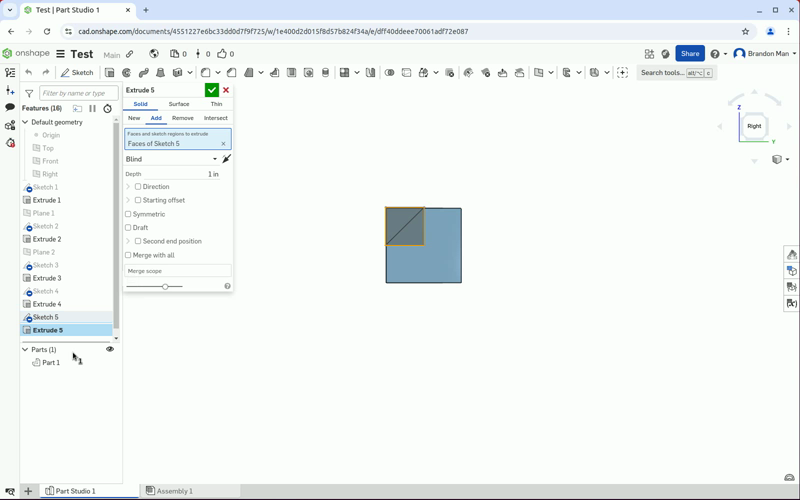
mouse_move(143, 106)
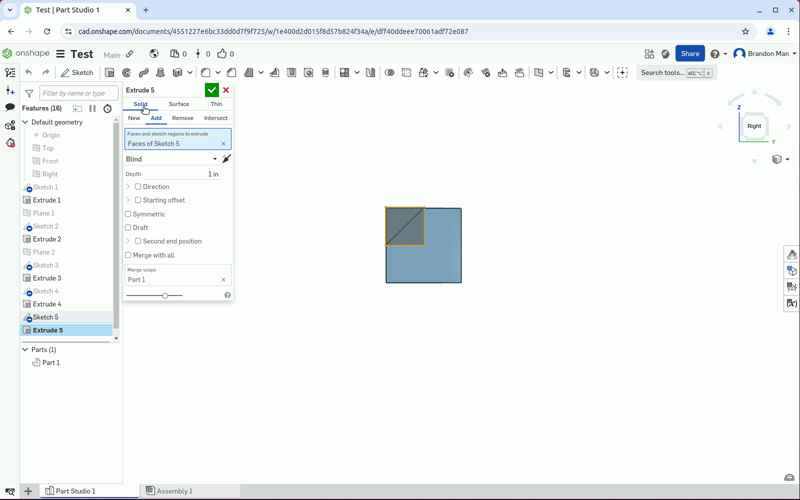
click(143, 106)
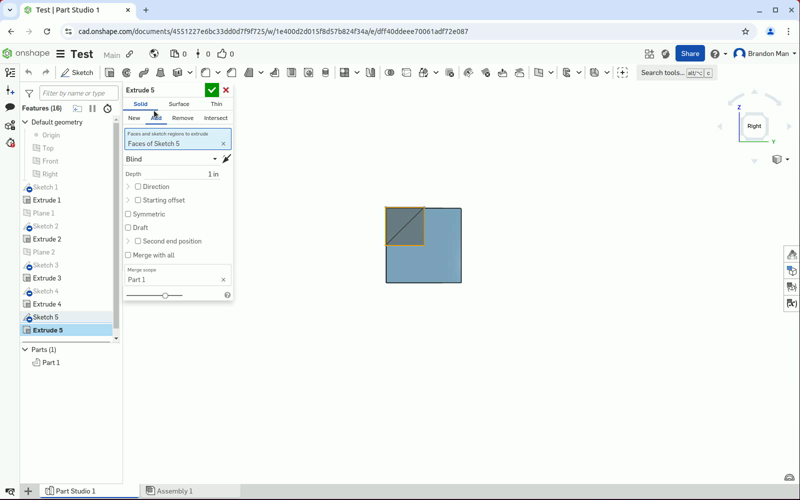
mouse_move(186, 120)
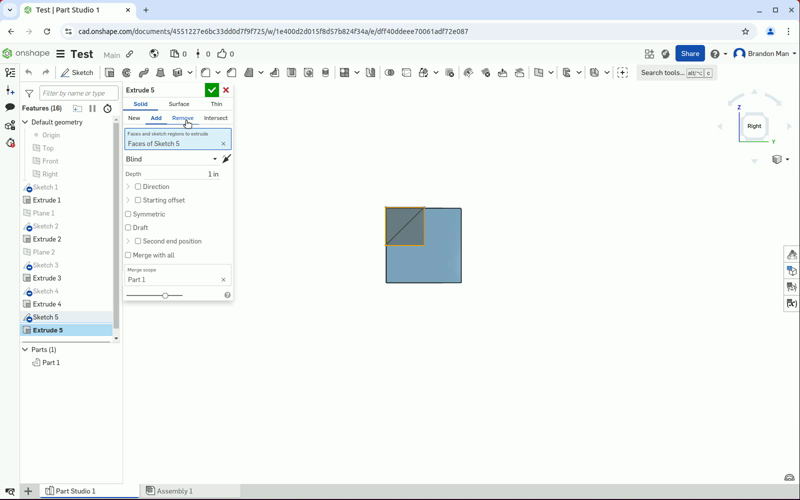
click(186, 120)
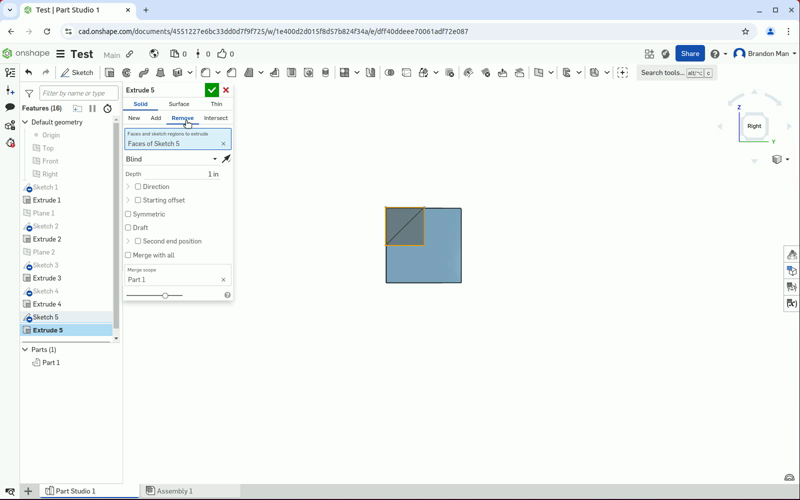
key(tab, 4)
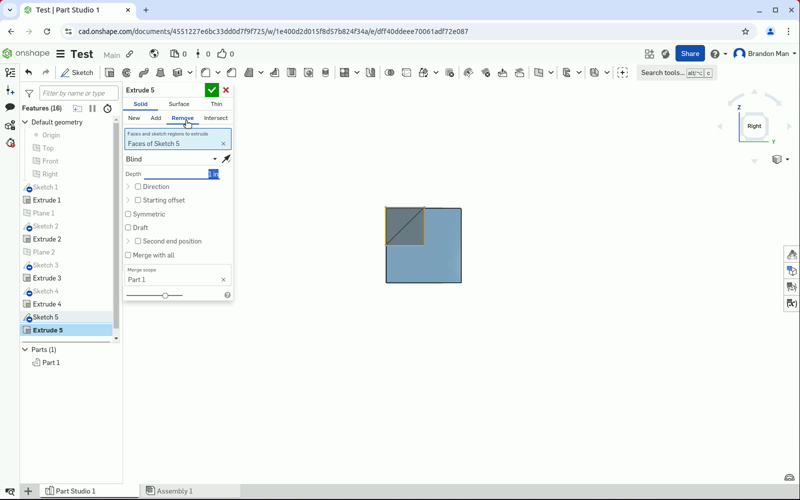
text(15.405)
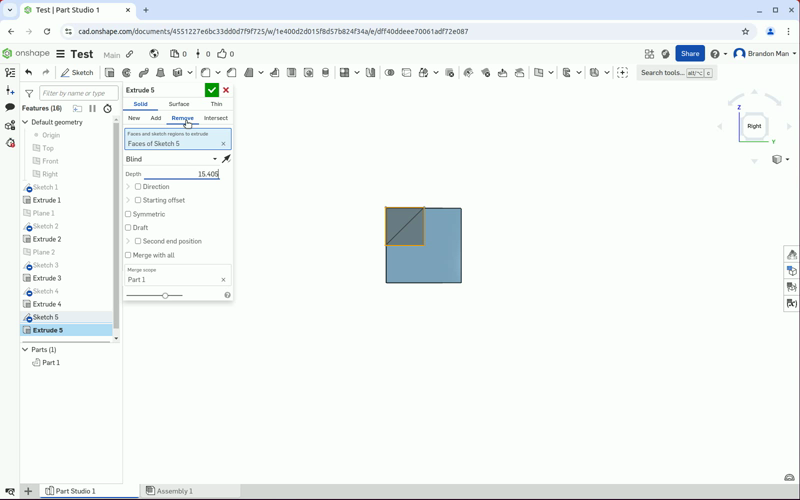
key(tab, 6)
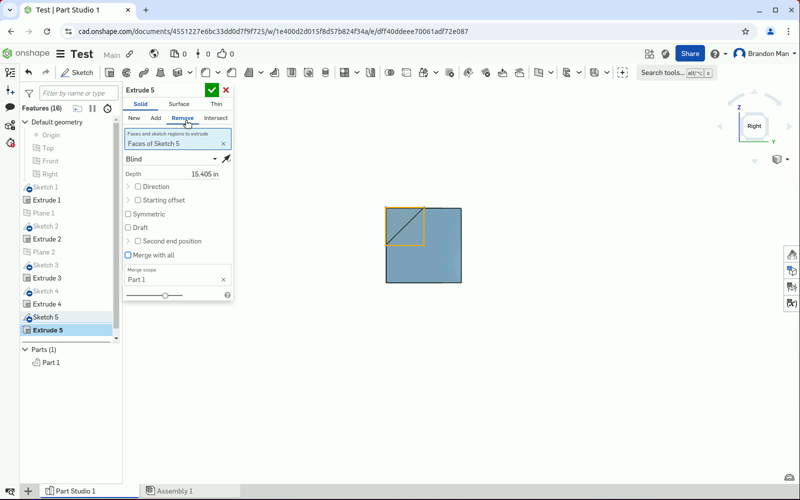
key(space)
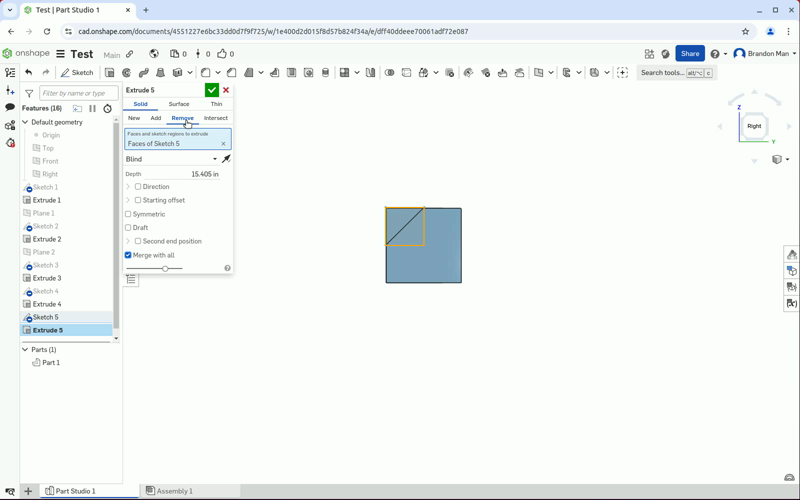
key(enter)
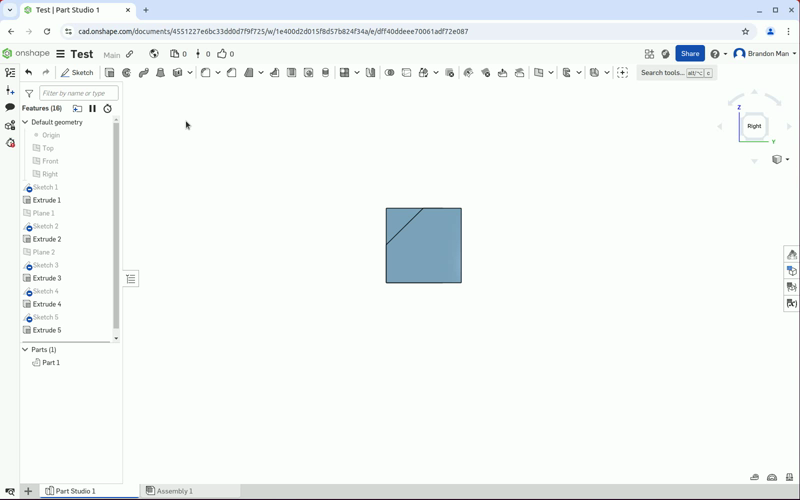
key(shift+h)
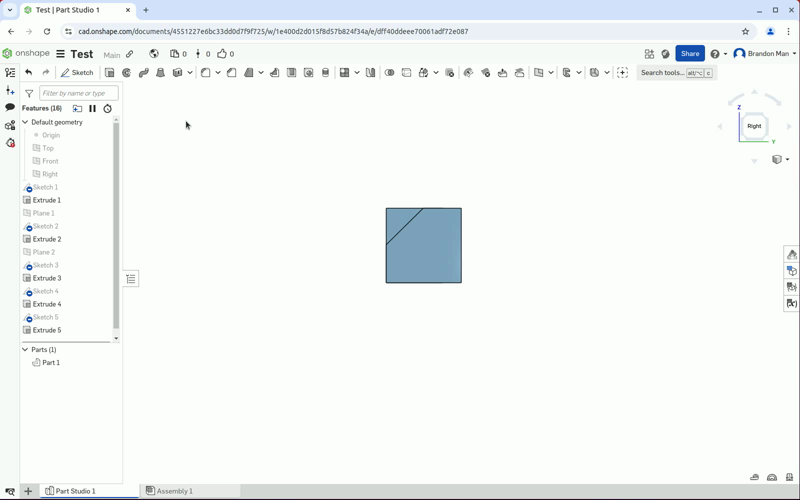
key(shift+h)
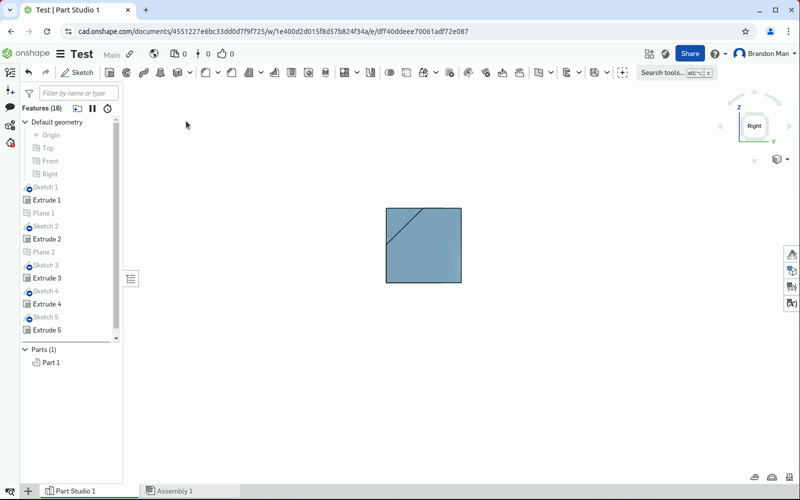
mouse_move(69, 189)
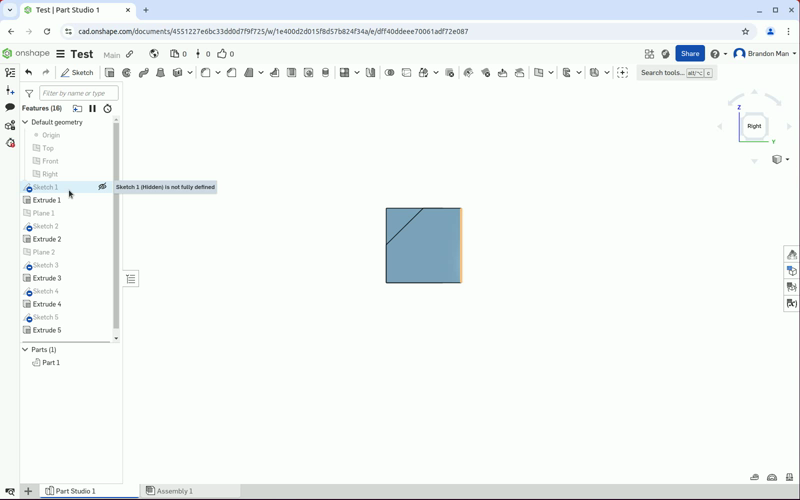
click(69, 189)
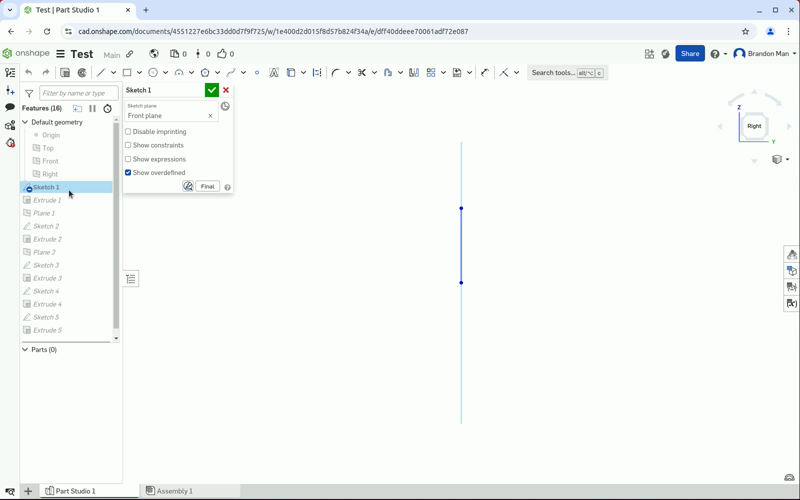
mouse_move(229, 92)
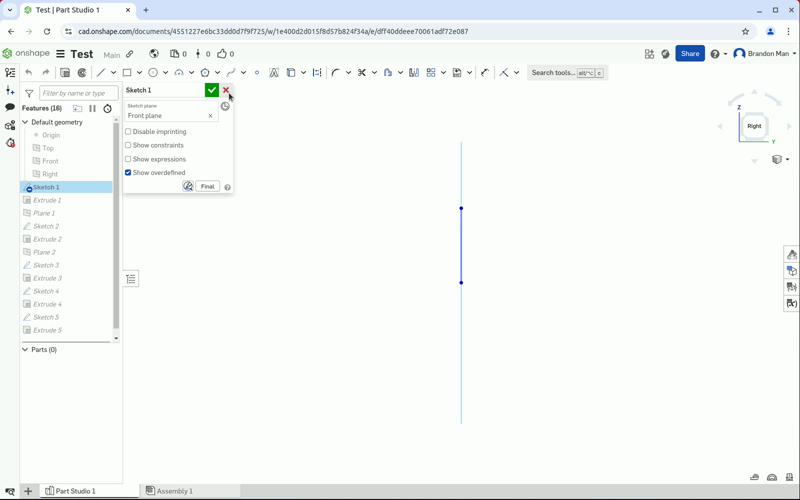
click(229, 92)
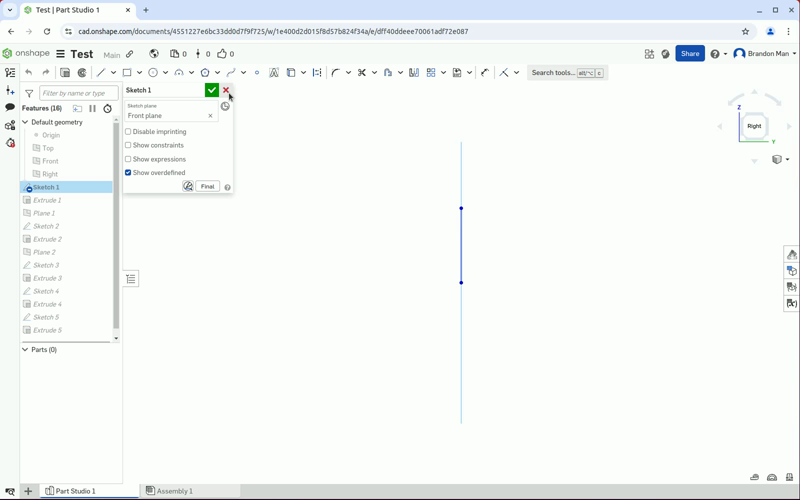
key(shift+s)
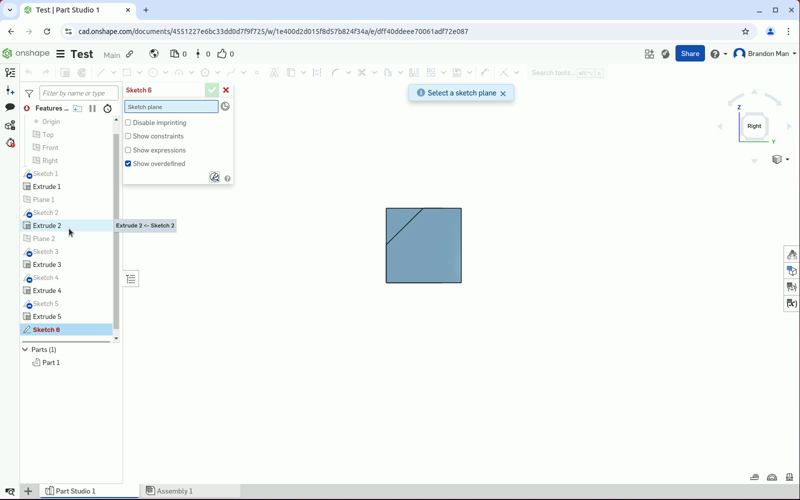
scroll(3)
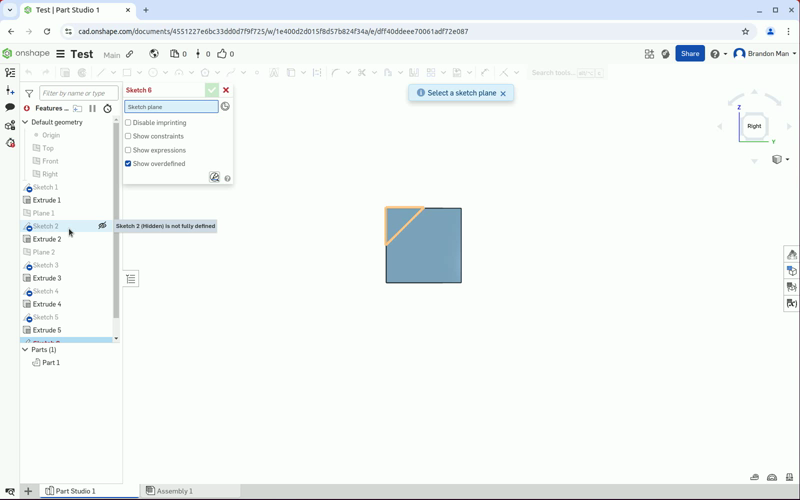
mouse_move(69, 176)
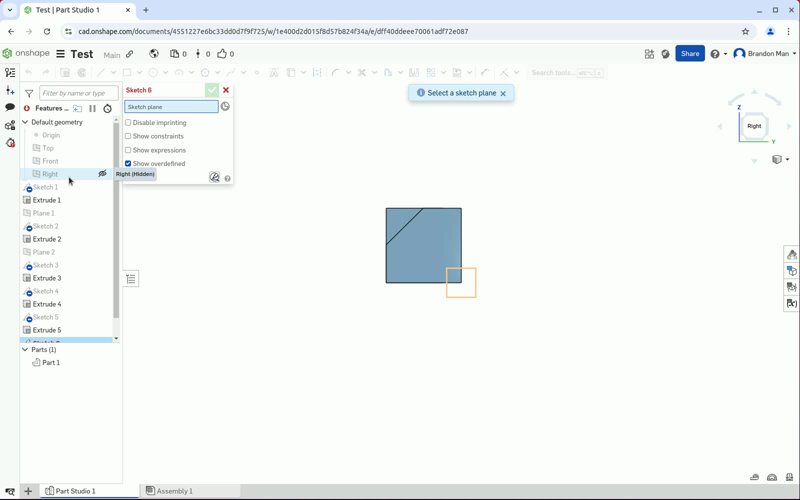
click(69, 176)
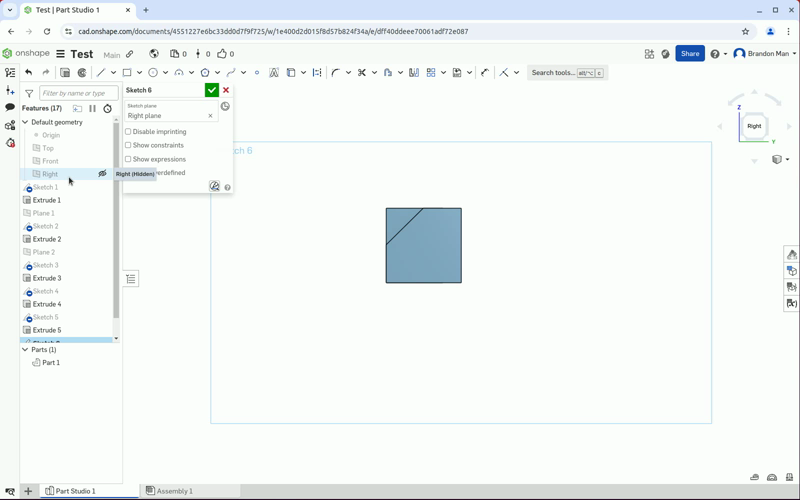
mouse_move(73, 352)
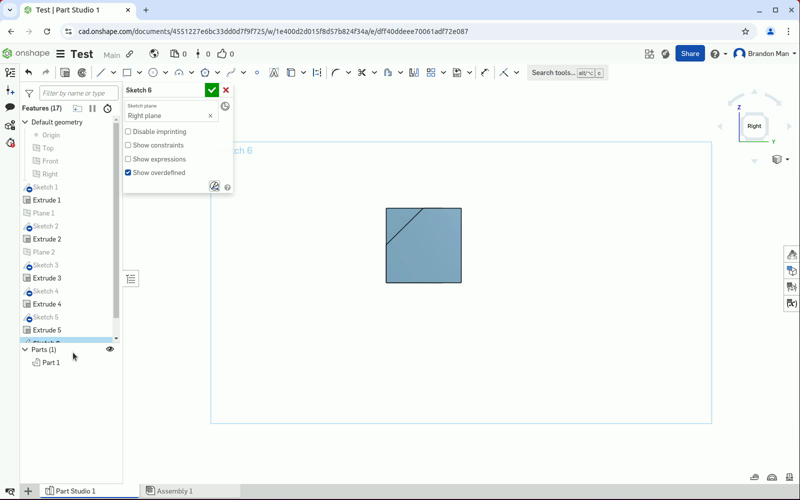
key(y)
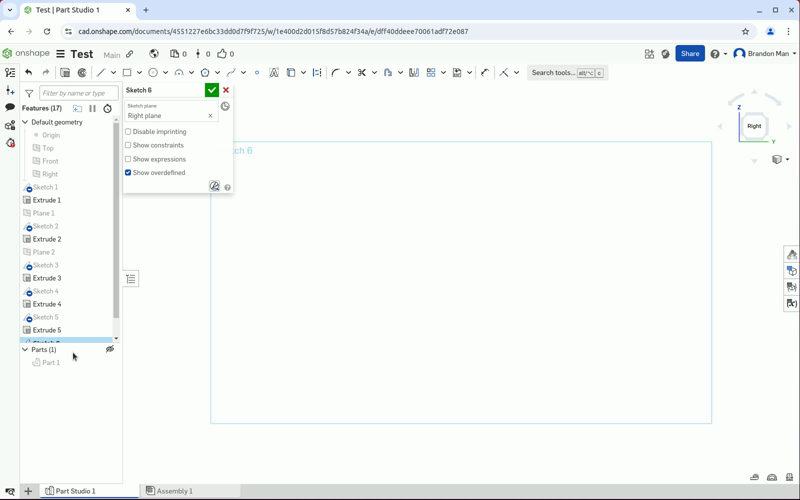
key(l)
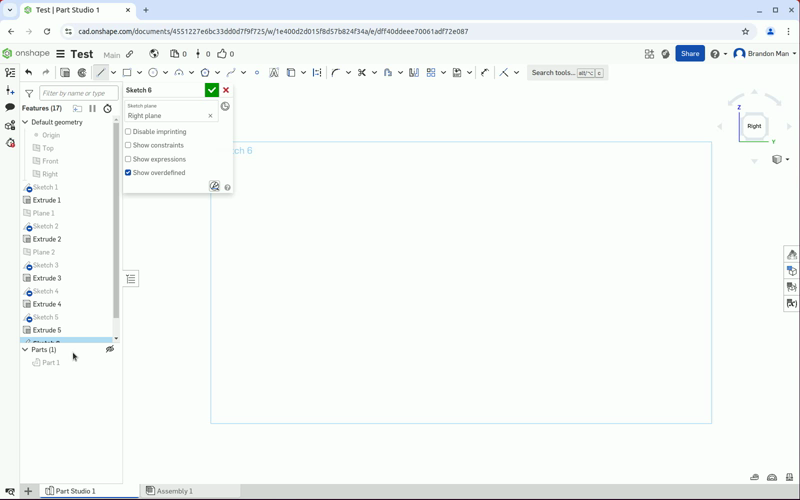
key_down(shift)
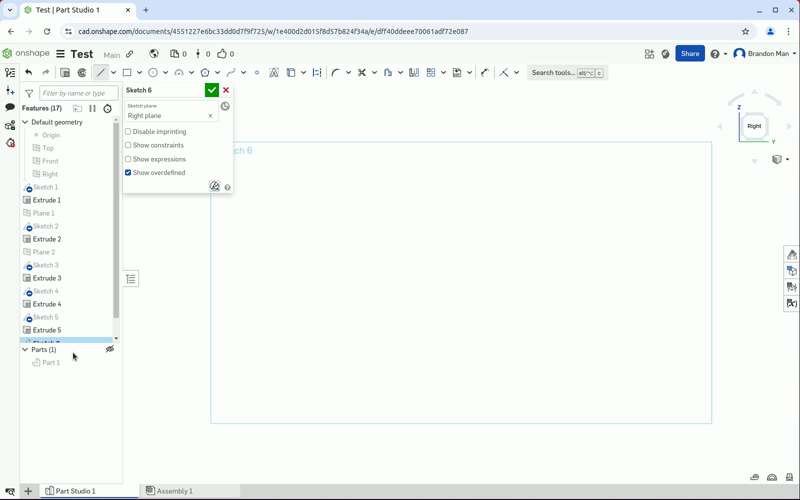
mouse_move(423, 245)
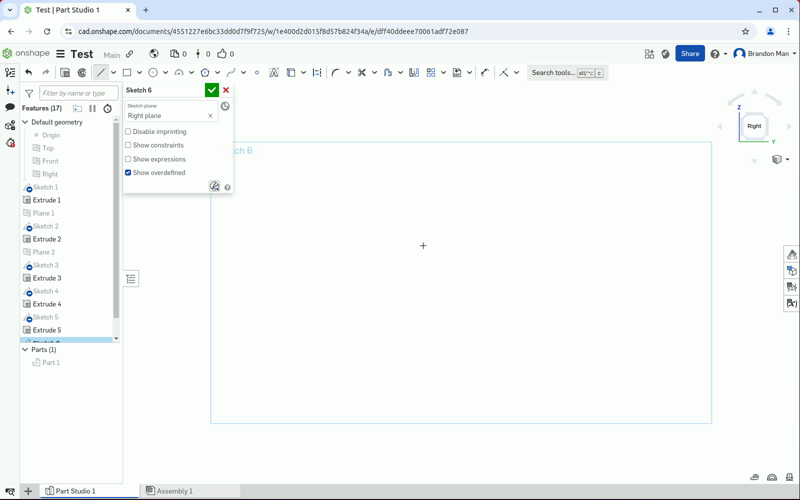
click(423, 245)
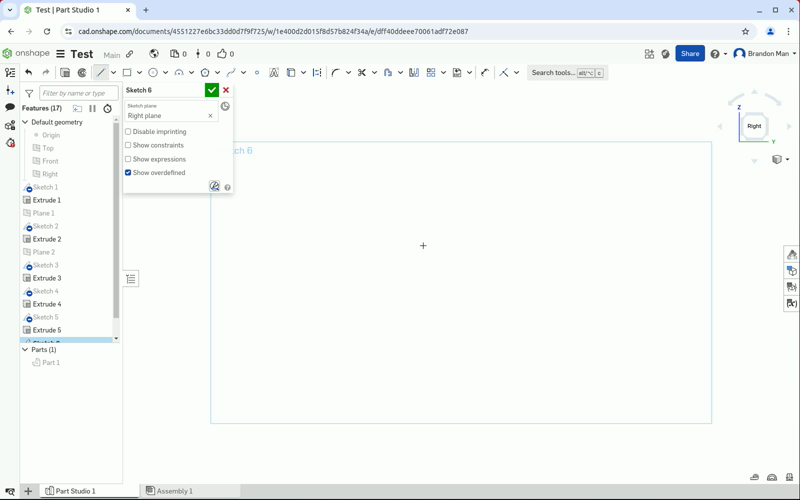
key_up(shift)
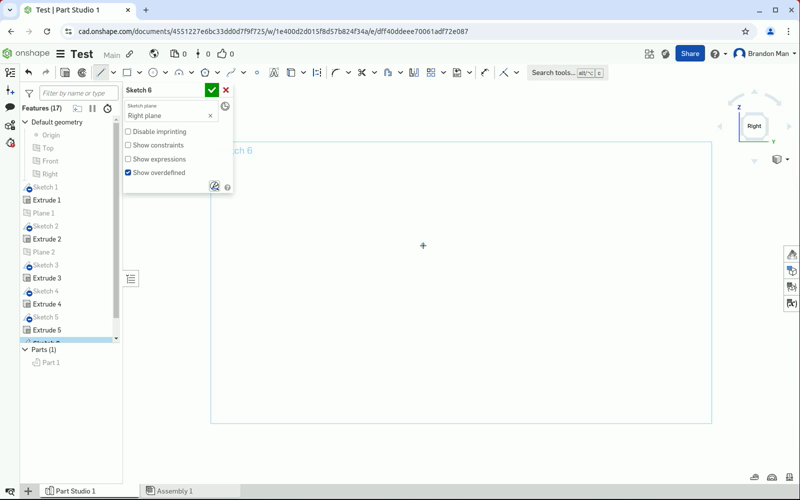
key_down(shift)
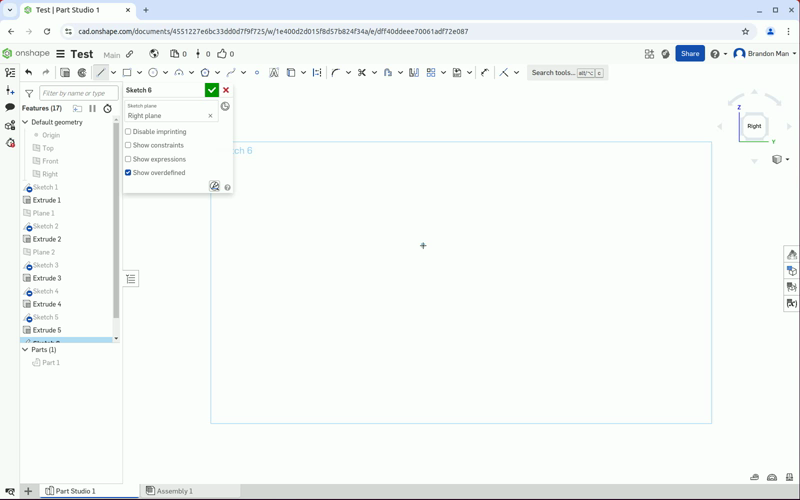
mouse_move(453, 245)
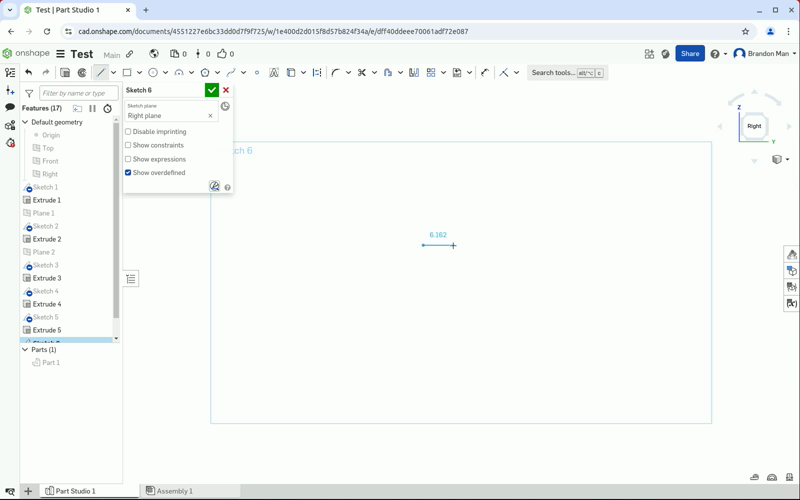
mouse_move(461, 283)
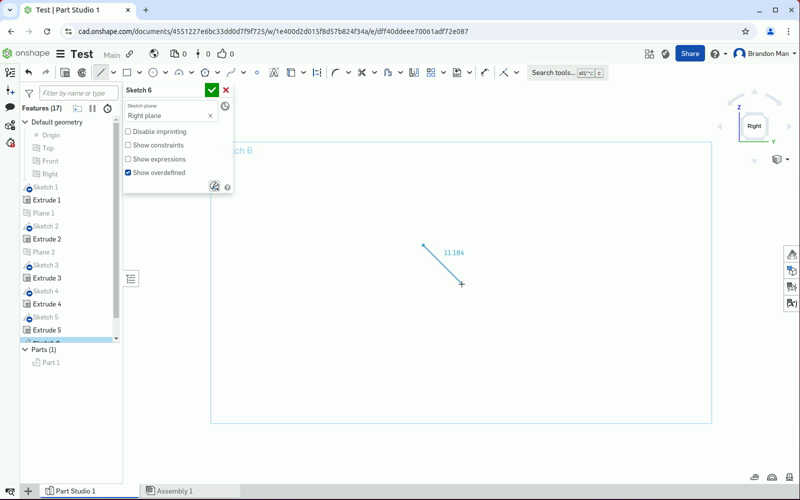
click(461, 283)
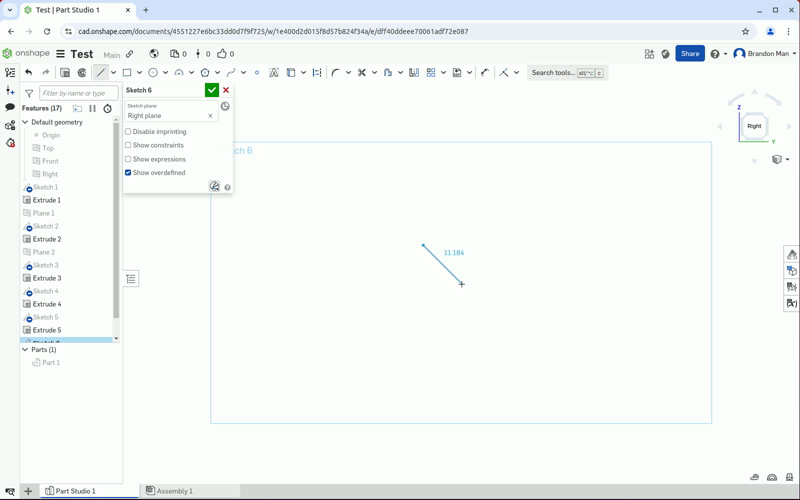
key_up(shift)
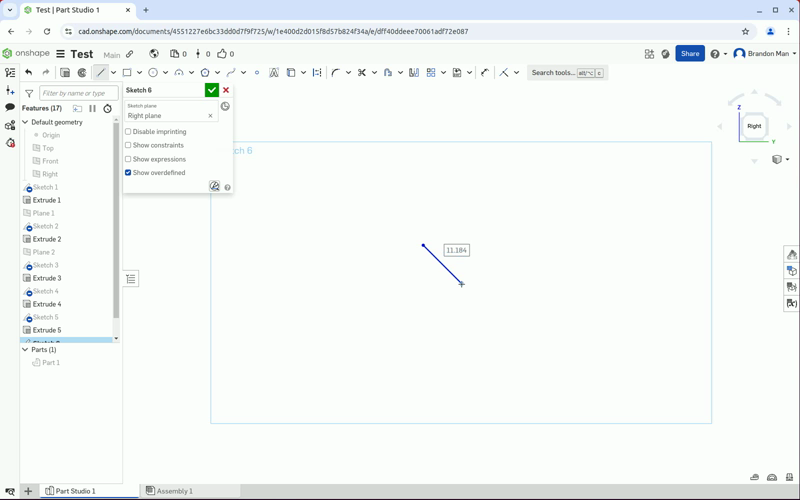
key_down(shift)
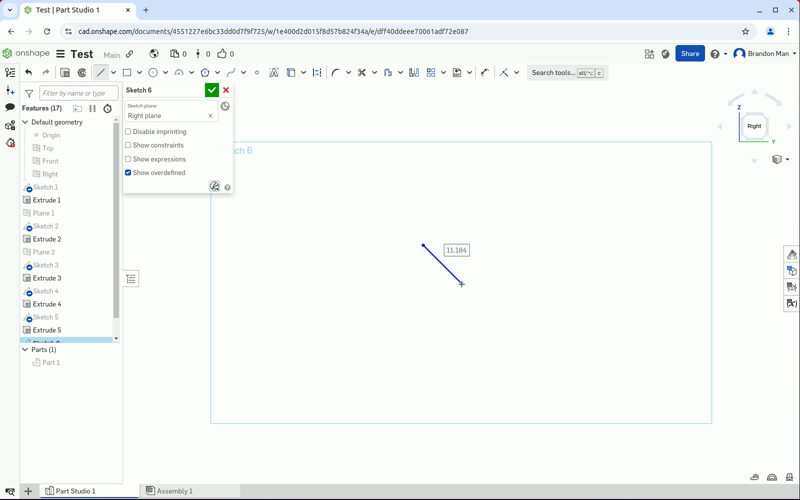
mouse_move(461, 207)
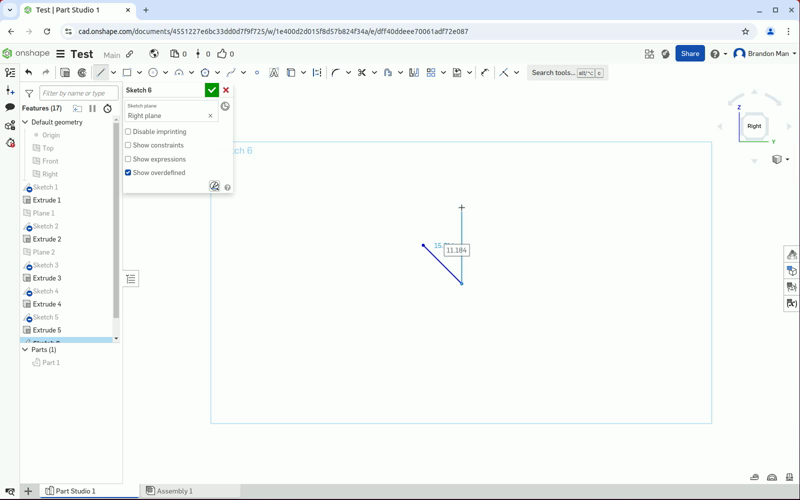
click(461, 207)
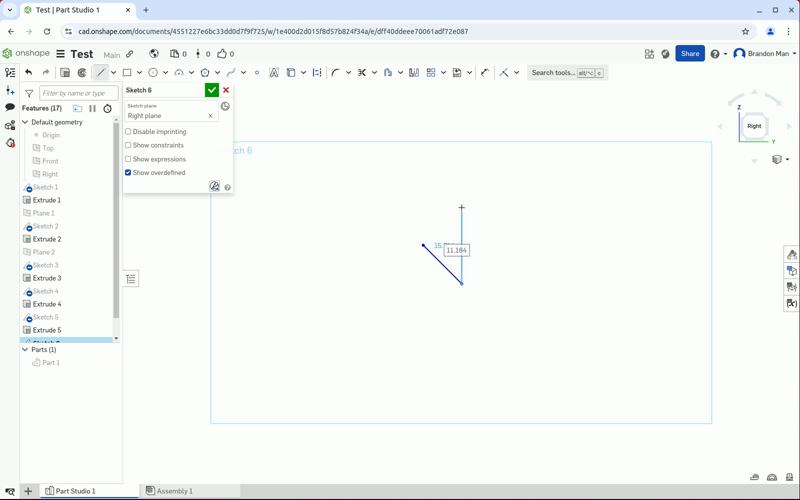
key_up(shift)
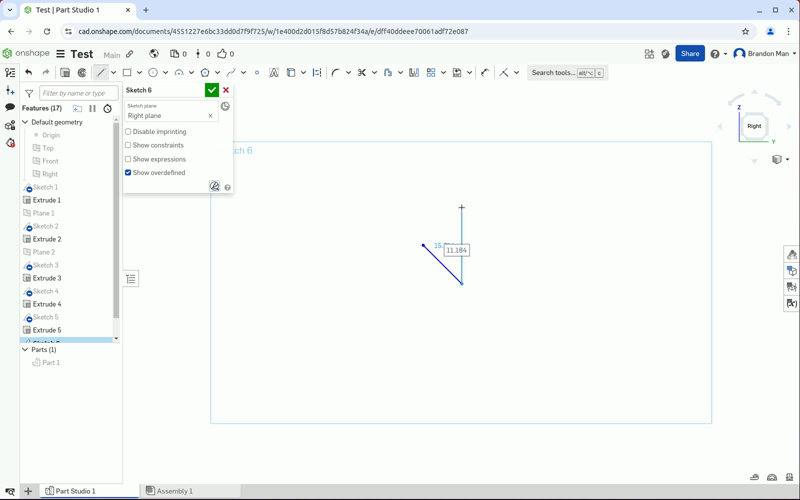
key_down(shift)
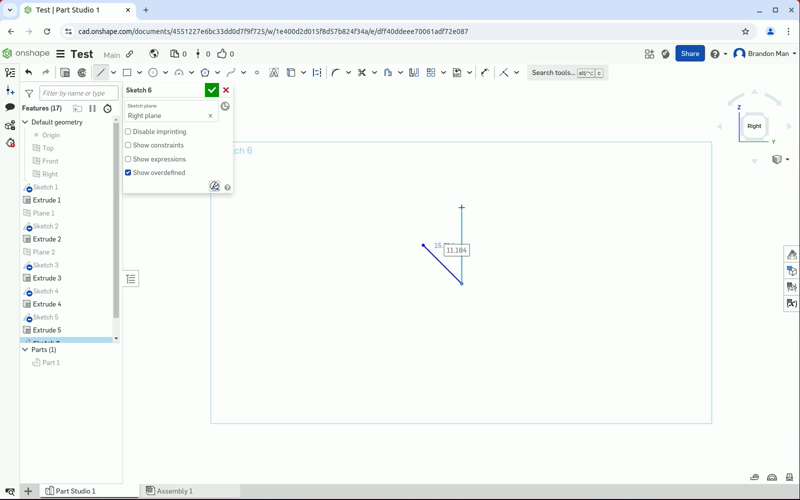
mouse_move(491, 207)
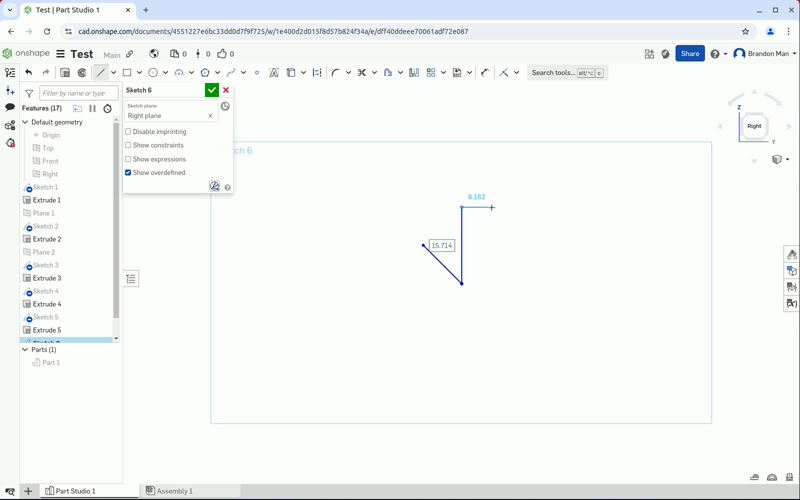
mouse_move(423, 207)
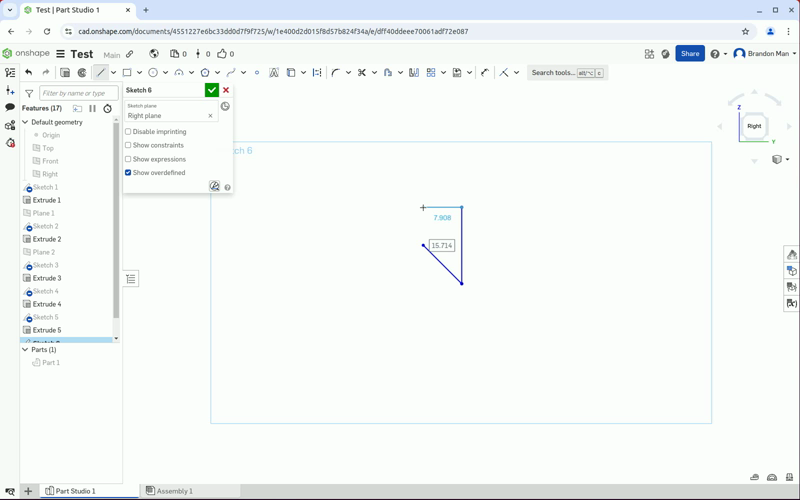
click(423, 207)
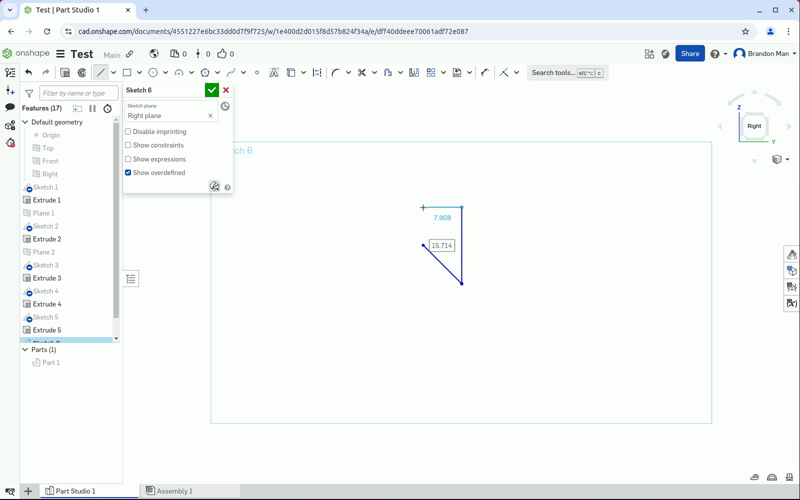
key_up(shift)
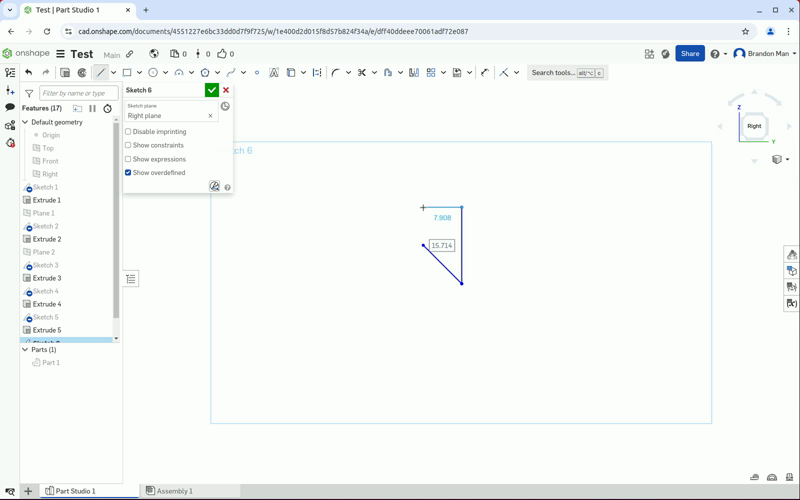
mouse_move(453, 207)
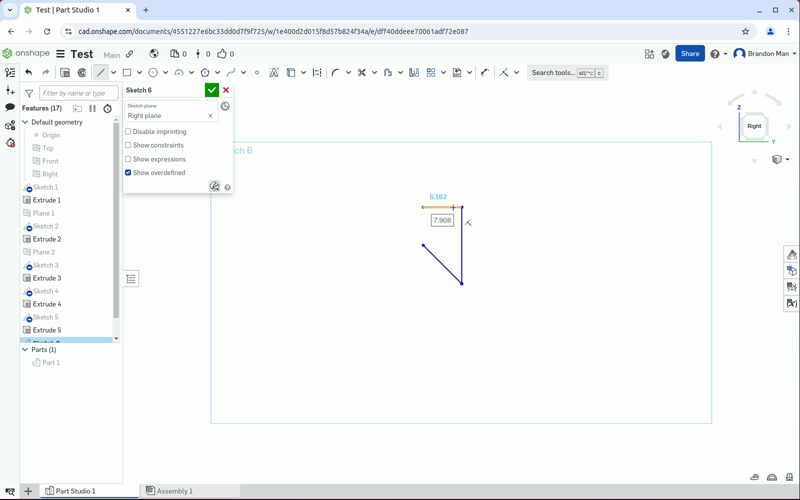
key_down(shift)
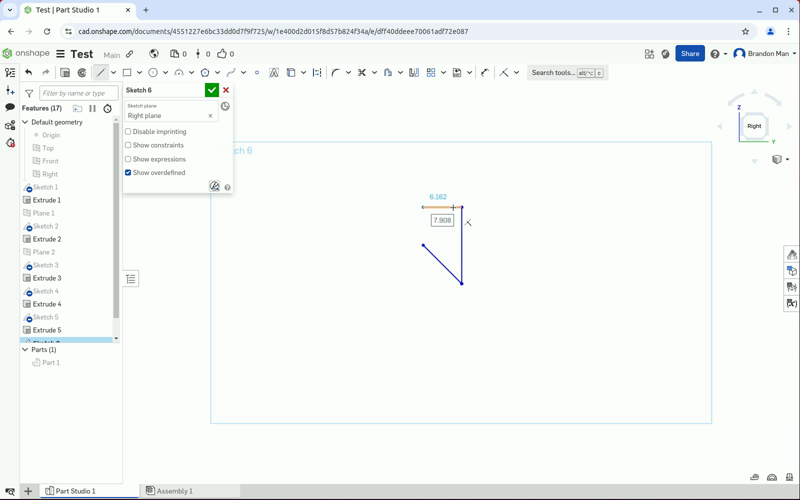
mouse_move(423, 245)
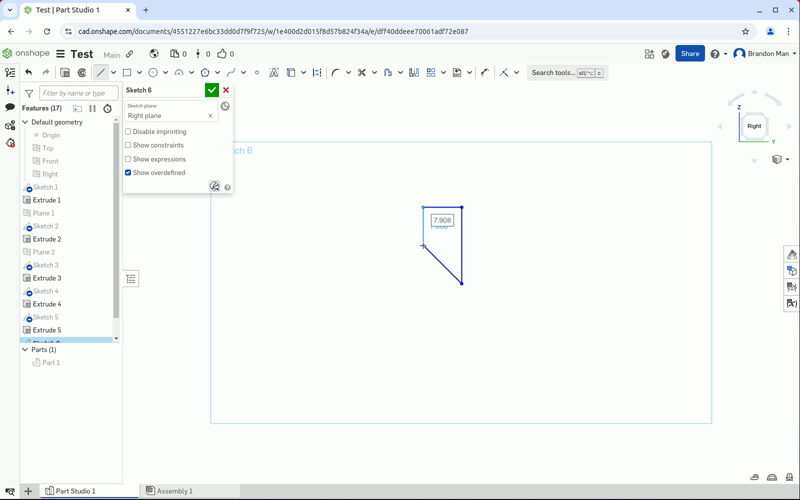
key_up(shift)
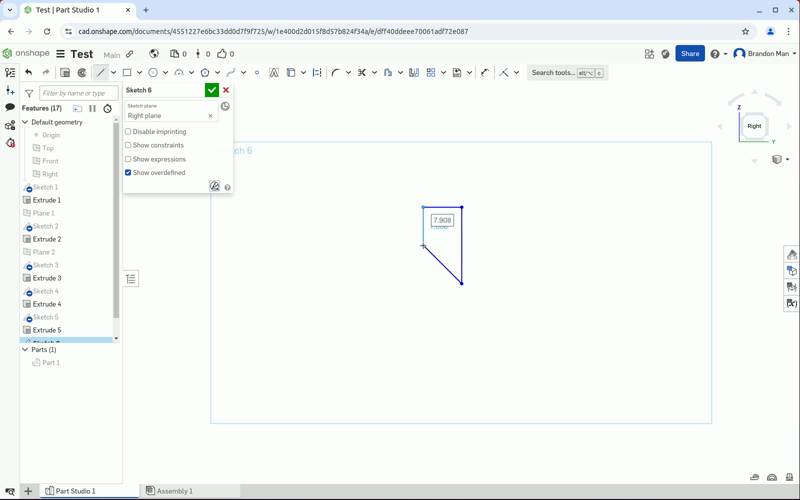
click(423, 245)
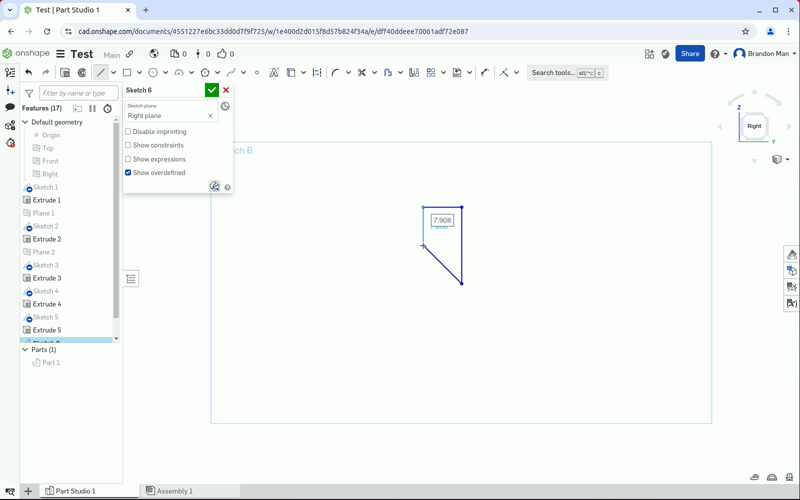
key(esc)
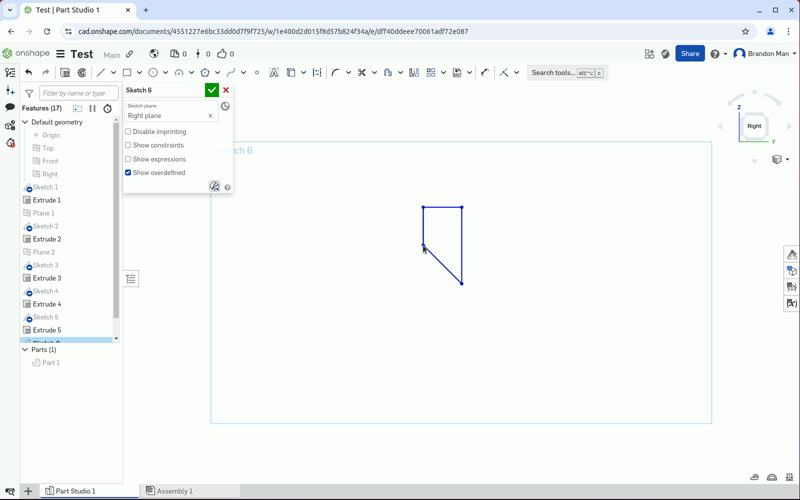
mouse_move(449, 261)
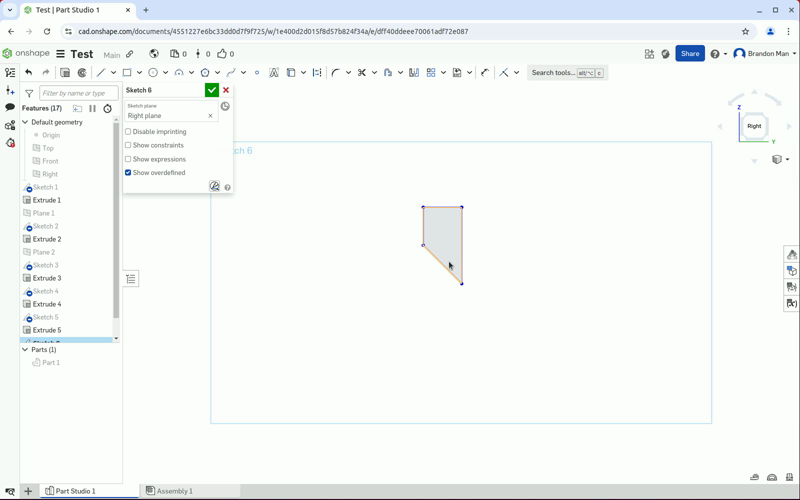
click(449, 261)
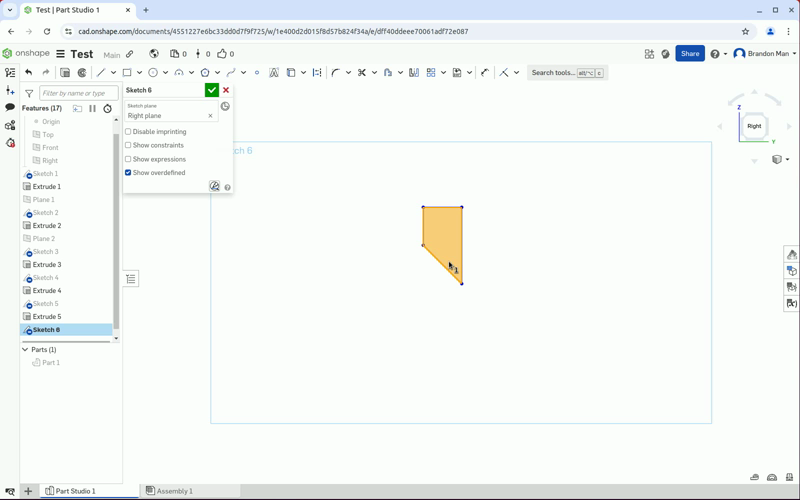
mouse_move(73, 352)
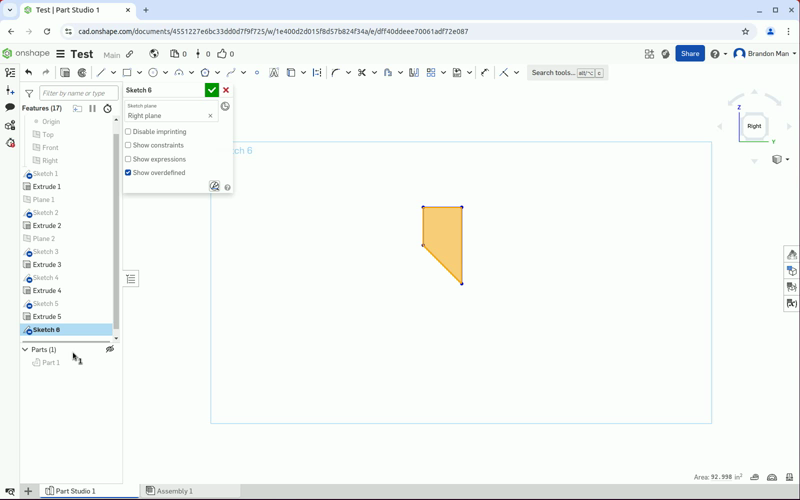
key(shift+y)
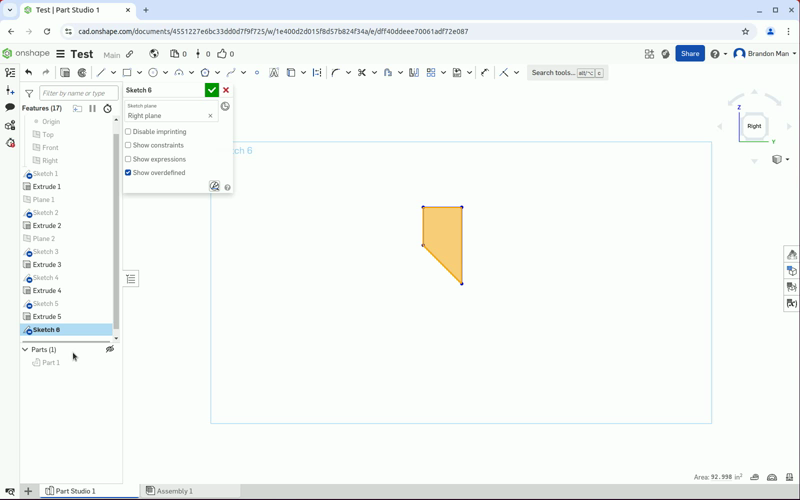
key(shift+e)
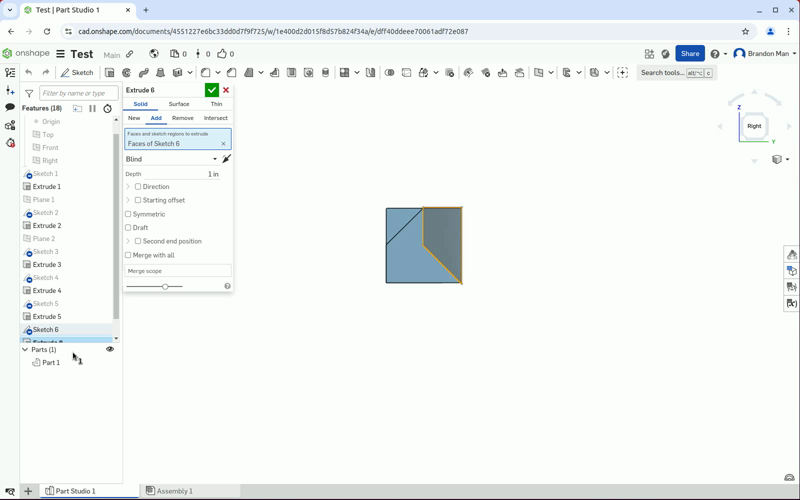
mouse_move(143, 106)
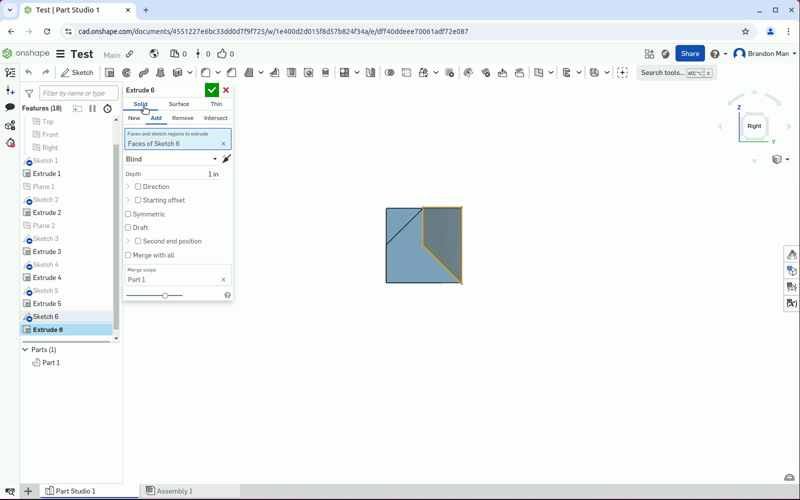
click(143, 106)
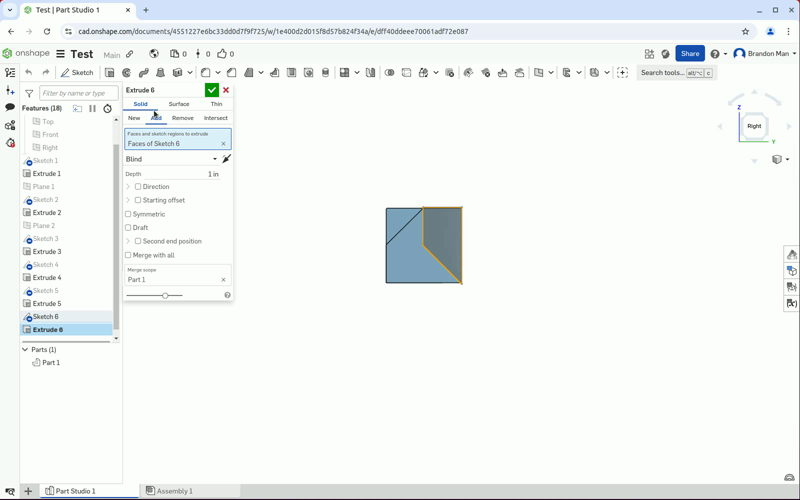
mouse_move(186, 120)
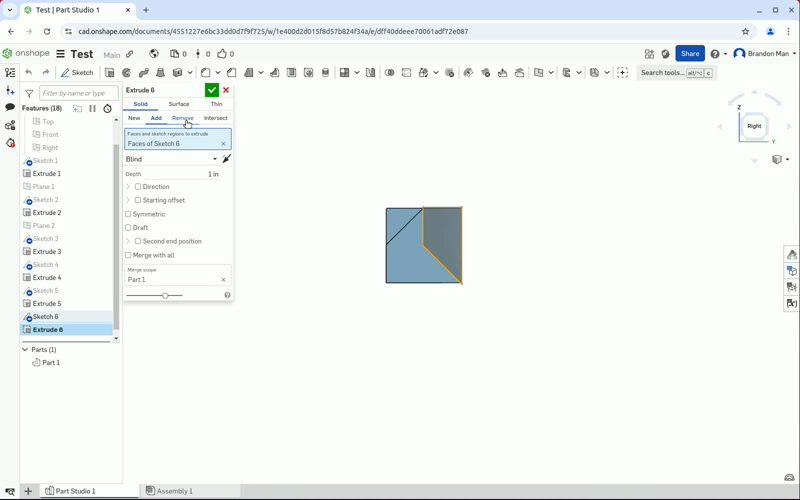
click(186, 120)
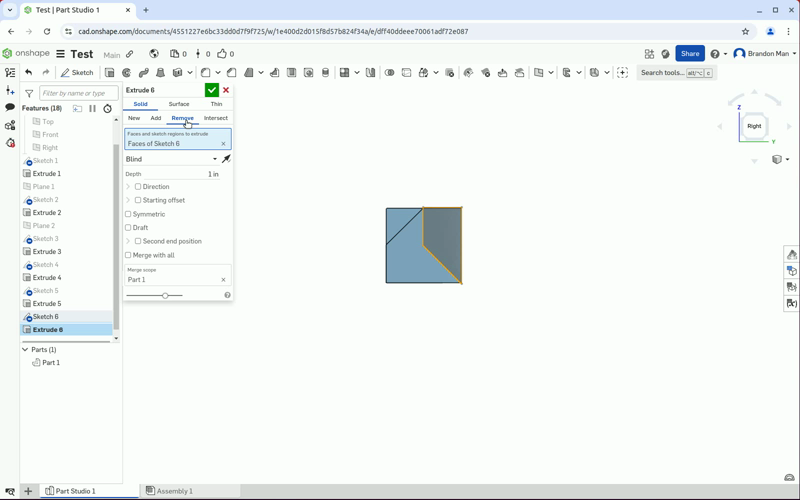
key(tab, 4)
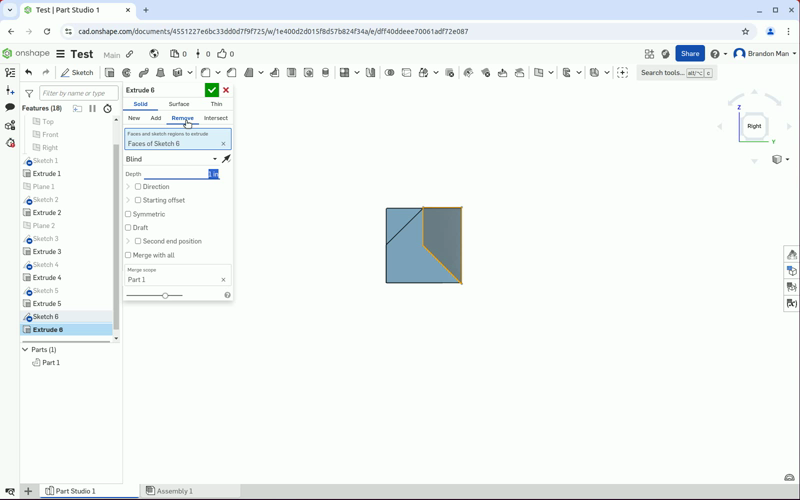
text(15.405)
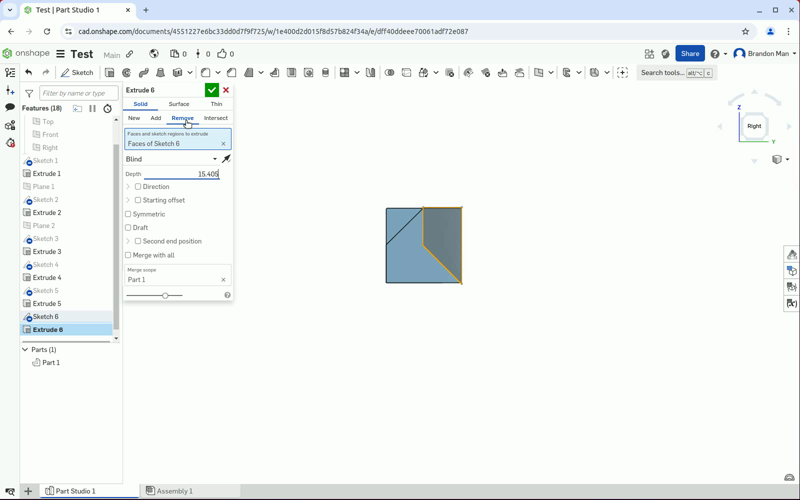
key(tab, 6)
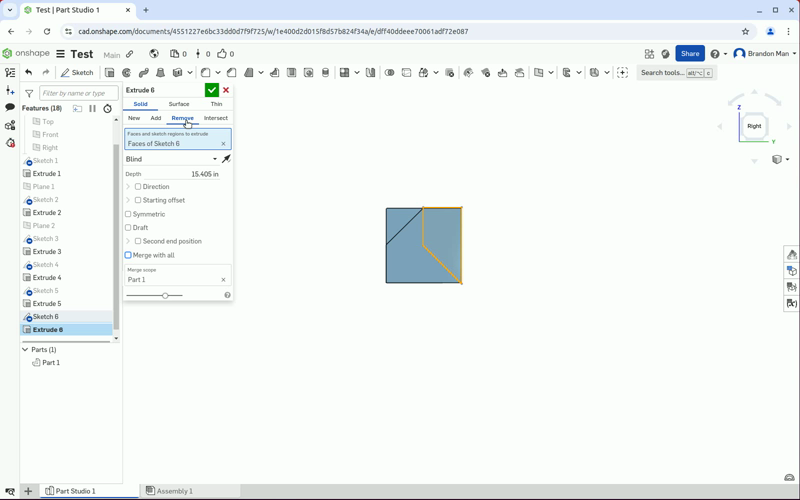
key(space)
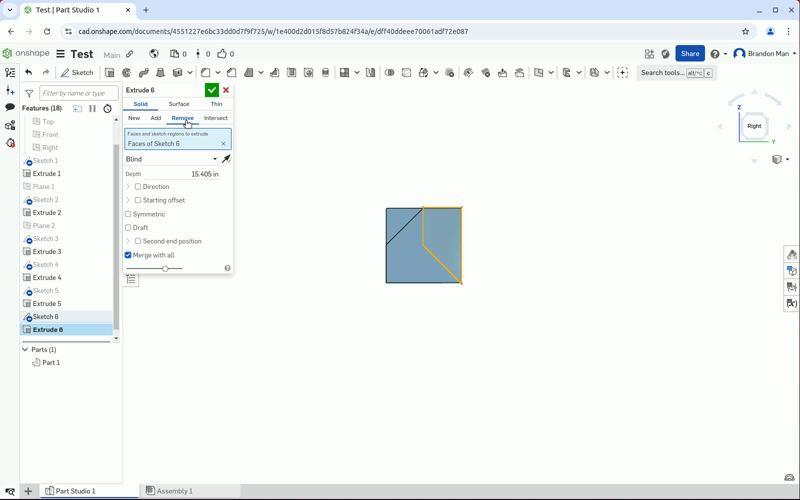
key(enter)
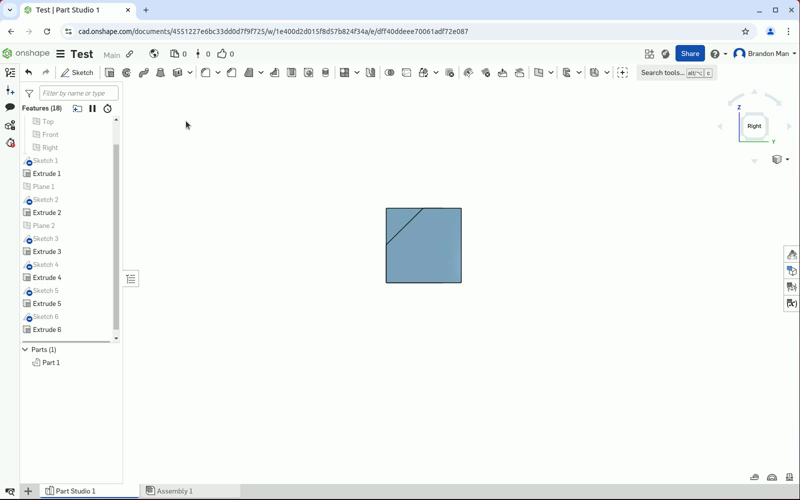
key(shift+h)
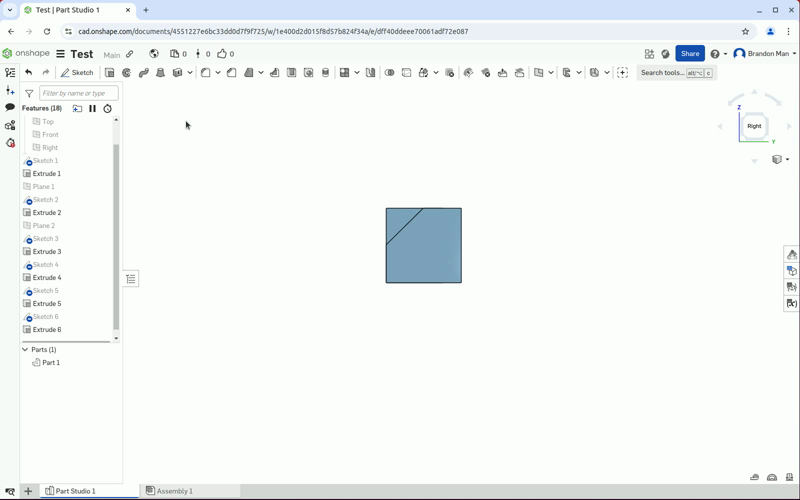
key(shift+h)
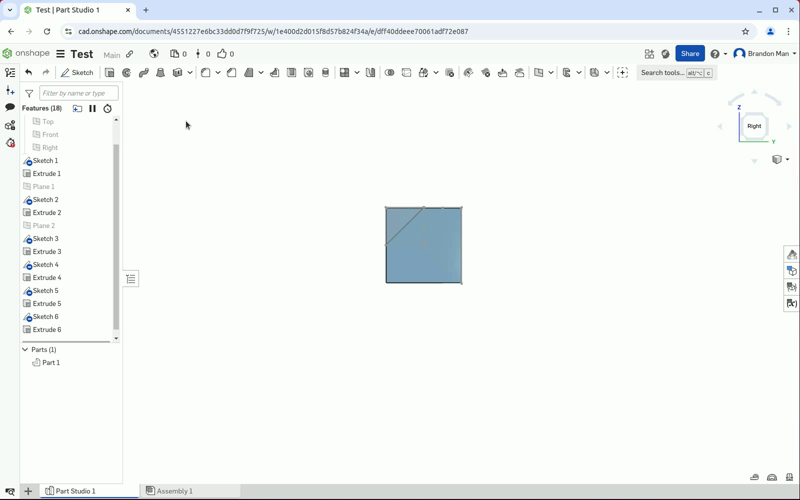
key(shift+7)
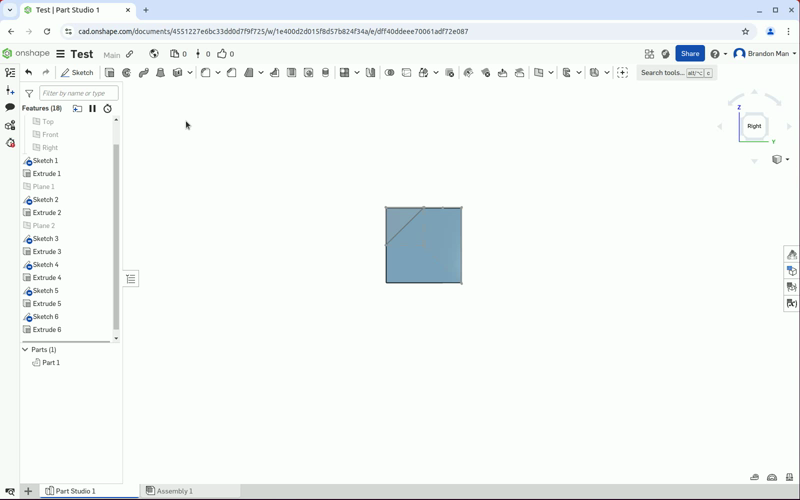
key(right, 2)
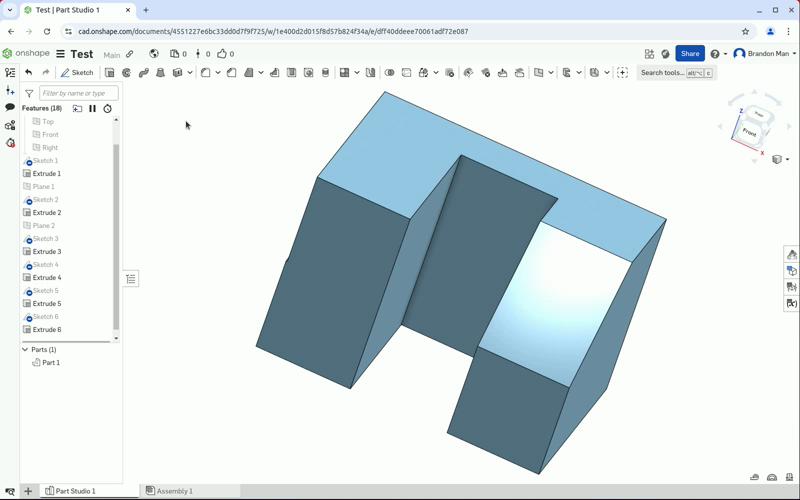
key(down, 2)
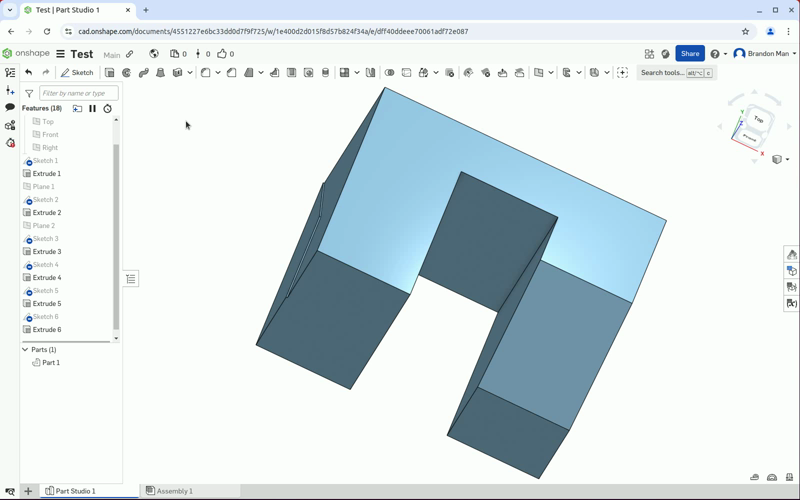
key(up, 2)
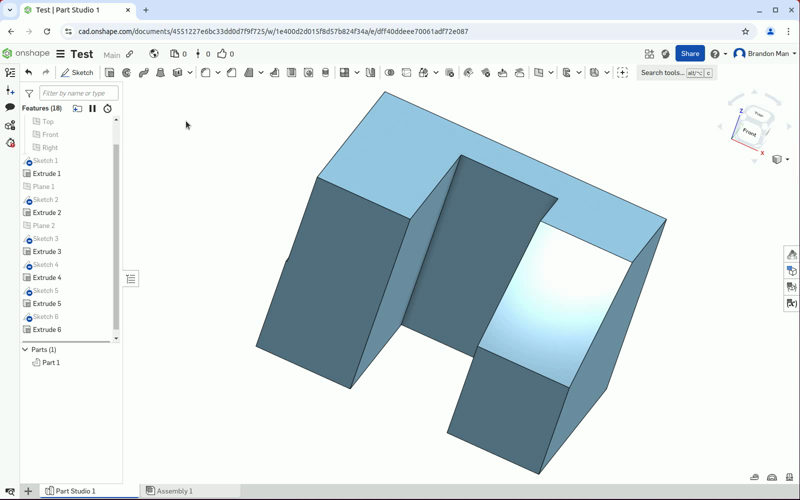
key(left, 2)
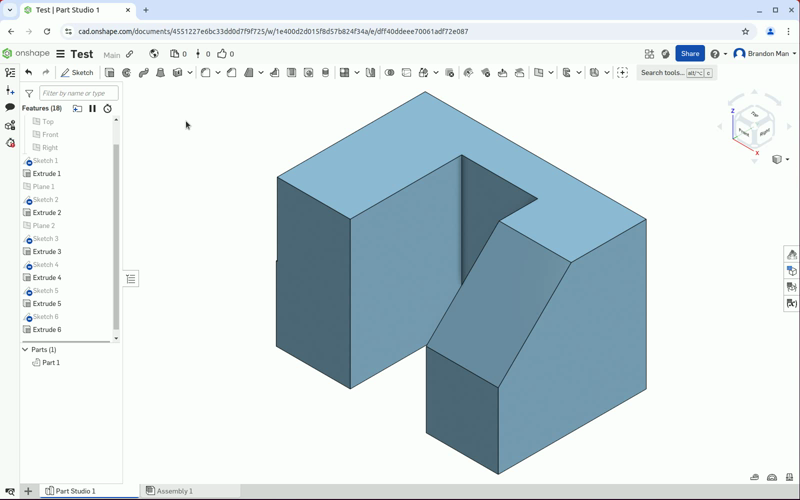
mouse_move(69, 163)
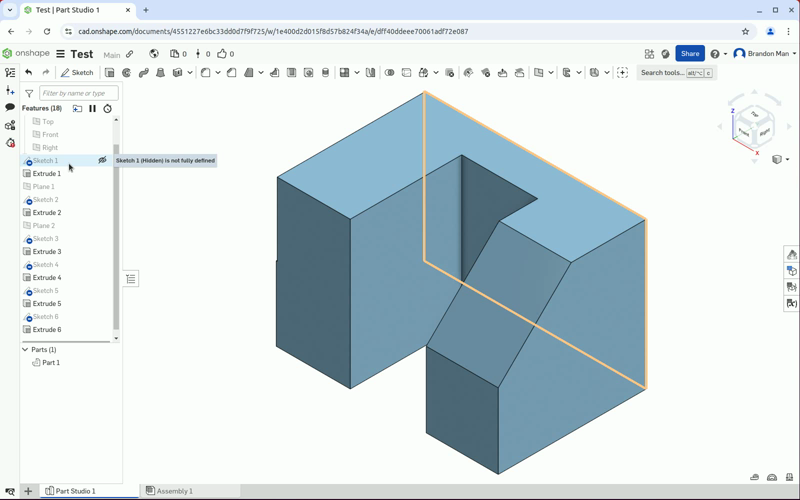
click(69, 163)